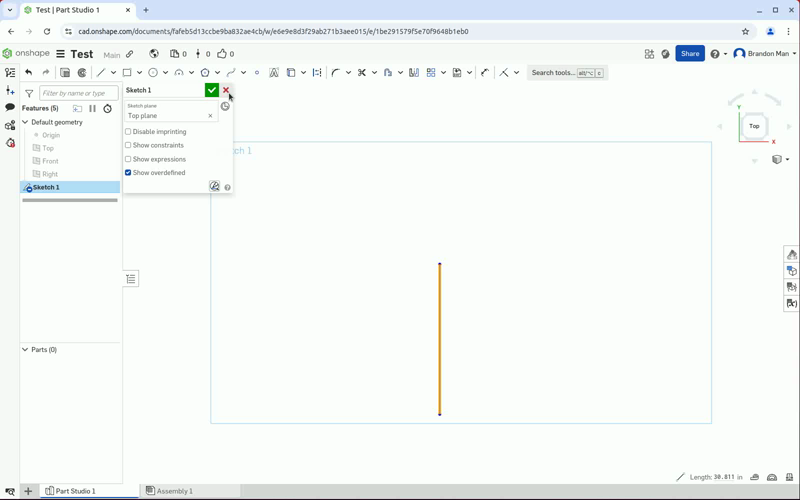
key(shift+h)
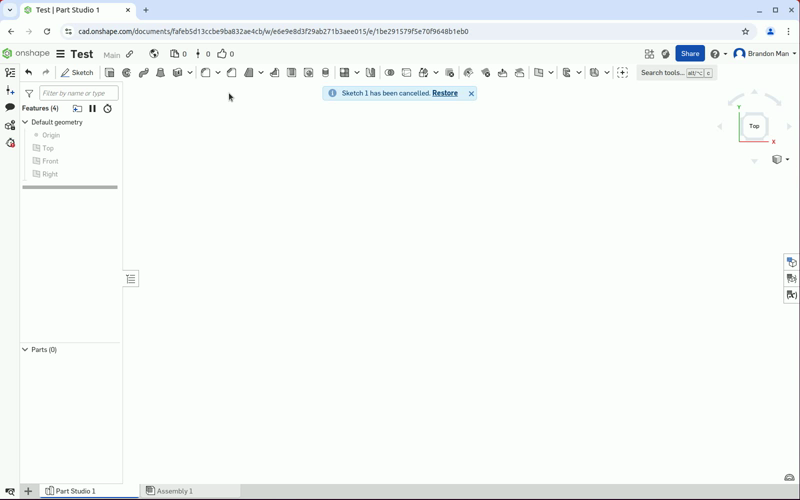
mouse_move(73, 352)
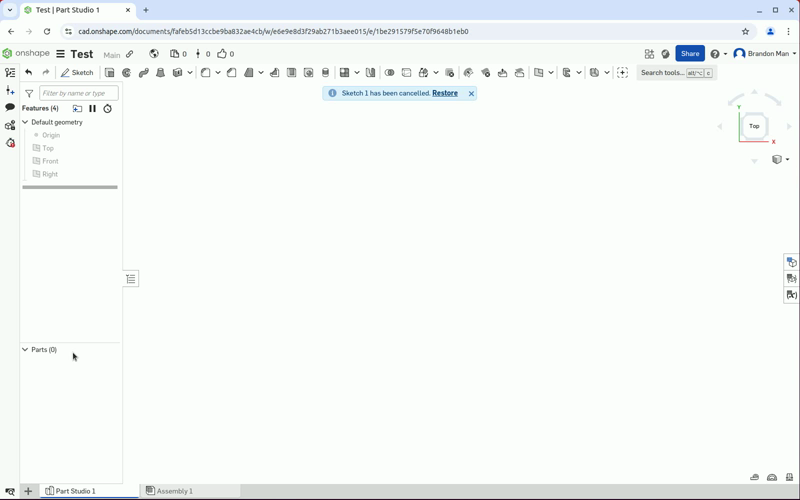
key(y)
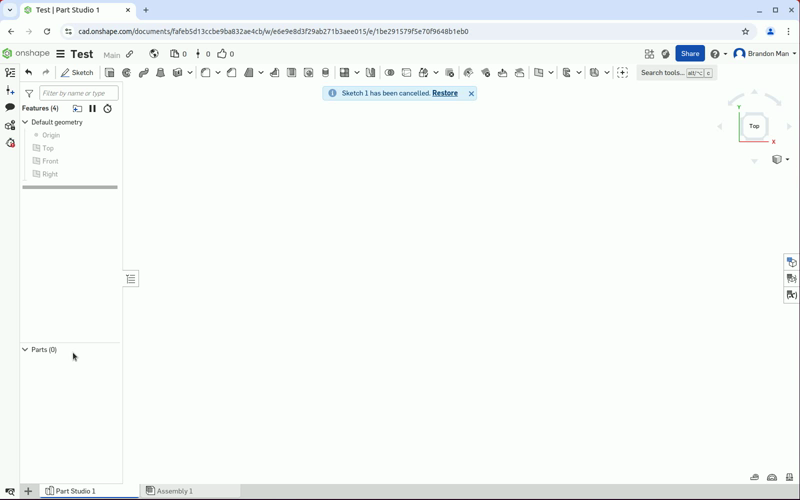
key(shift+p)
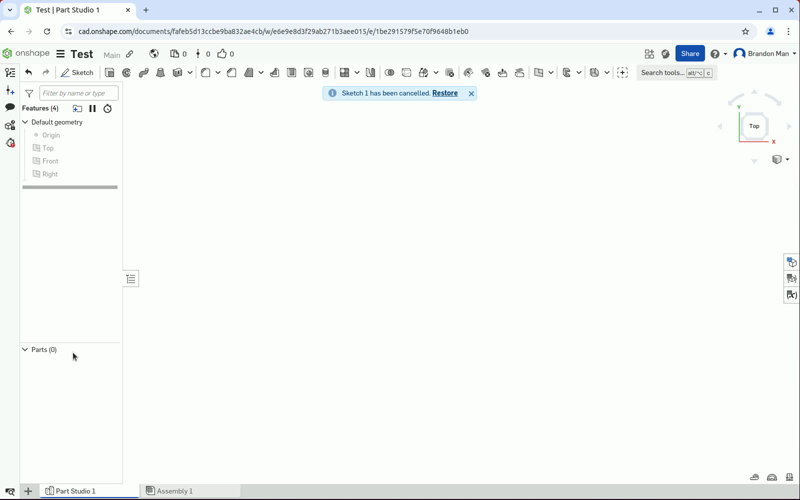
key(space)
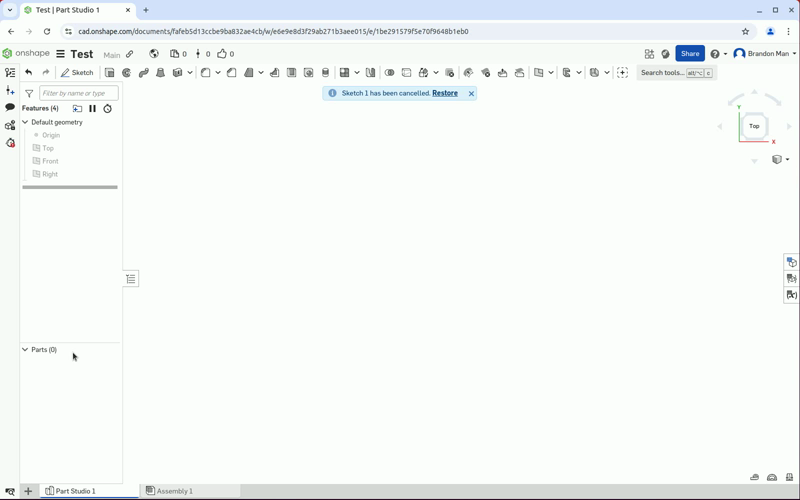
key_down(shift)
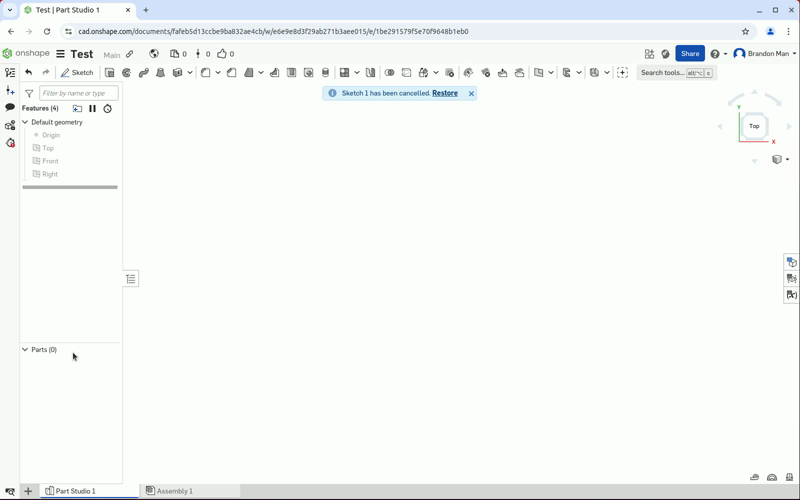
key(up)
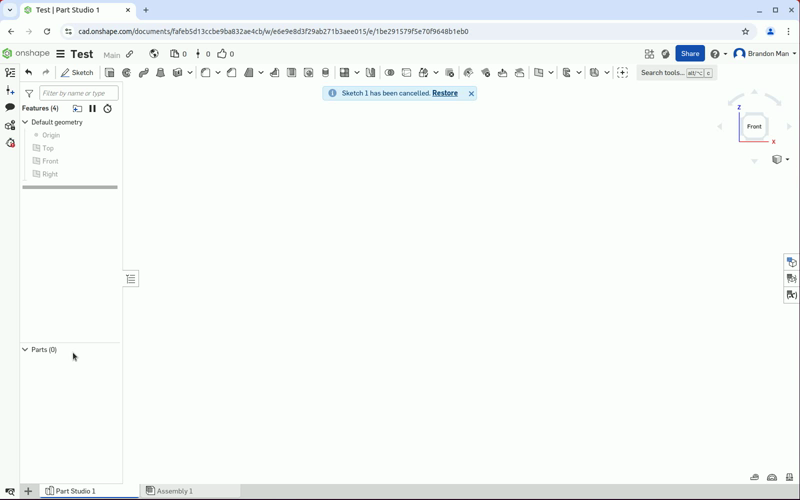
key_up(shift)
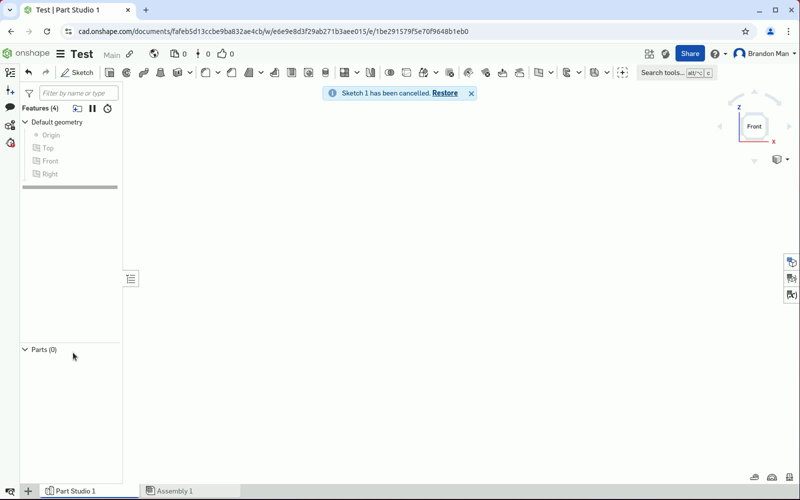
mouse_move(73, 352)
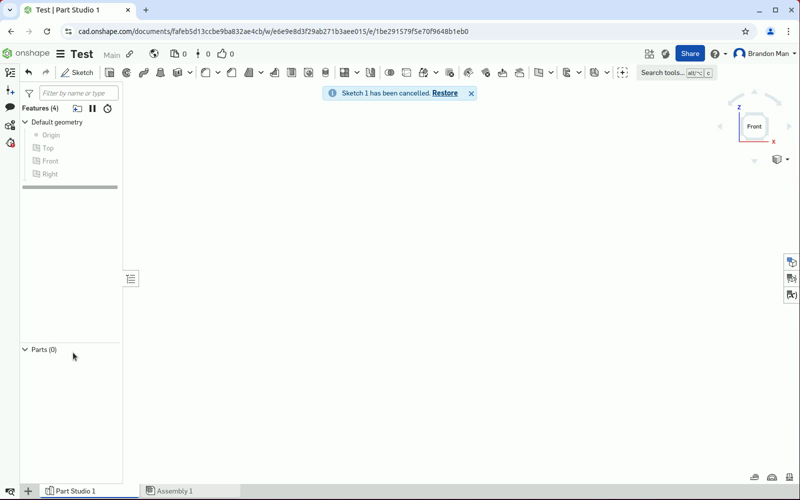
key(shift+y)
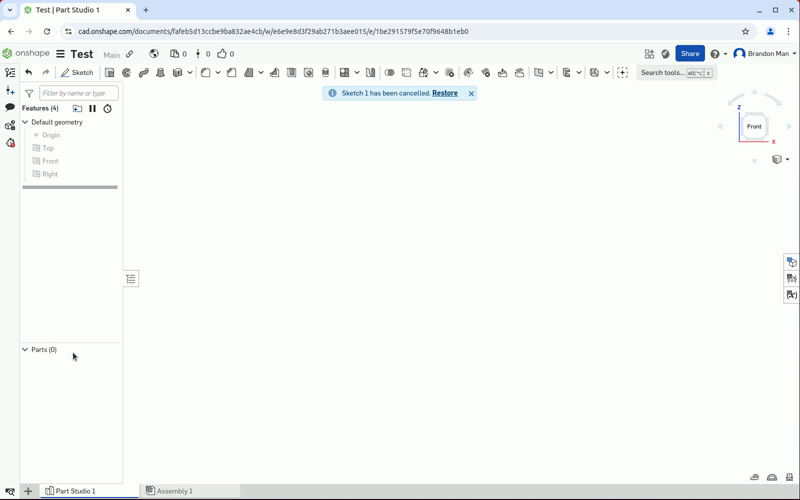
key(shift+s)
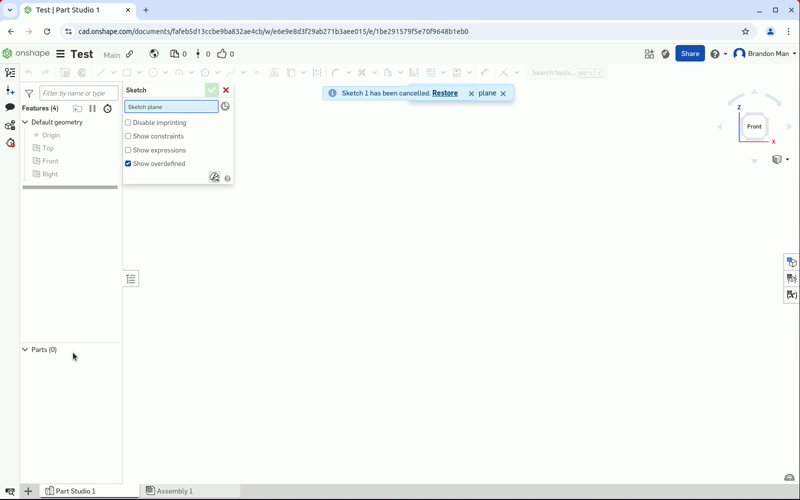
mouse_move(73, 163)
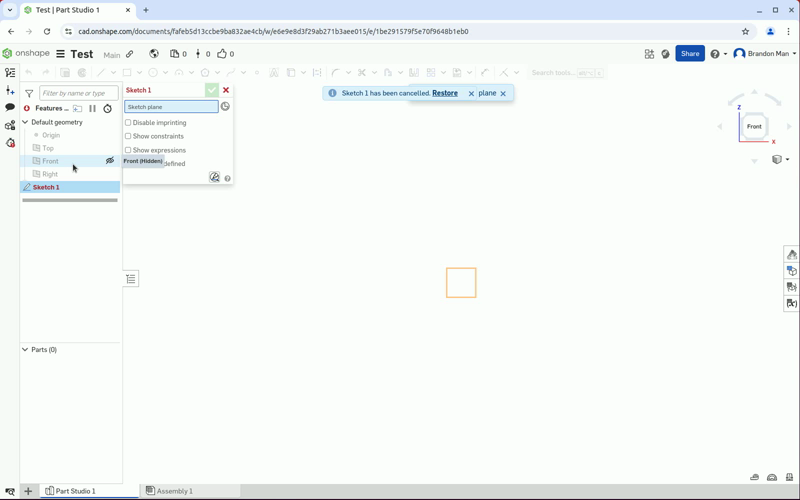
click(73, 163)
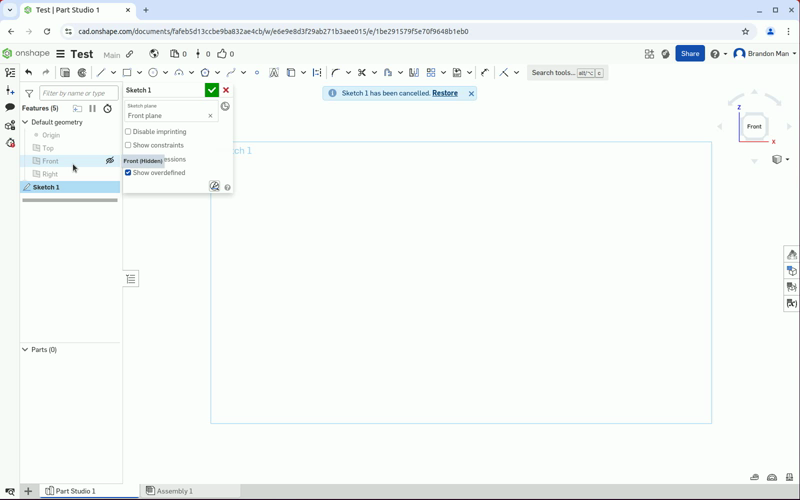
mouse_move(73, 352)
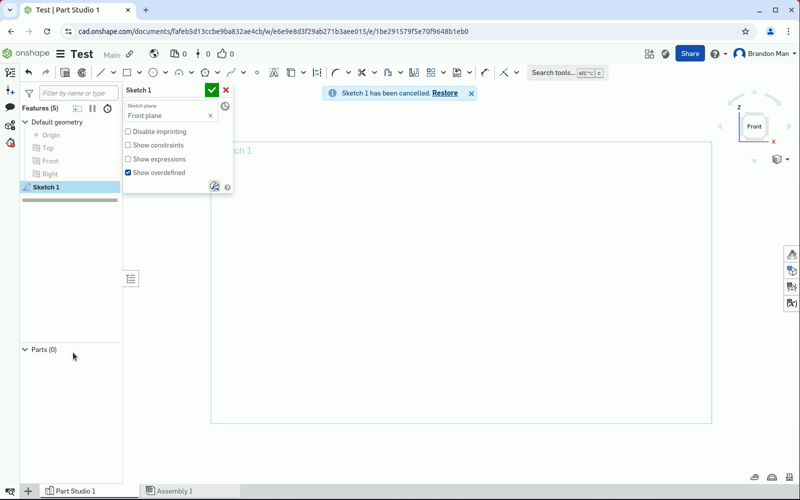
key(y)
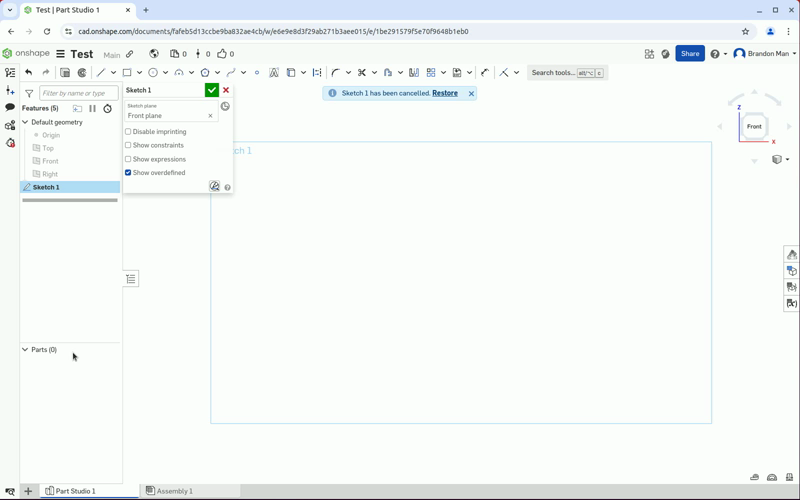
key(c)
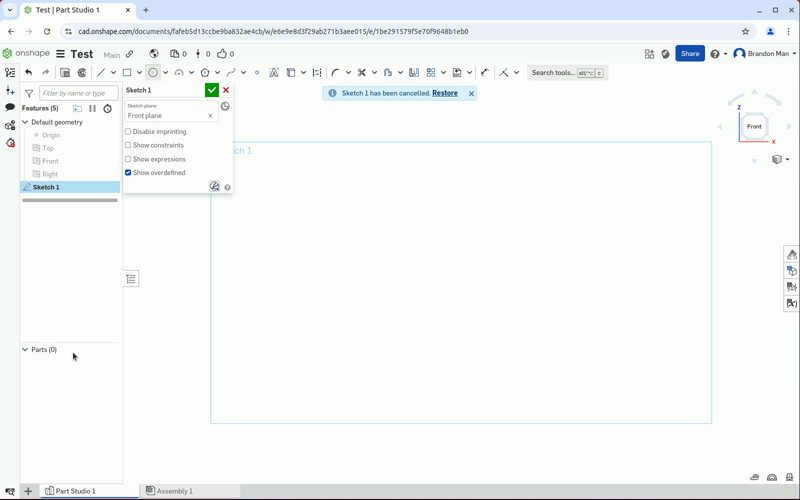
key_down(shift)
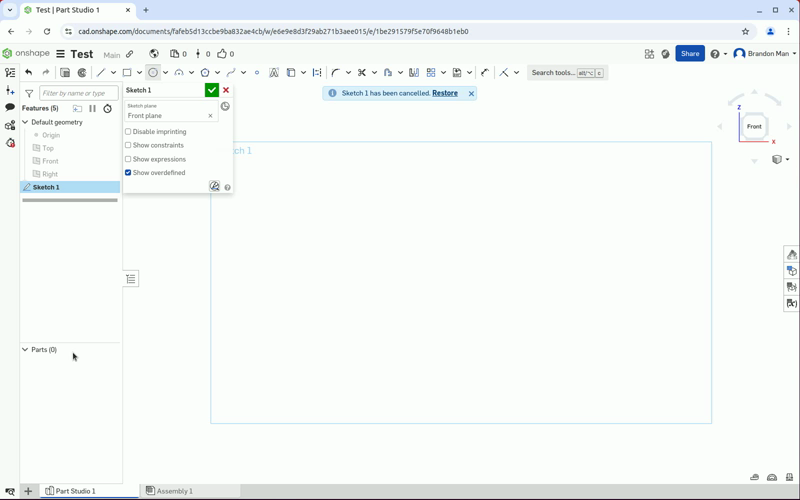
mouse_move(461, 282)
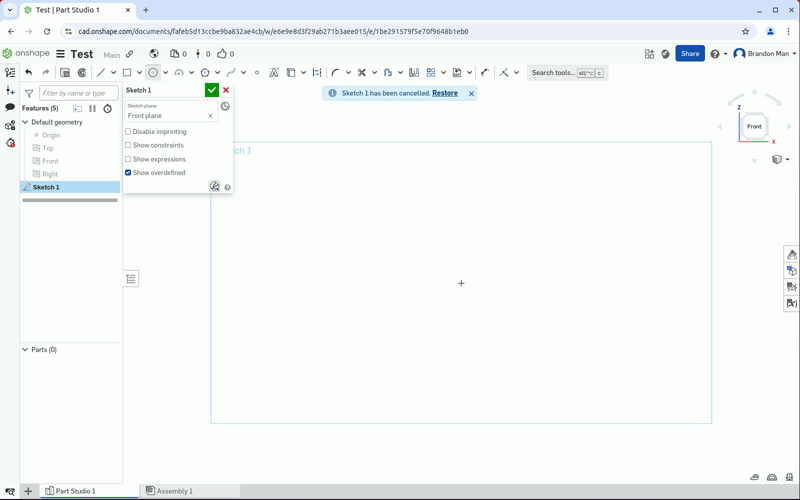
click(461, 282)
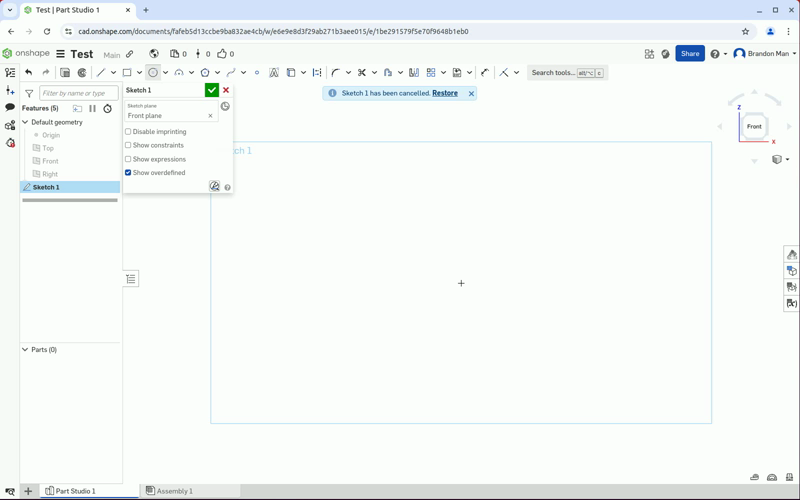
key_up(shift)
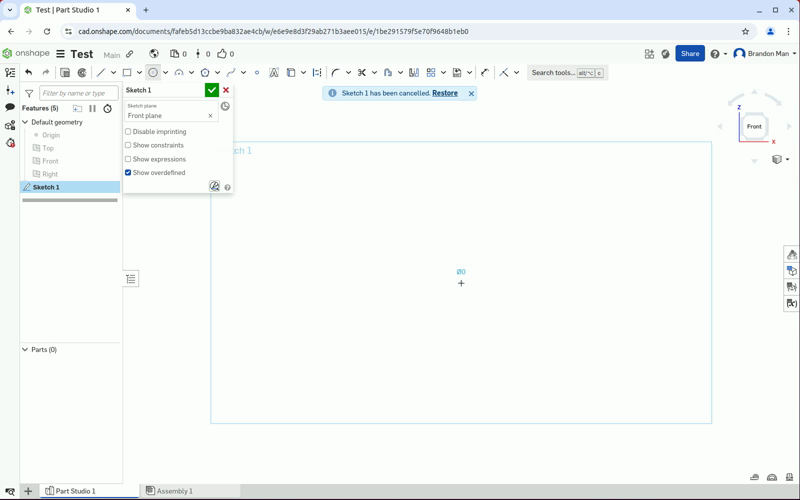
mouse_move(473, 282)
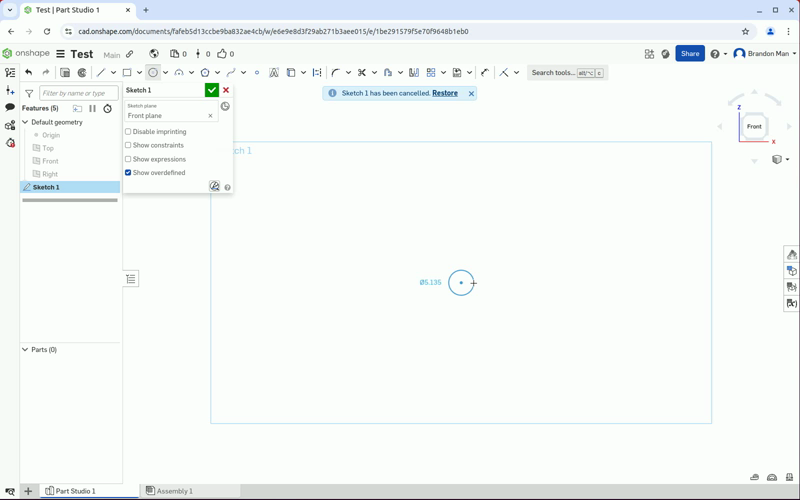
click(473, 282)
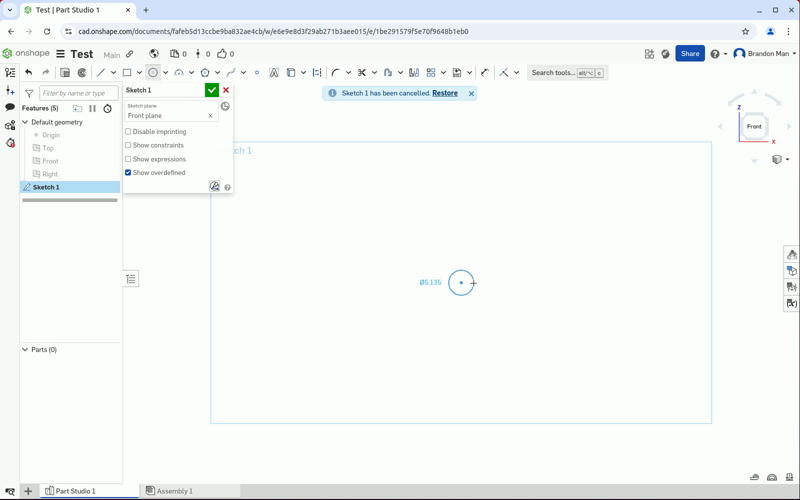
key(esc)
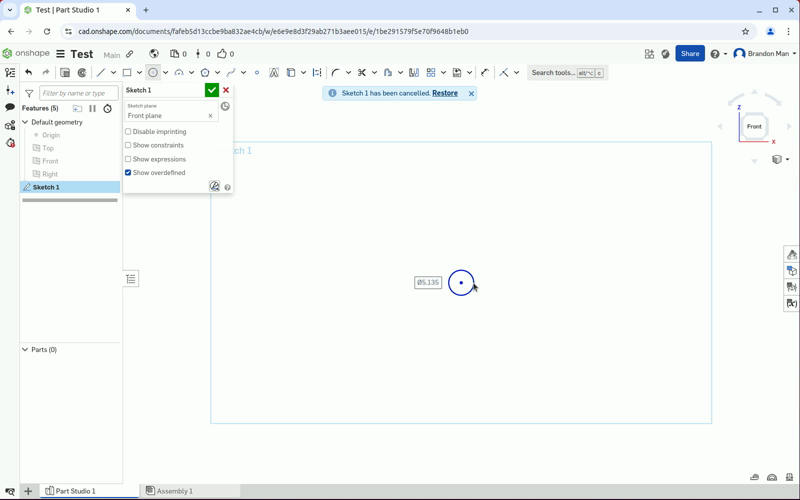
key(c)
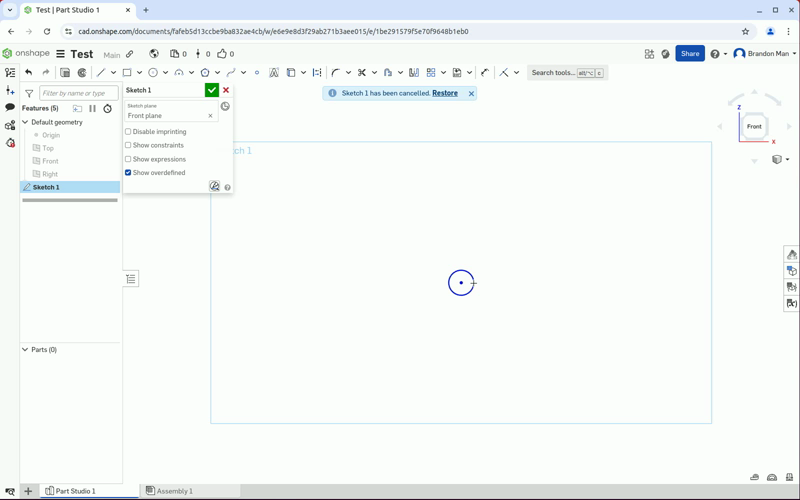
key_down(shift)
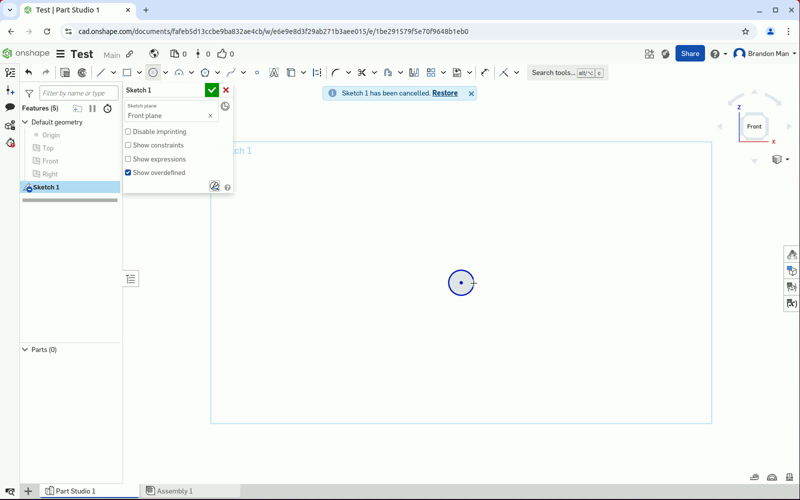
mouse_move(461, 282)
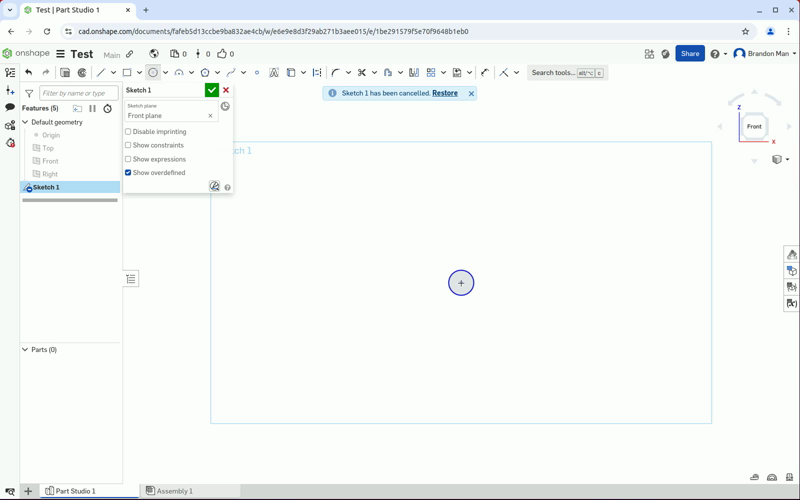
click(461, 282)
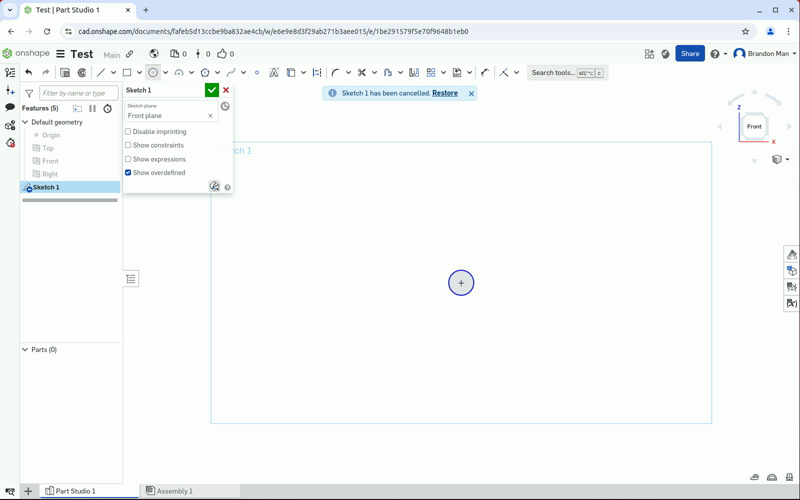
key_up(shift)
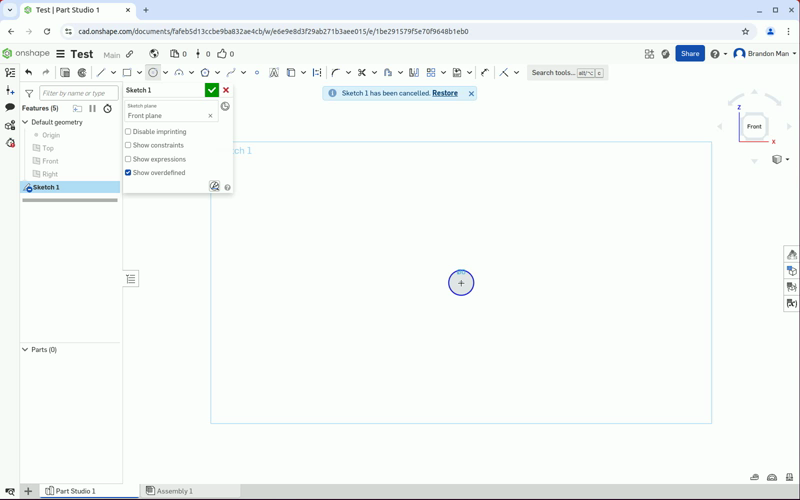
mouse_move(467, 282)
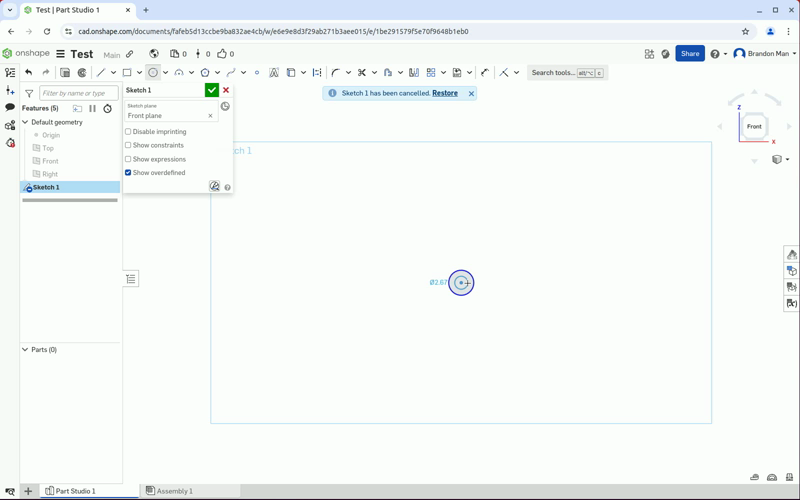
click(467, 282)
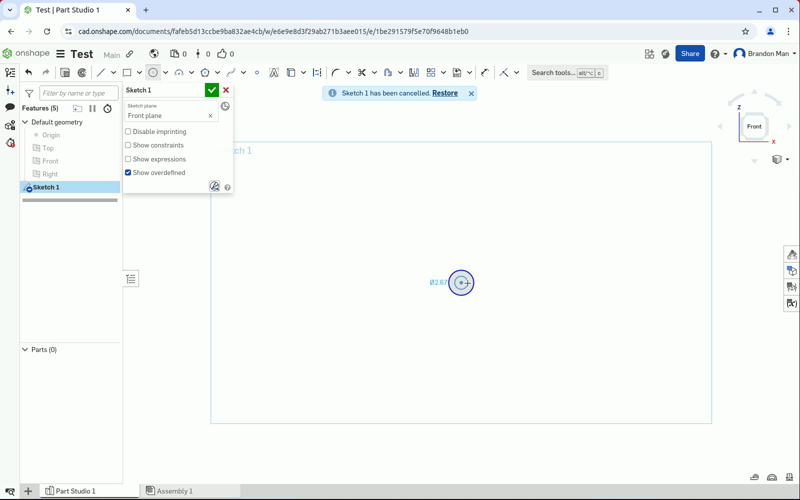
key(esc)
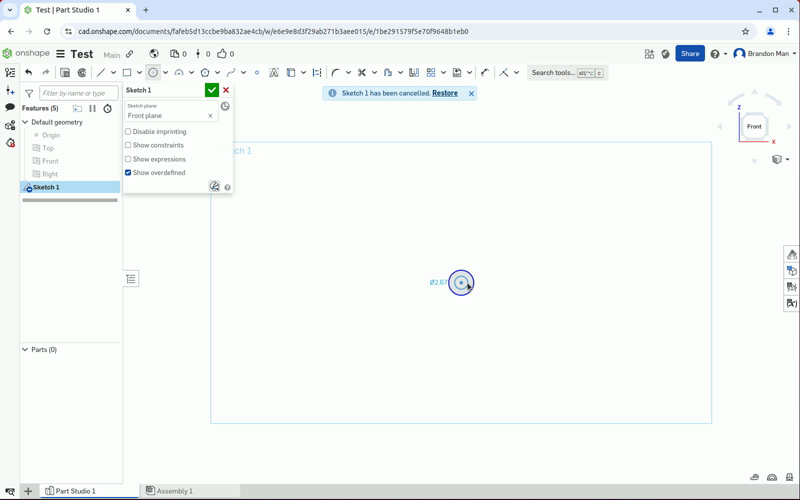
mouse_move(468, 279)
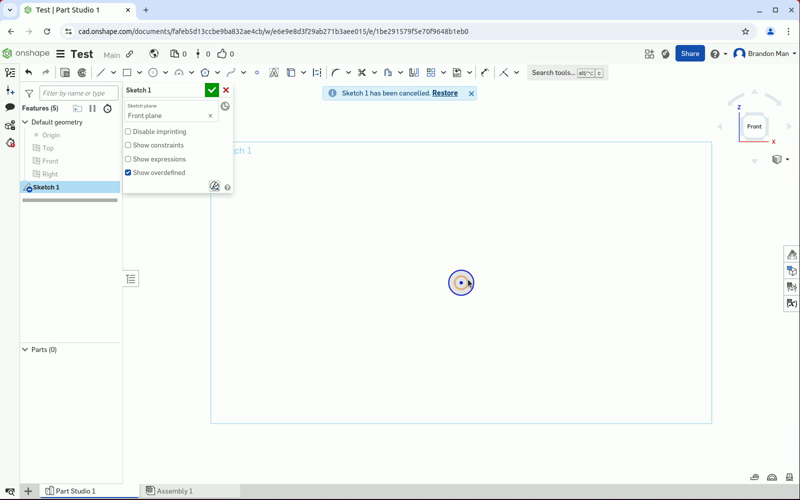
scroll(6)
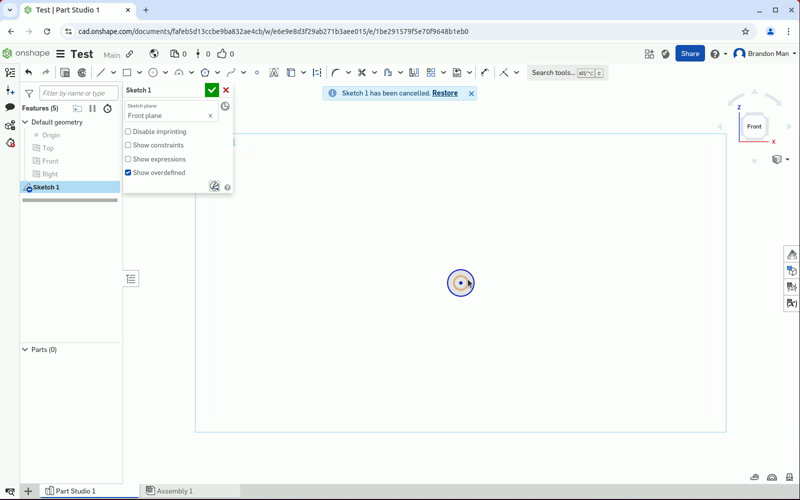
scroll(6)
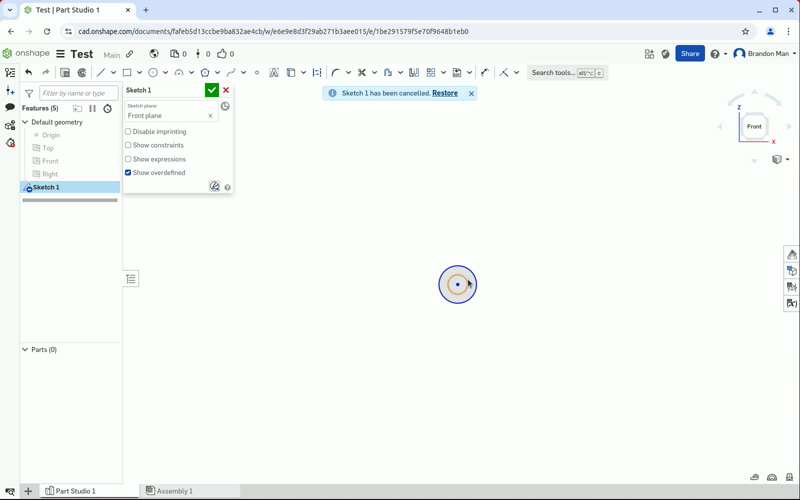
scroll(6)
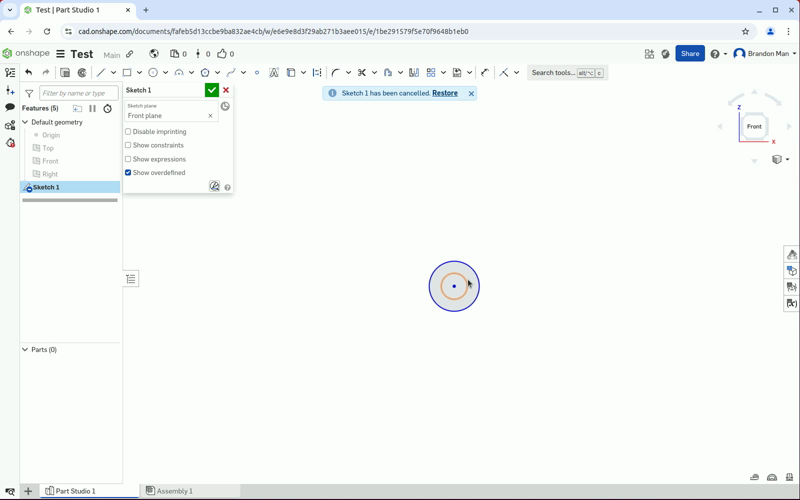
scroll(6)
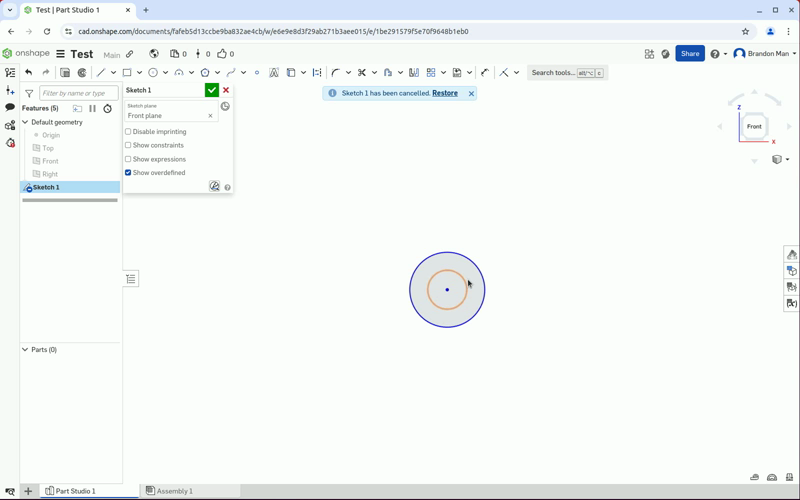
scroll(6)
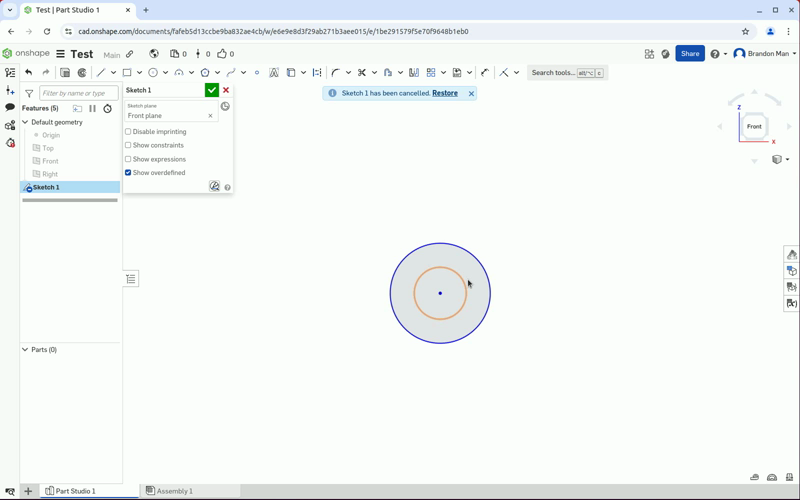
scroll(6)
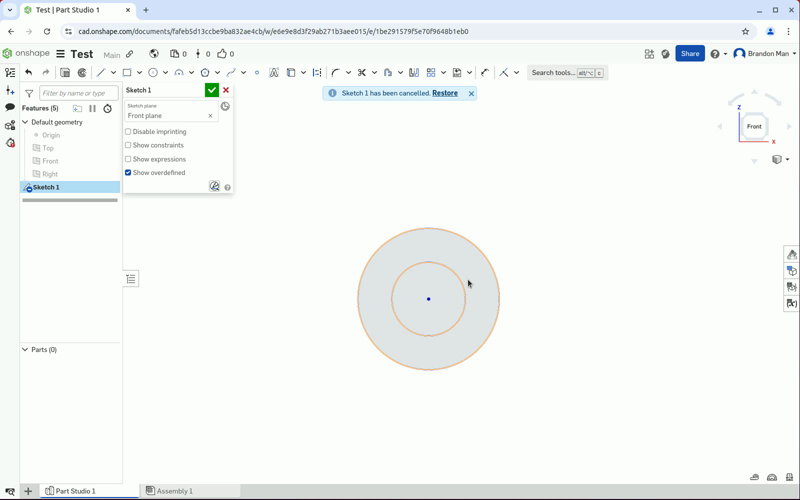
scroll(6)
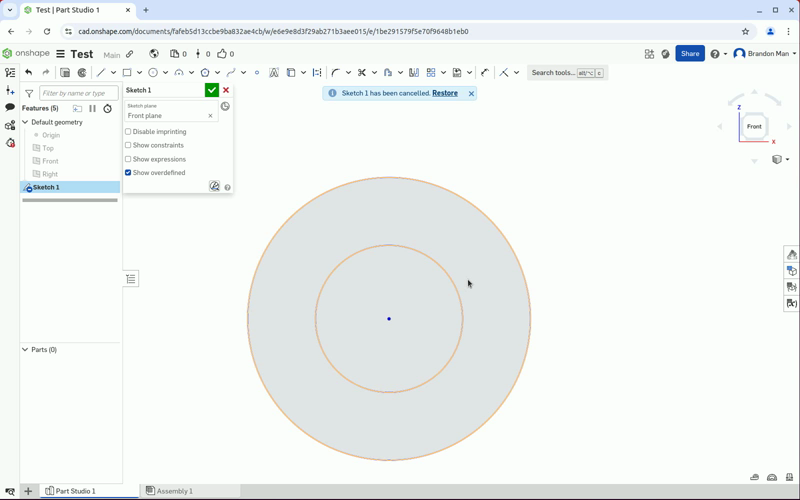
click(468, 279)
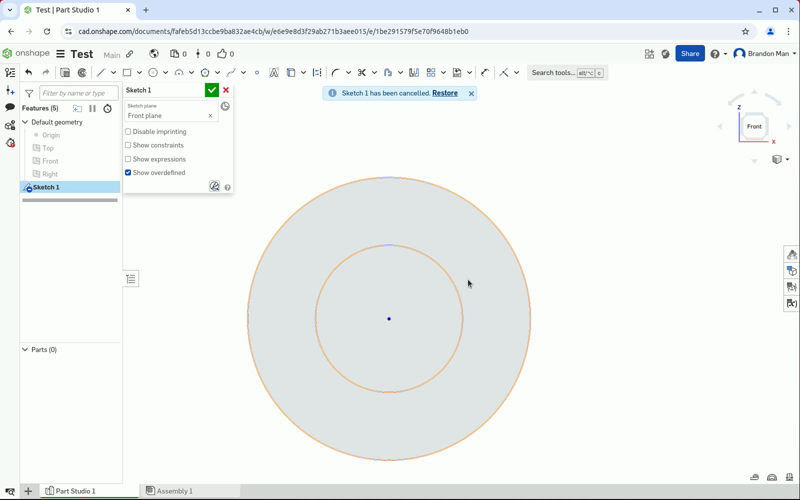
scroll(-6)
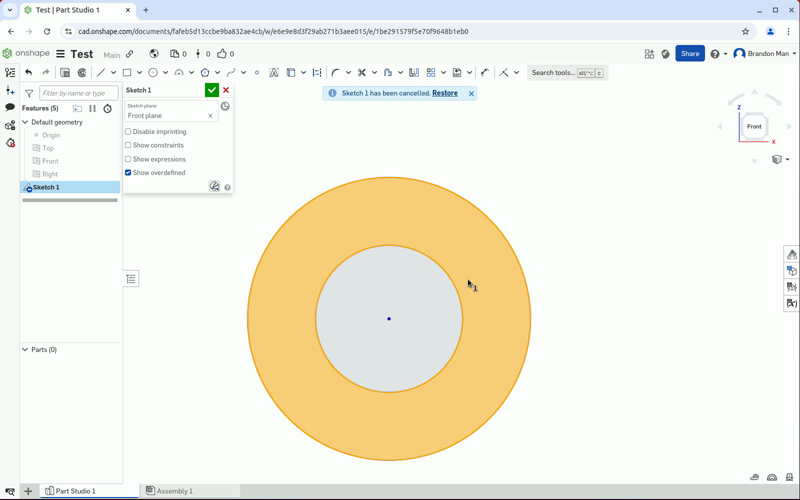
scroll(-6)
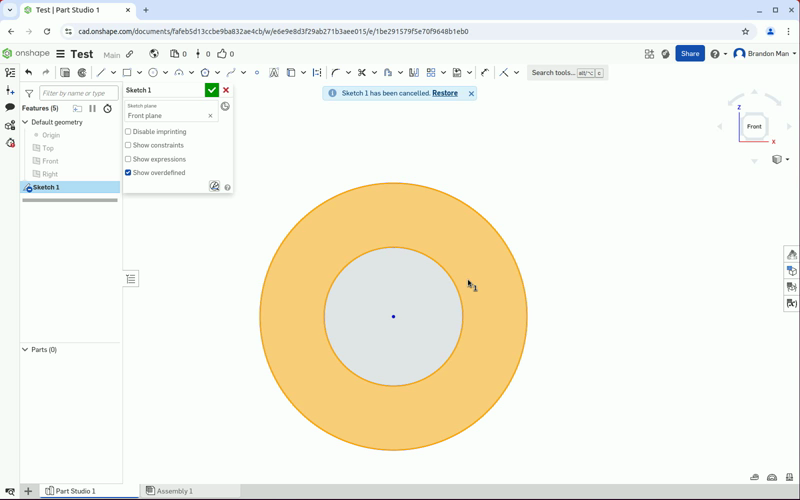
scroll(-6)
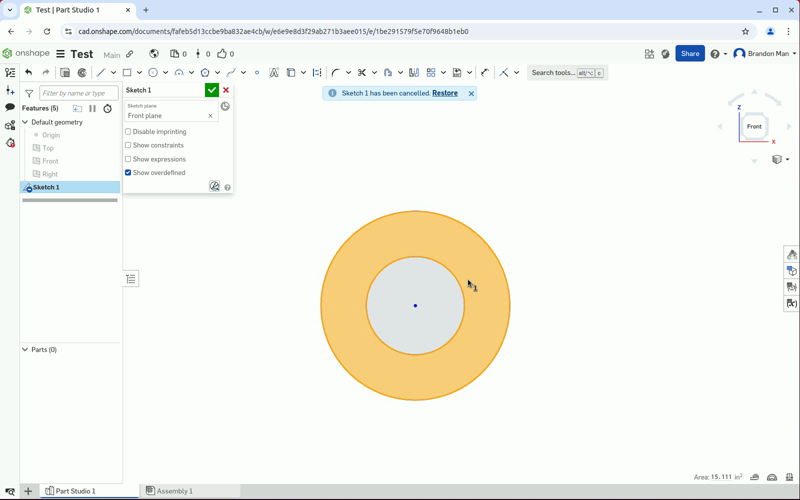
scroll(-6)
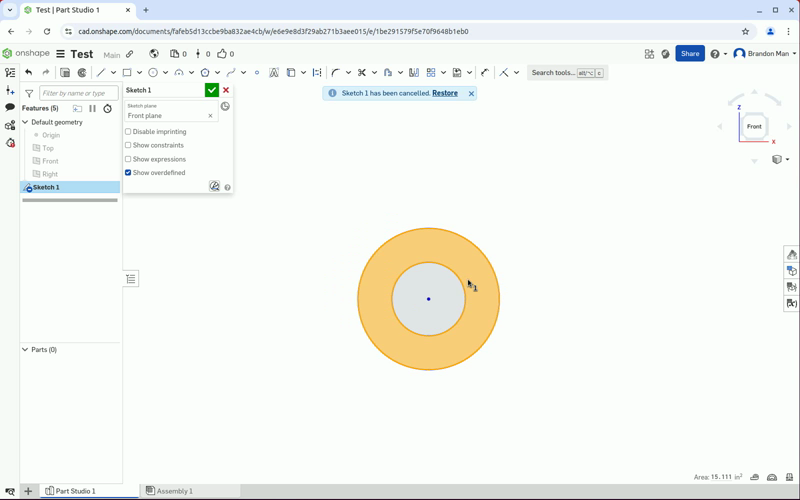
scroll(-6)
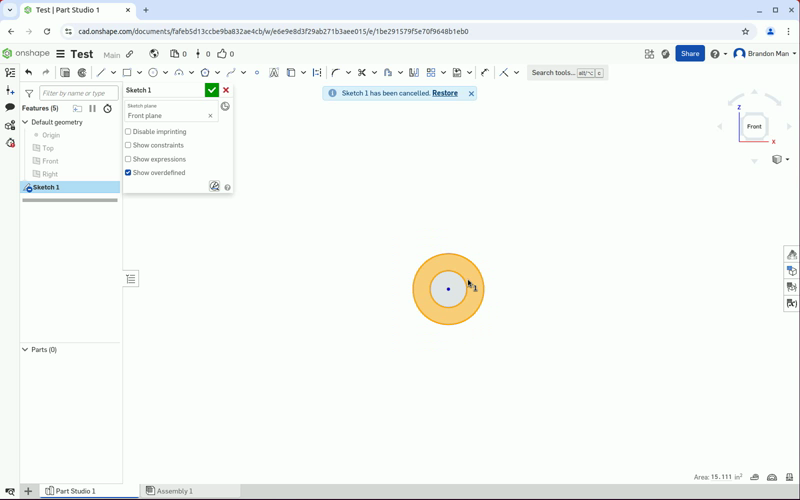
scroll(-6)
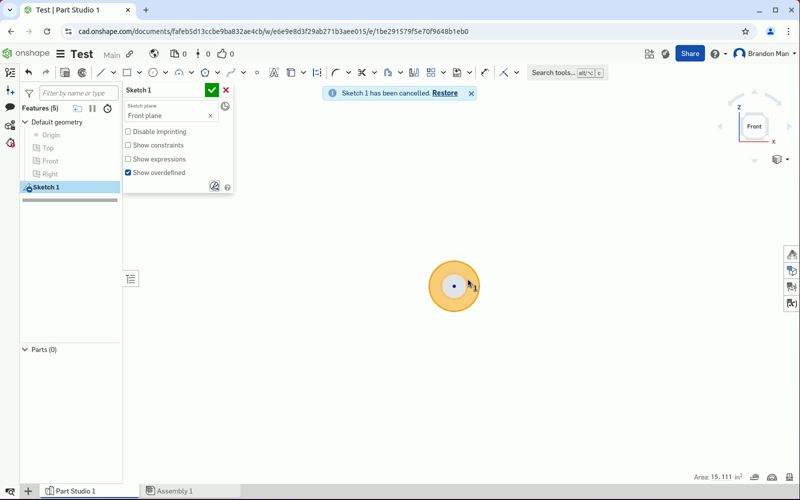
scroll(-6)
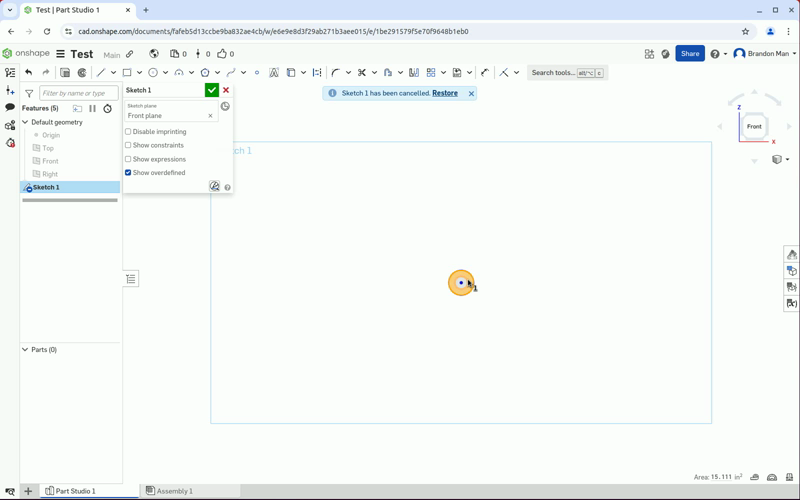
mouse_move(73, 352)
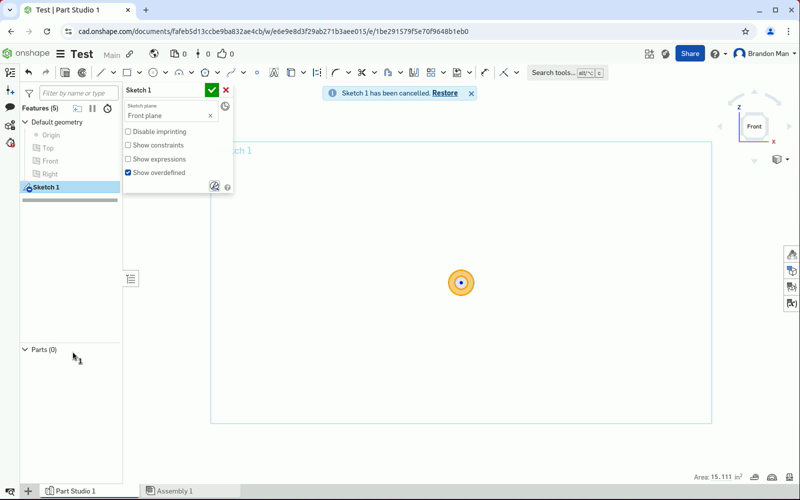
key(shift+y)
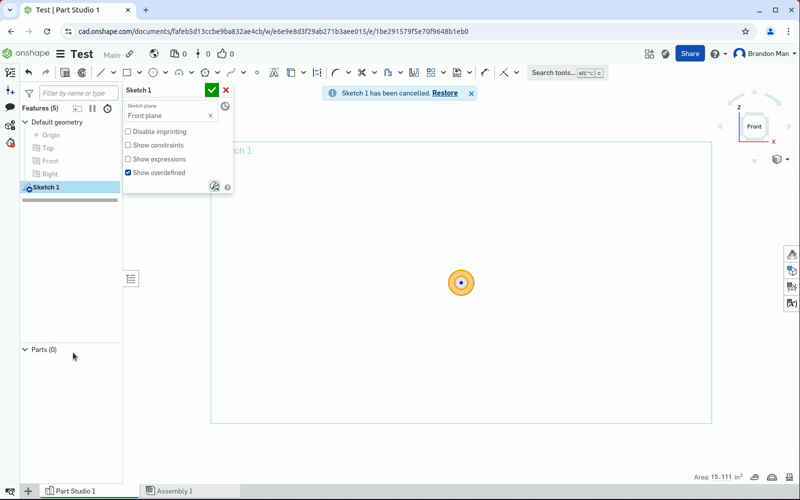
key(shift+e)
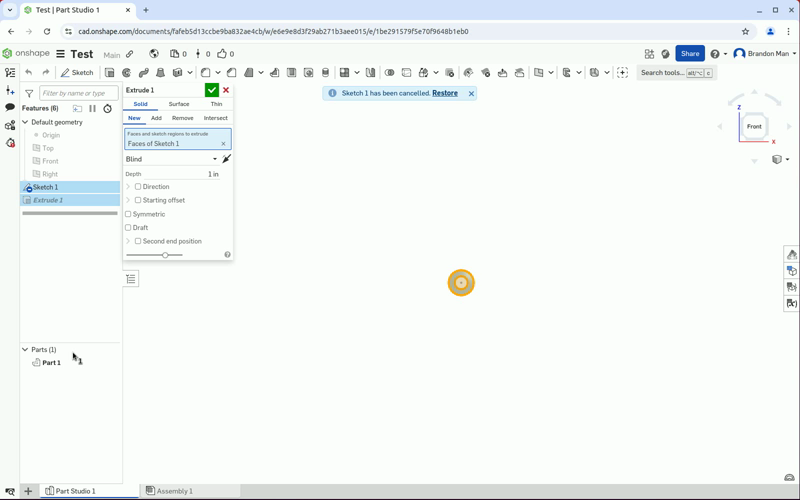
mouse_move(143, 106)
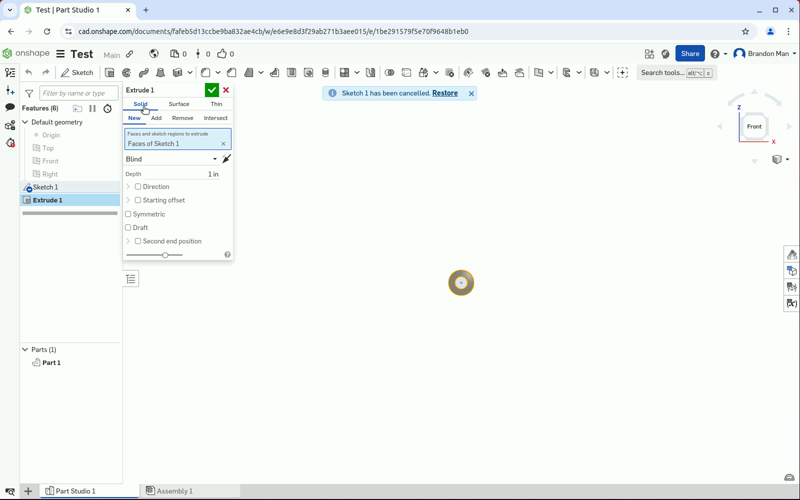
click(143, 106)
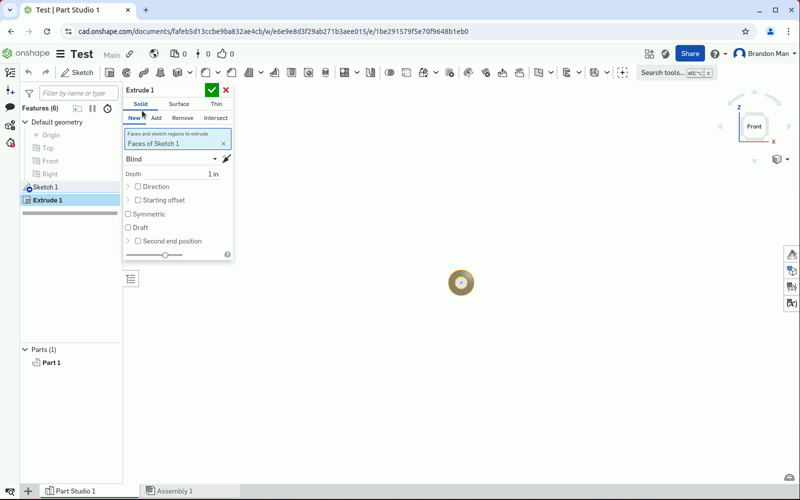
mouse_move(137, 120)
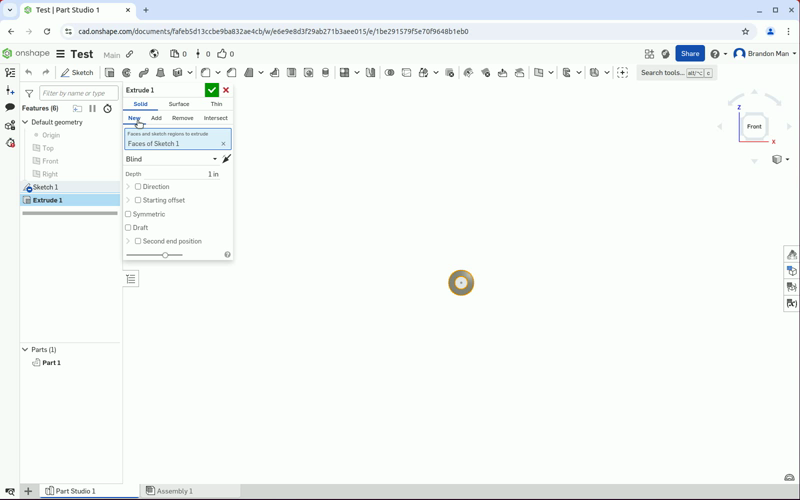
click(137, 120)
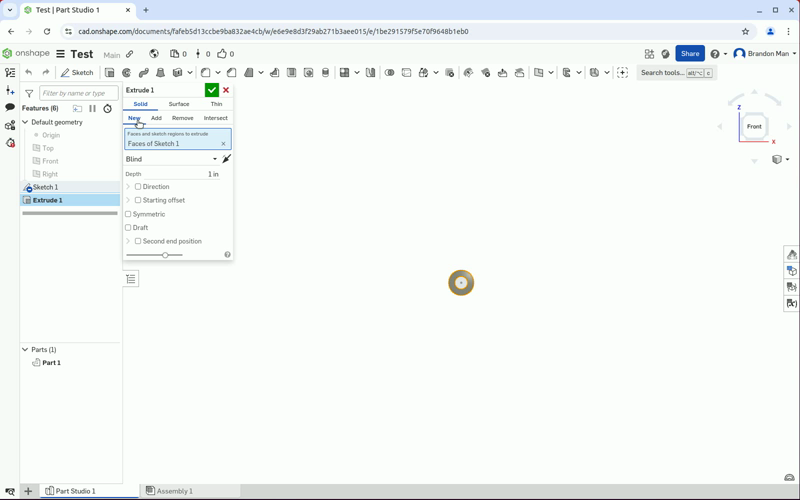
key(tab, 4)
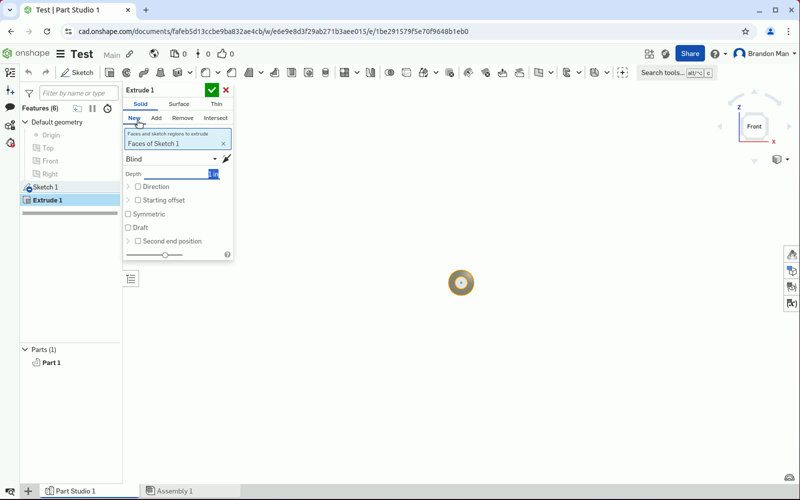
text(3.37)
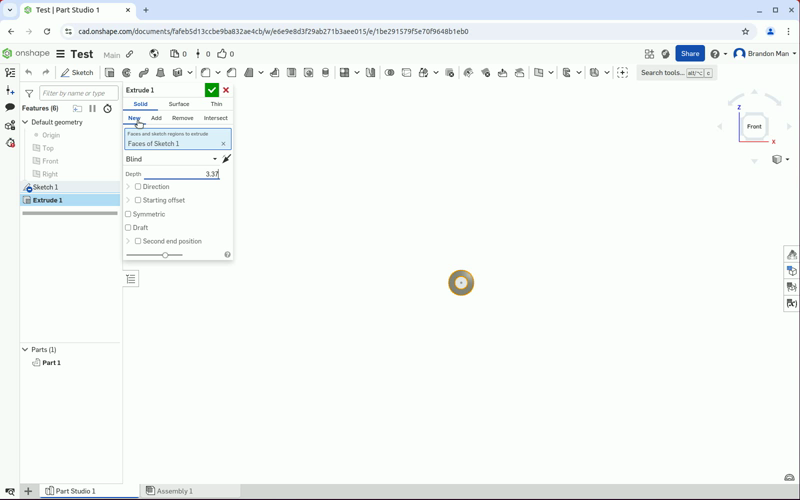
key(tab, 3)
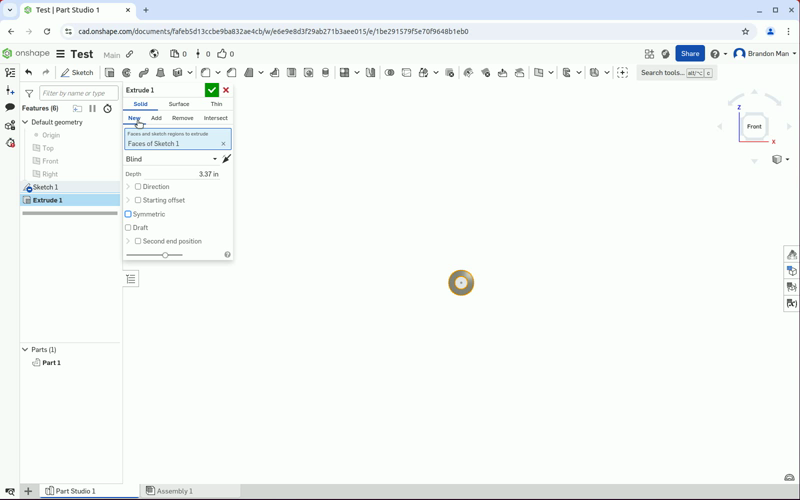
key(space)
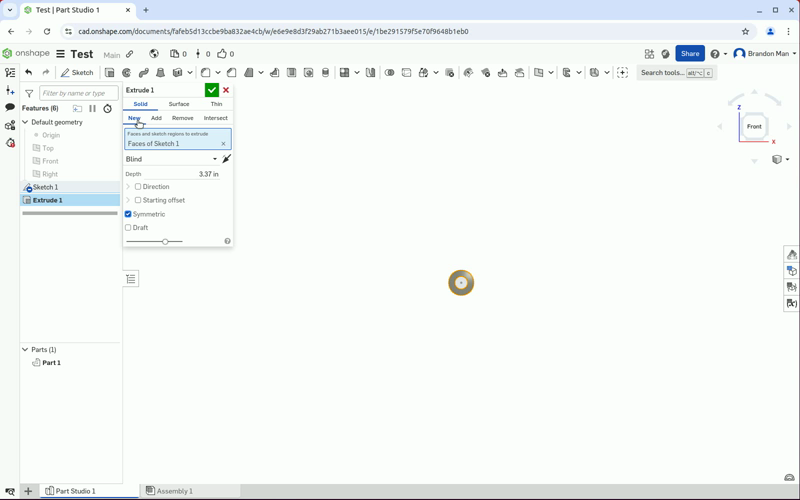
key(enter)
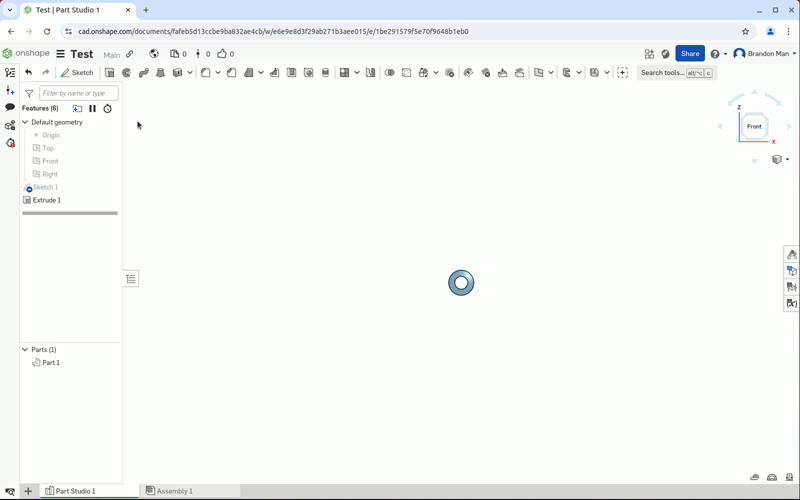
key(shift+h)
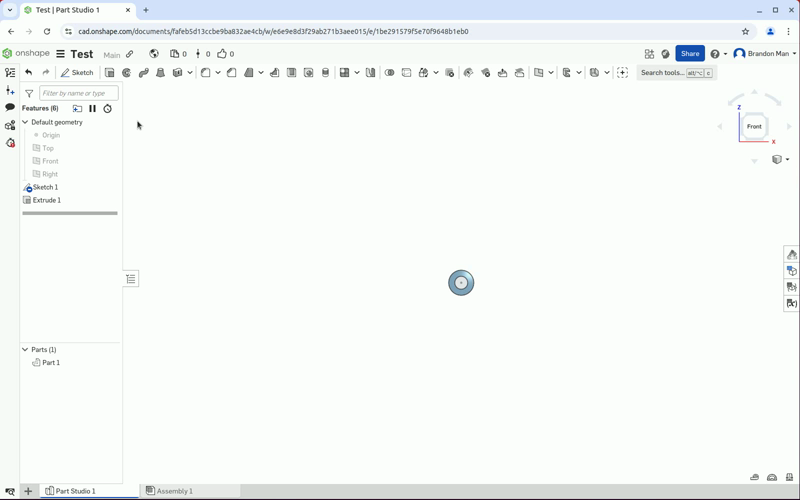
key(shift+h)
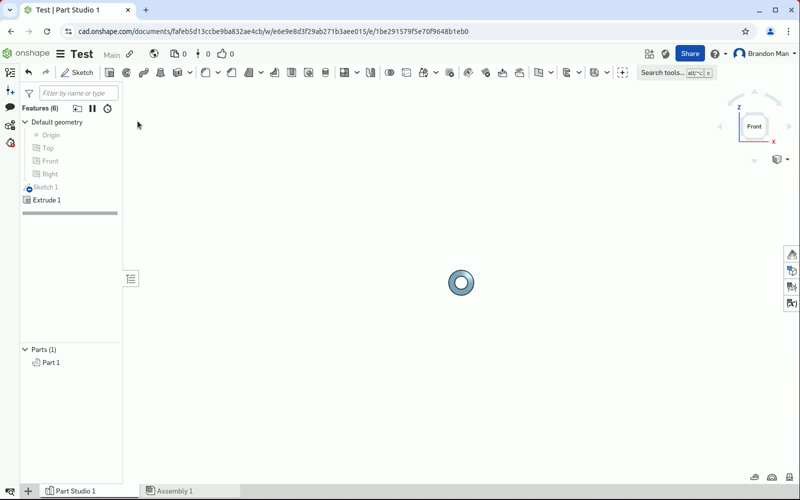
mouse_move(73, 189)
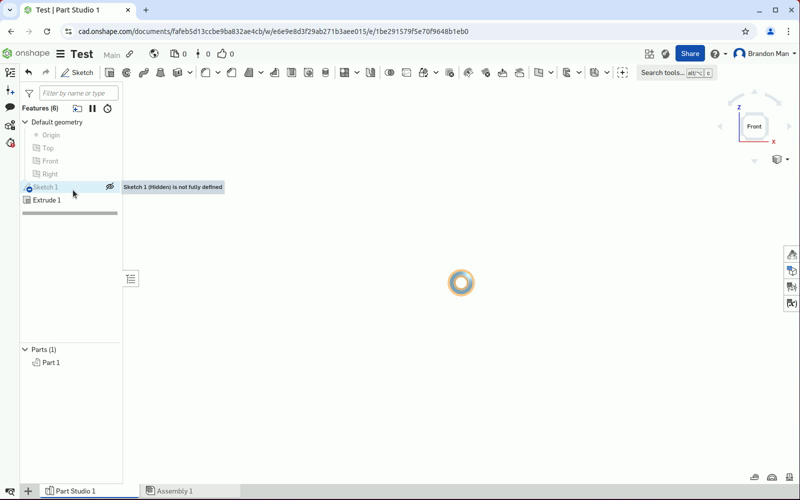
click(73, 189)
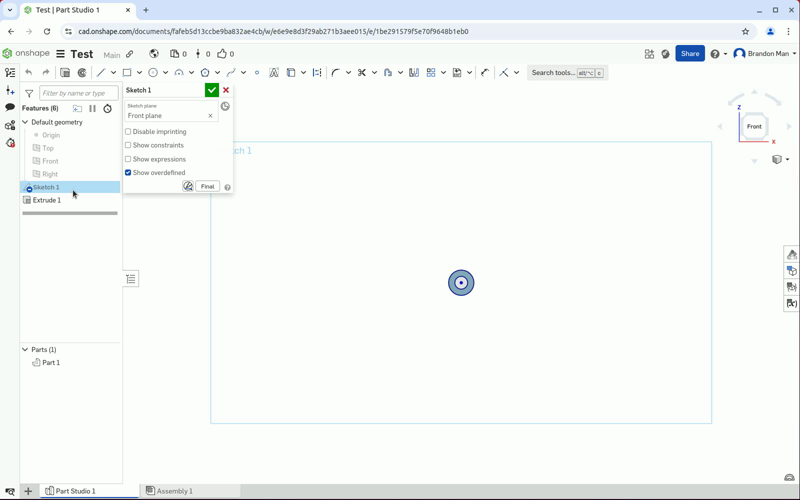
mouse_move(229, 92)
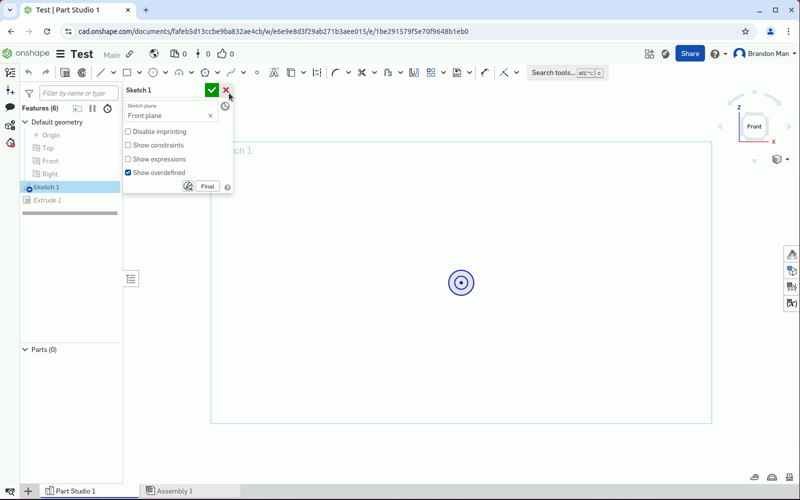
click(229, 92)
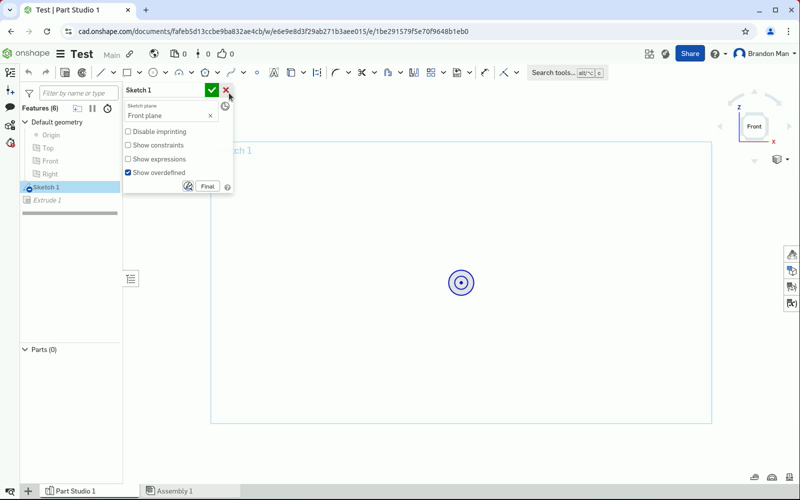
key(shift+s)
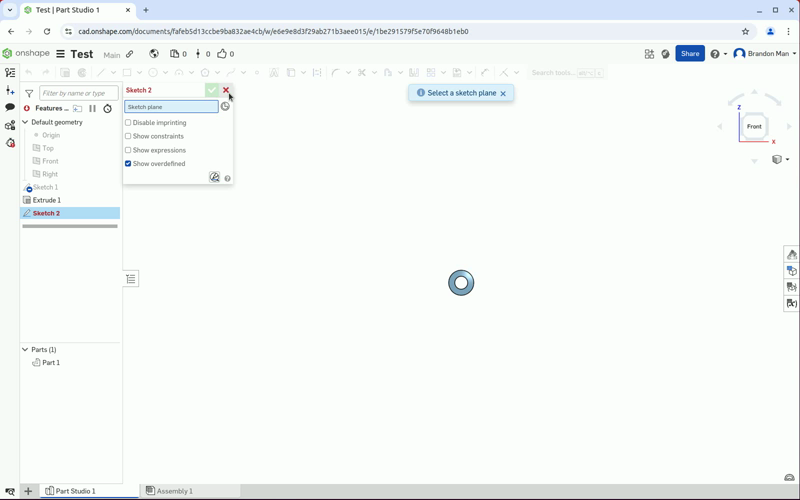
mouse_move(73, 163)
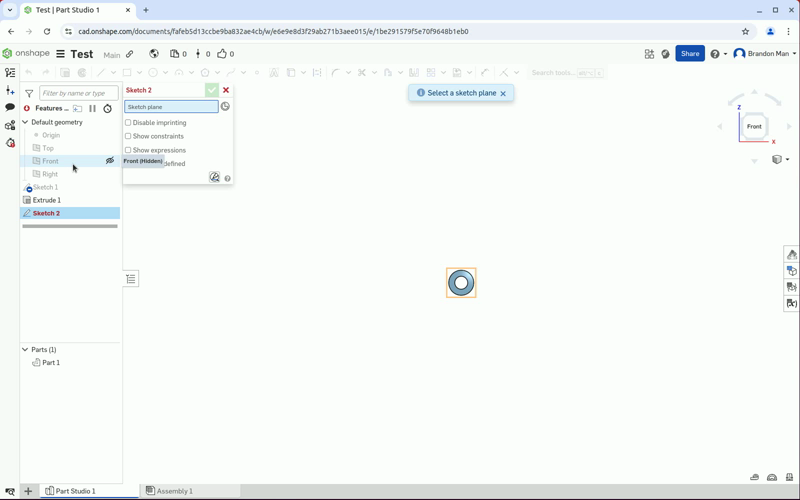
click(73, 163)
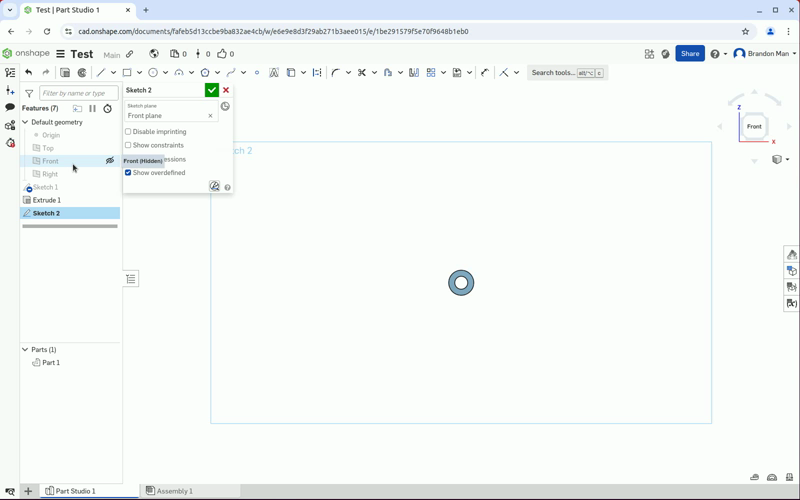
mouse_move(73, 352)
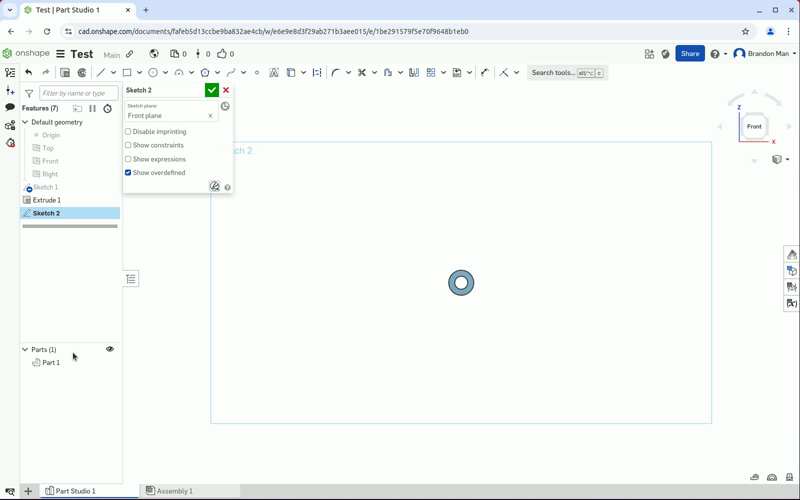
key(y)
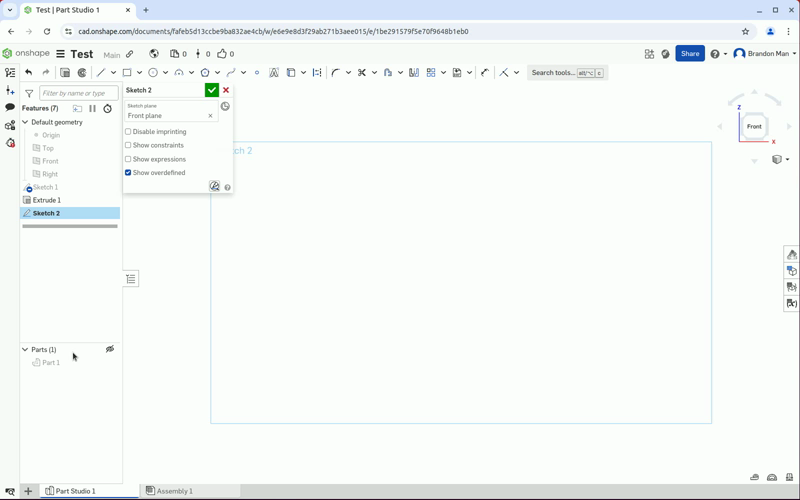
key(c)
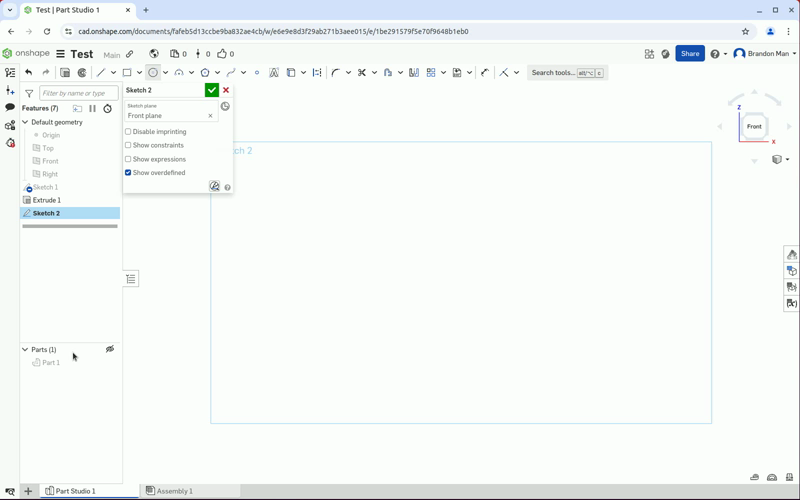
key_down(shift)
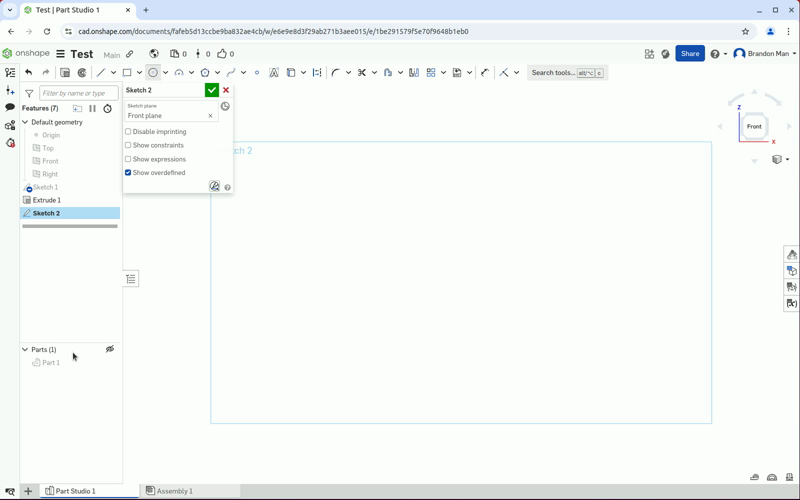
mouse_move(461, 282)
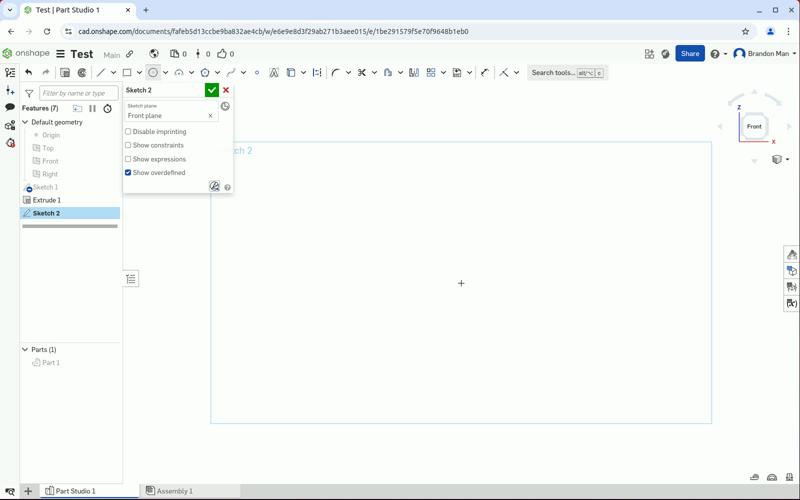
click(461, 282)
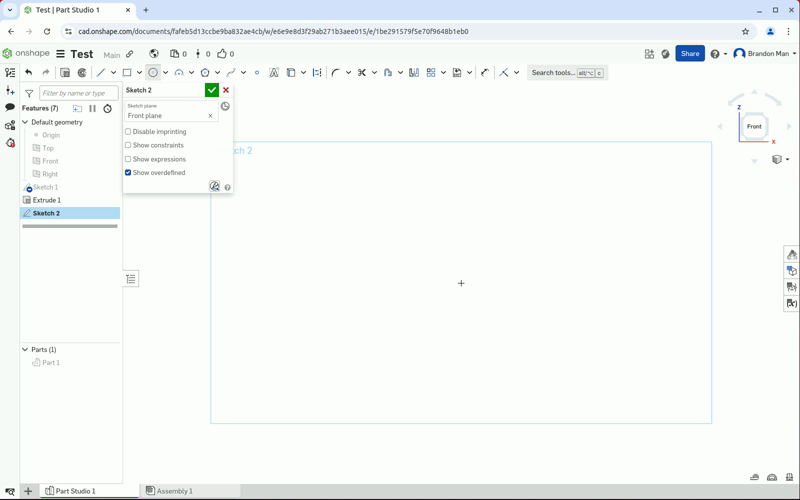
key_up(shift)
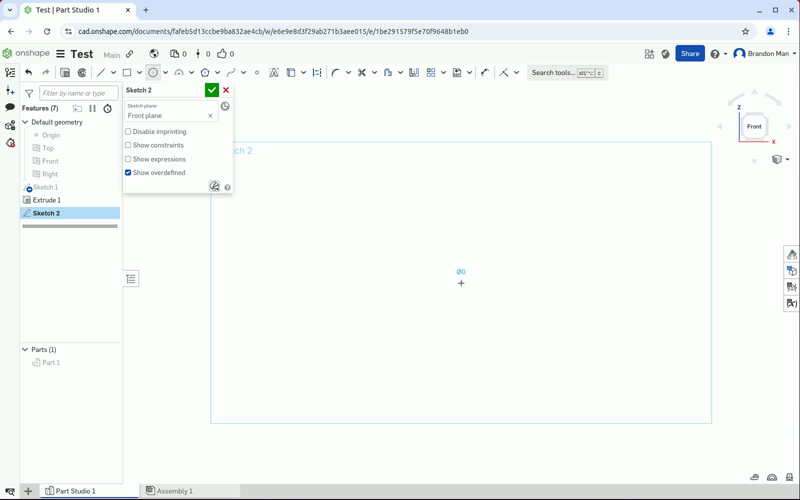
mouse_move(517, 282)
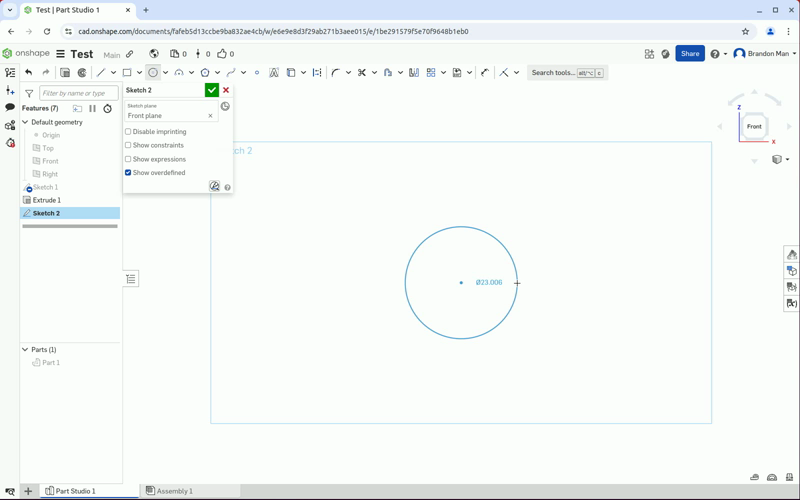
click(517, 282)
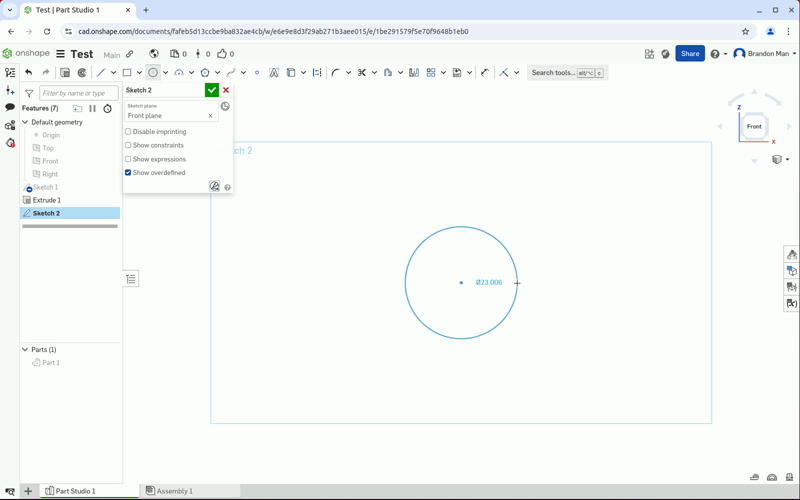
key(esc)
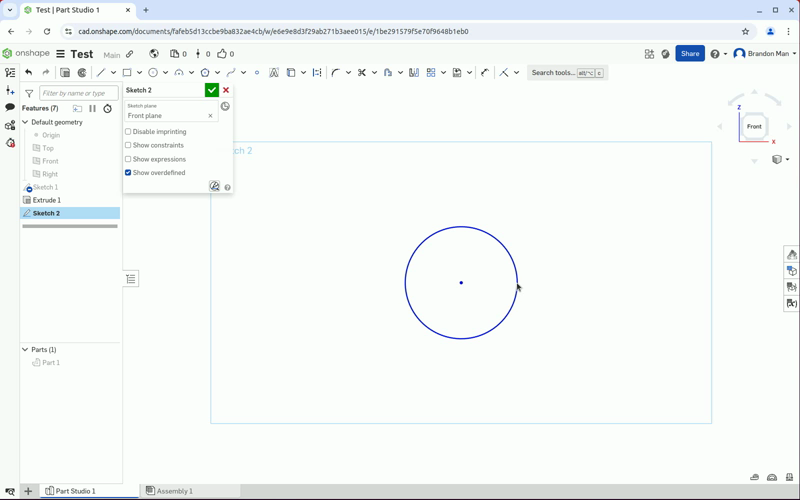
key(c)
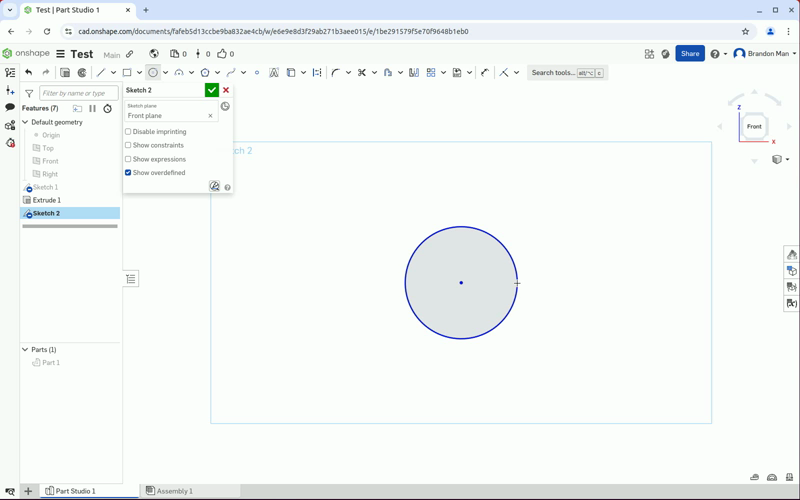
key_down(shift)
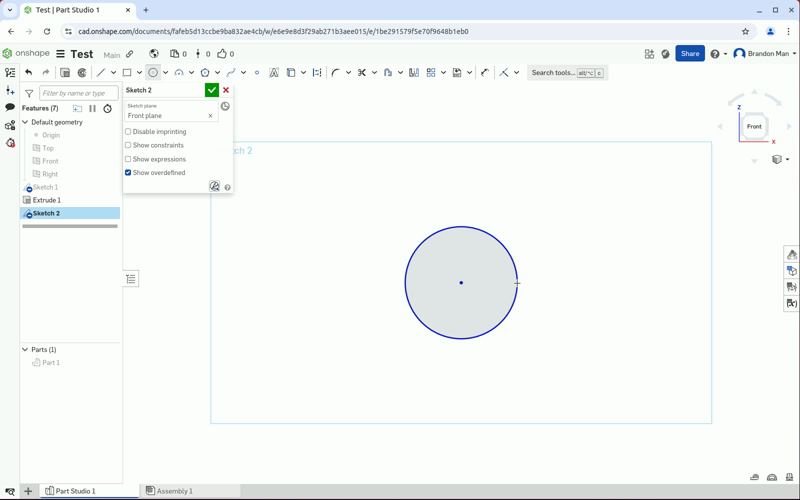
mouse_move(461, 282)
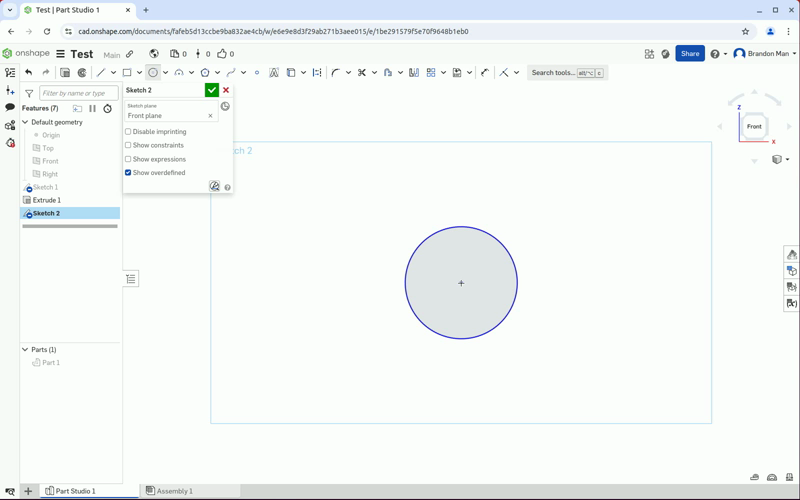
click(461, 282)
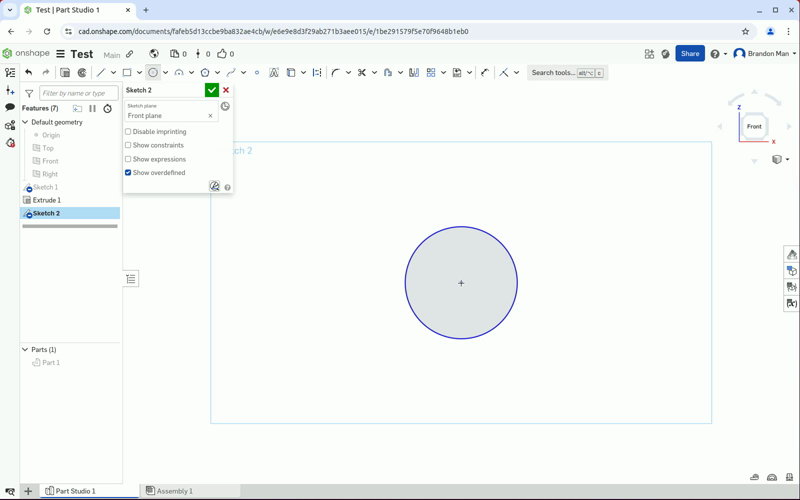
key_up(shift)
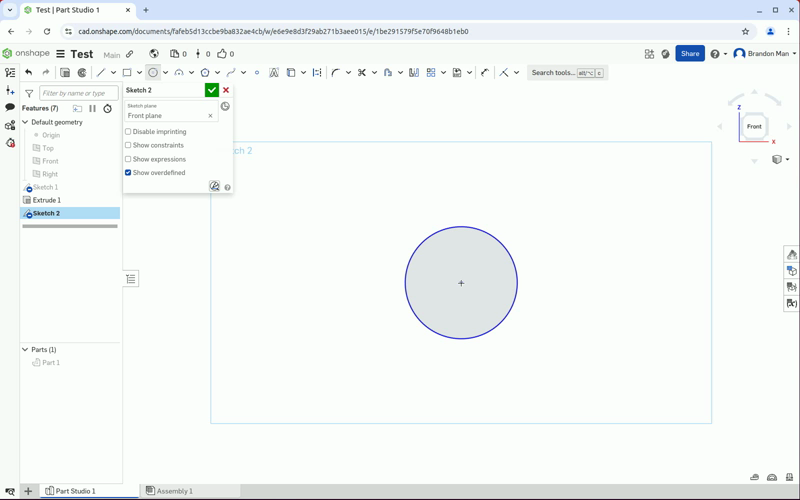
mouse_move(510, 282)
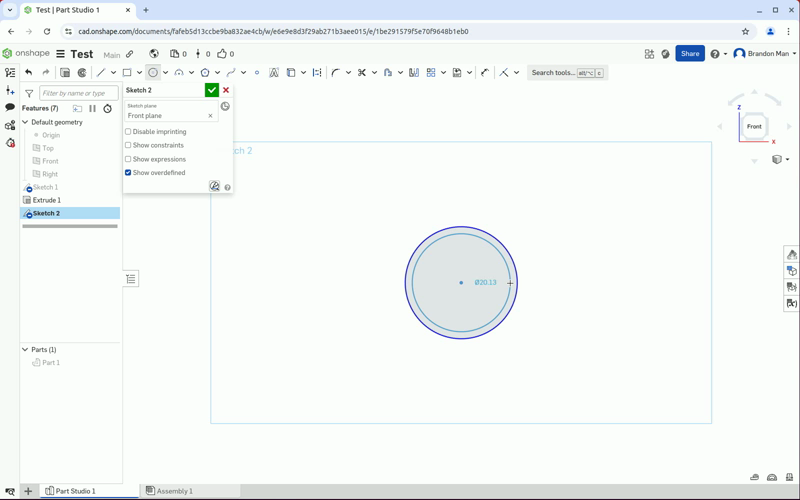
click(510, 282)
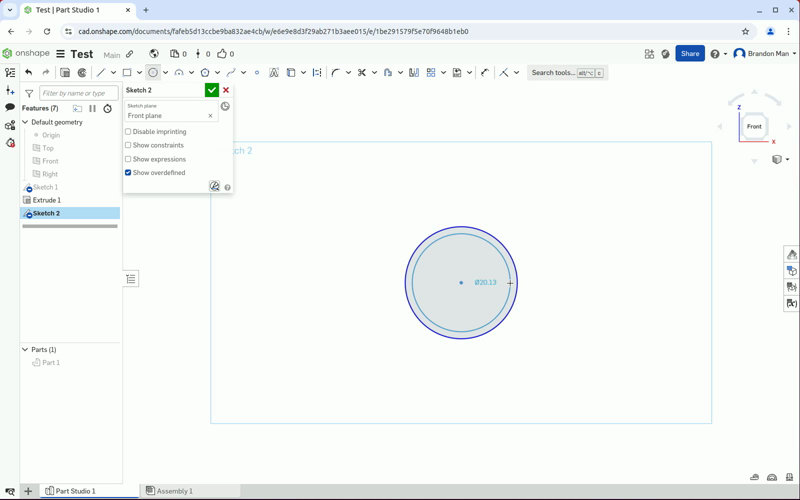
key(esc)
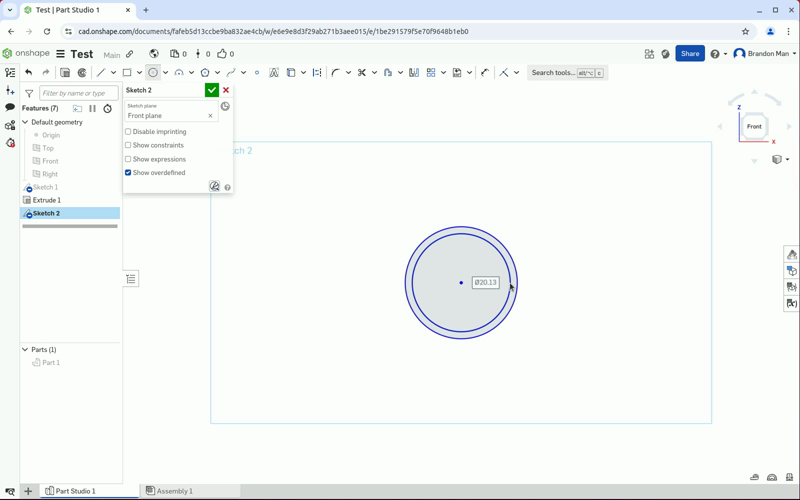
mouse_move(475, 334)
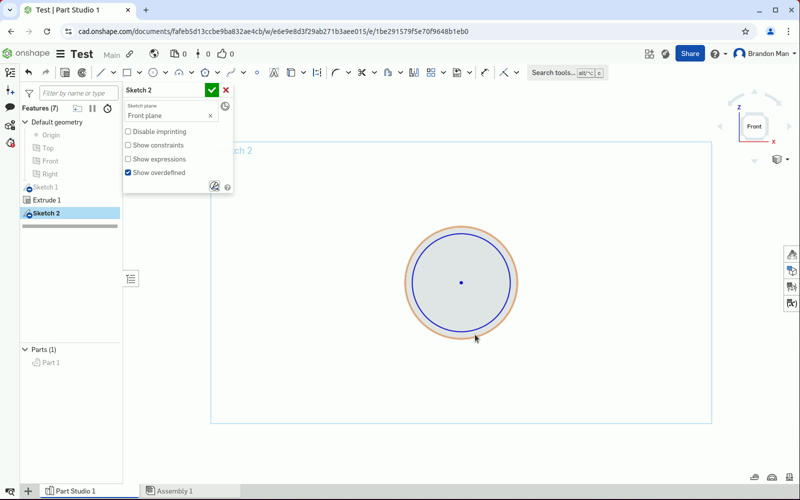
click(475, 334)
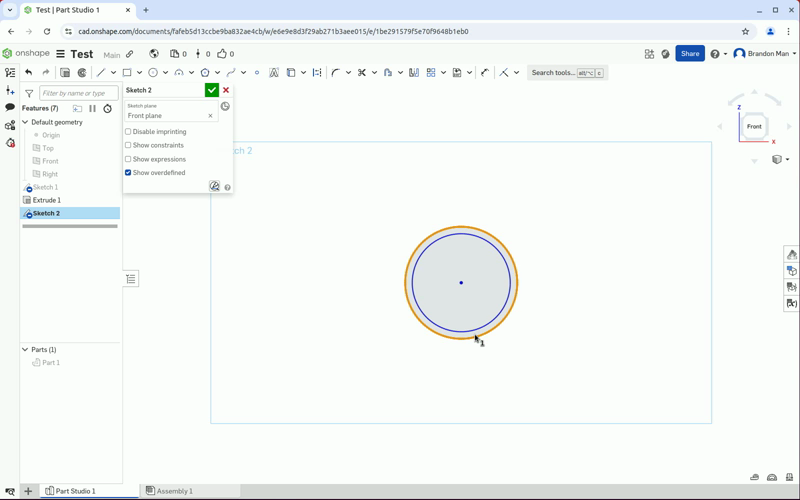
mouse_move(73, 352)
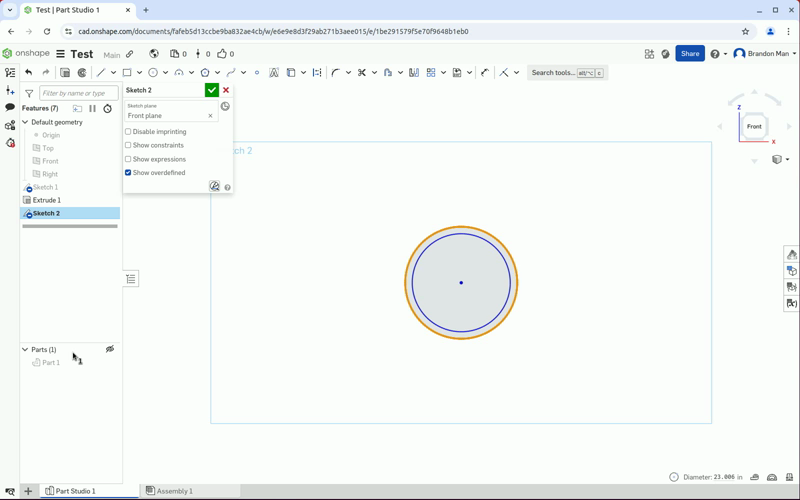
key(shift+y)
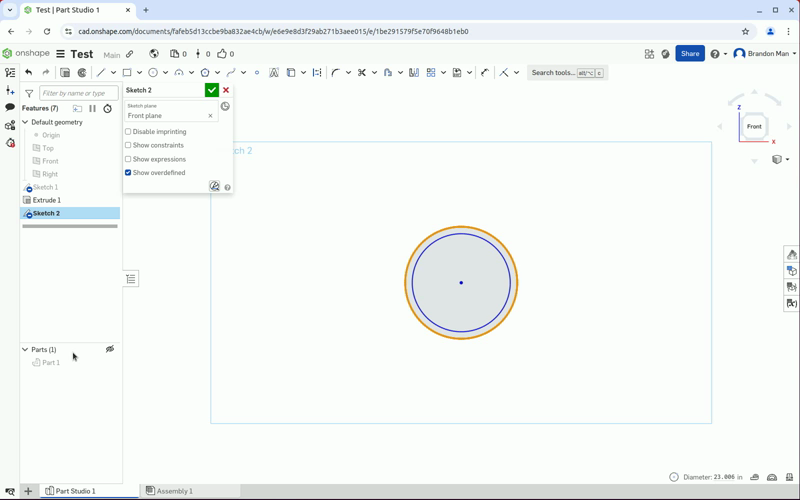
key(shift+e)
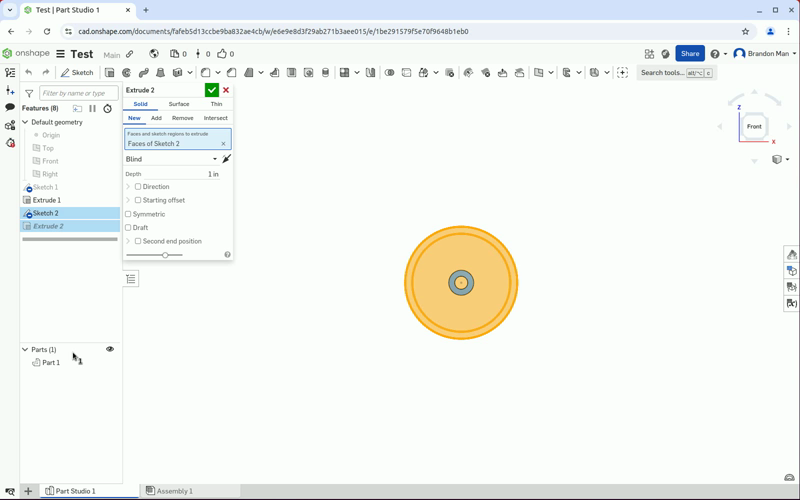
mouse_move(143, 106)
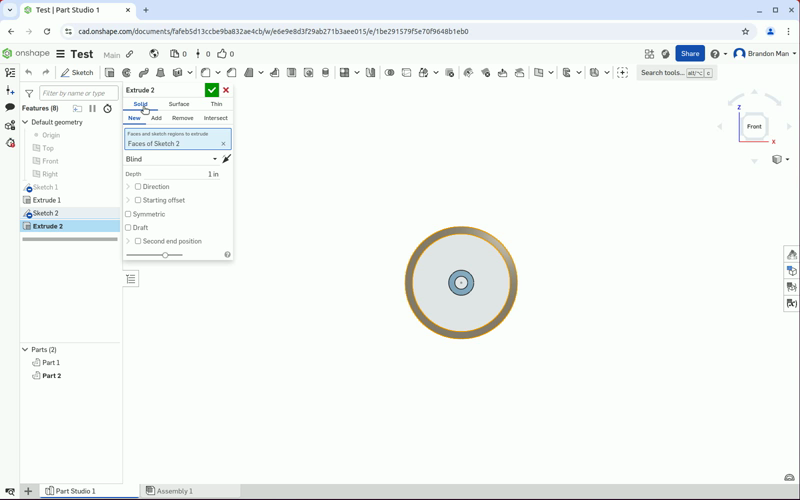
click(143, 106)
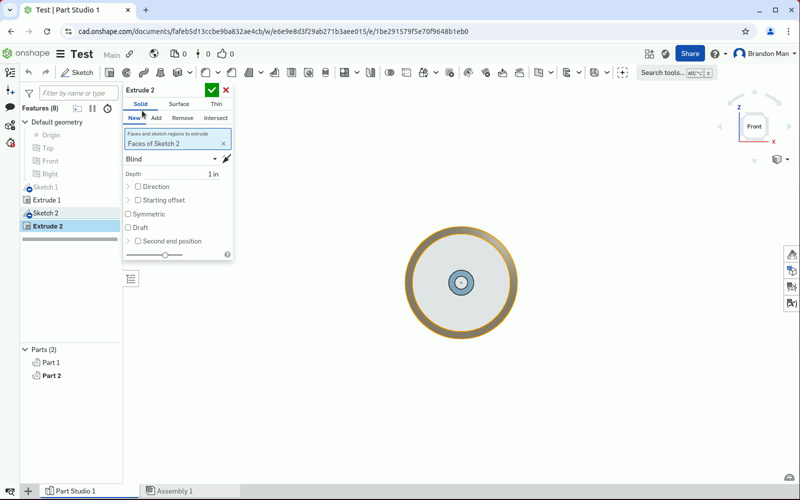
mouse_move(137, 120)
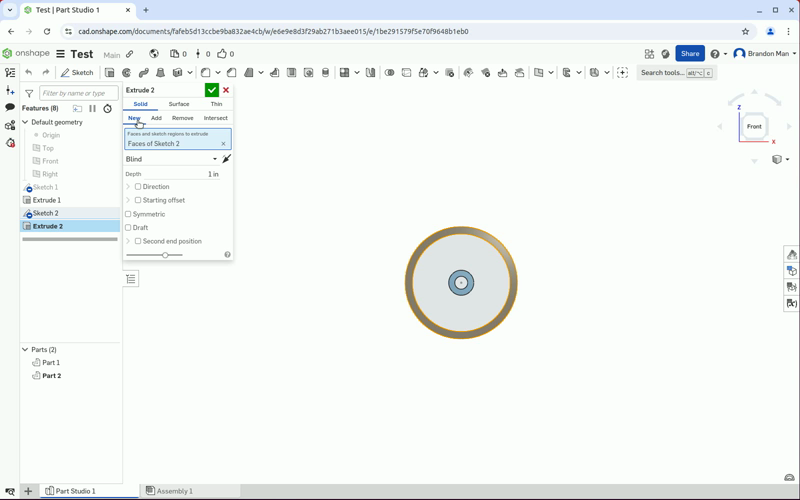
click(137, 120)
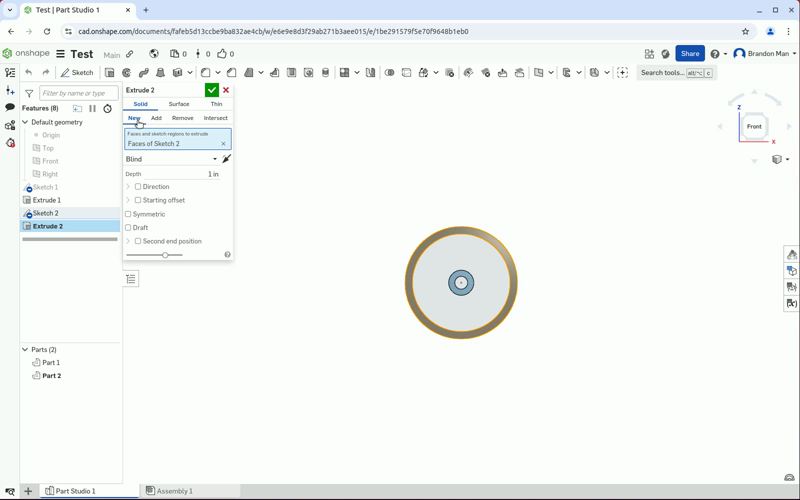
key(tab, 4)
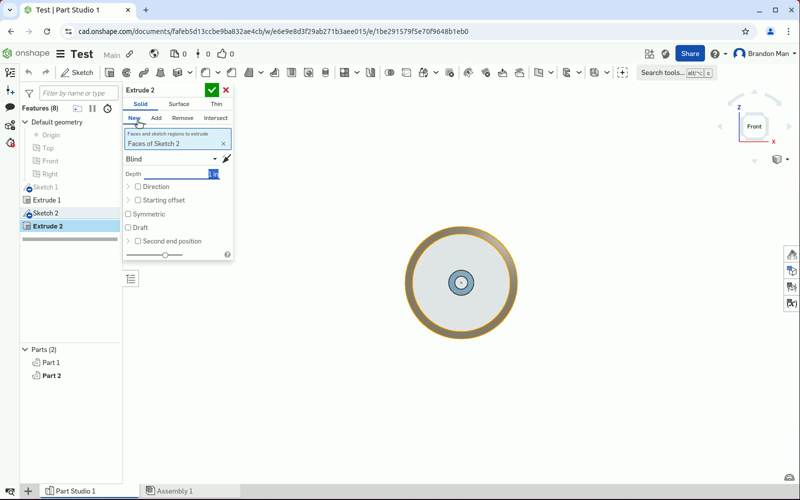
text(3.37)
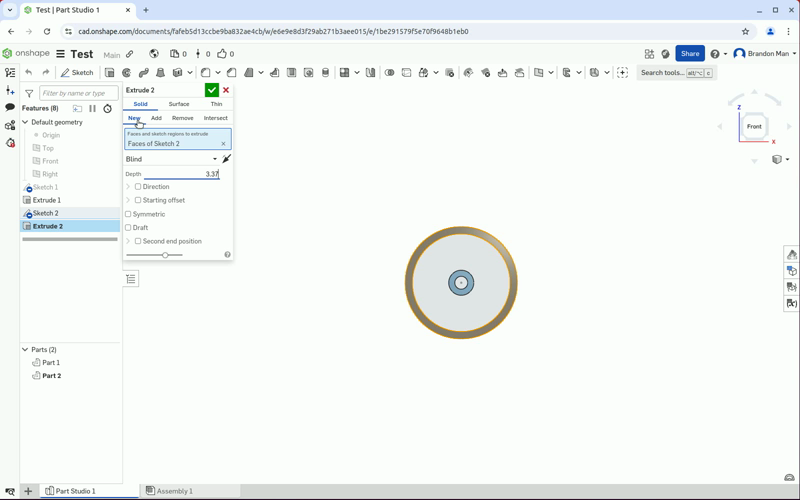
key(tab, 3)
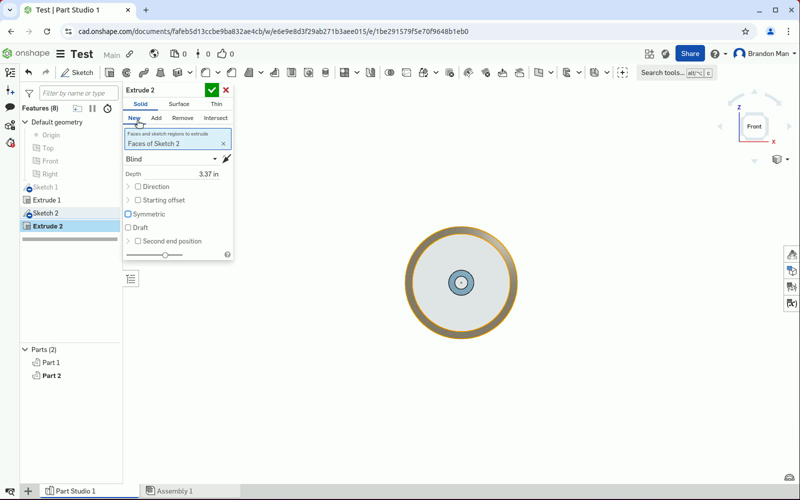
key(space)
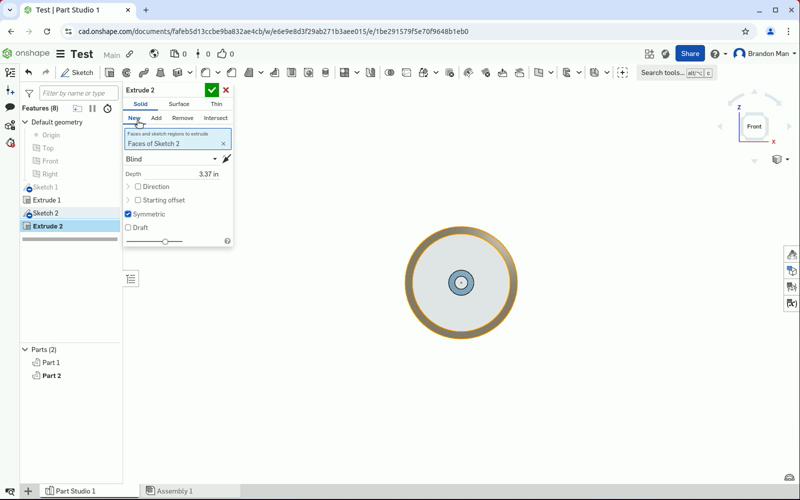
key(enter)
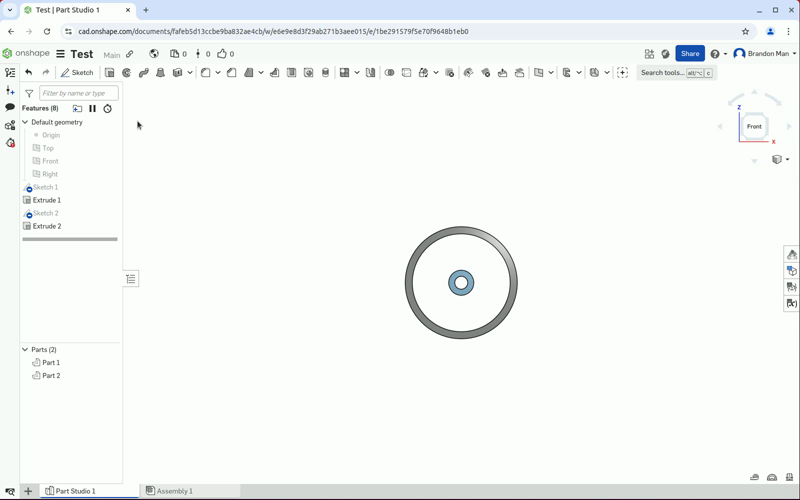
key(shift+h)
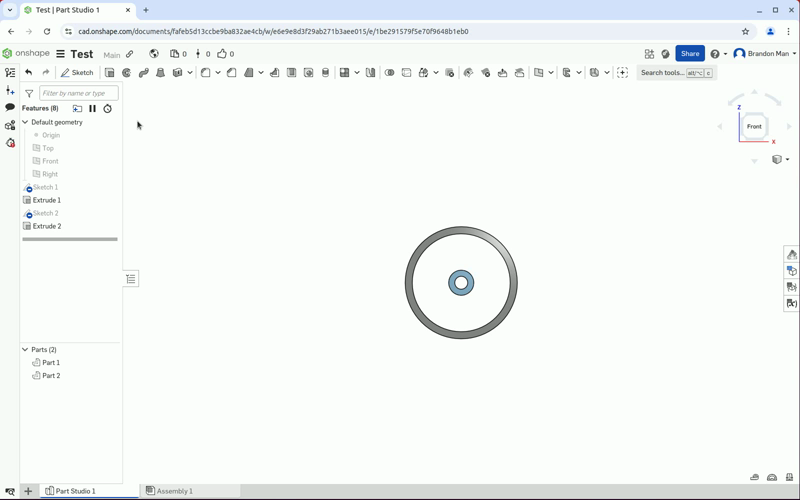
key(shift+h)
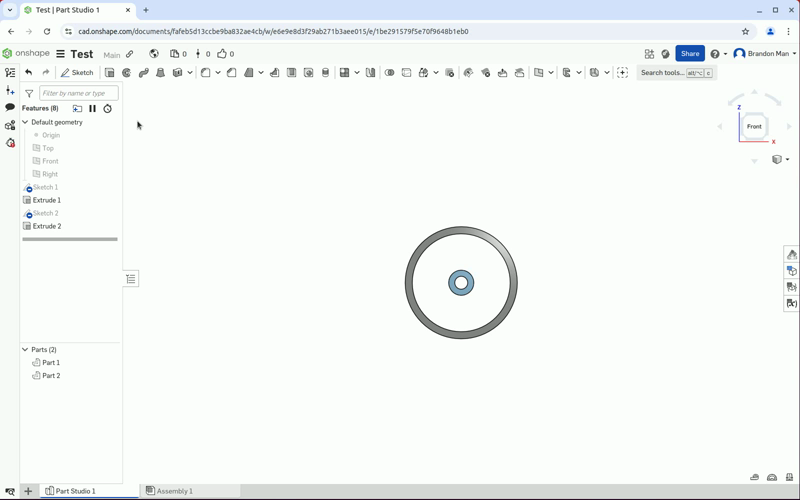
mouse_move(73, 189)
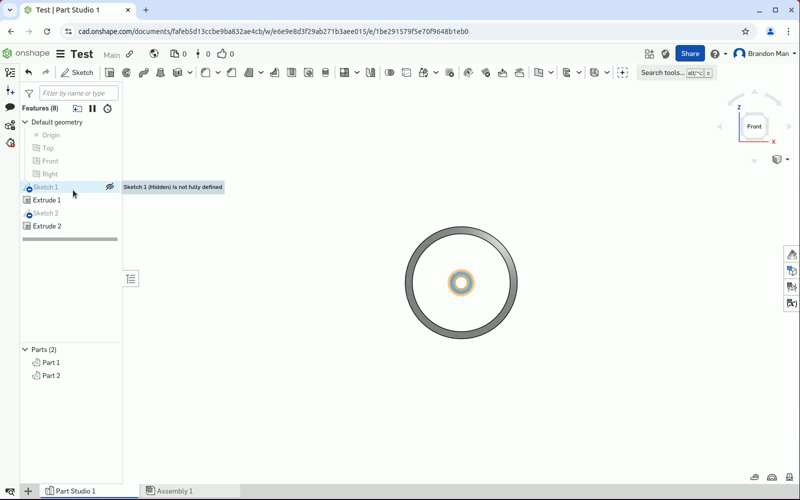
click(73, 189)
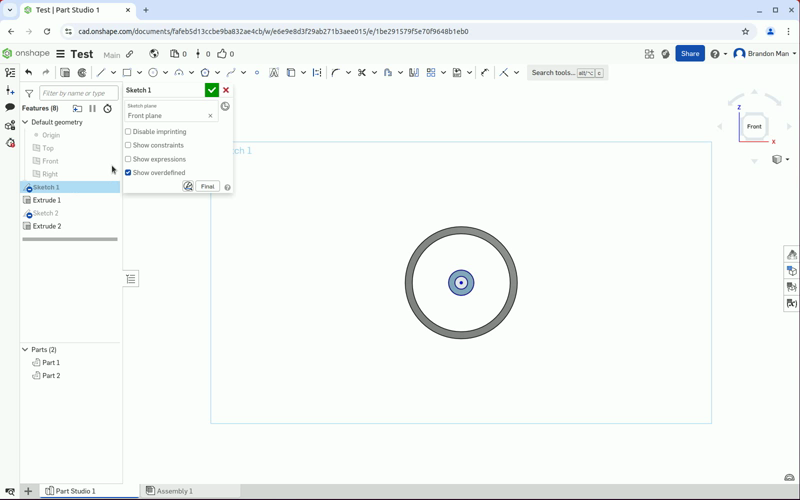
mouse_move(229, 92)
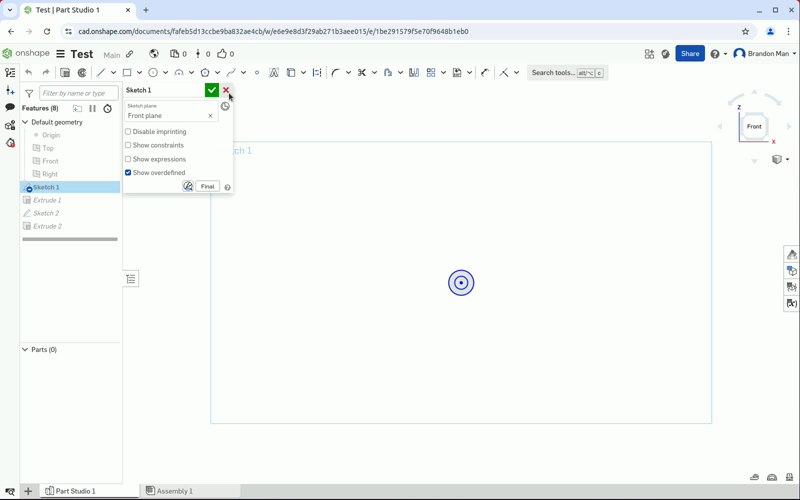
click(229, 92)
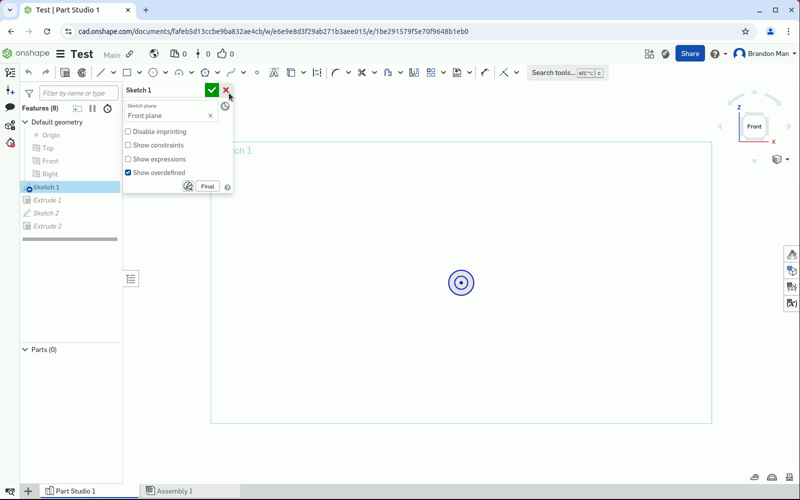
key(shift+s)
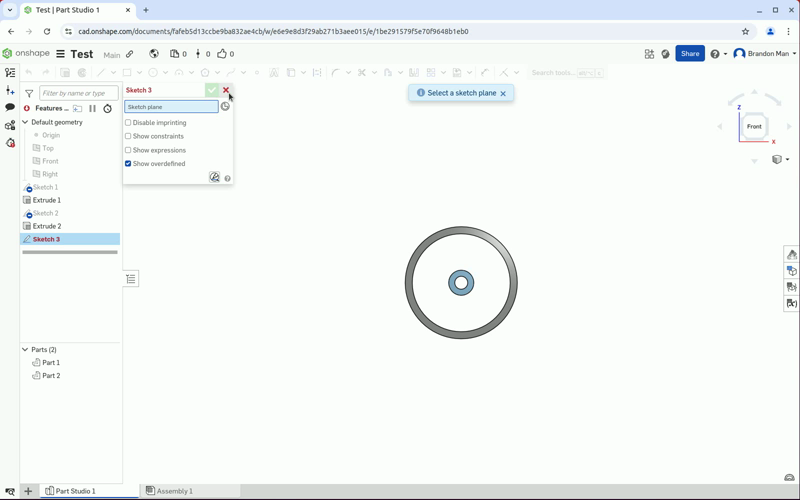
mouse_move(73, 163)
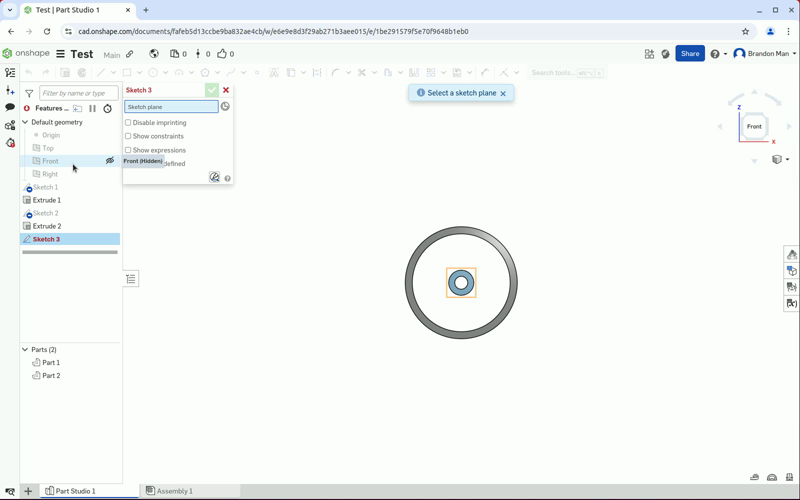
click(73, 163)
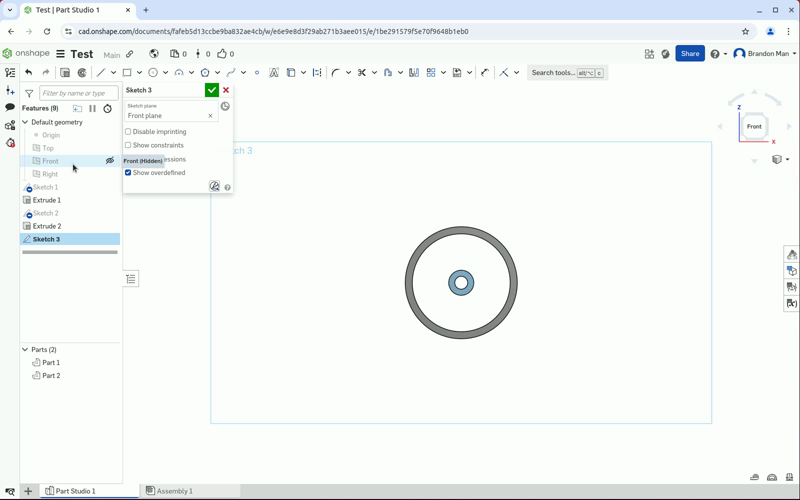
mouse_move(73, 352)
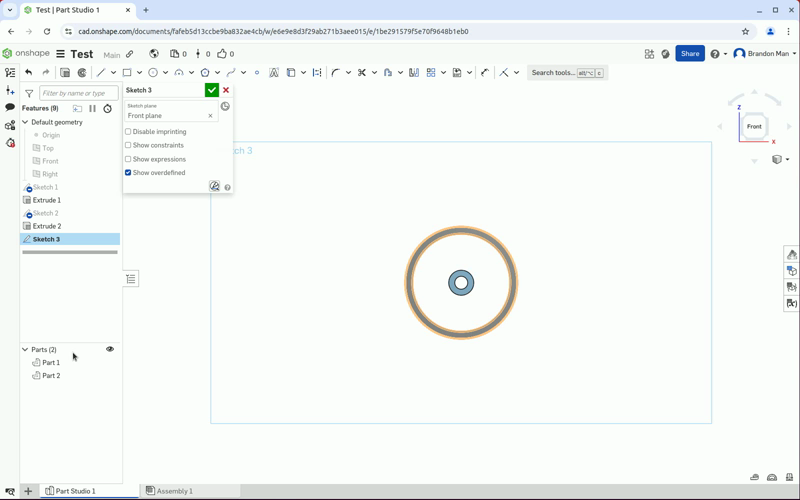
key(y)
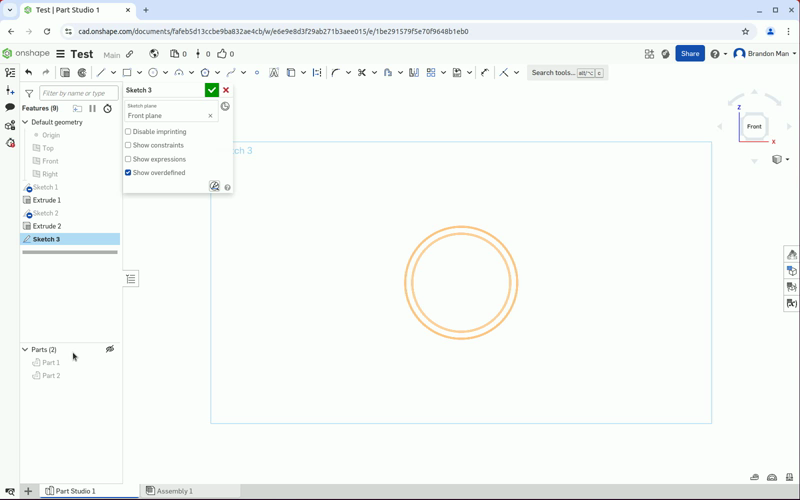
key(c)
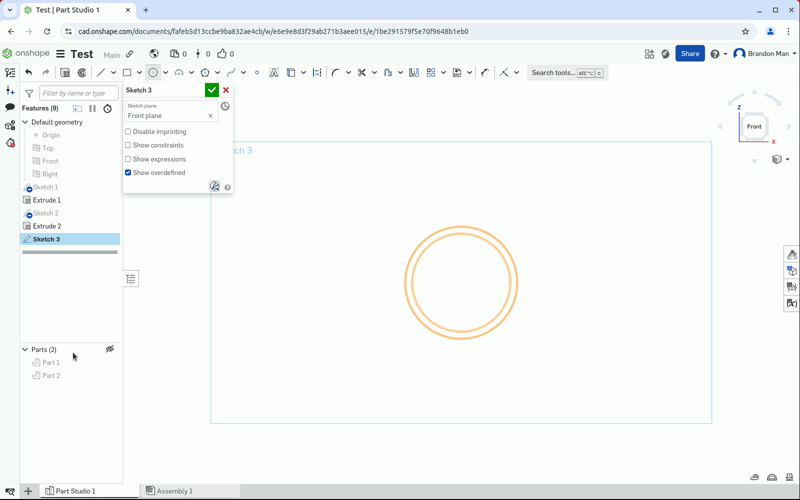
key_down(shift)
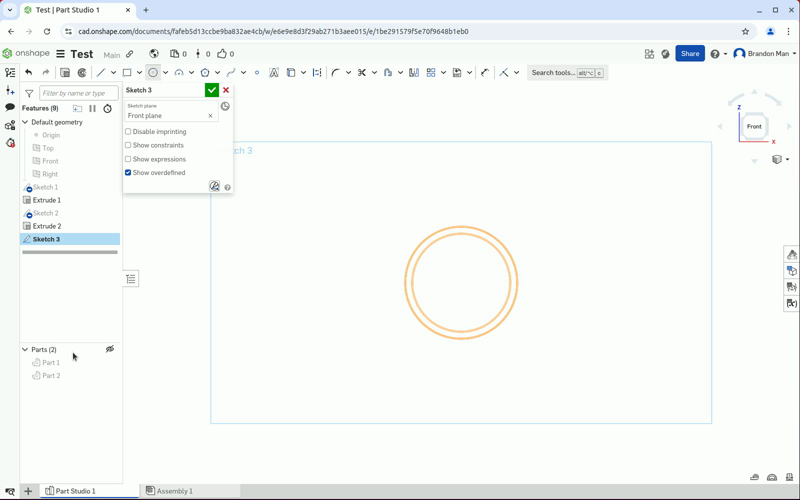
mouse_move(461, 282)
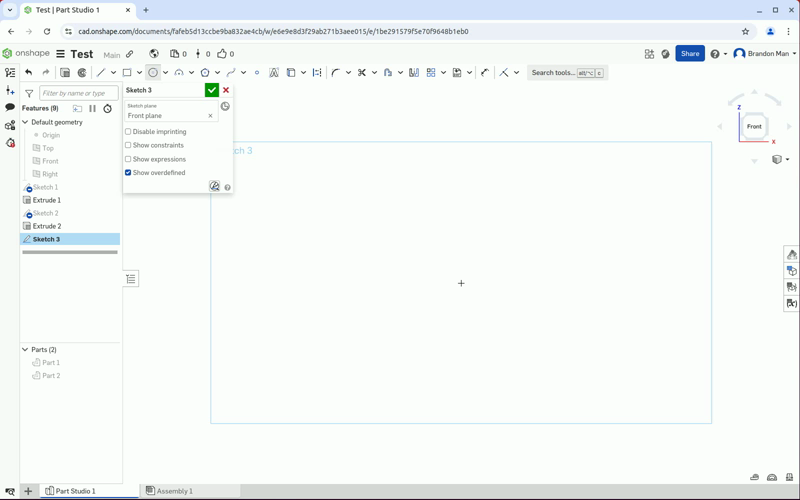
click(461, 282)
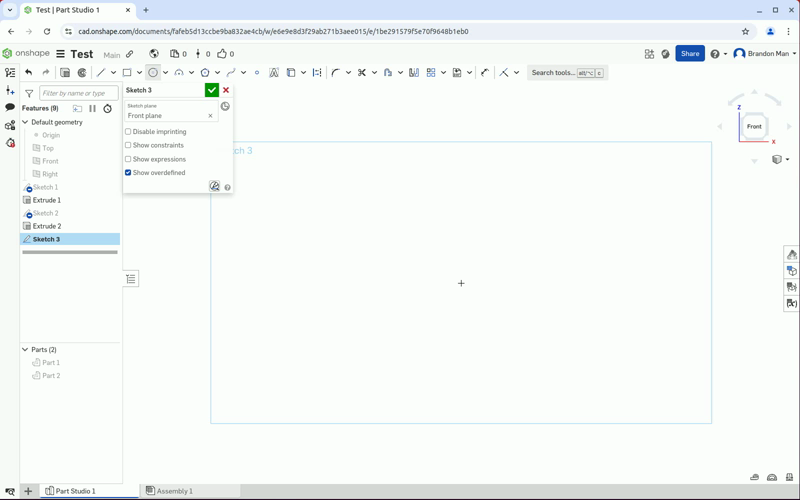
key_up(shift)
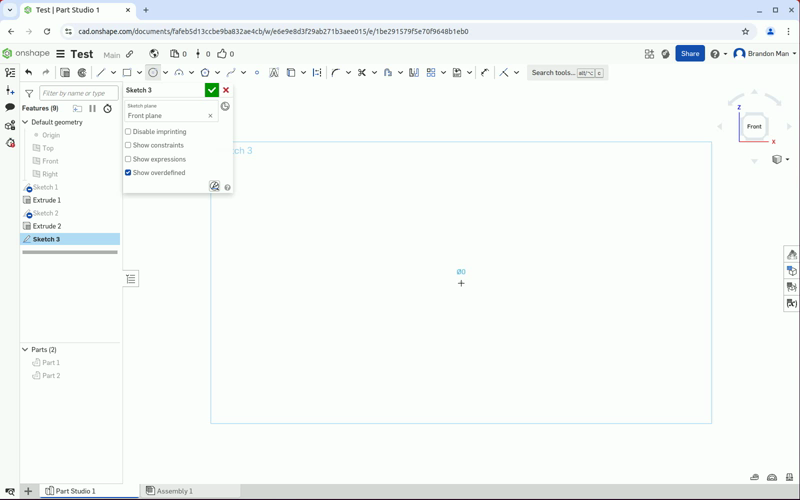
mouse_move(511, 282)
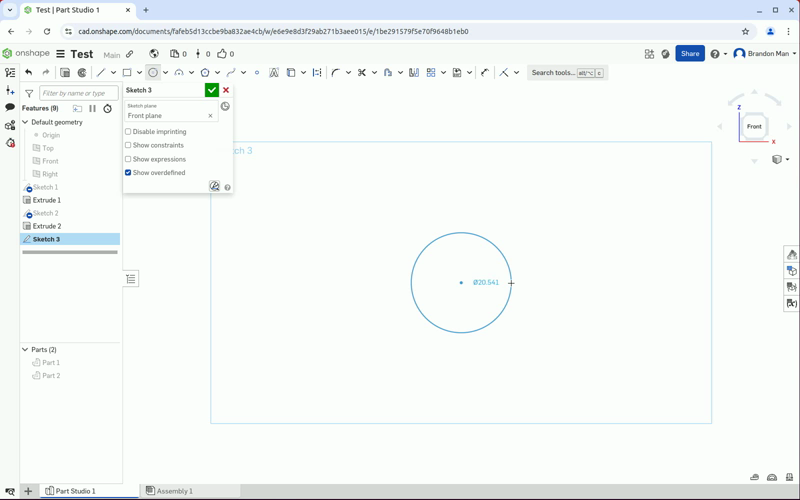
click(511, 282)
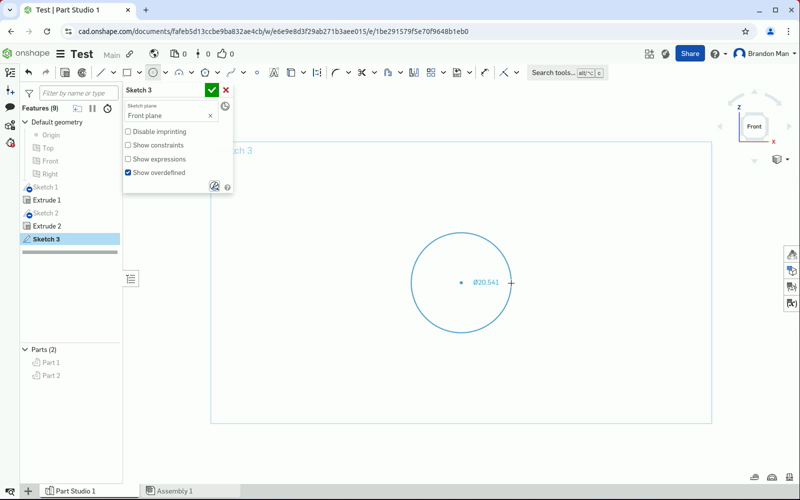
key(esc)
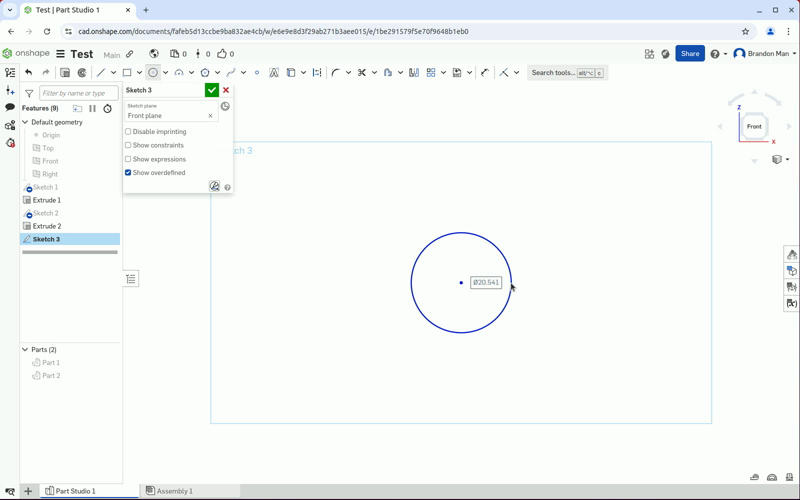
key(c)
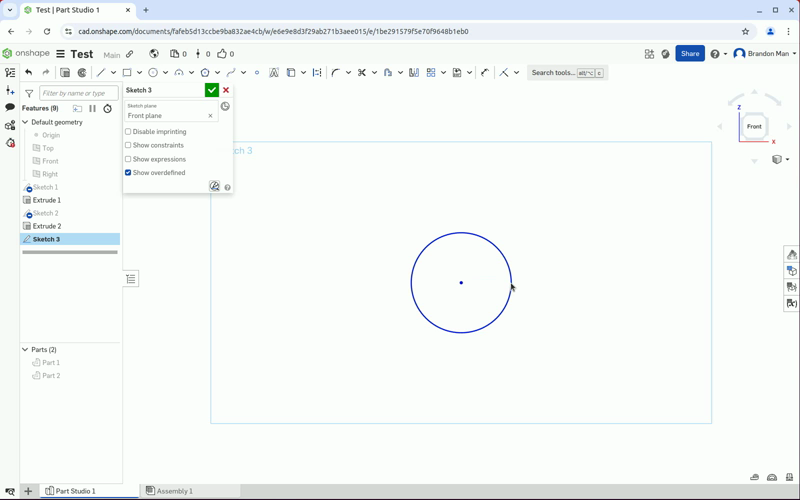
key_down(shift)
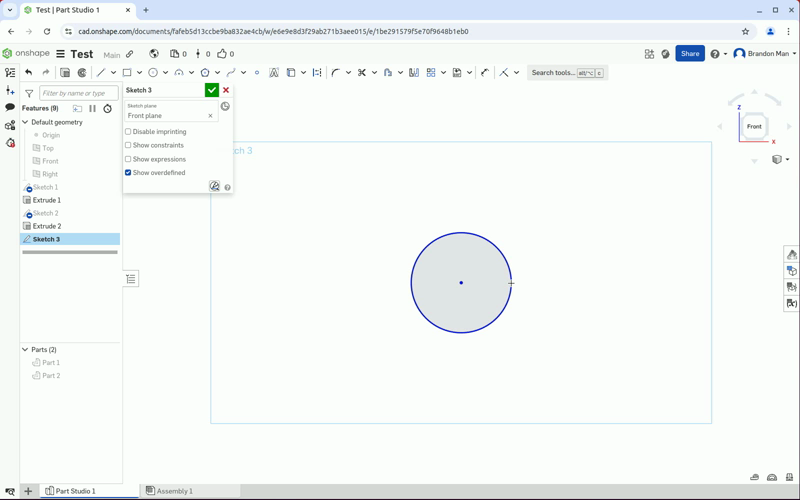
mouse_move(461, 282)
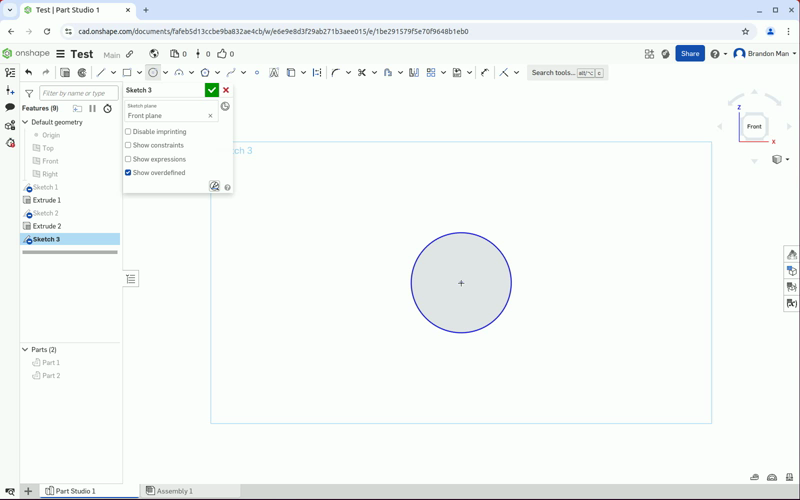
click(461, 282)
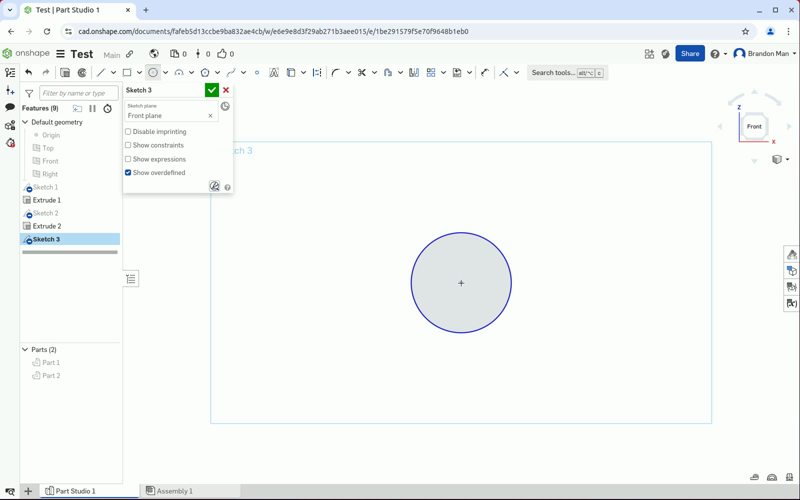
key_up(shift)
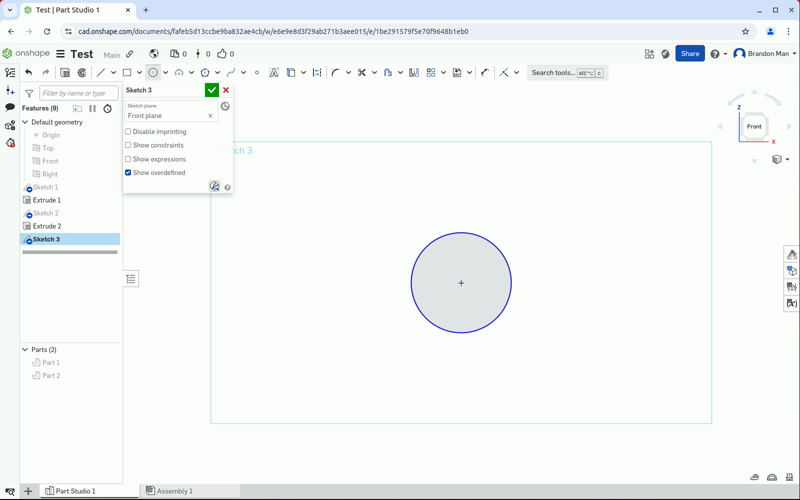
mouse_move(472, 282)
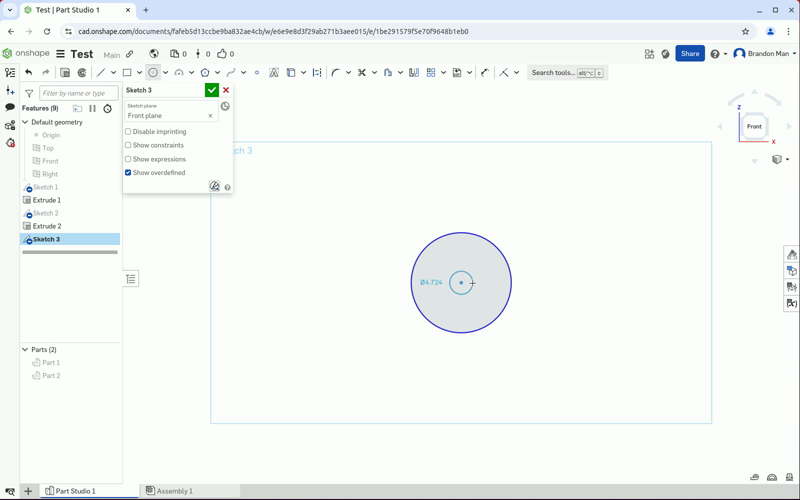
click(472, 282)
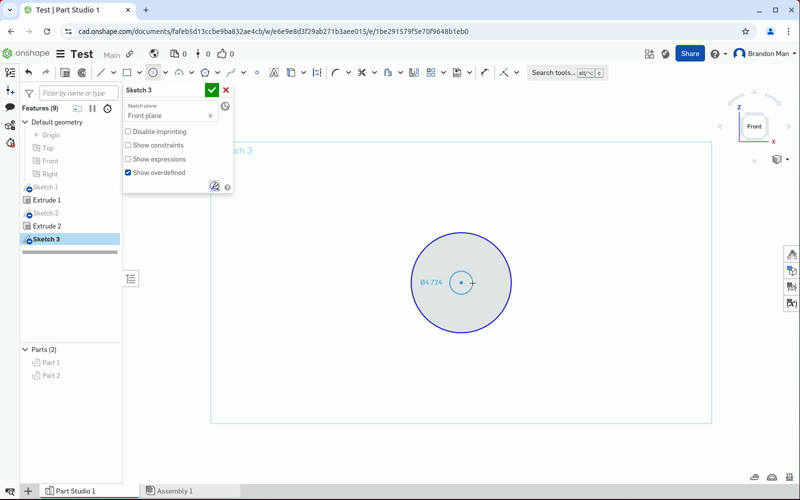
key(esc)
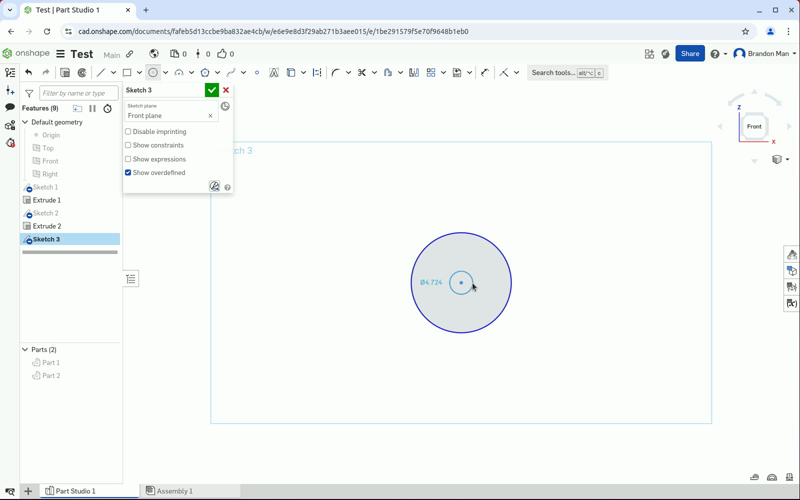
mouse_move(500, 265)
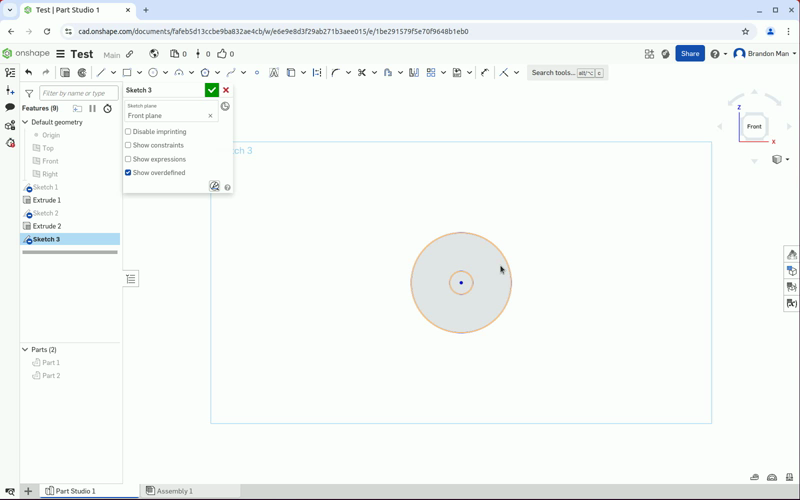
click(500, 265)
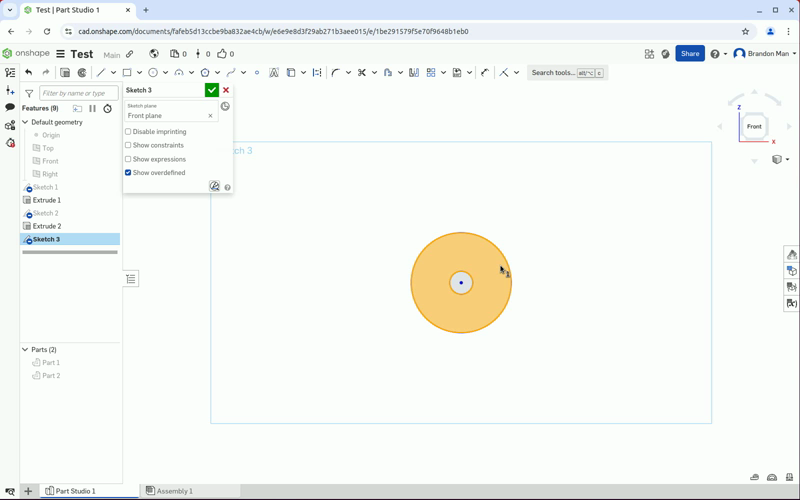
mouse_move(73, 352)
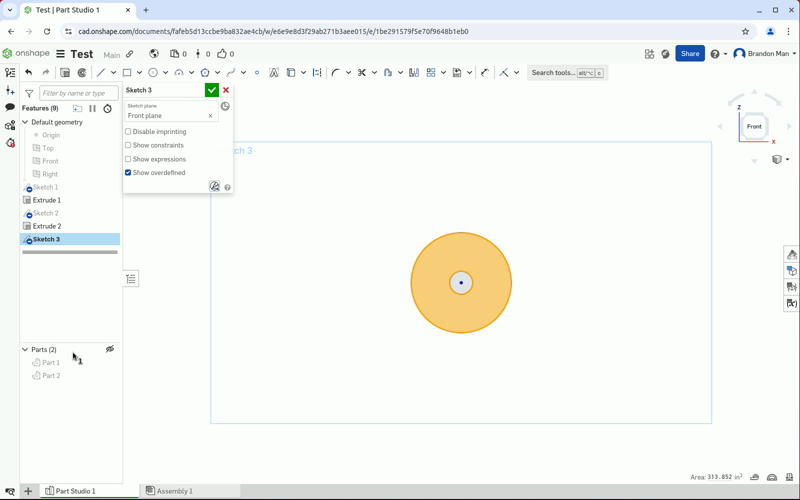
key(shift+y)
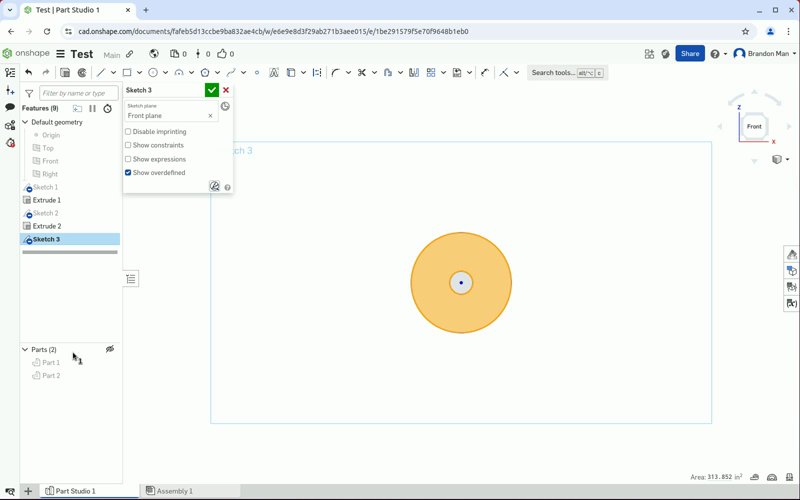
key(shift+e)
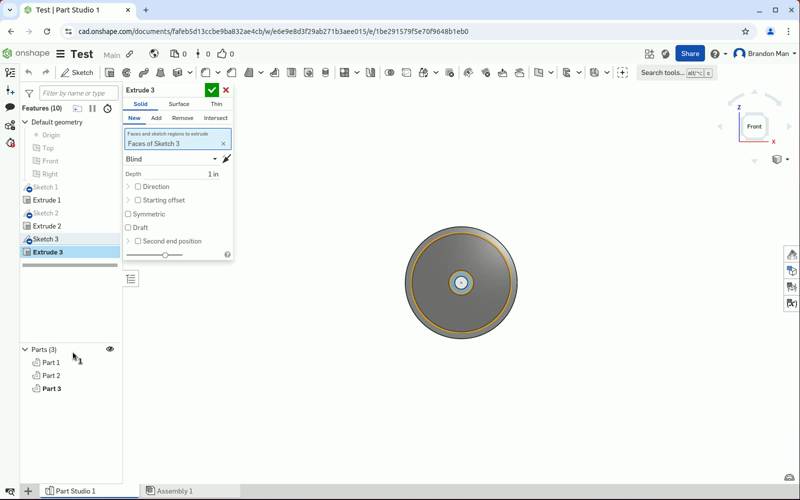
mouse_move(143, 106)
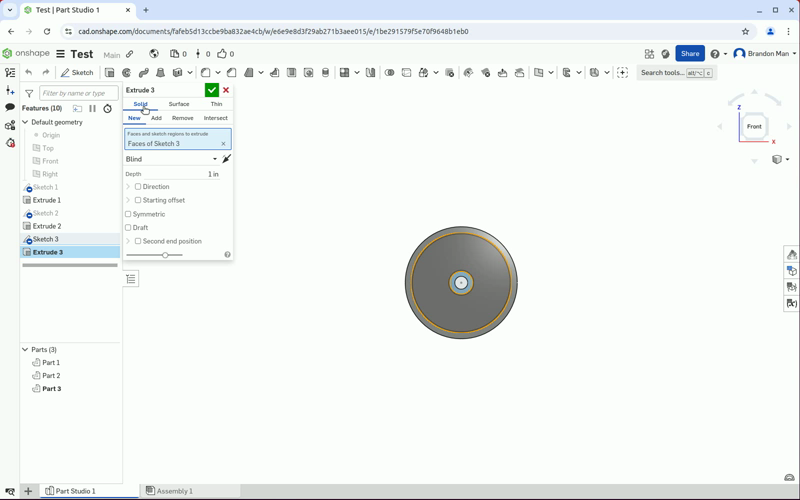
click(143, 106)
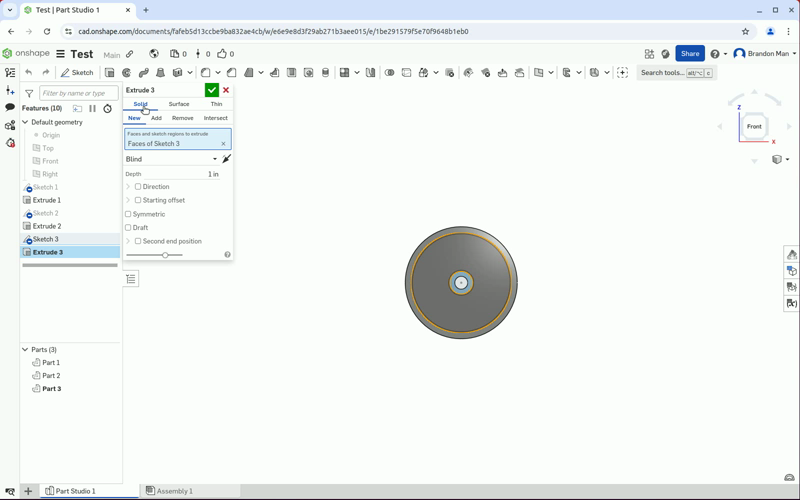
mouse_move(137, 120)
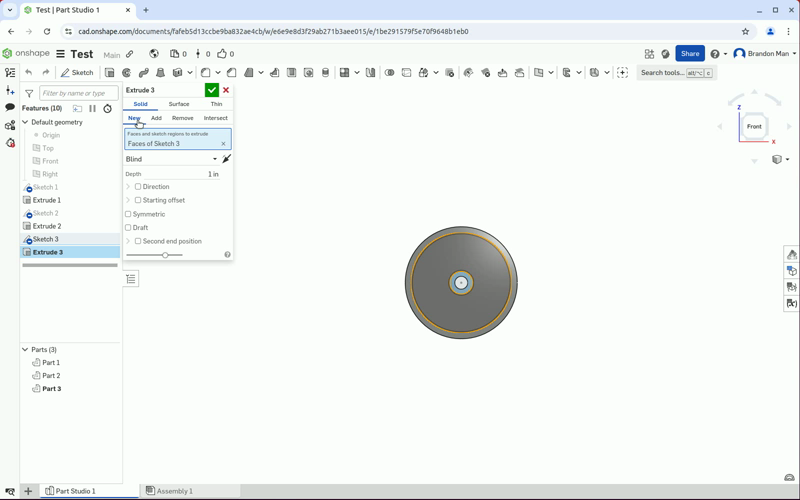
click(137, 120)
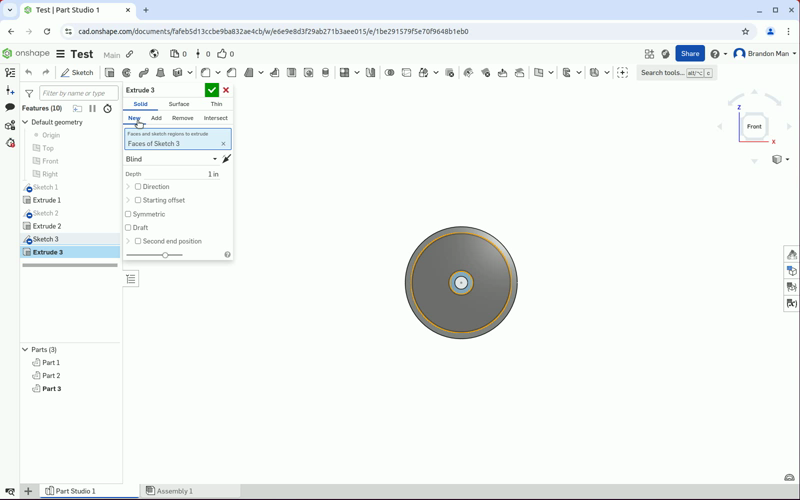
key(tab, 4)
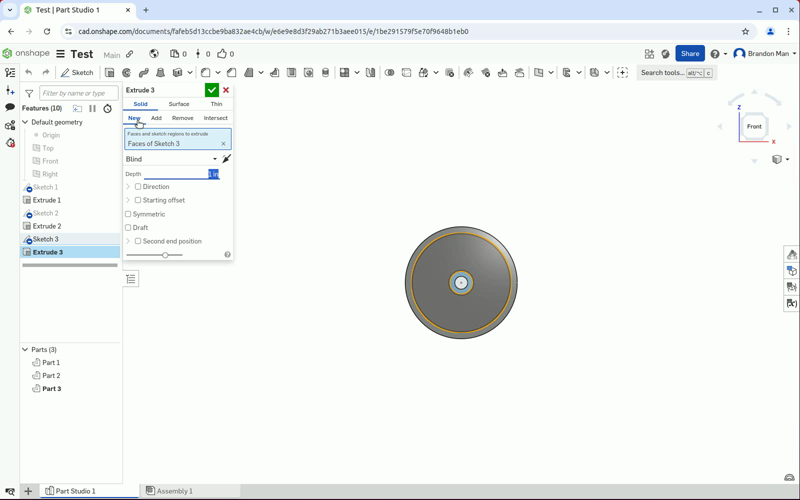
text(1.926)
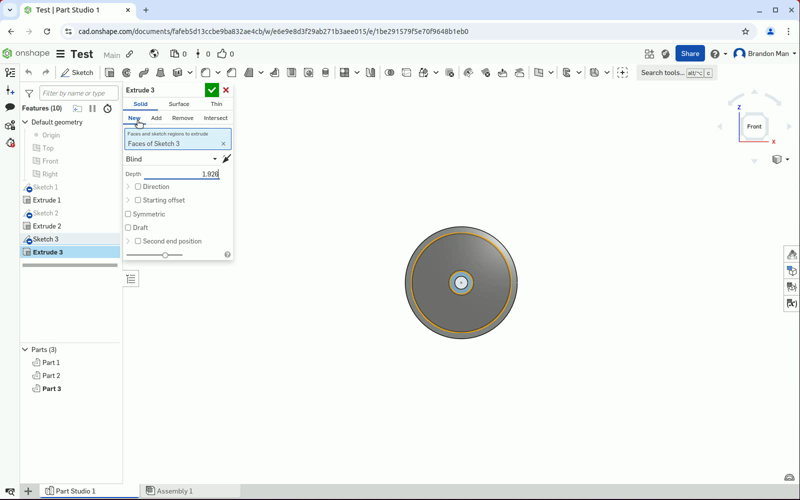
key(tab, 3)
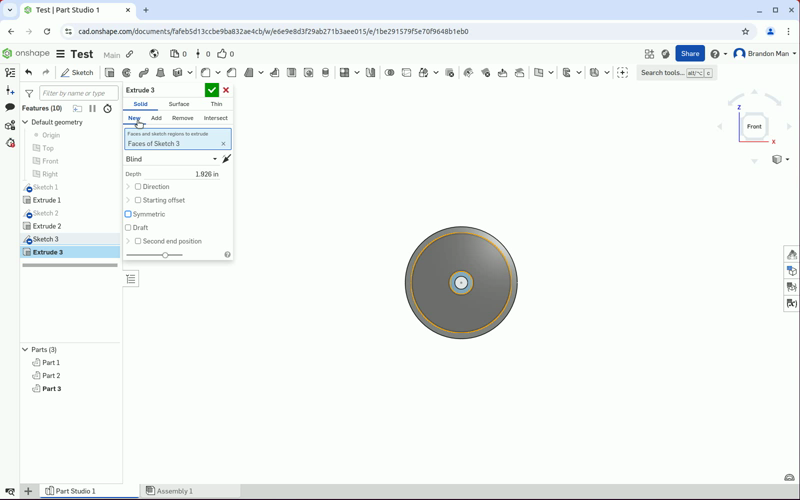
key(space)
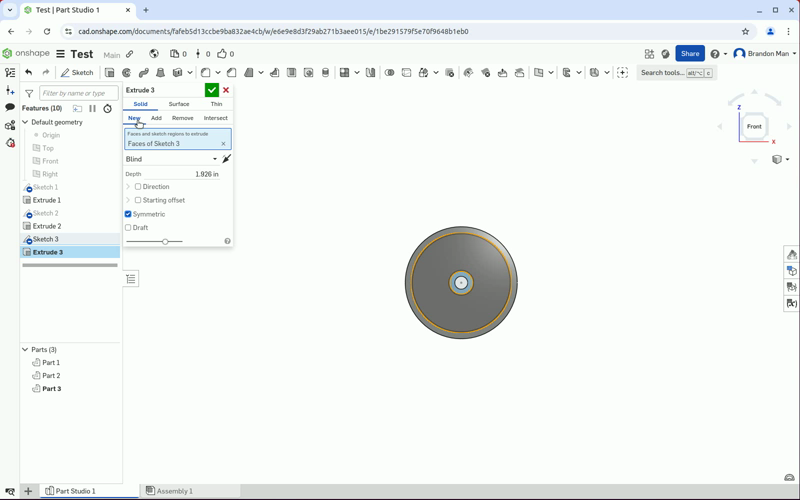
key(enter)
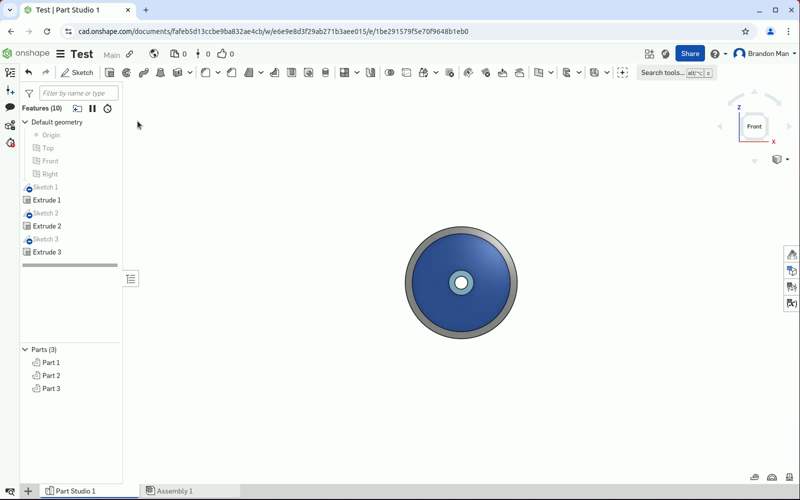
key(shift+h)
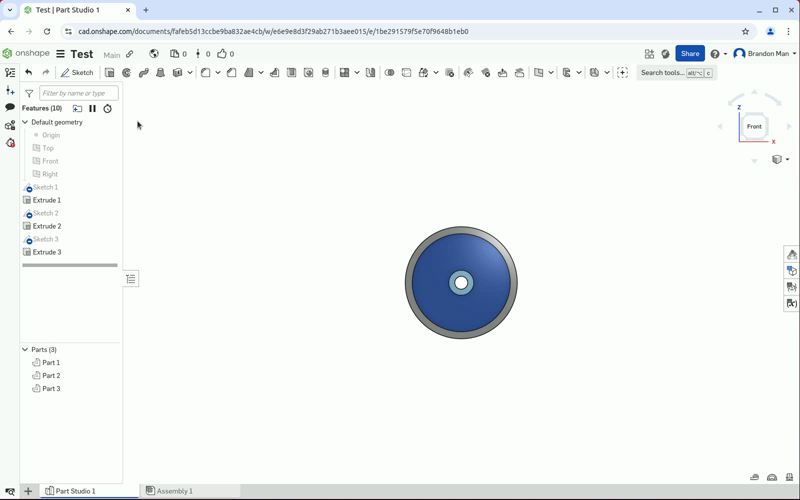
key(shift+h)
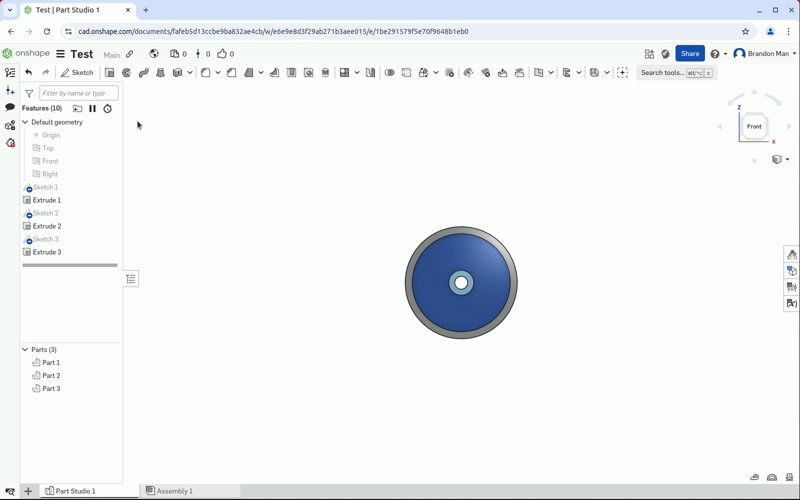
mouse_move(73, 189)
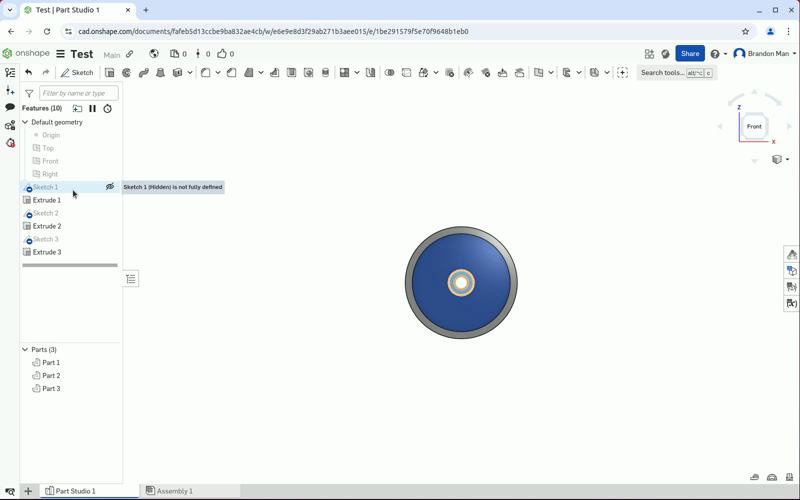
click(73, 189)
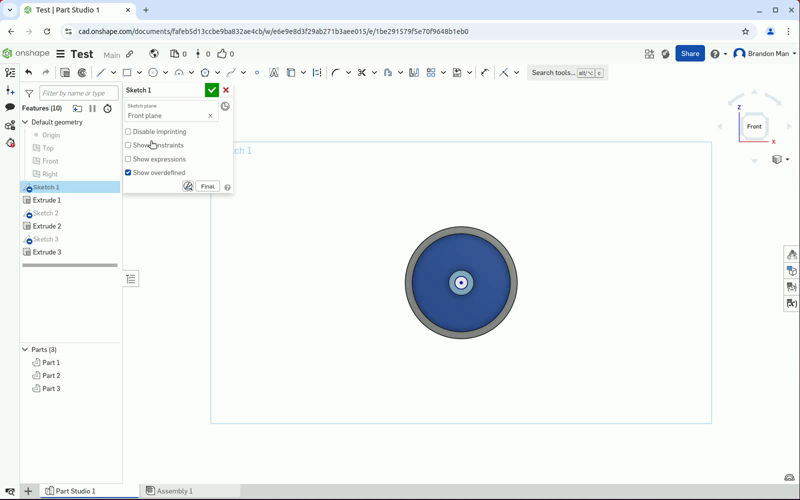
mouse_move(229, 92)
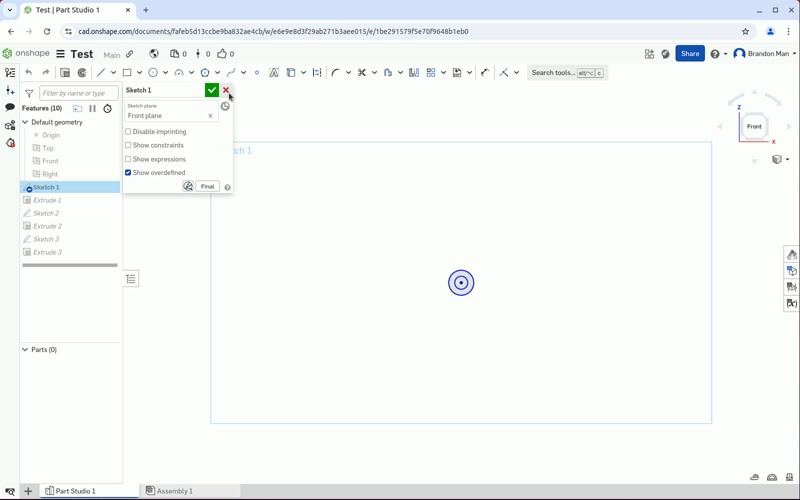
click(229, 92)
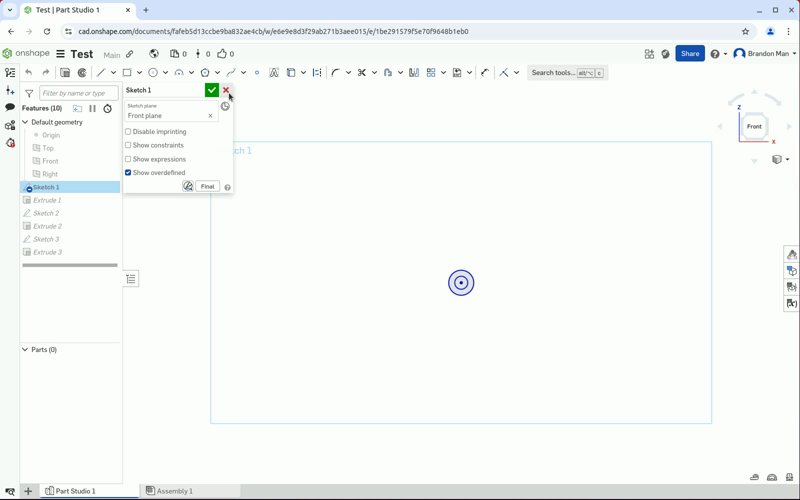
key(shift+s)
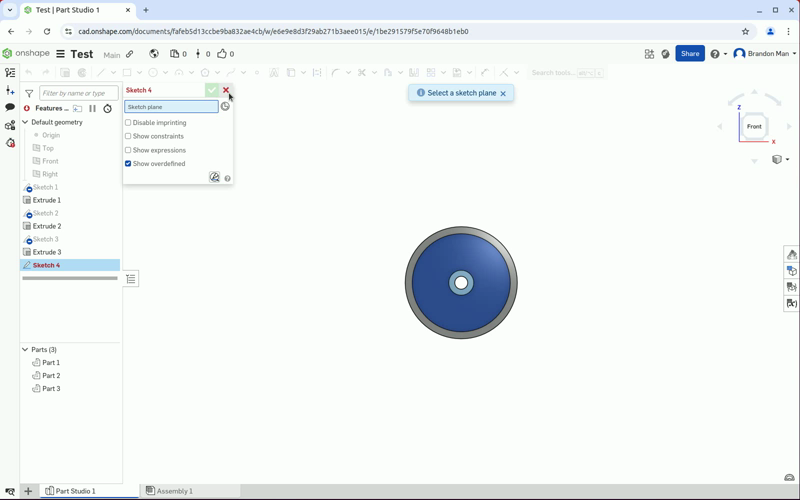
mouse_move(73, 163)
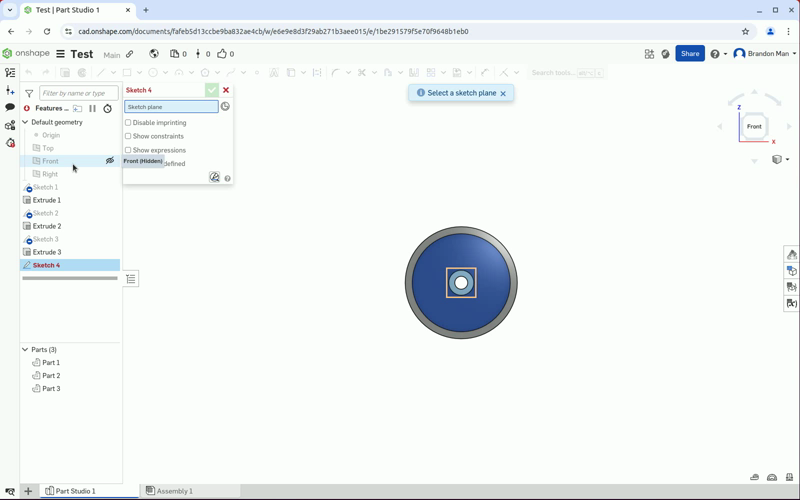
click(73, 163)
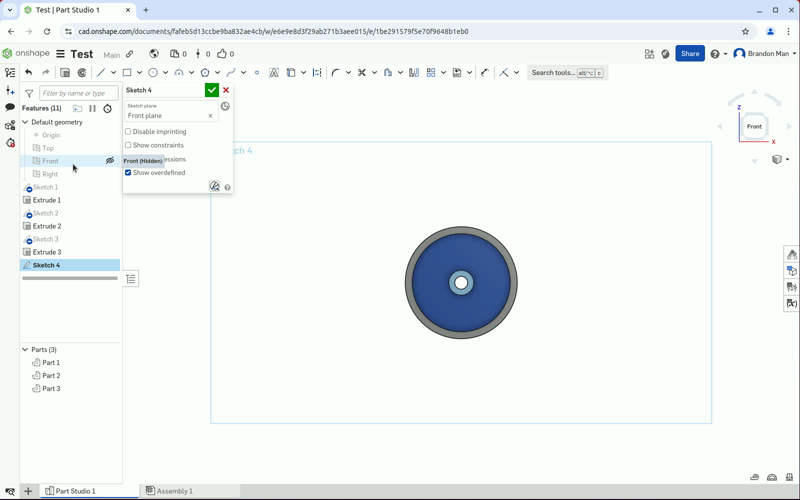
mouse_move(73, 352)
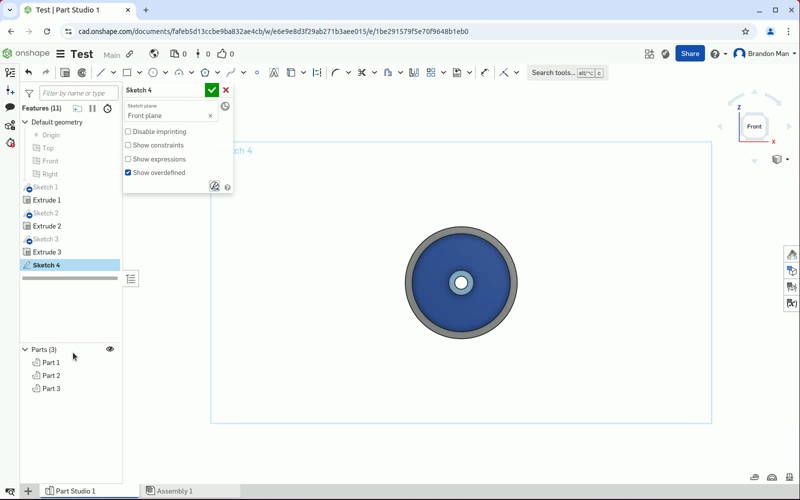
key(y)
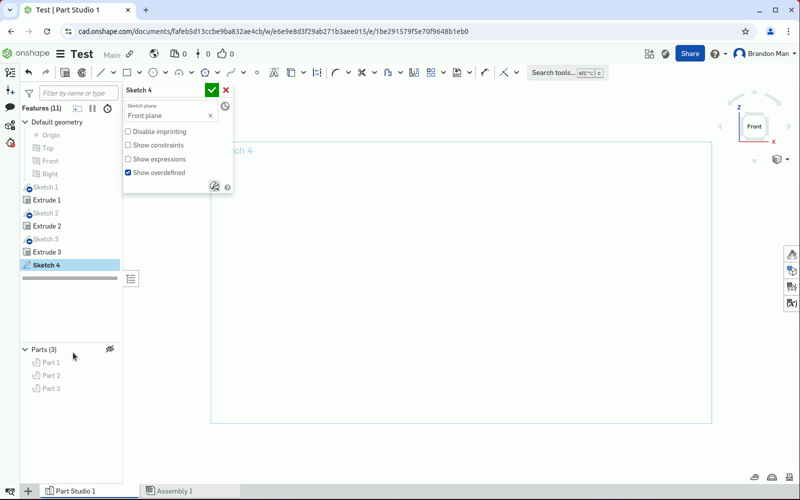
key(c)
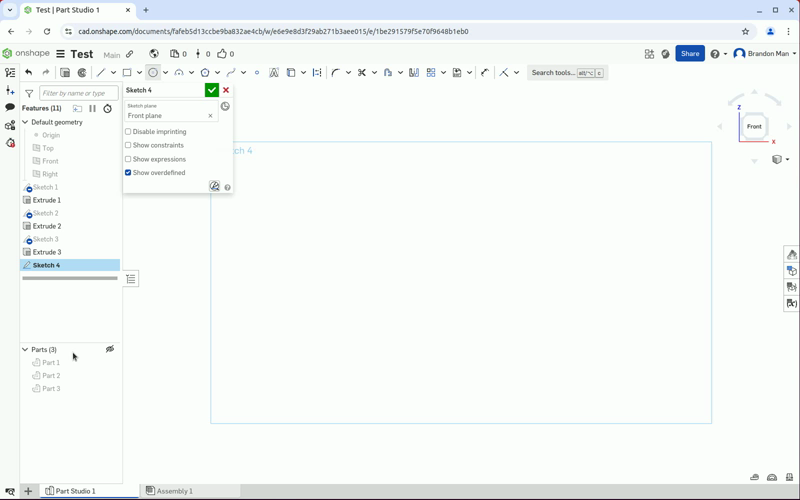
key_down(shift)
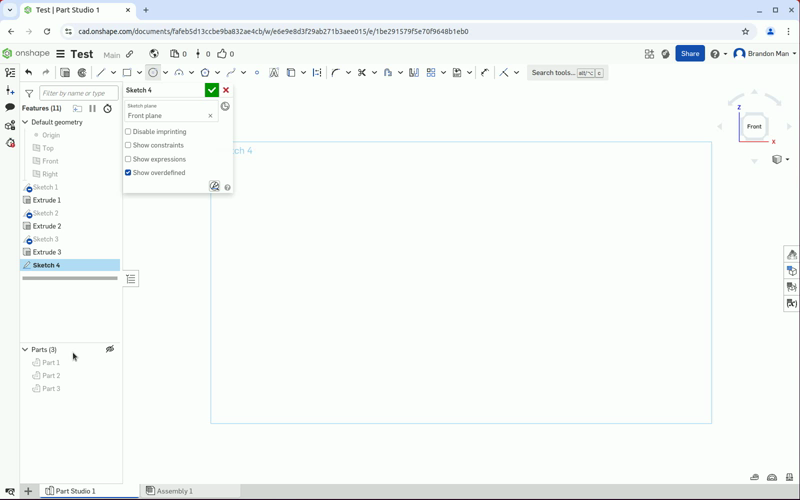
mouse_move(461, 282)
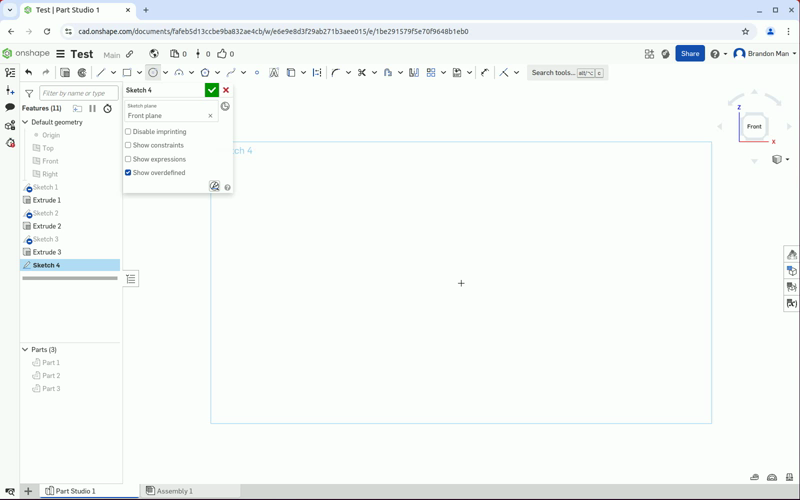
click(461, 282)
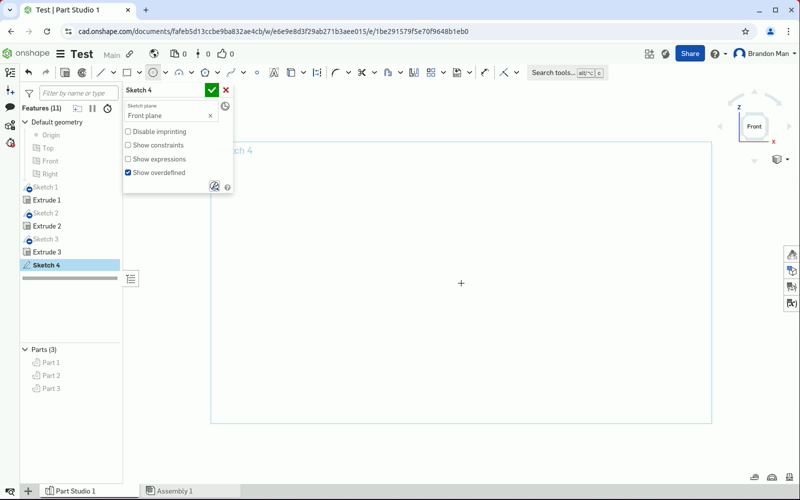
key_up(shift)
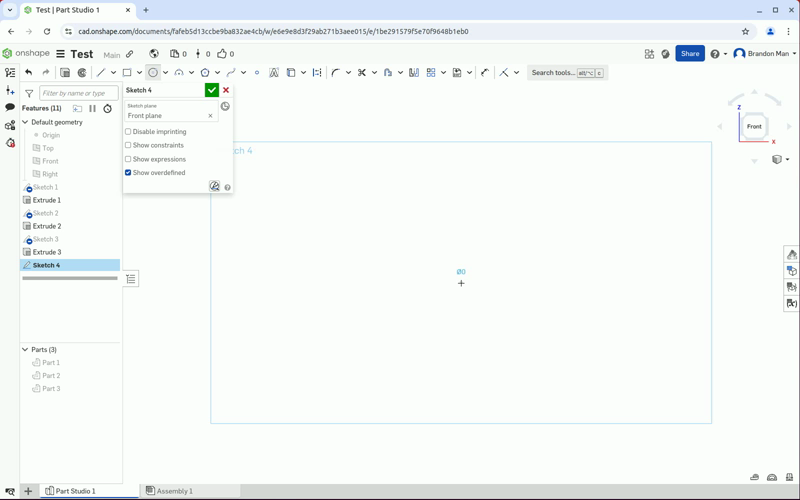
mouse_move(467, 282)
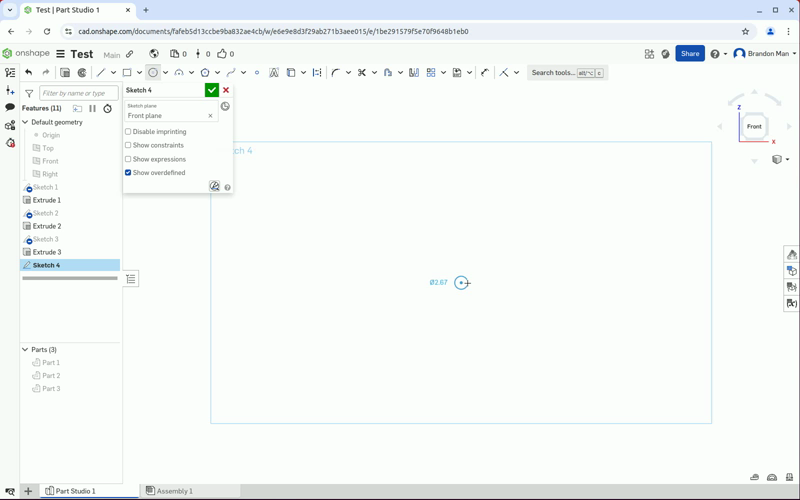
click(467, 282)
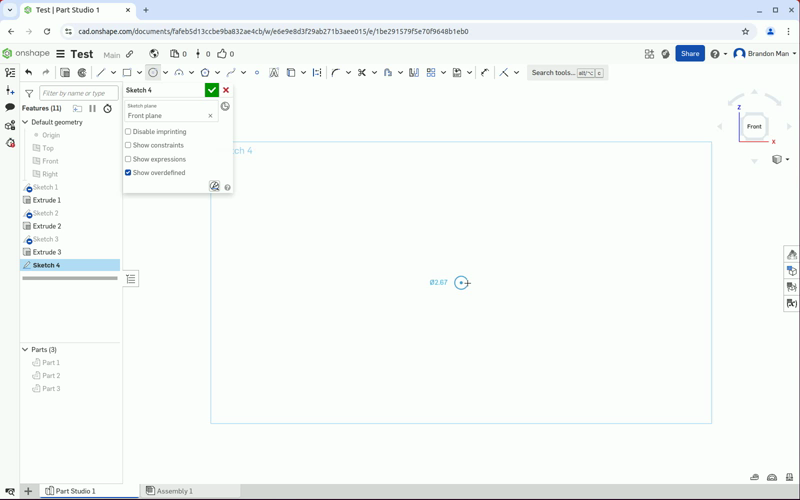
key(esc)
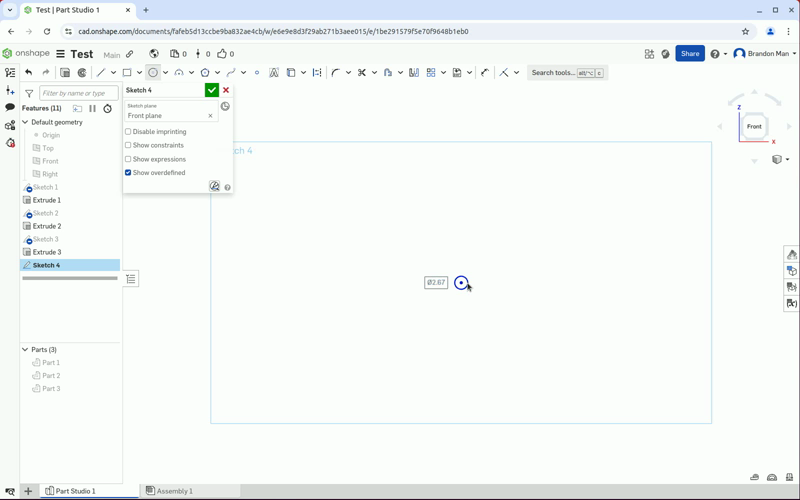
mouse_move(464, 281)
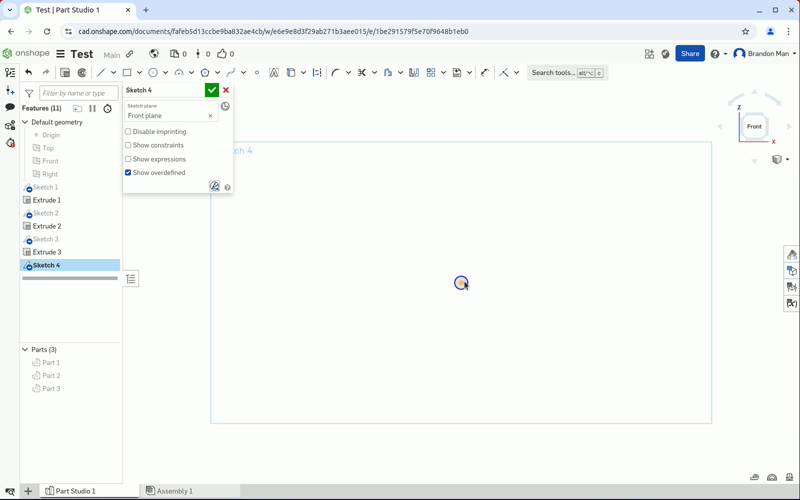
scroll(6)
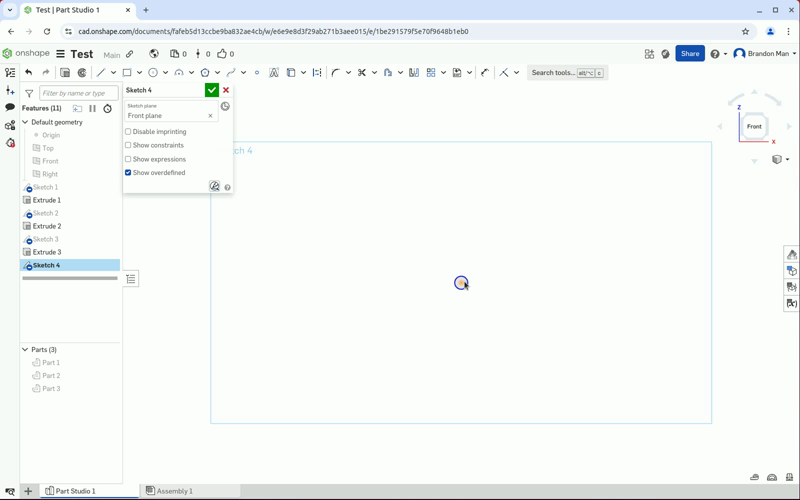
scroll(6)
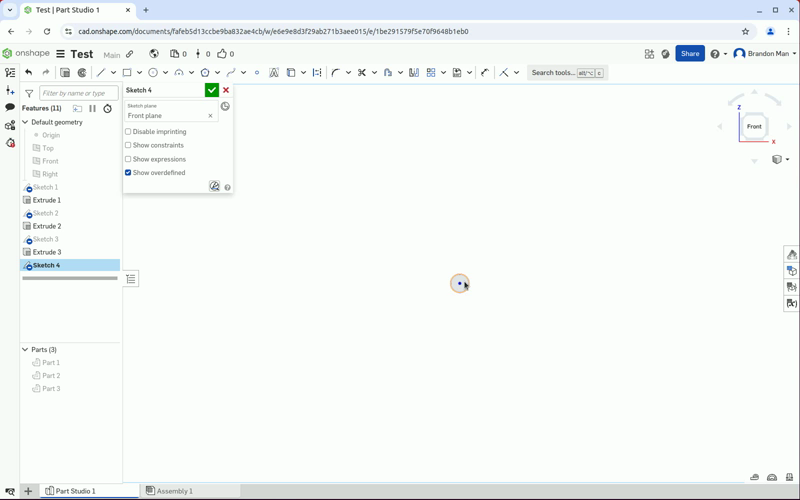
scroll(6)
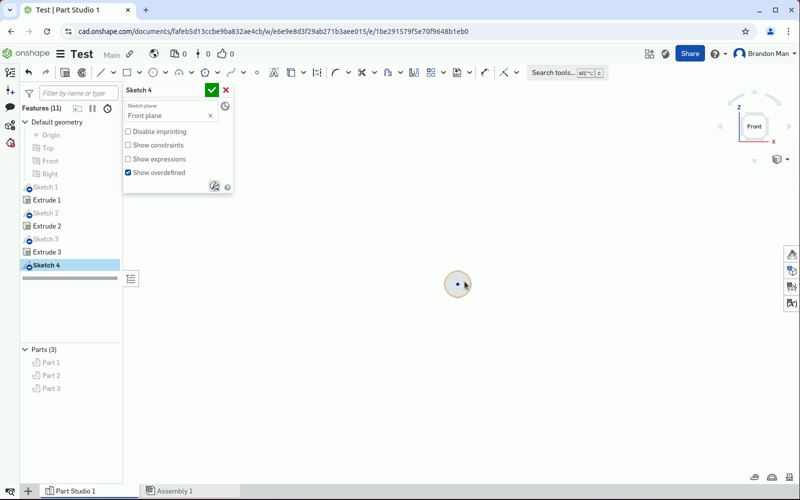
scroll(6)
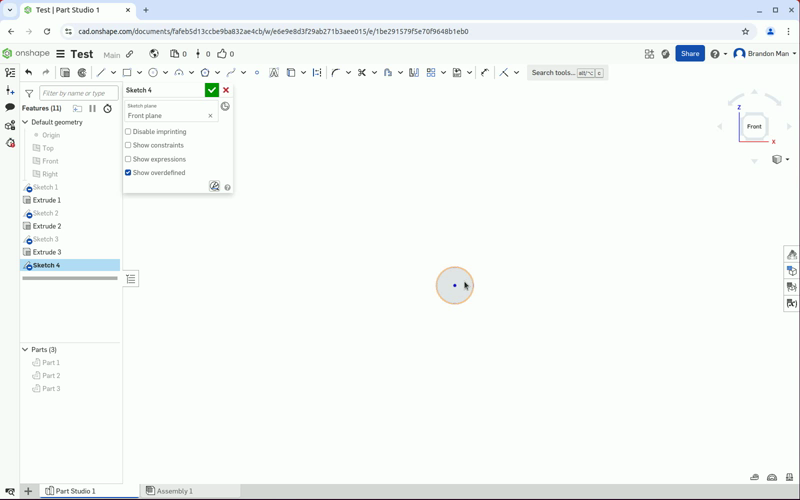
scroll(6)
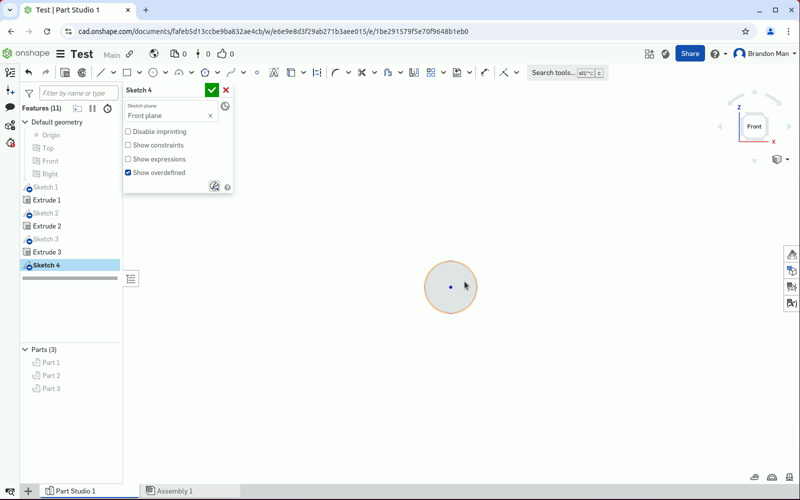
scroll(6)
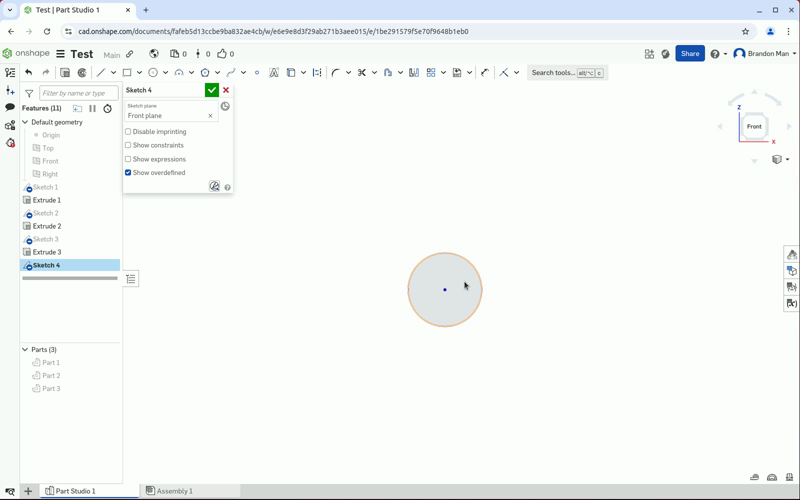
scroll(6)
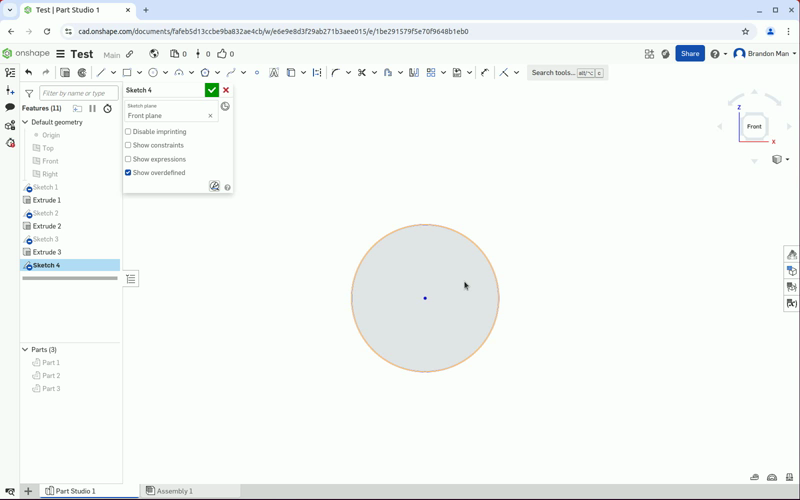
click(464, 281)
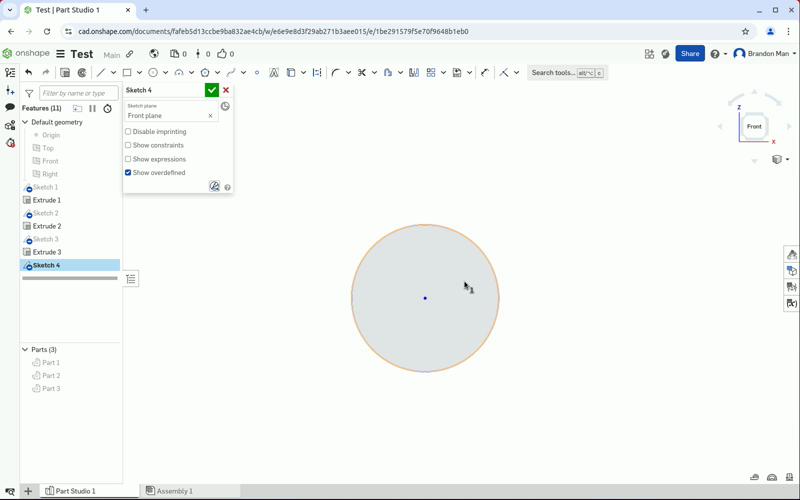
scroll(-6)
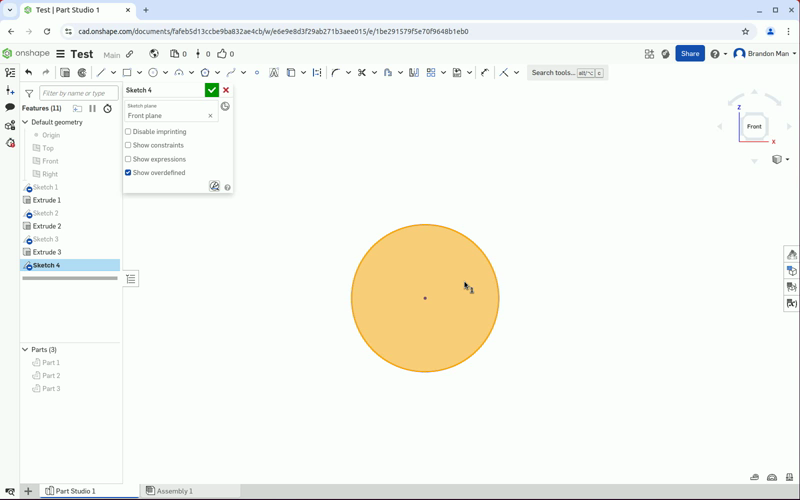
scroll(-6)
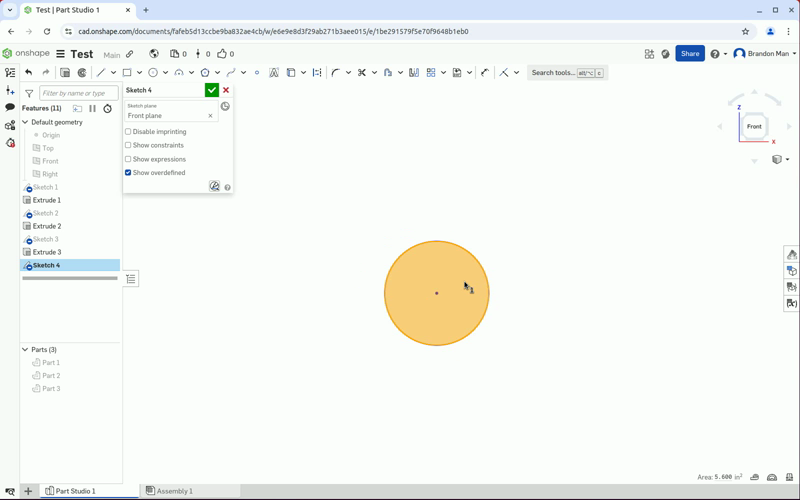
scroll(-6)
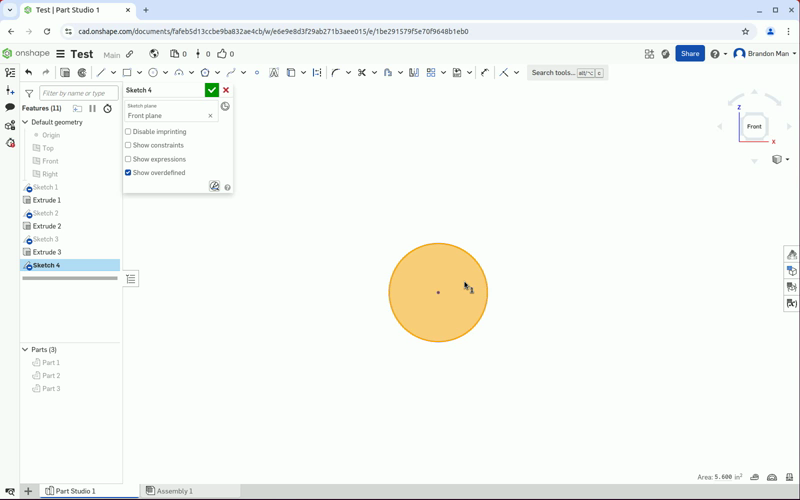
scroll(-6)
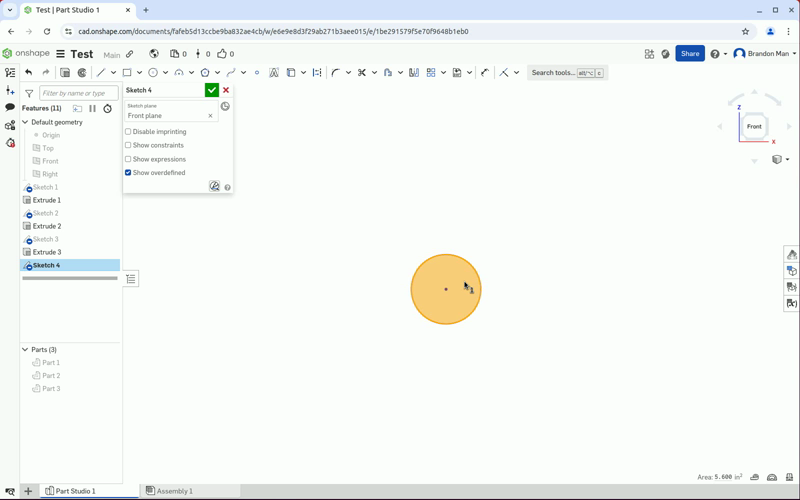
scroll(-6)
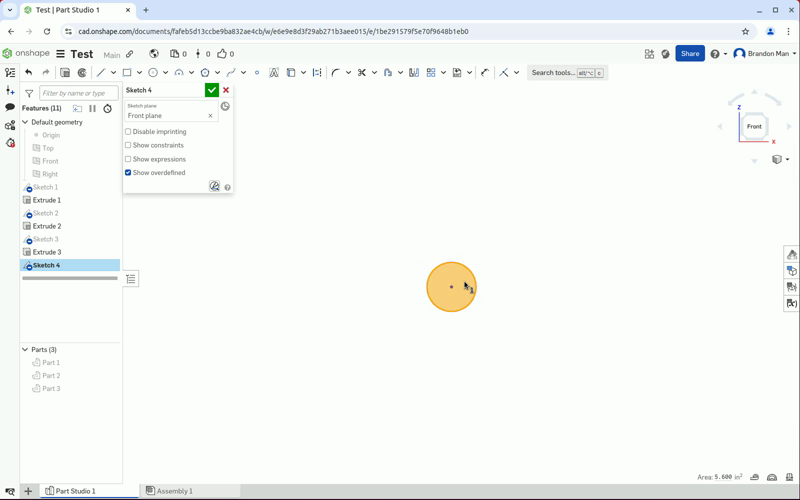
scroll(-6)
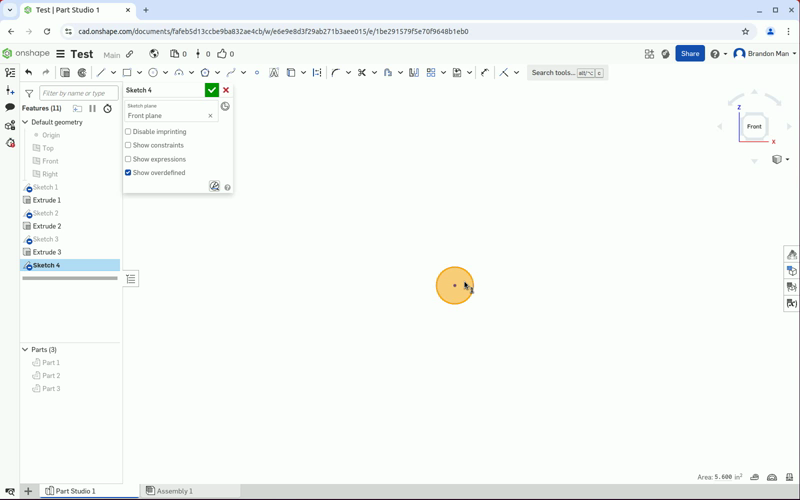
scroll(-6)
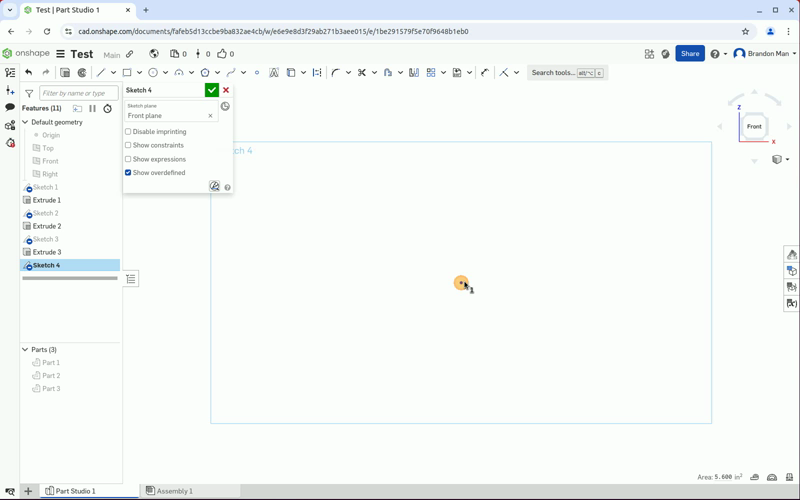
mouse_move(73, 352)
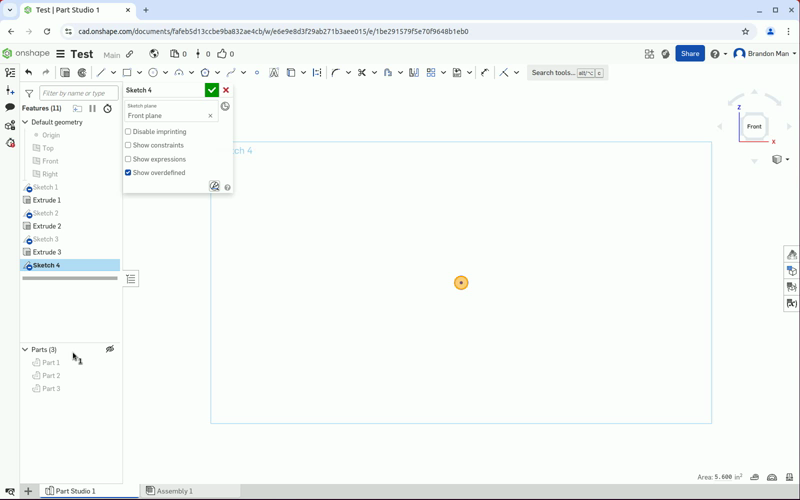
key(shift+y)
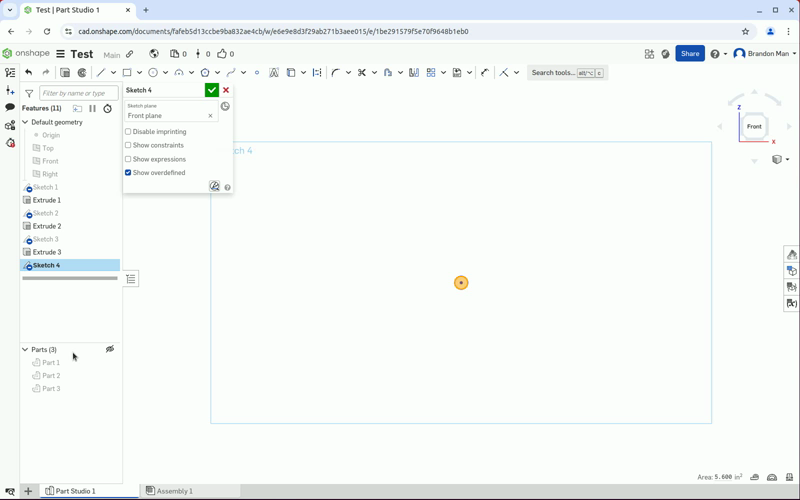
key(shift+e)
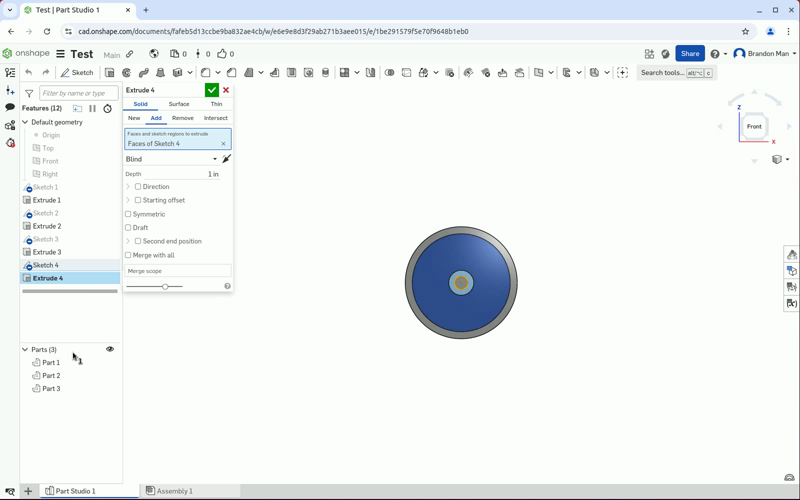
mouse_move(143, 106)
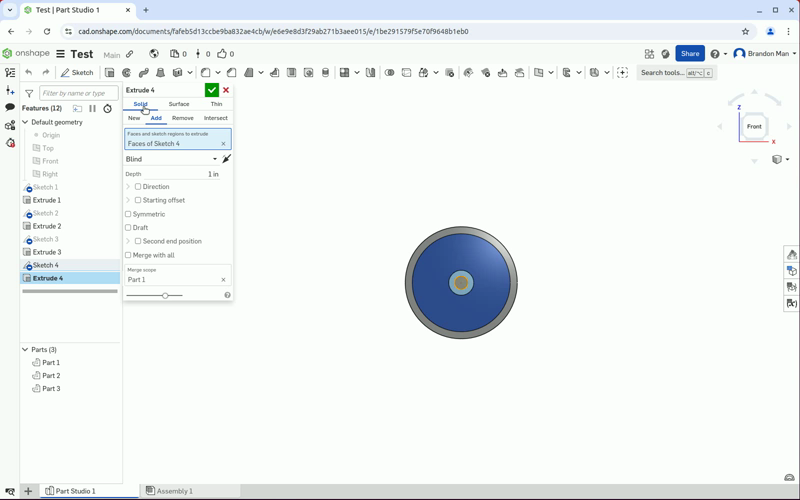
click(143, 106)
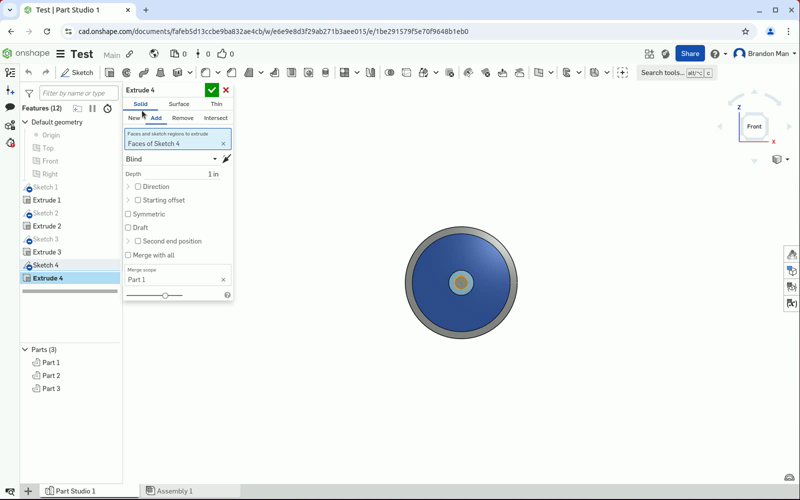
mouse_move(137, 120)
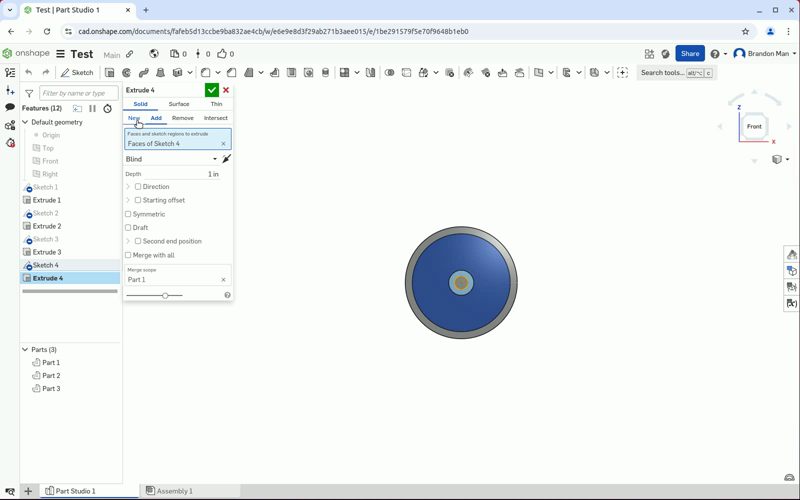
click(137, 120)
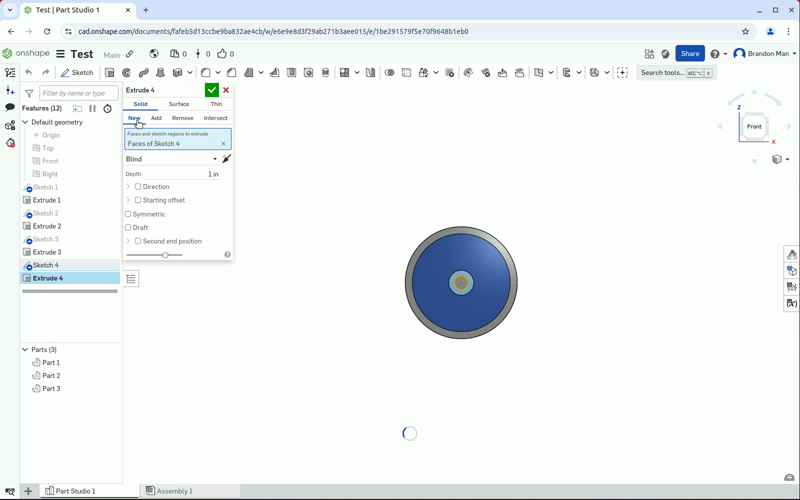
key(tab, 4)
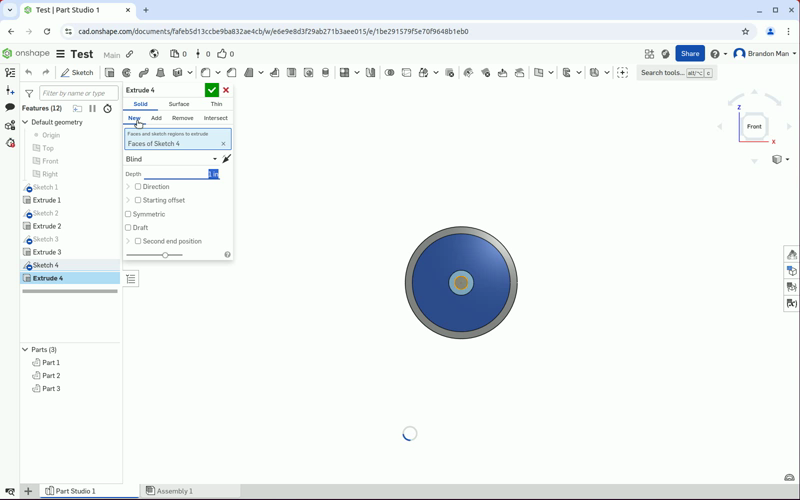
text(8.184)
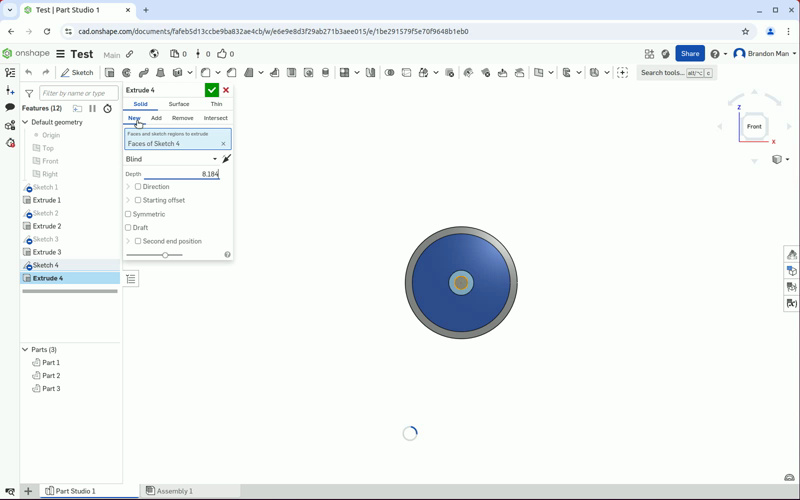
key(tab, 3)
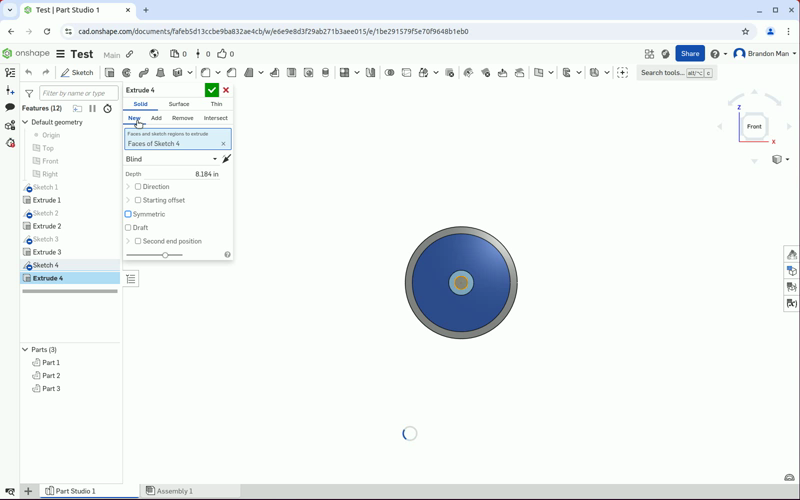
key(space)
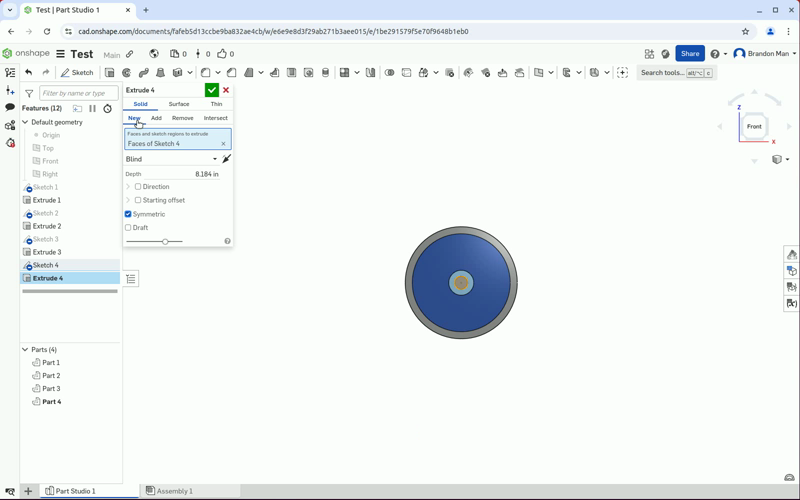
key(enter)
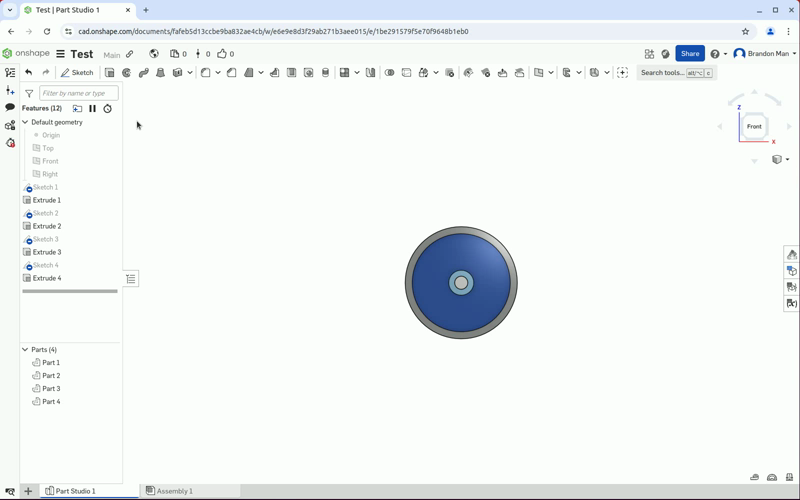
key(shift+h)
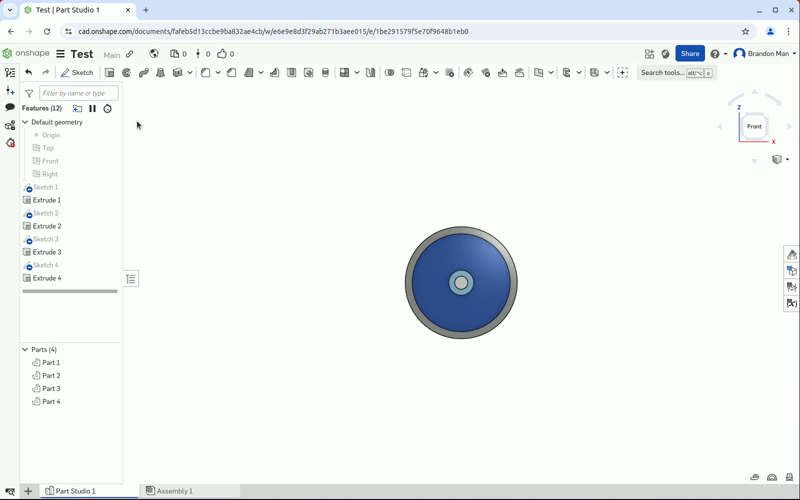
key(shift+h)
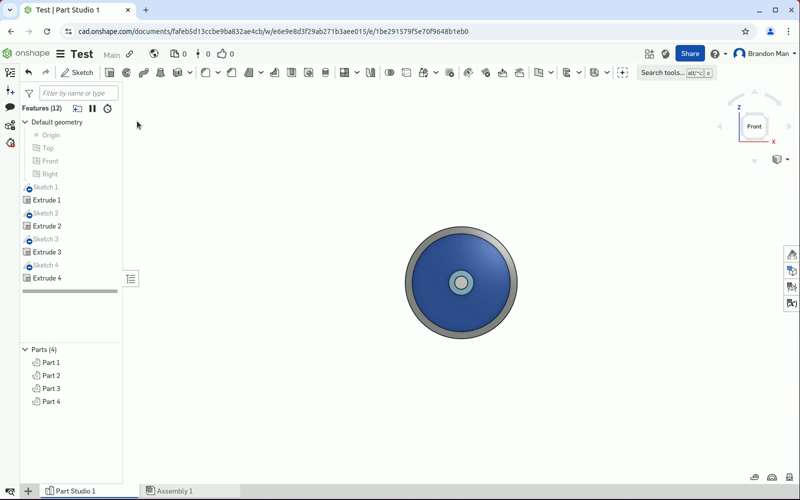
mouse_move(73, 189)
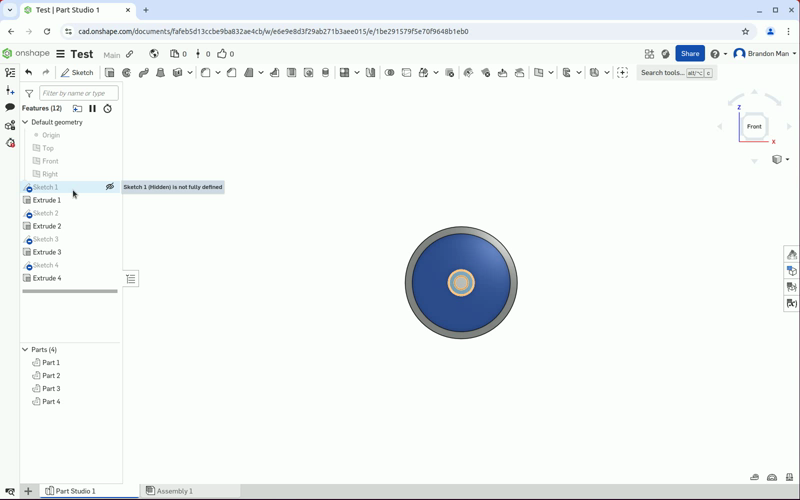
click(73, 189)
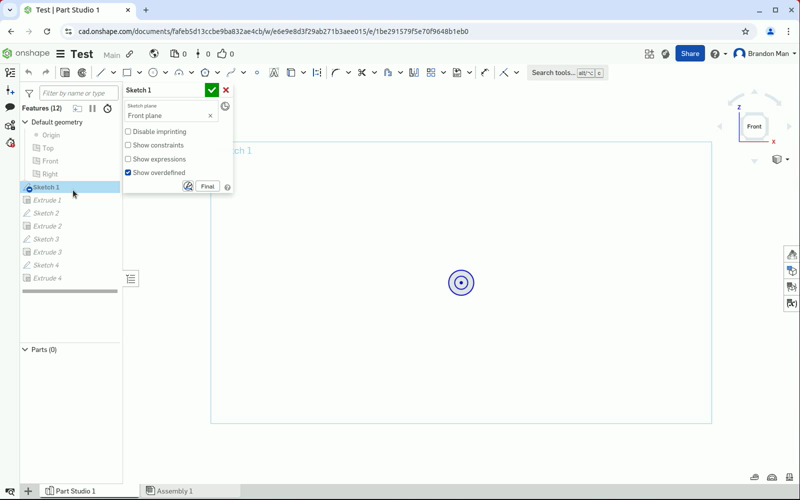
mouse_move(229, 92)
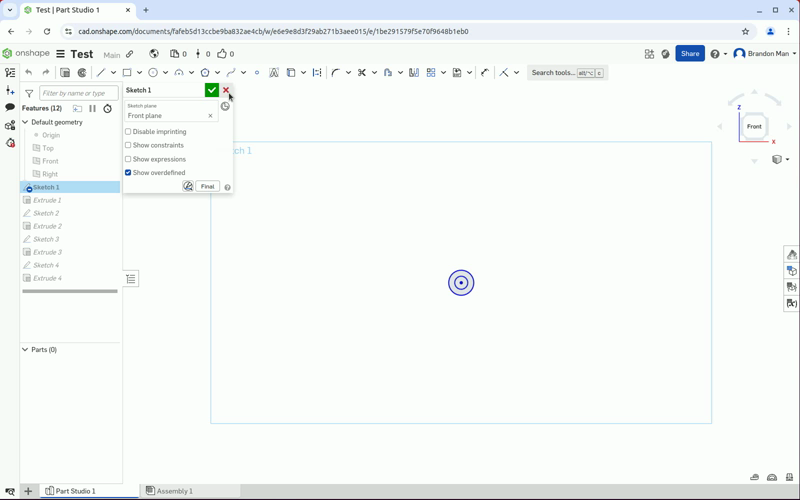
click(229, 92)
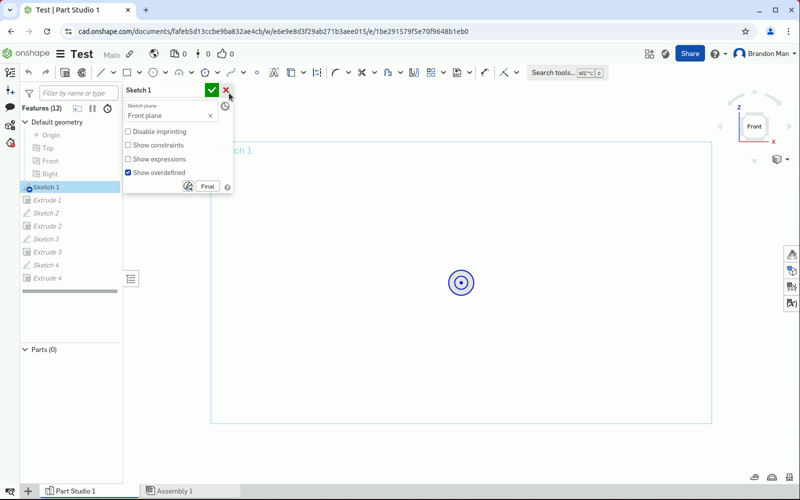
key(shift+s)
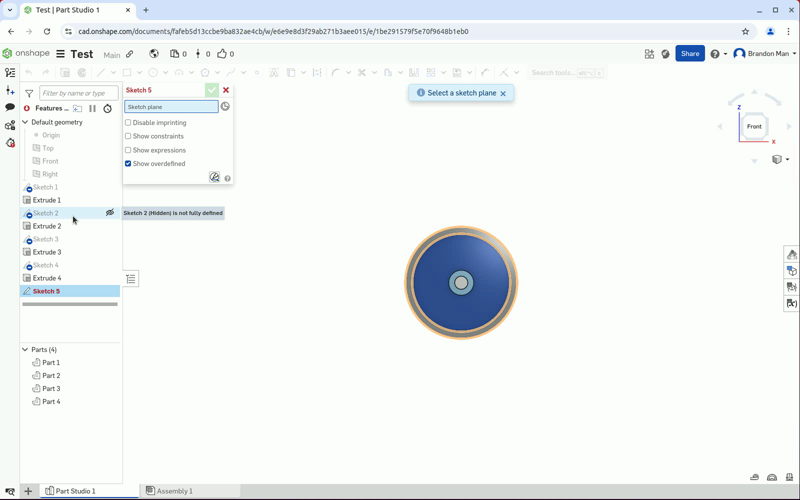
scroll(3)
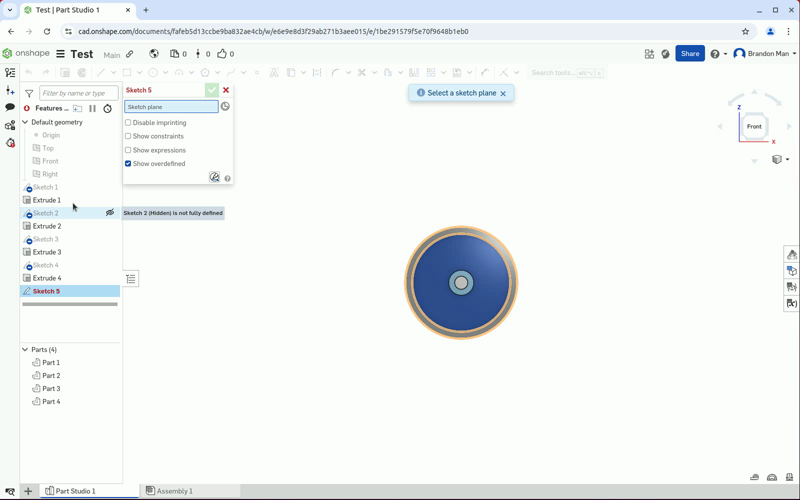
mouse_move(73, 163)
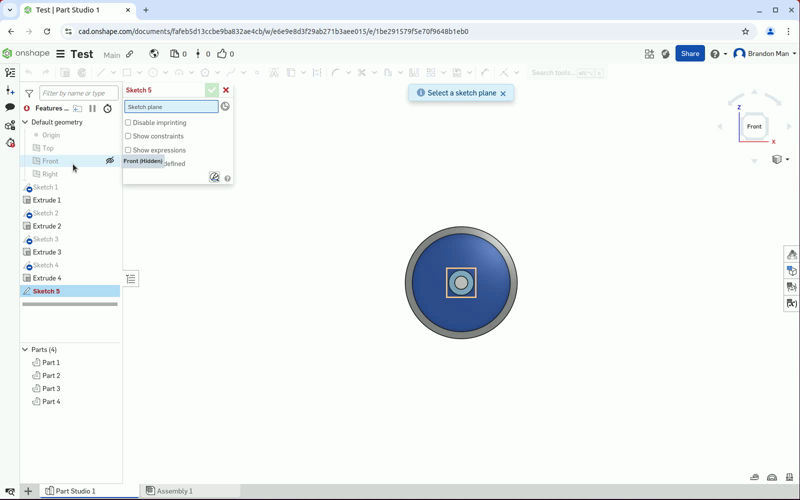
click(73, 163)
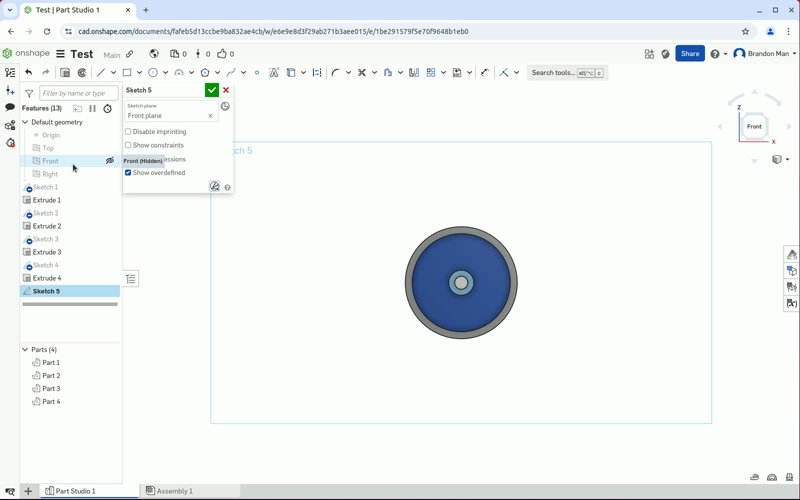
mouse_move(73, 352)
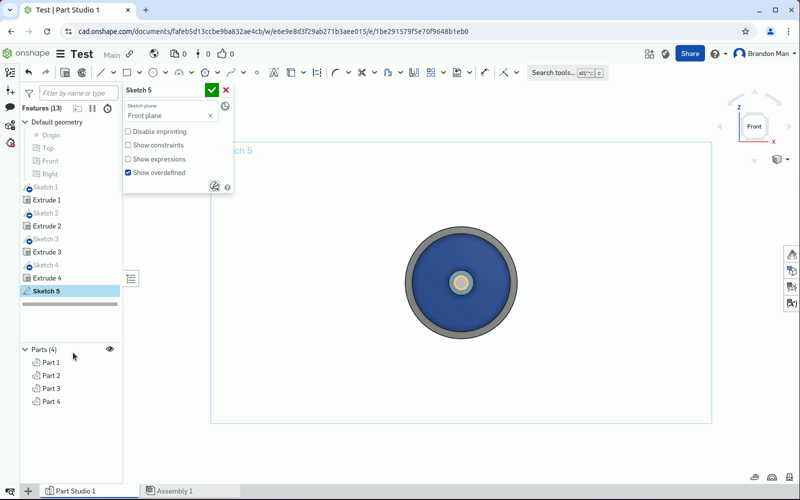
key(y)
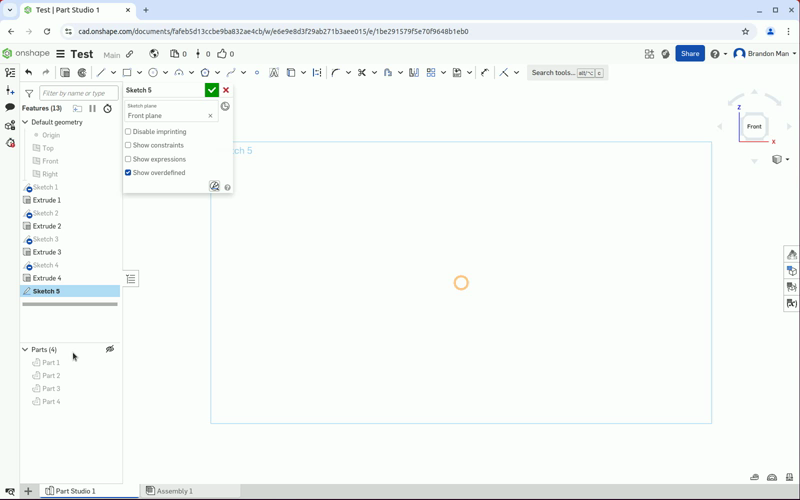
key(c)
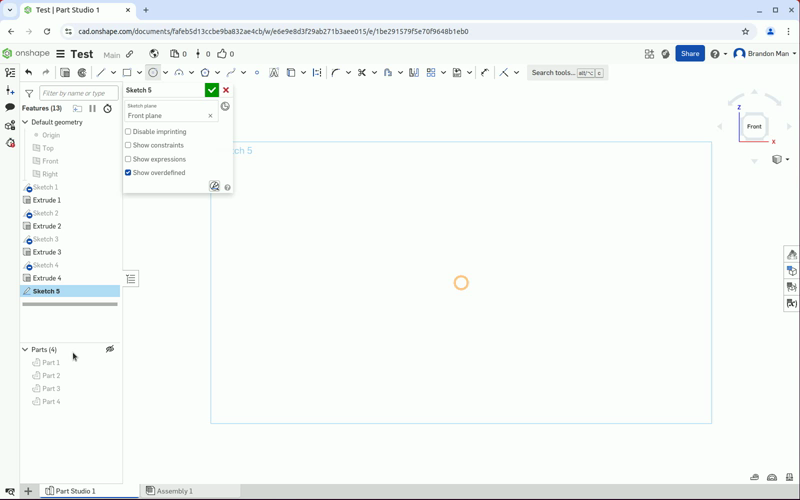
key_down(shift)
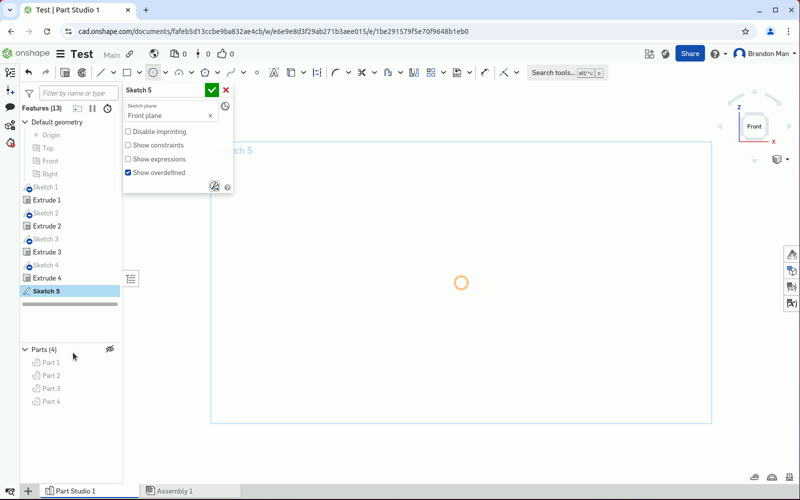
mouse_move(545, 282)
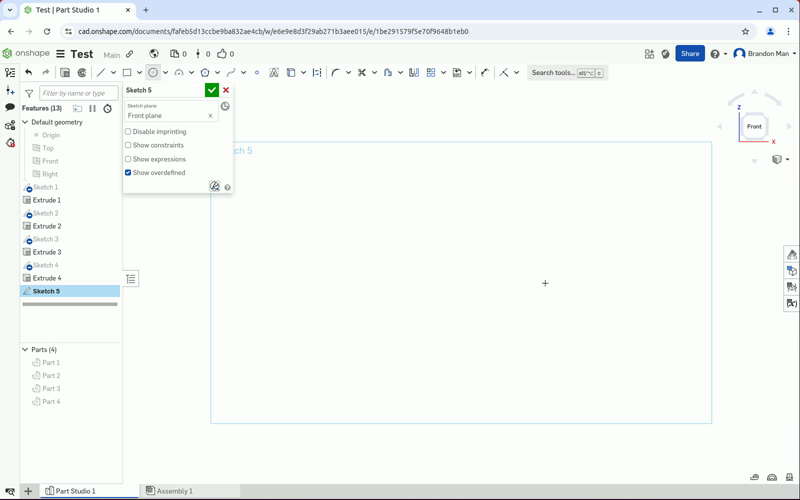
click(545, 282)
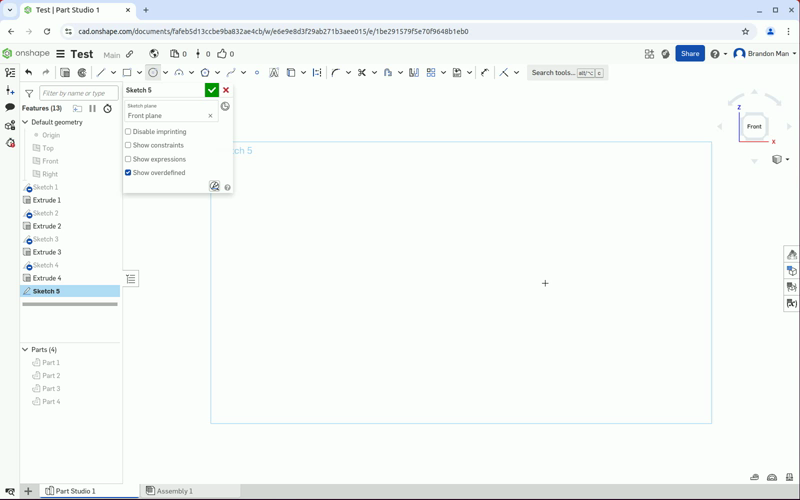
key_up(shift)
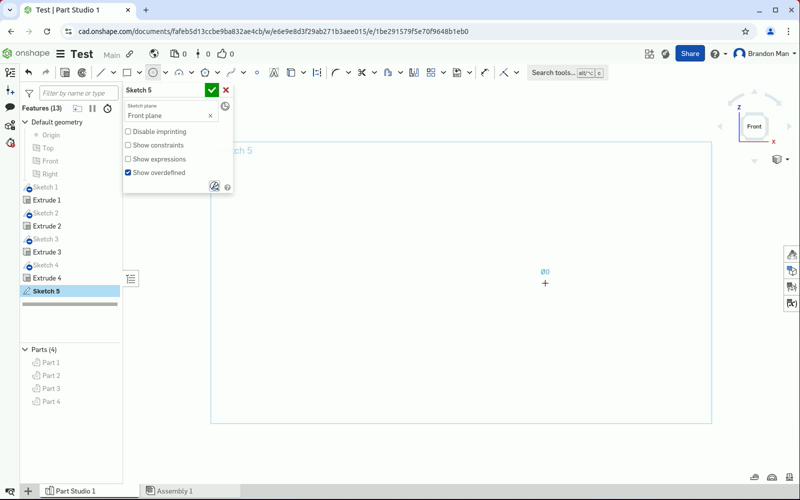
mouse_move(574, 282)
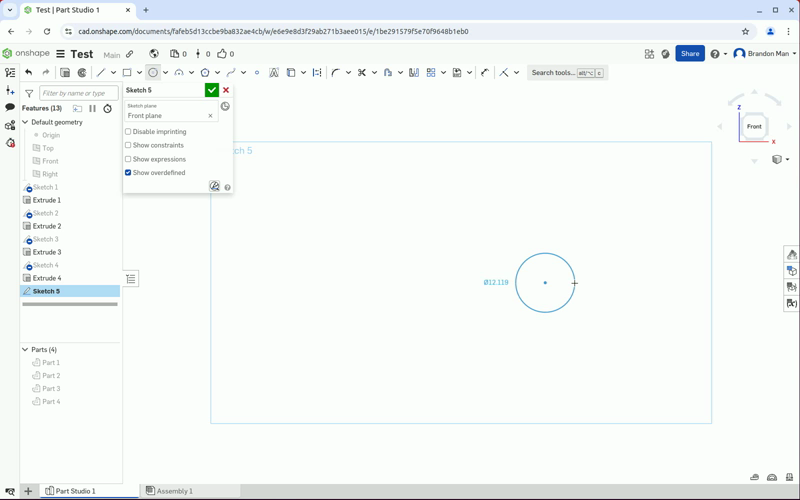
click(574, 282)
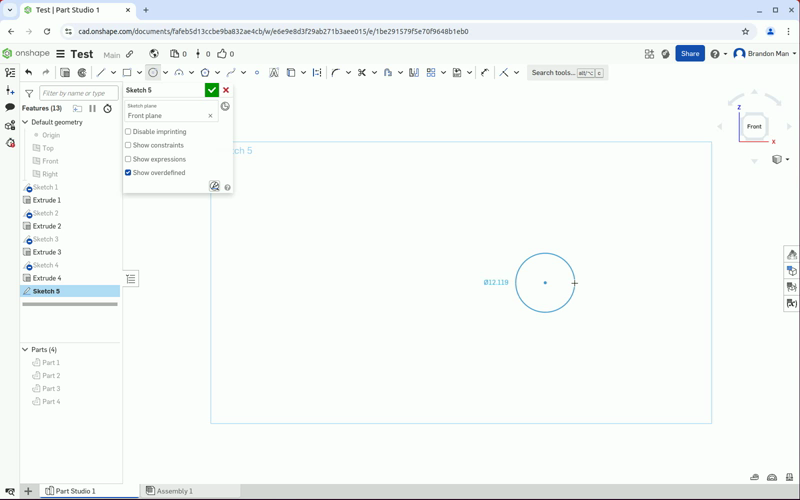
key(esc)
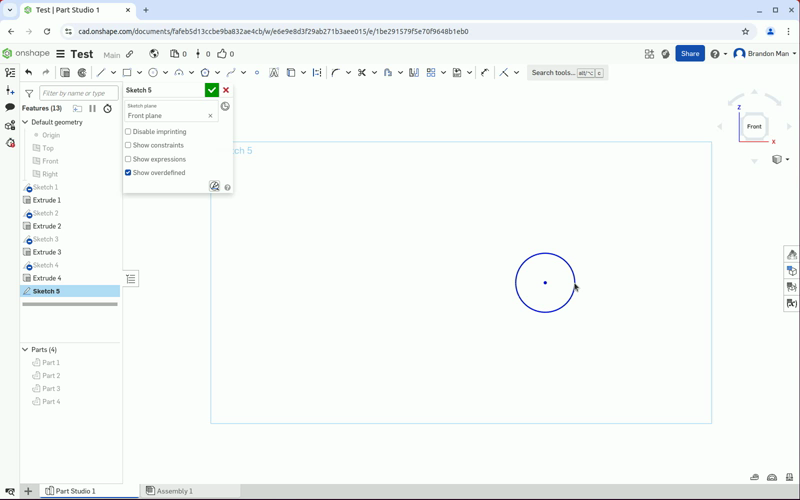
key(c)
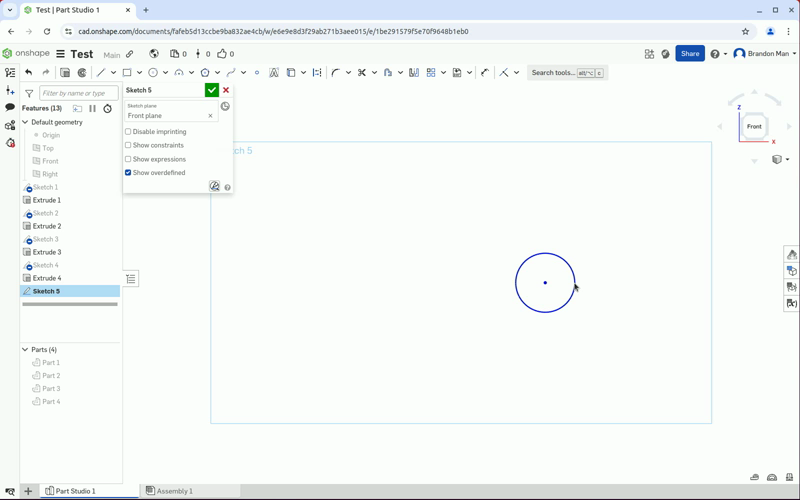
key_down(shift)
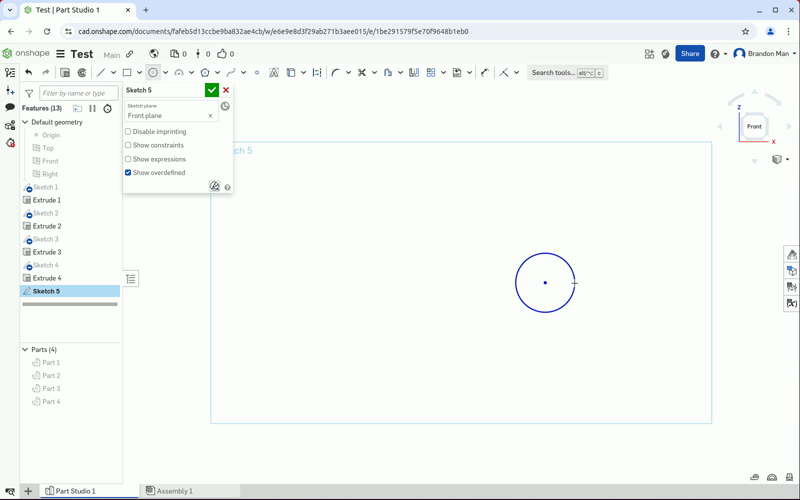
mouse_move(545, 282)
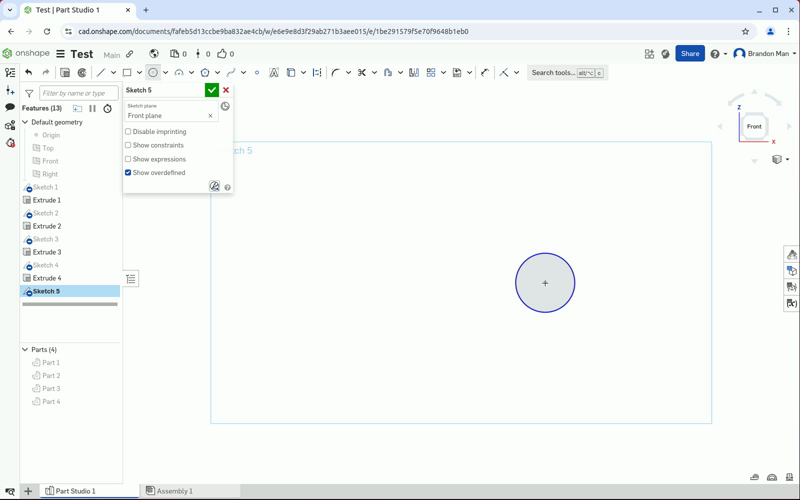
click(545, 282)
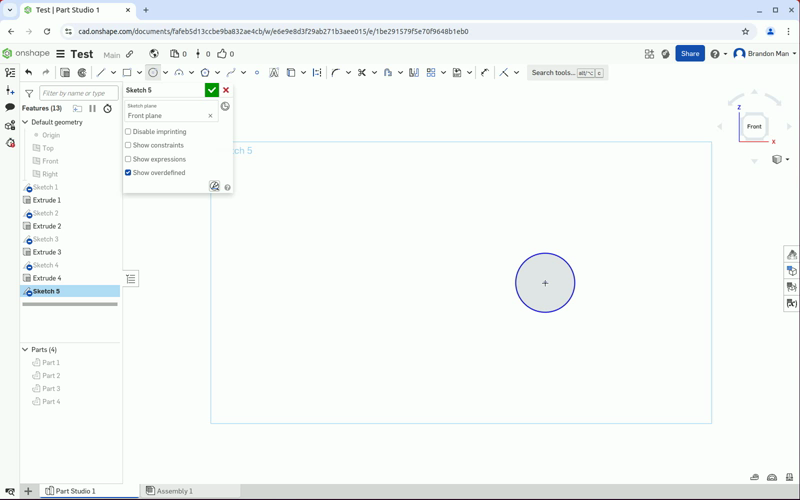
key_up(shift)
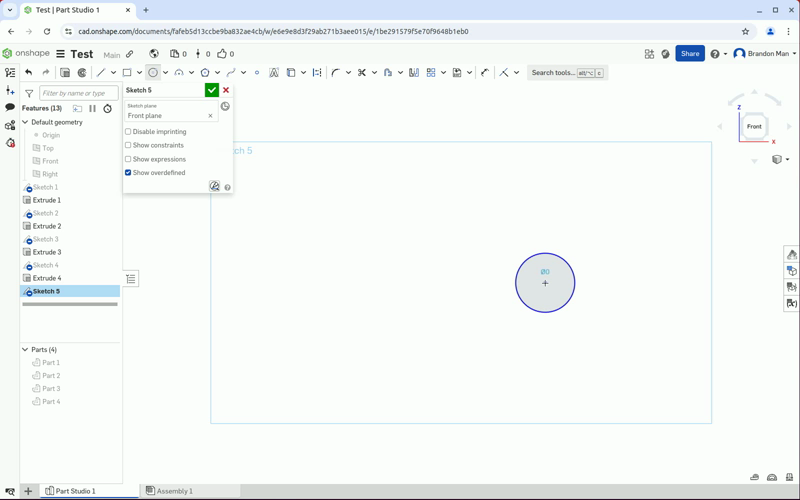
mouse_move(568, 282)
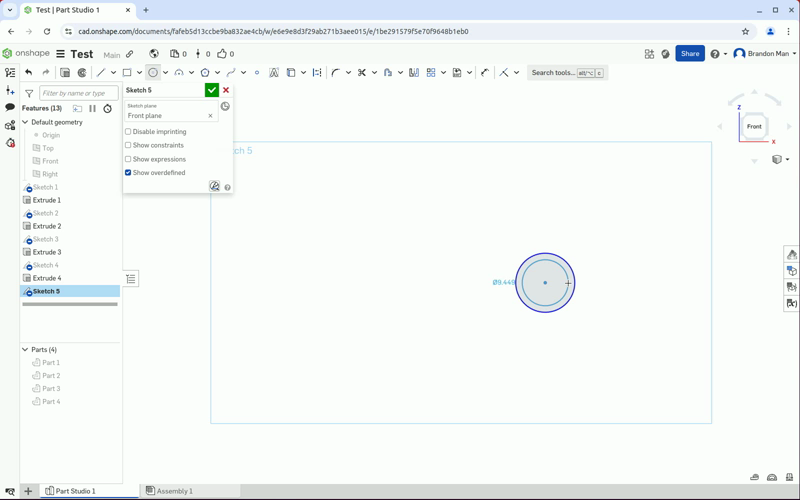
click(568, 282)
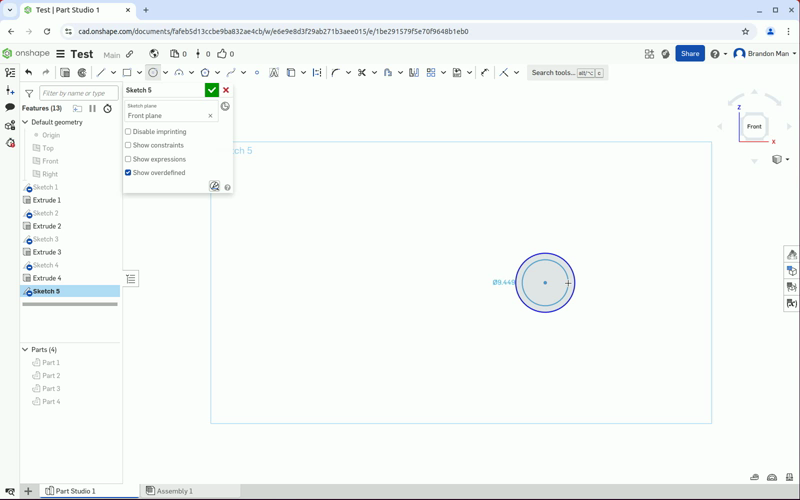
key(esc)
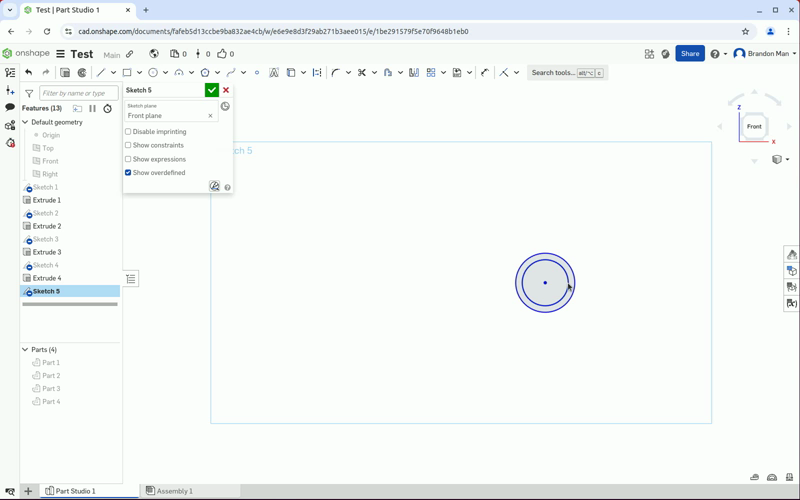
mouse_move(530, 259)
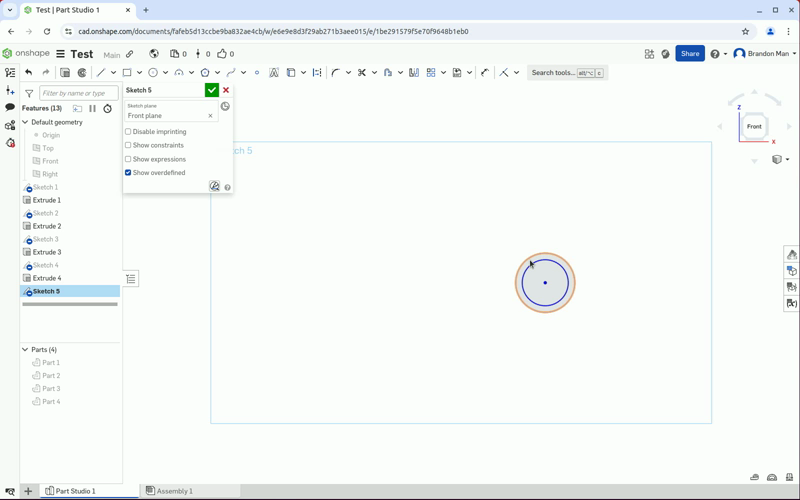
scroll(6)
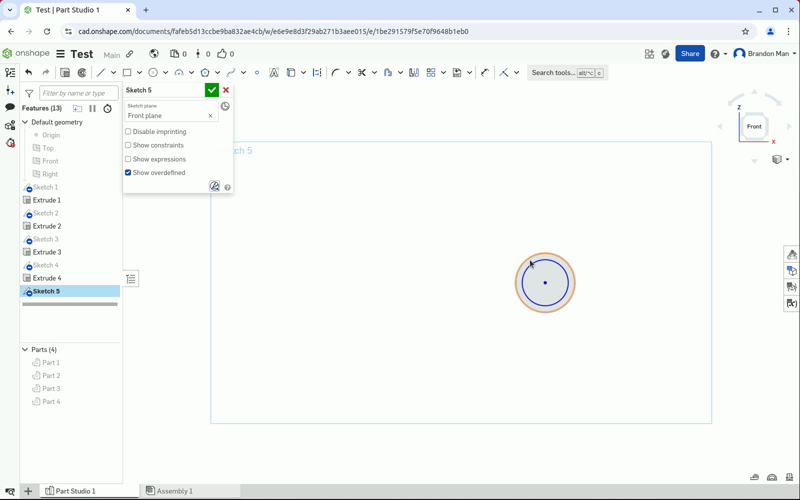
scroll(6)
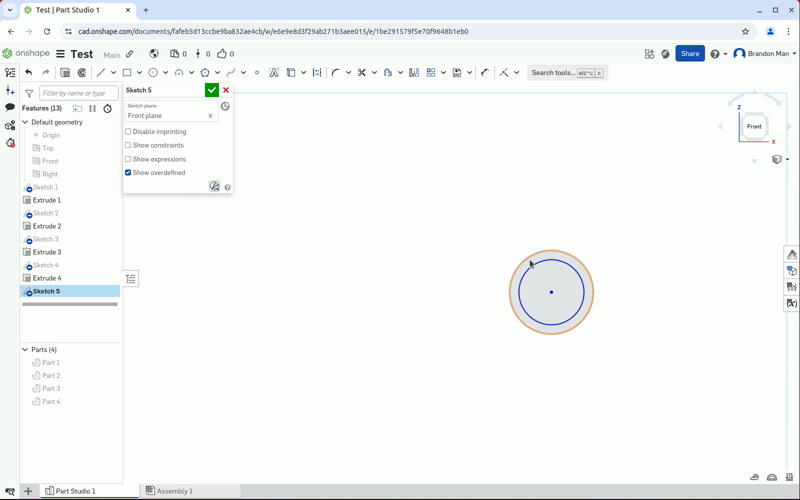
scroll(6)
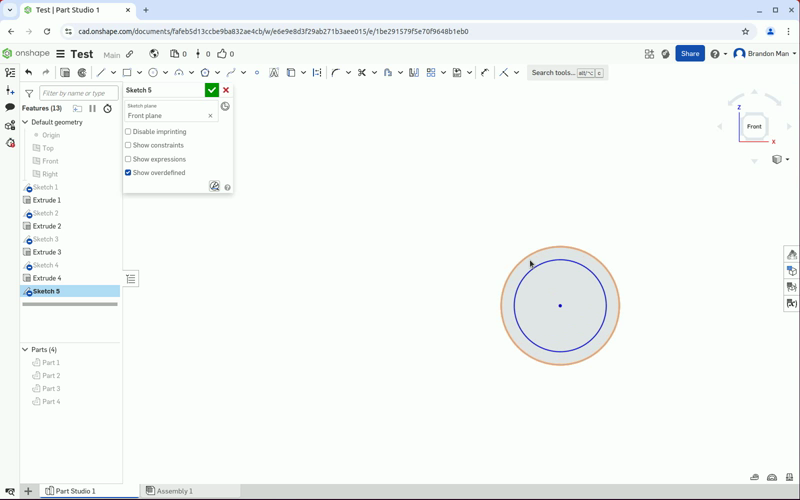
scroll(6)
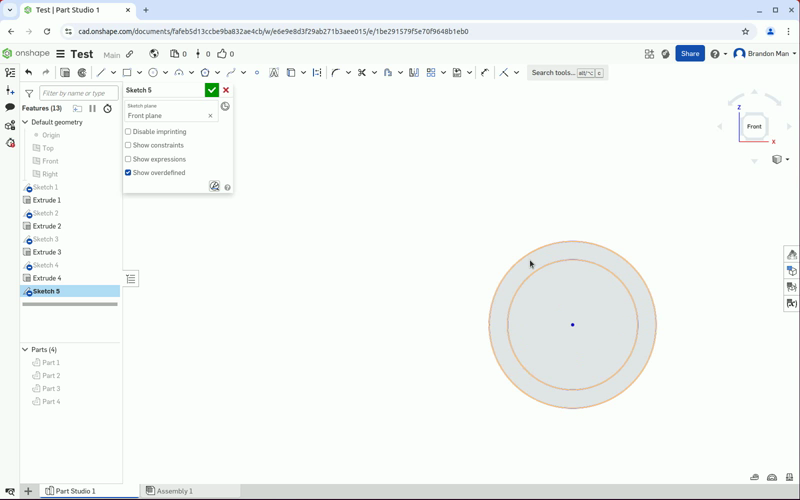
scroll(6)
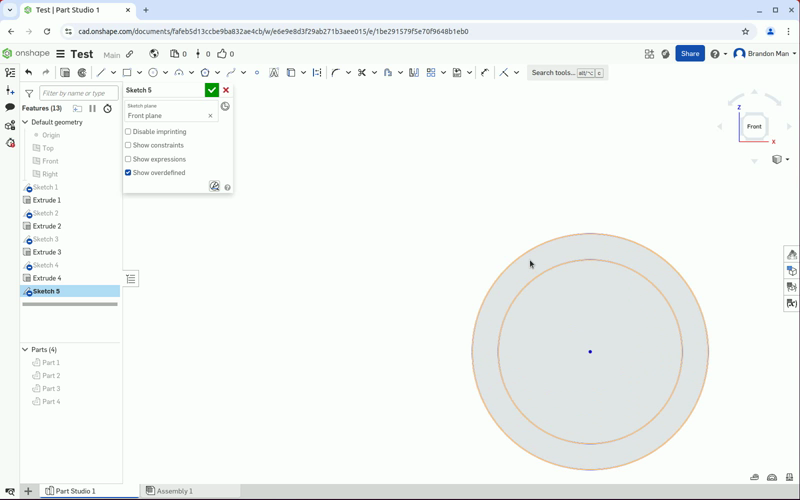
scroll(6)
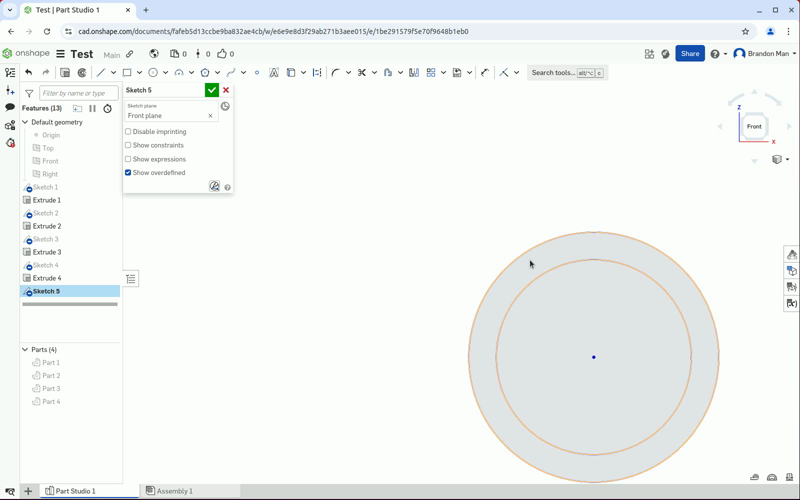
scroll(6)
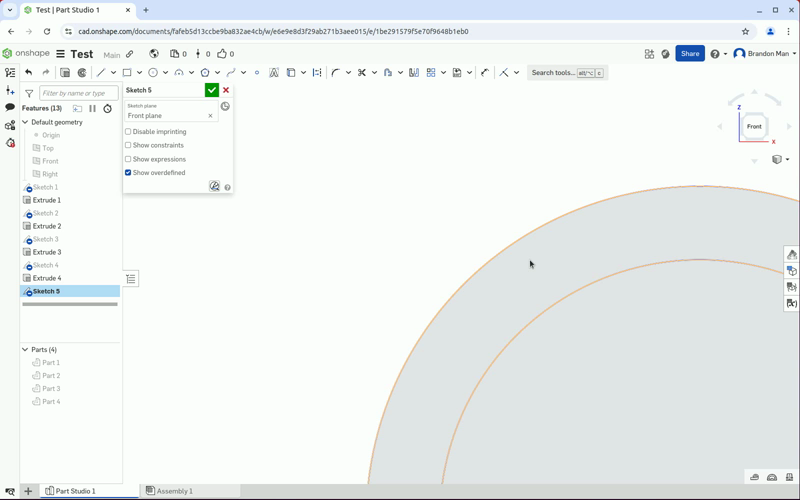
click(530, 259)
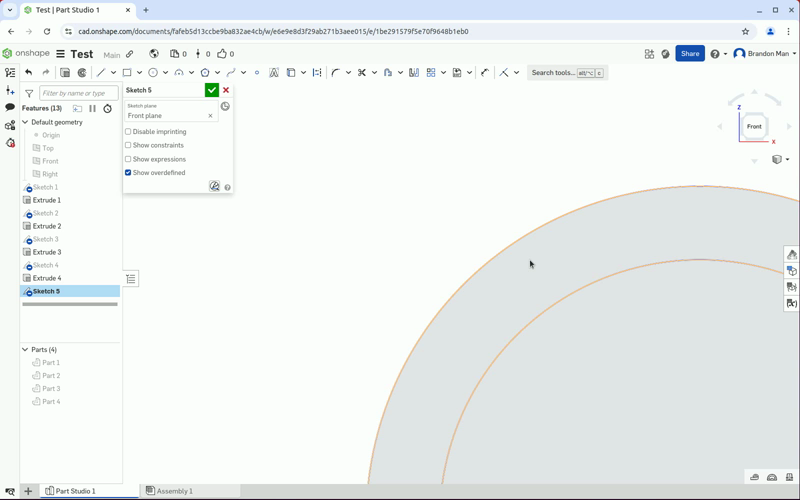
scroll(-6)
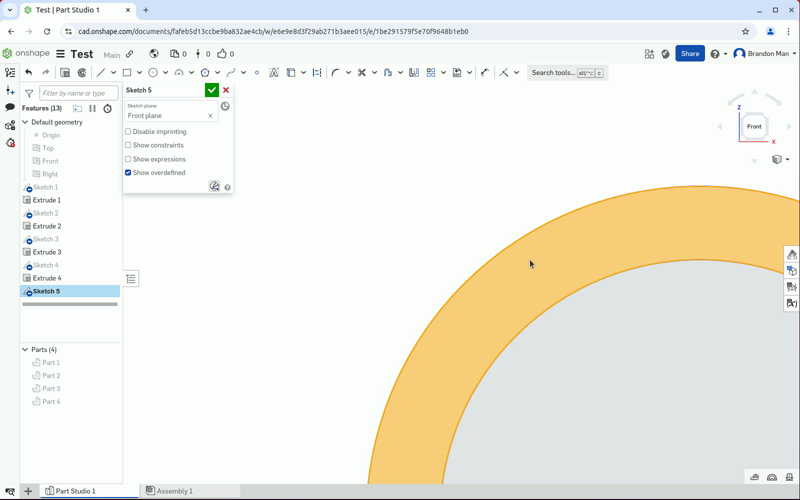
scroll(-6)
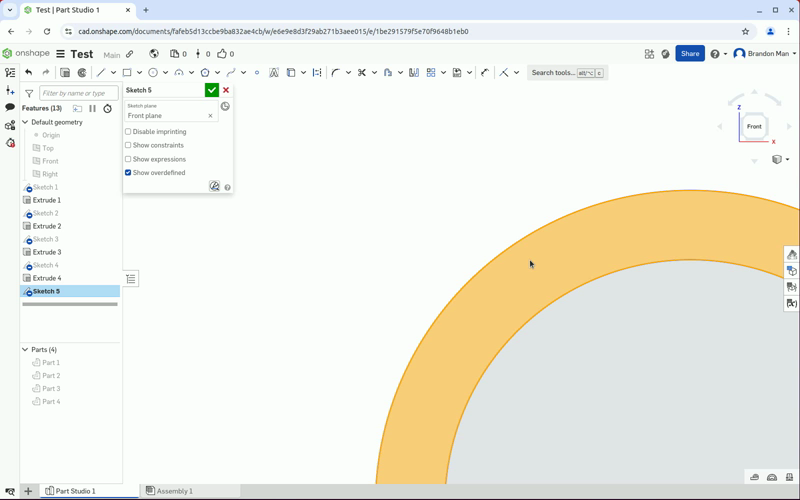
scroll(-6)
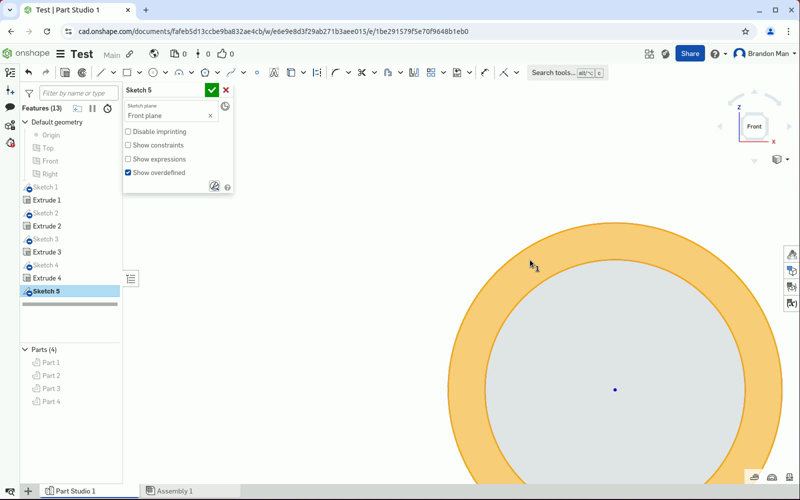
scroll(-6)
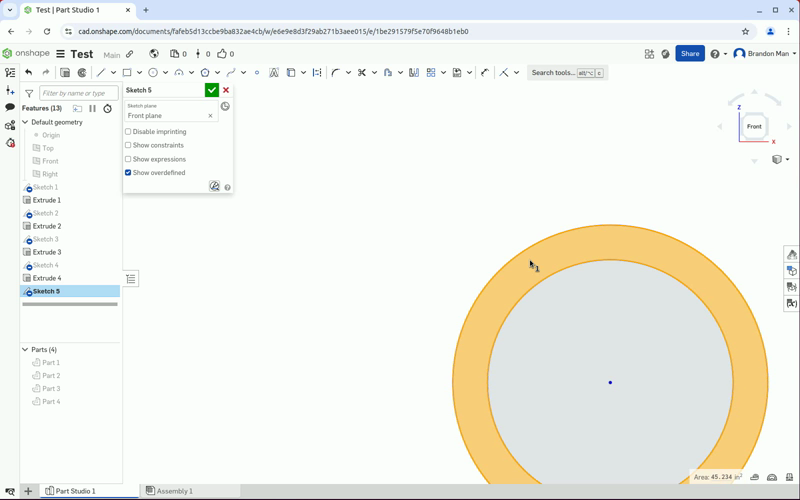
scroll(-6)
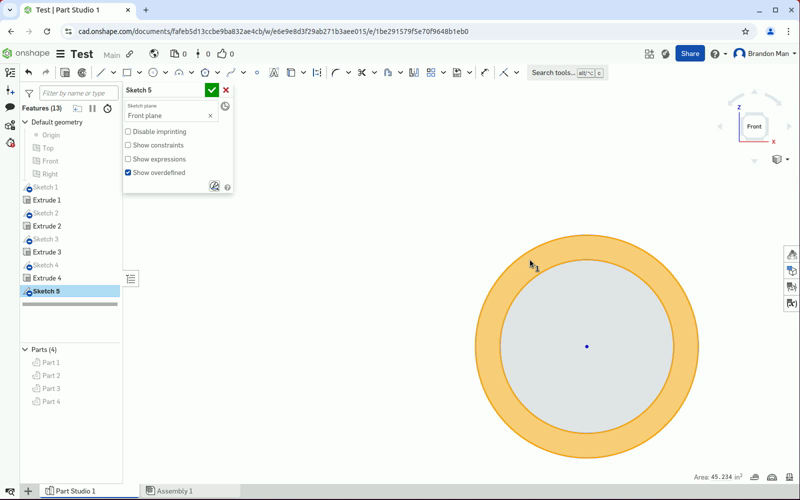
scroll(-6)
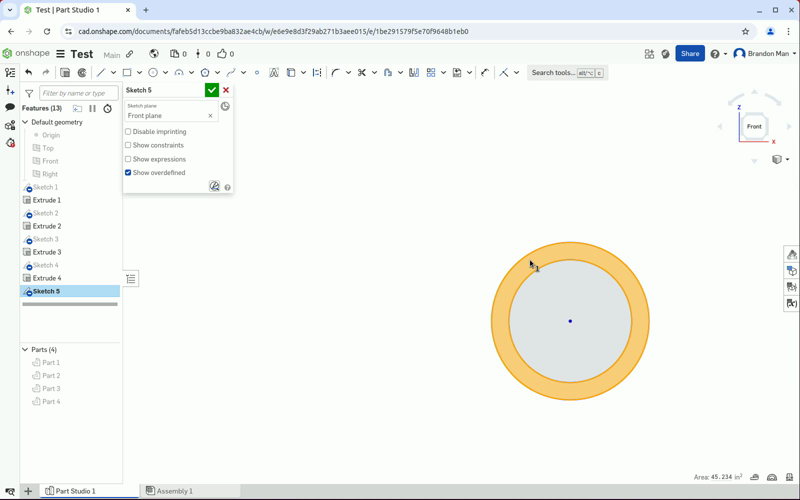
scroll(-6)
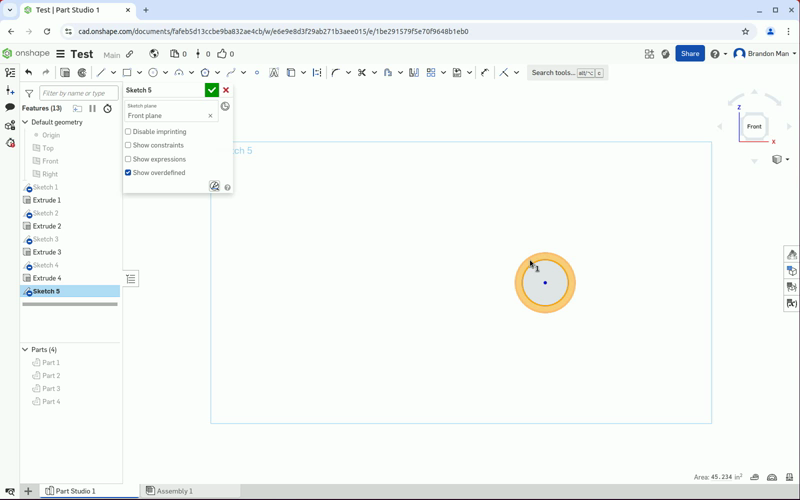
mouse_move(73, 352)
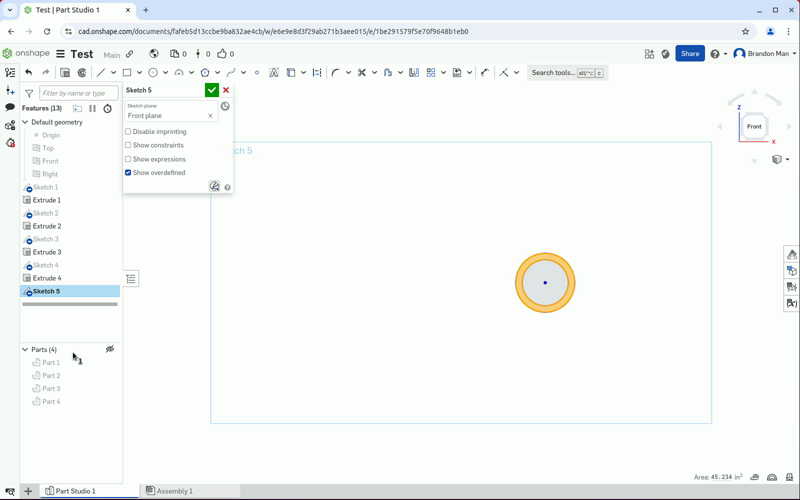
key(shift+y)
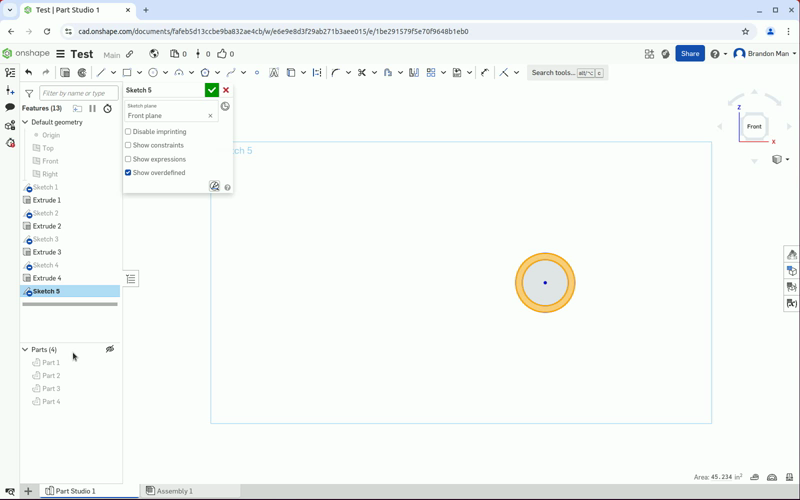
key(shift+e)
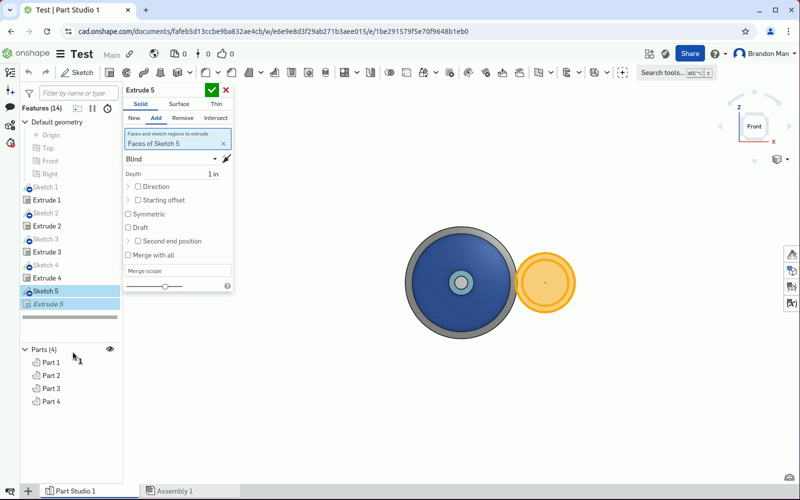
mouse_move(143, 106)
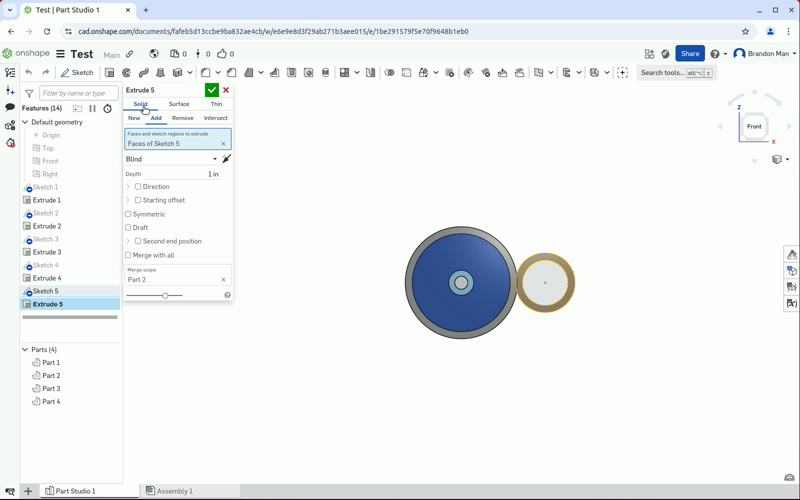
click(143, 106)
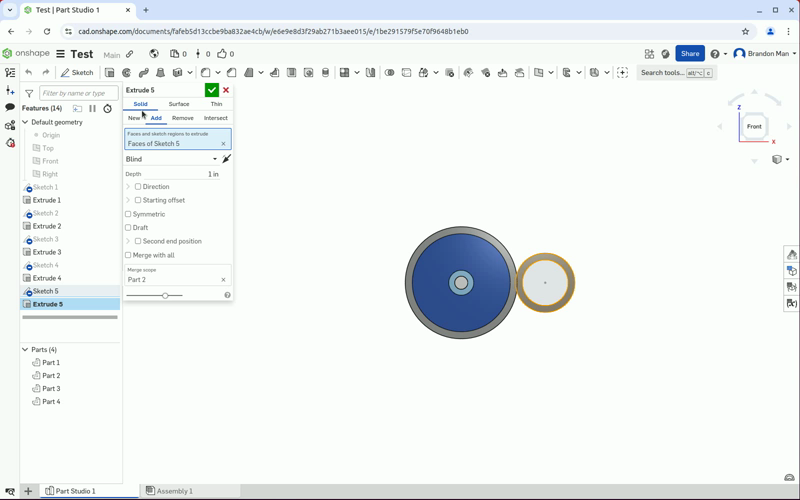
mouse_move(137, 120)
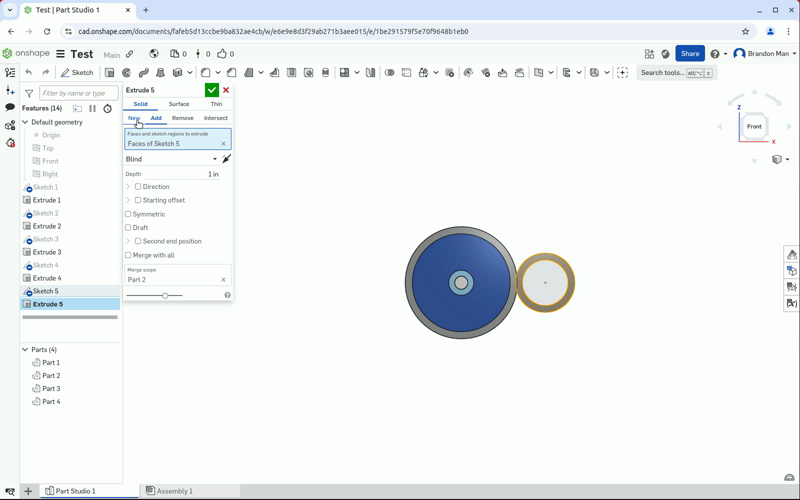
click(137, 120)
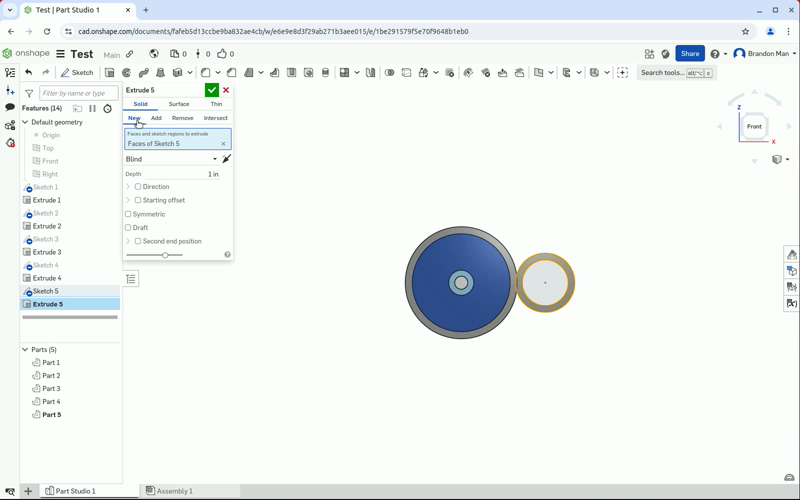
key(tab, 4)
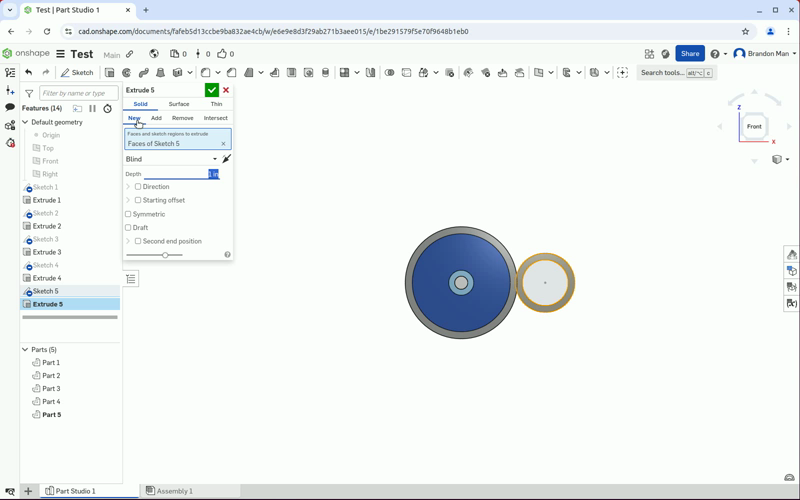
text(3.37)
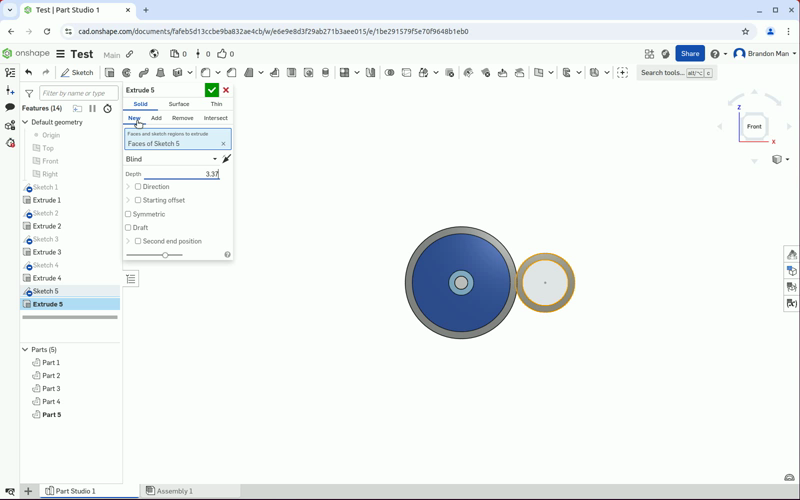
key(tab, 3)
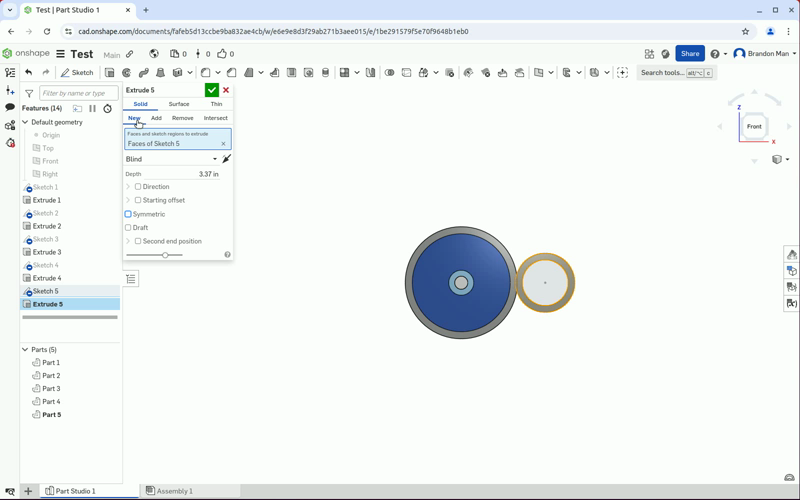
key(space)
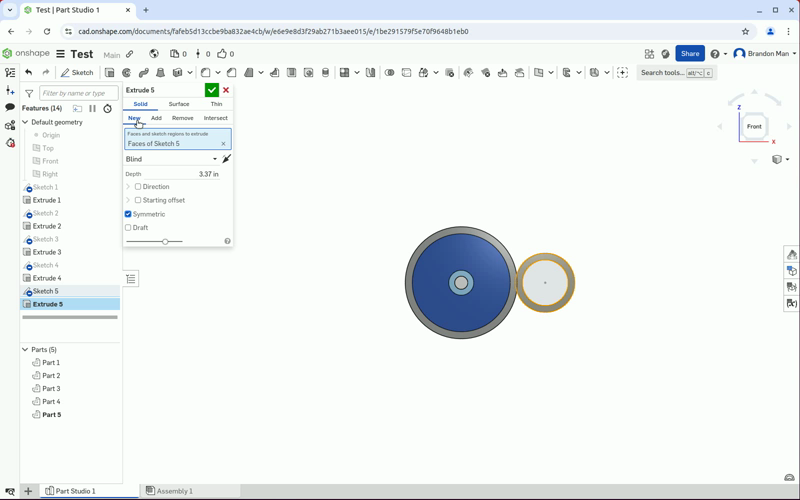
key(enter)
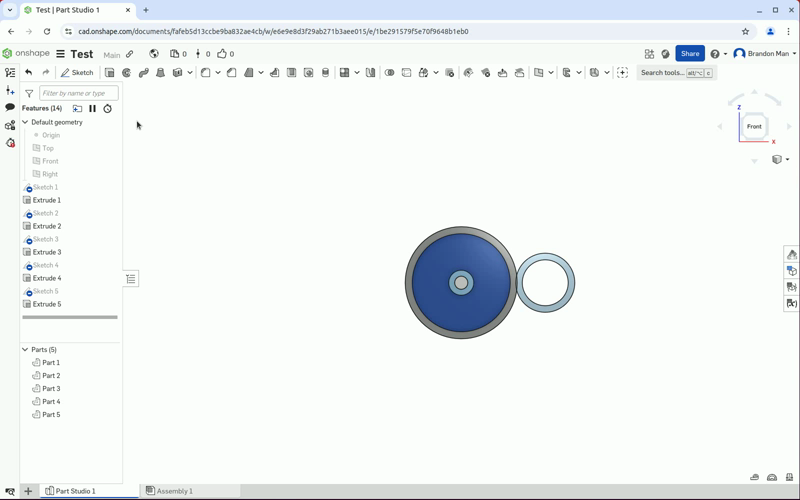
key(shift+h)
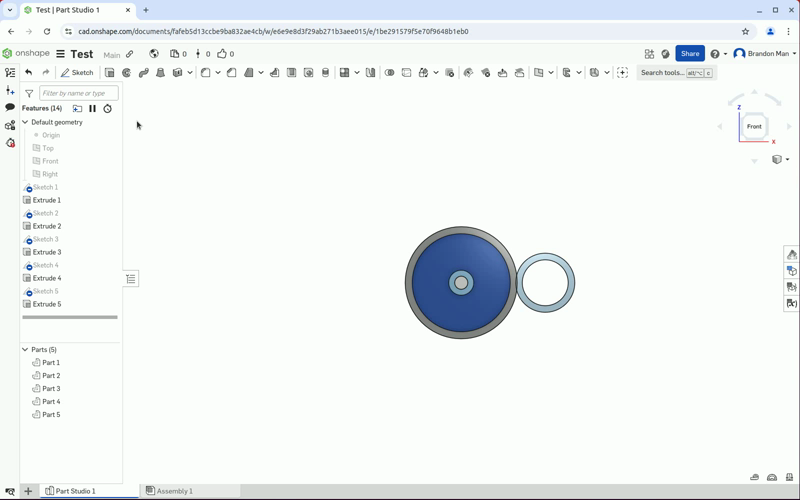
key(shift+h)
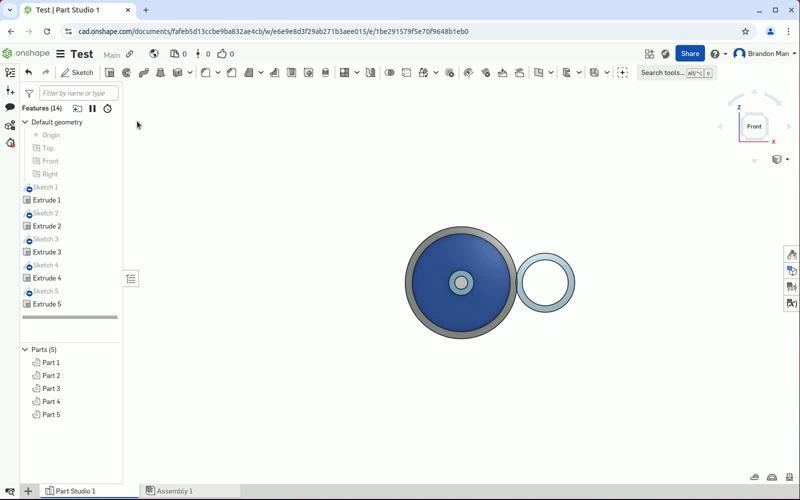
mouse_move(73, 189)
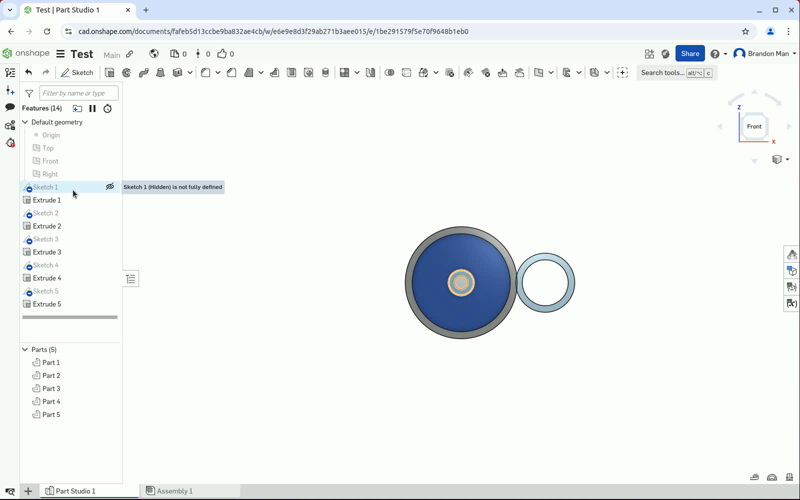
click(73, 189)
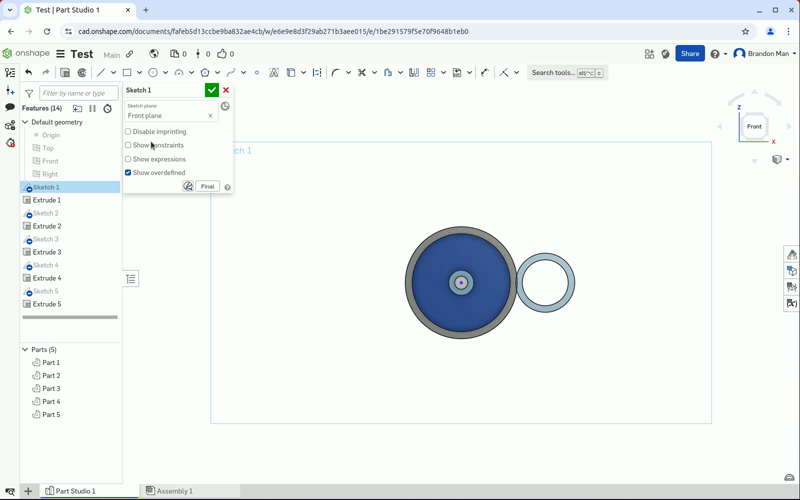
mouse_move(229, 92)
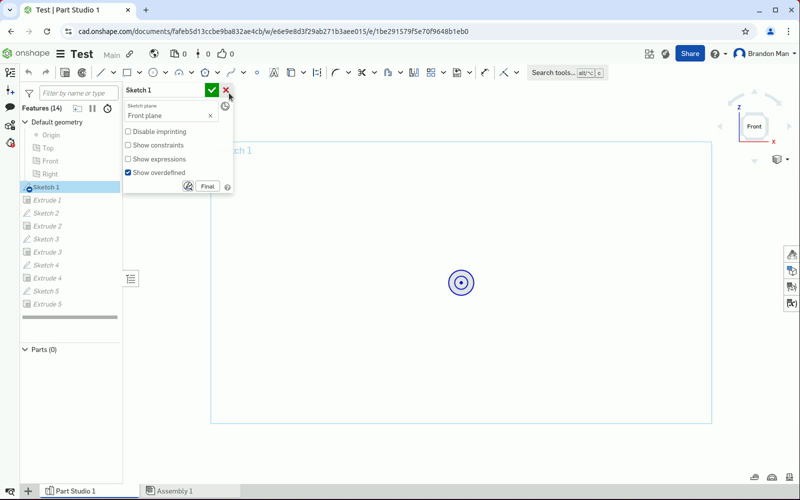
click(229, 92)
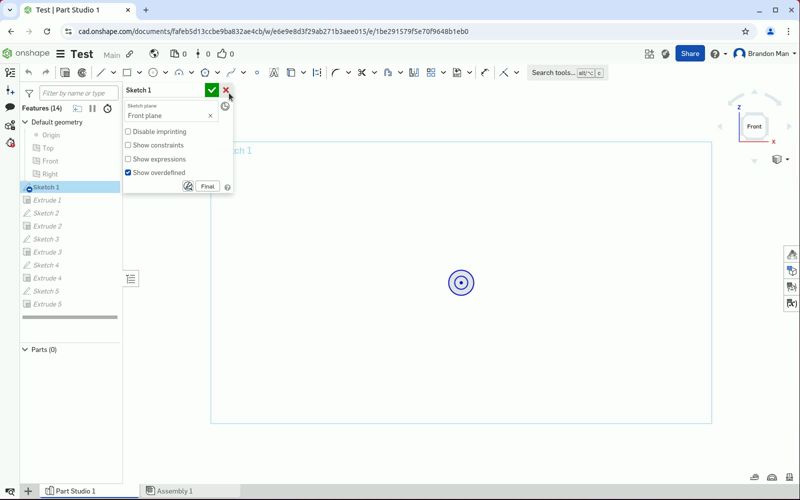
key(shift+s)
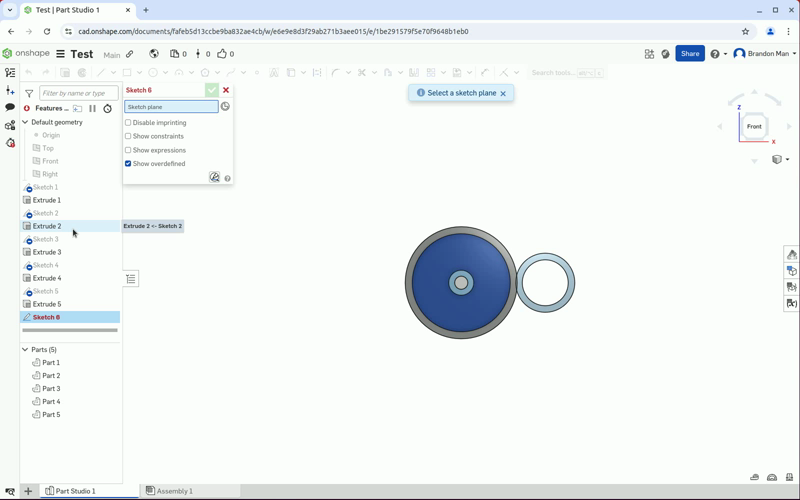
scroll(3)
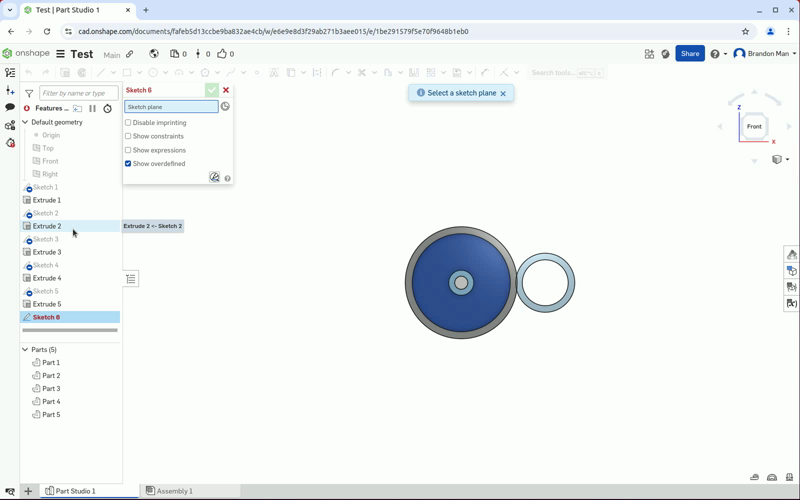
mouse_move(73, 163)
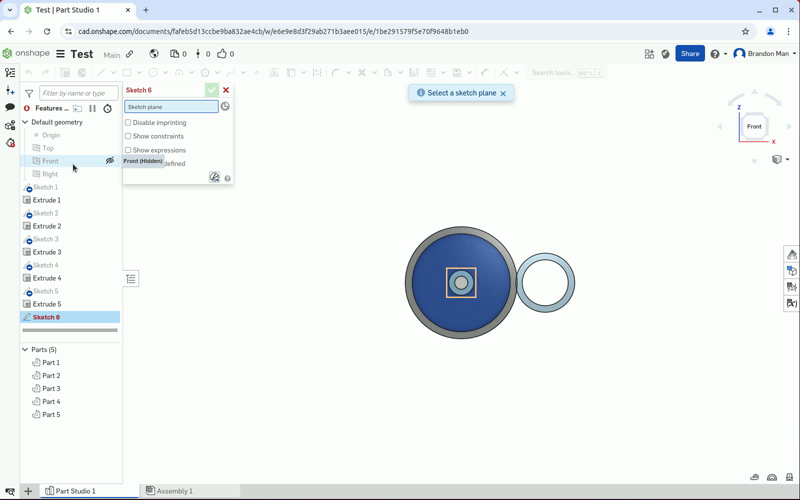
click(73, 163)
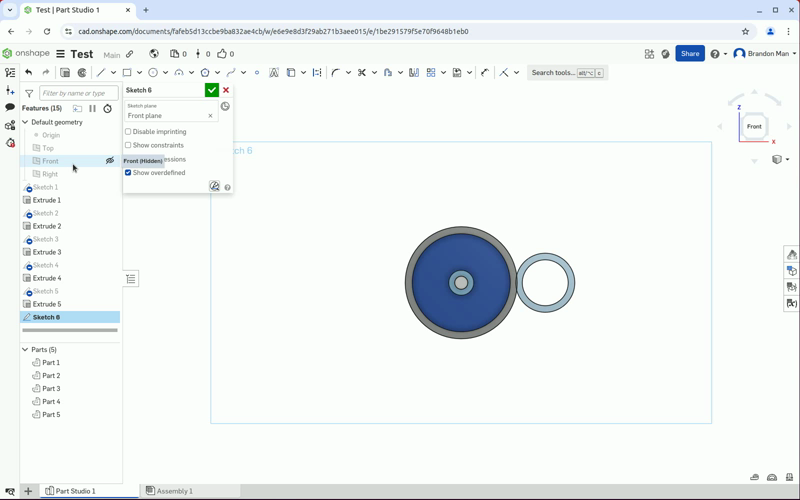
mouse_move(73, 352)
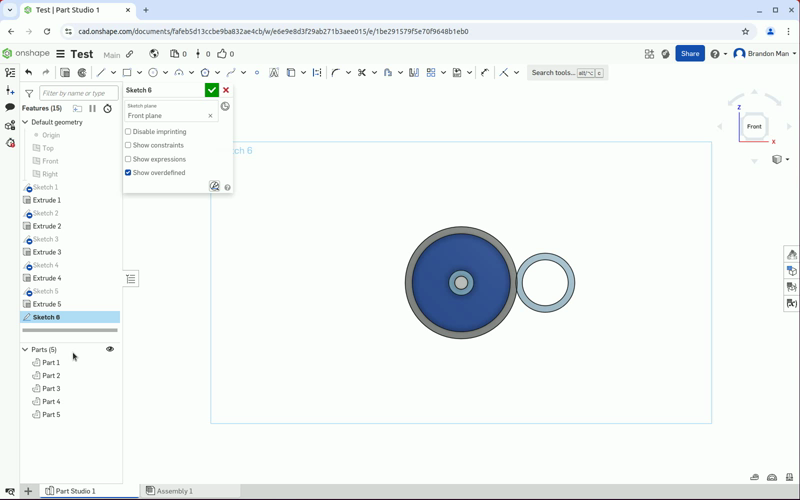
key(y)
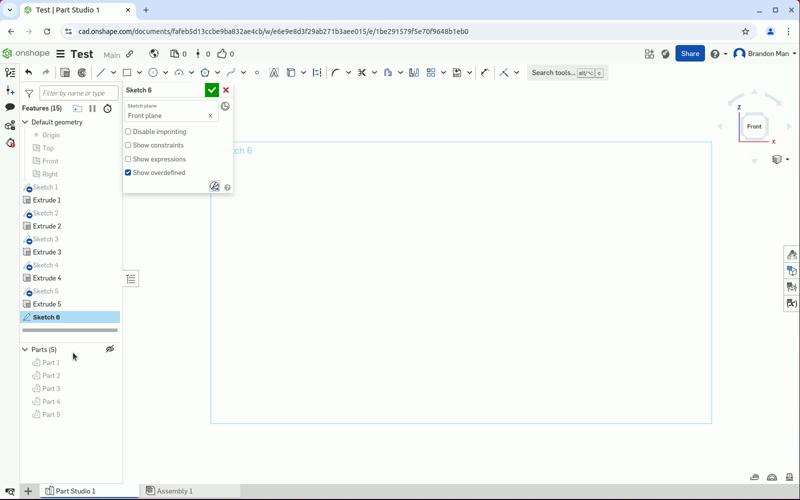
key(c)
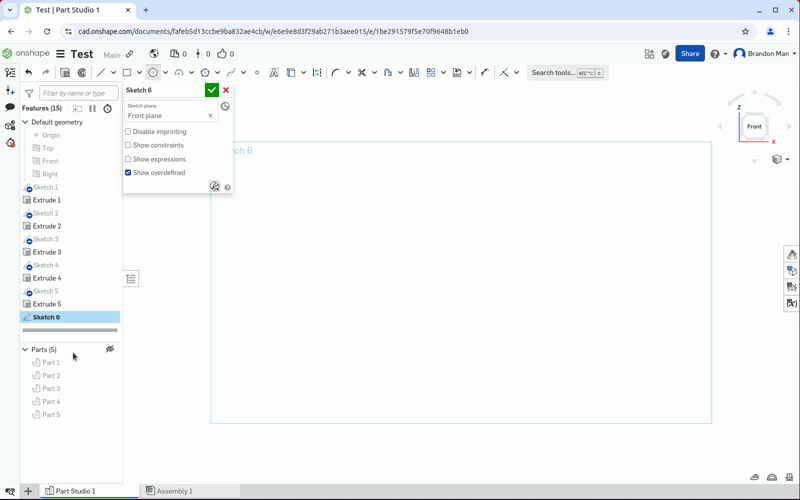
key_down(shift)
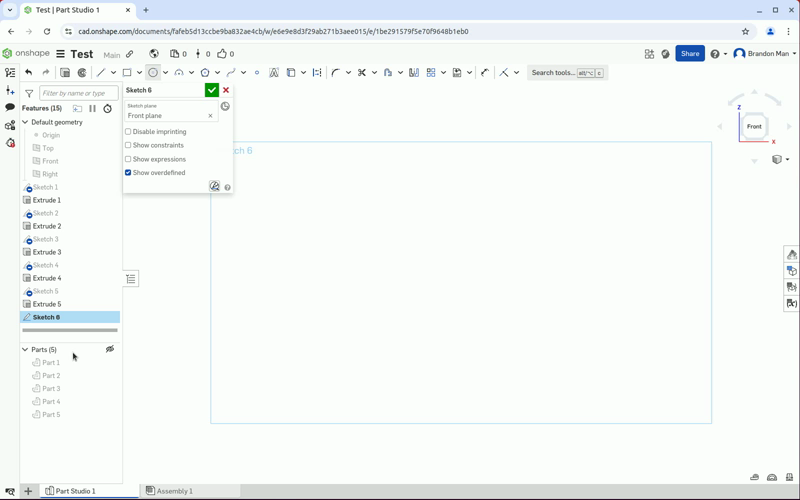
mouse_move(545, 282)
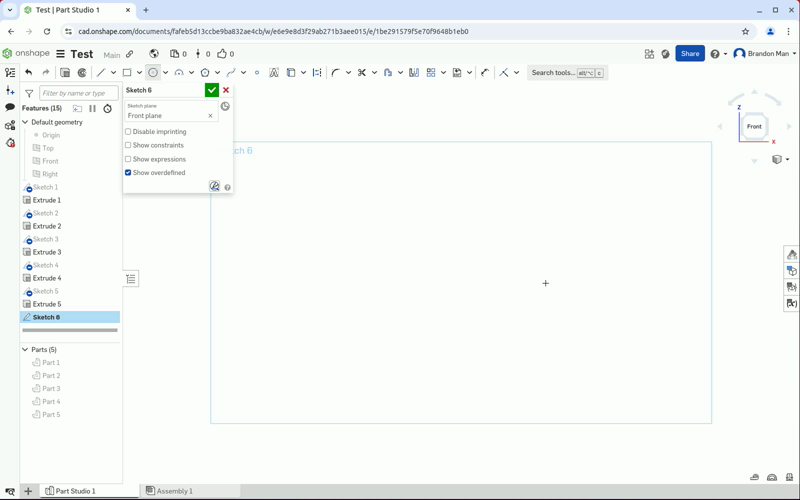
click(545, 282)
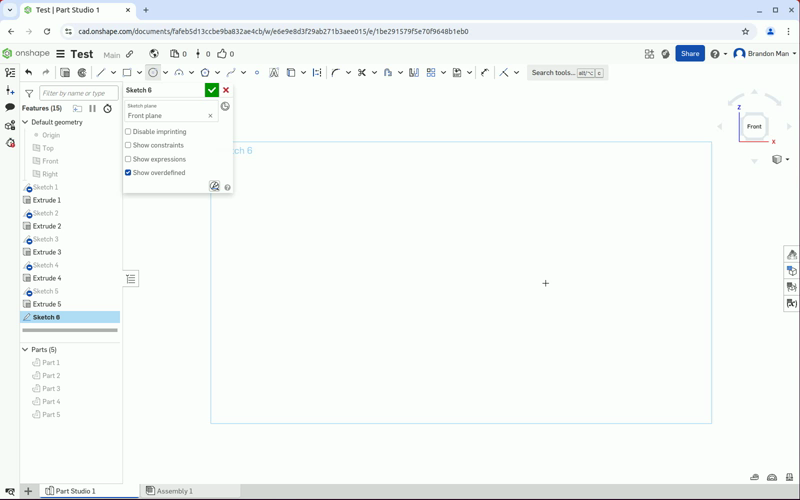
key_up(shift)
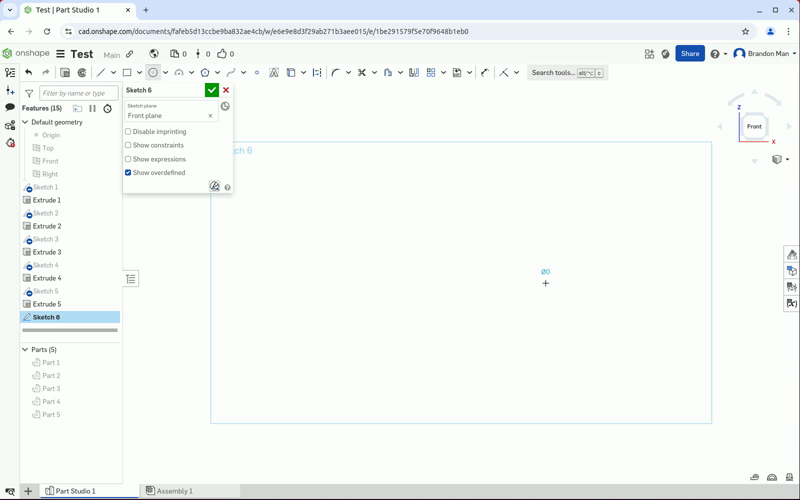
mouse_move(558, 282)
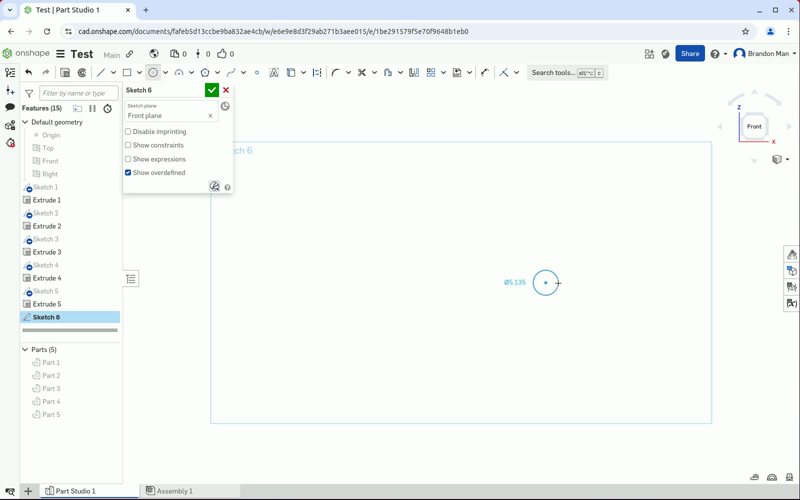
click(558, 282)
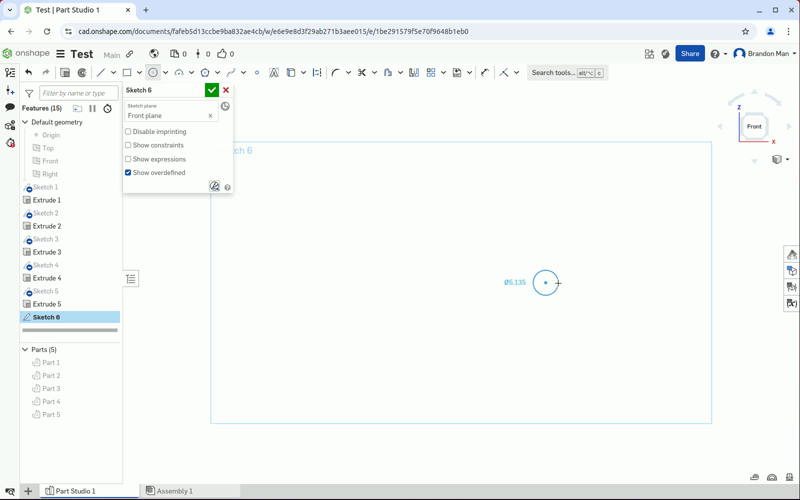
key(esc)
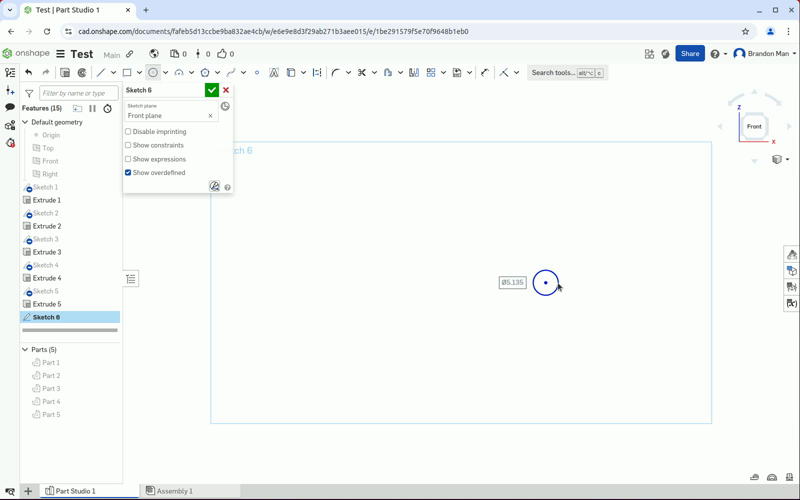
key(c)
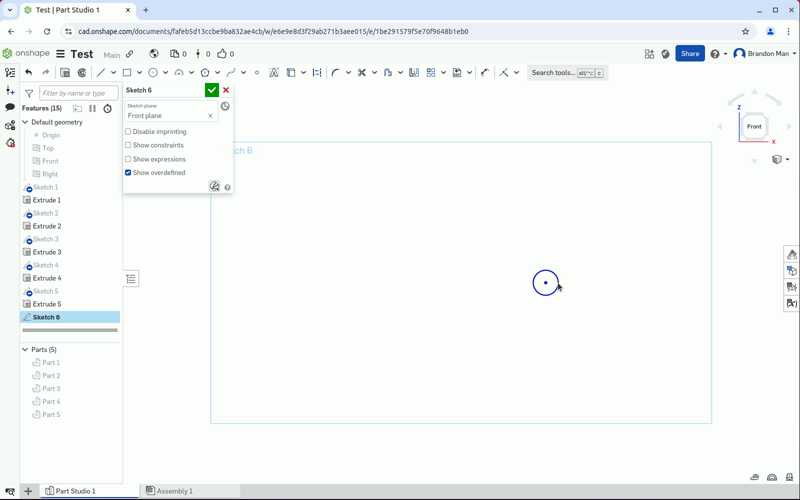
key_down(shift)
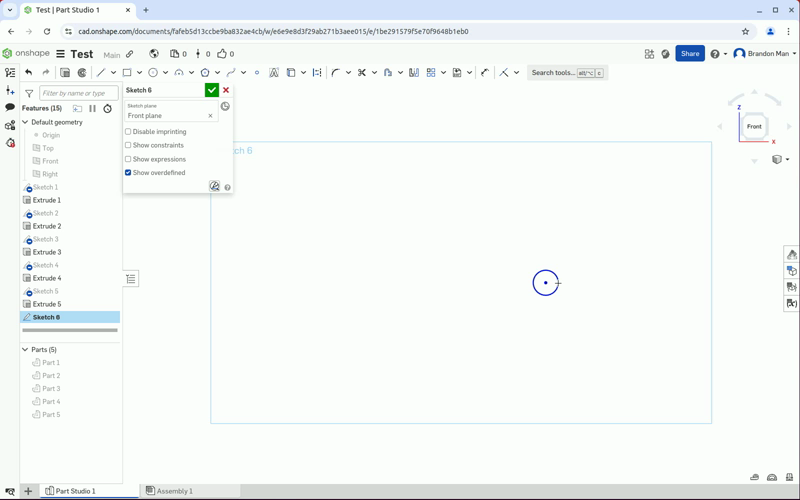
mouse_move(545, 282)
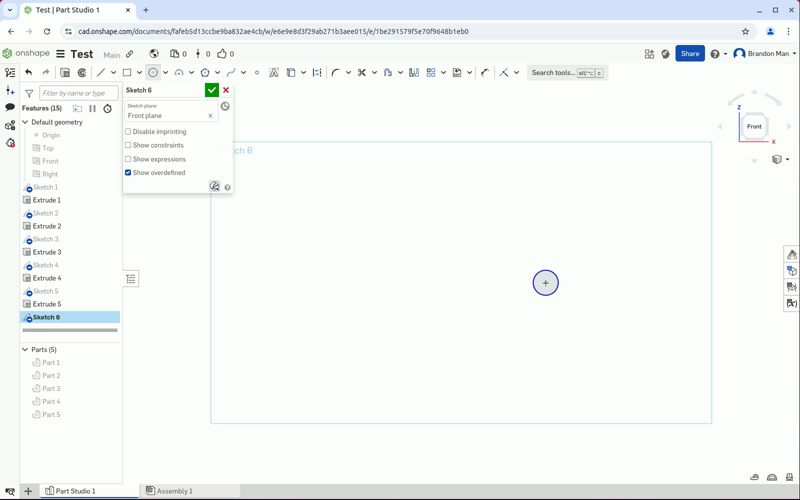
click(545, 282)
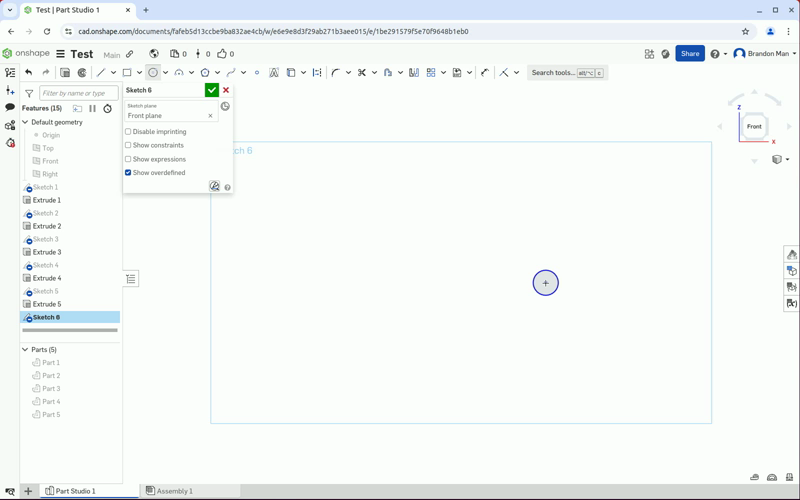
key_up(shift)
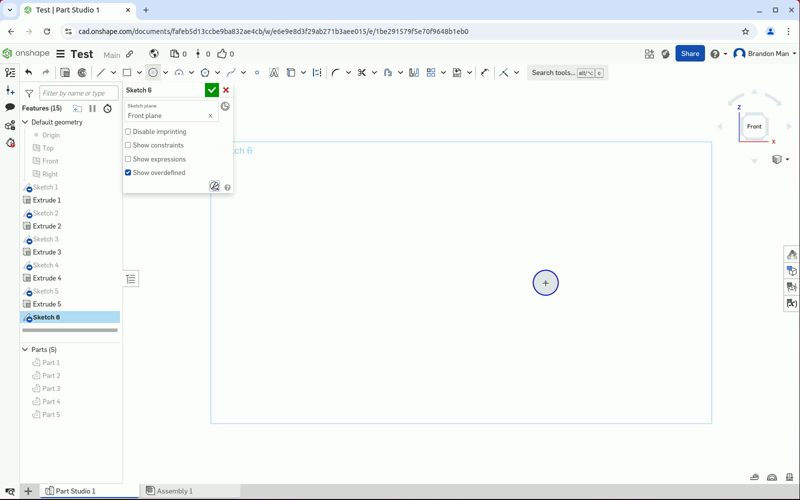
mouse_move(552, 282)
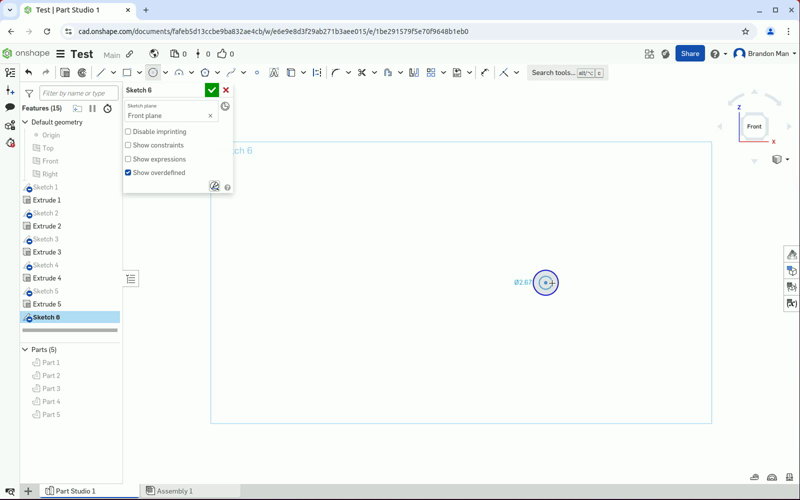
click(552, 282)
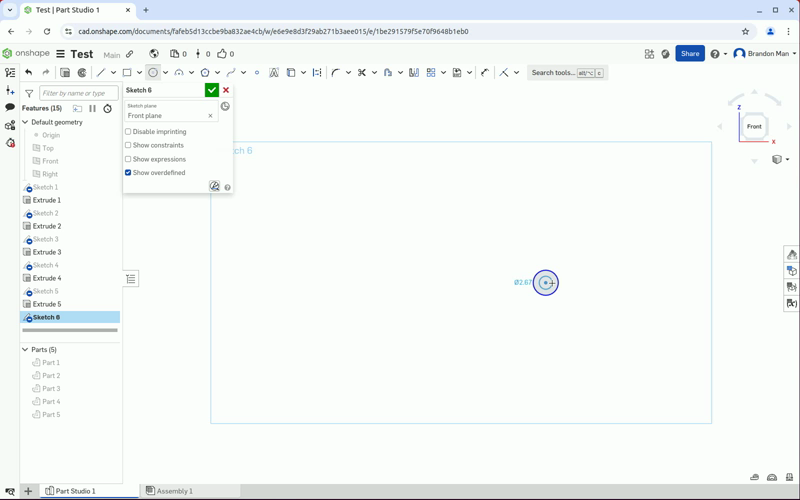
key(esc)
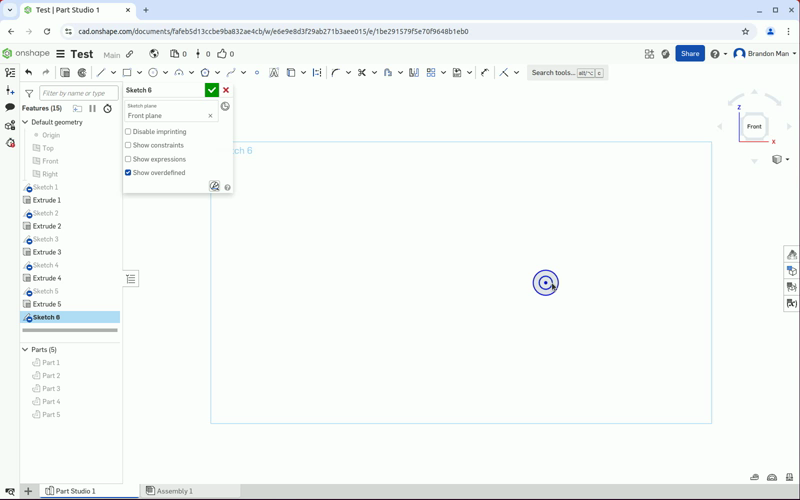
mouse_move(538, 283)
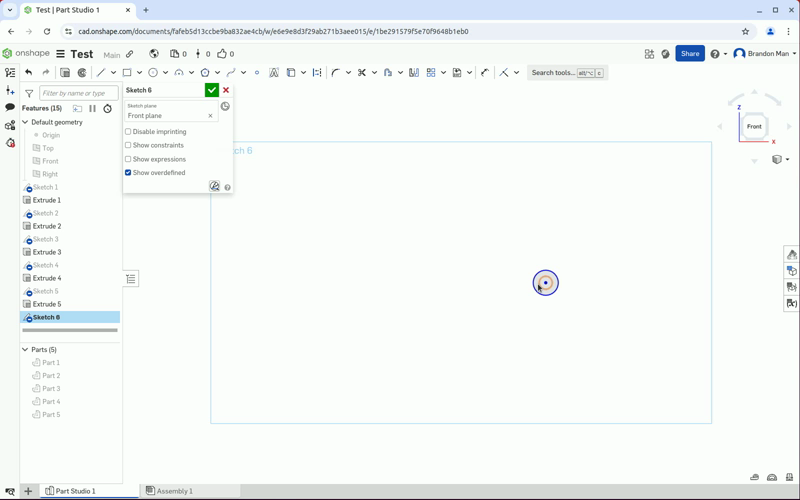
scroll(6)
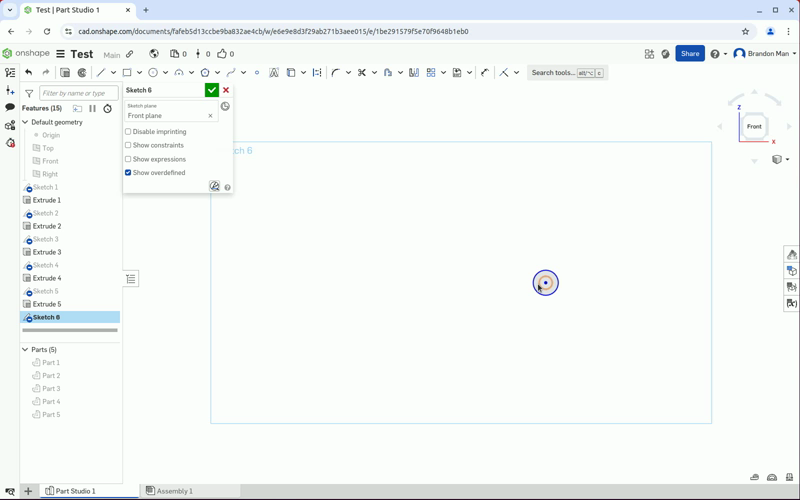
scroll(6)
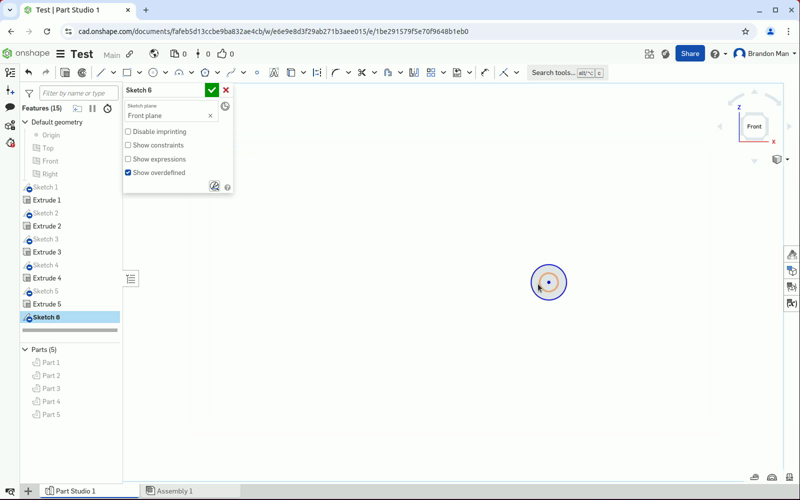
scroll(6)
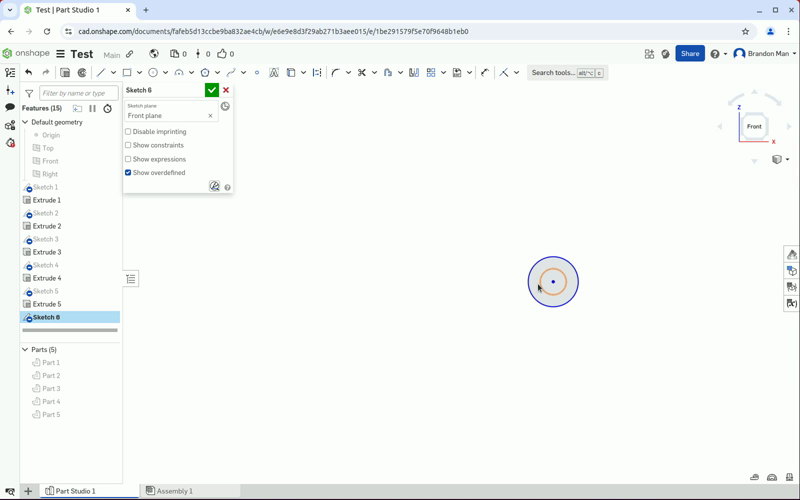
scroll(6)
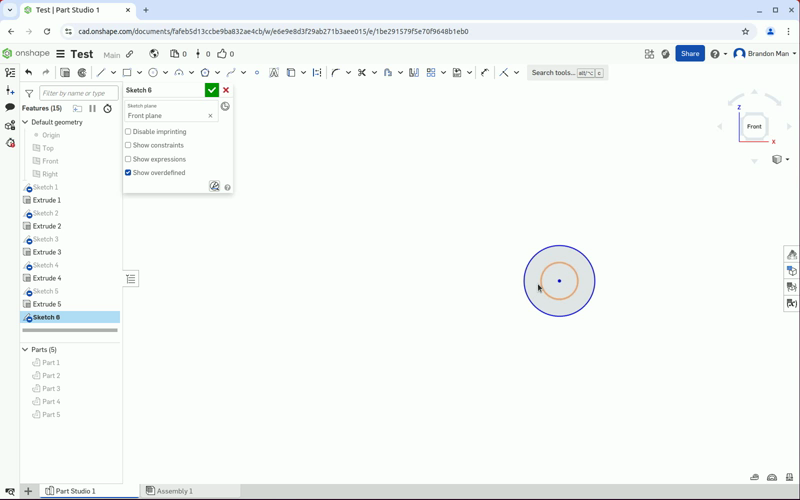
scroll(6)
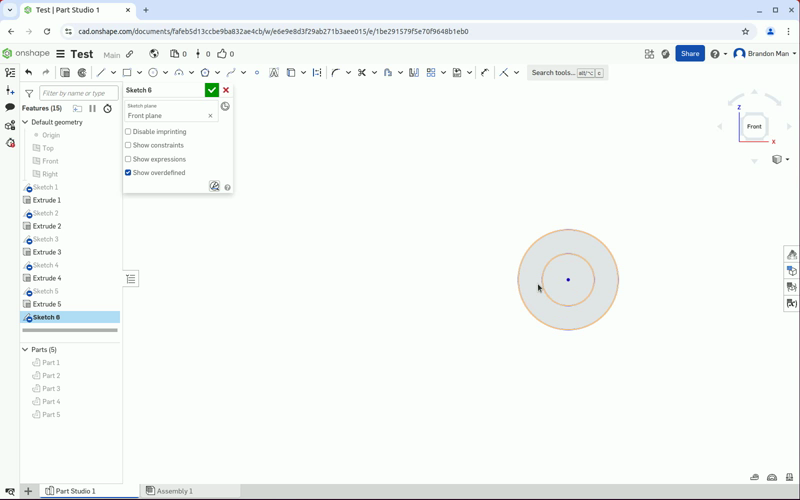
scroll(6)
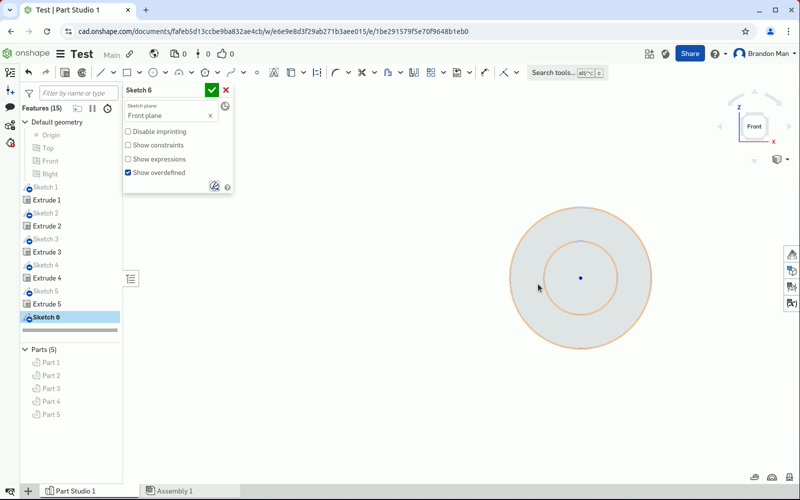
scroll(6)
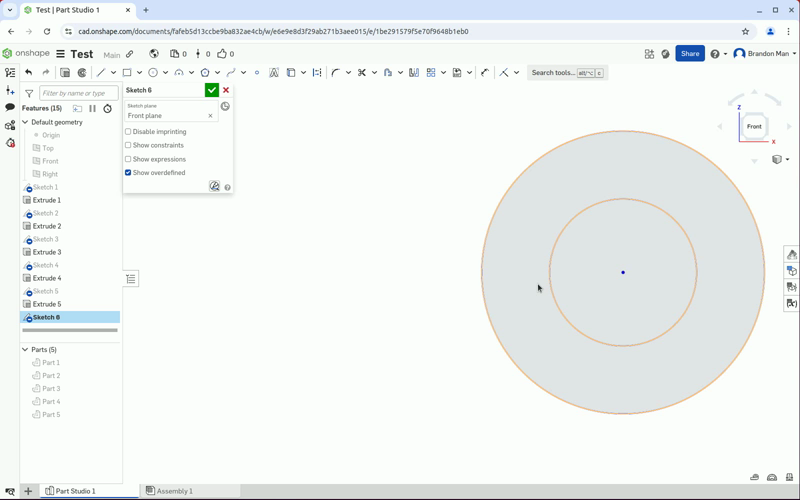
click(538, 283)
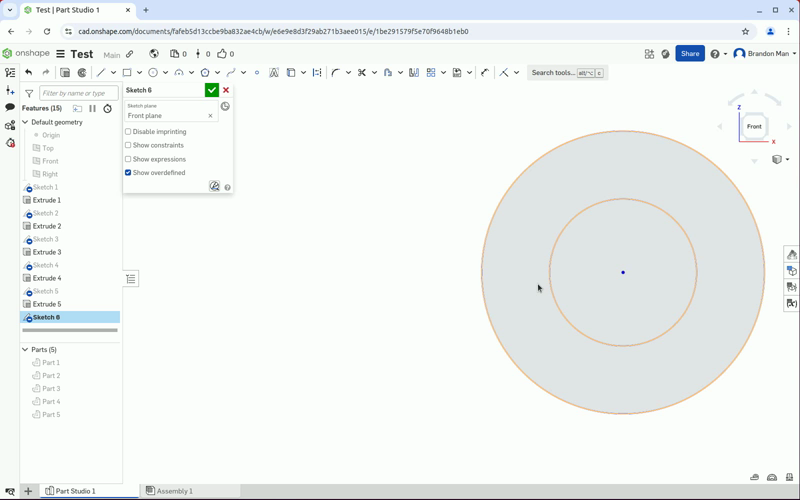
scroll(-6)
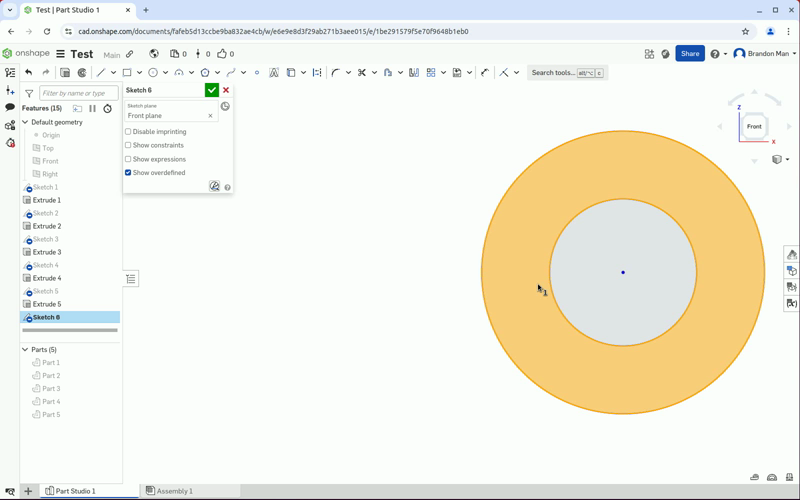
scroll(-6)
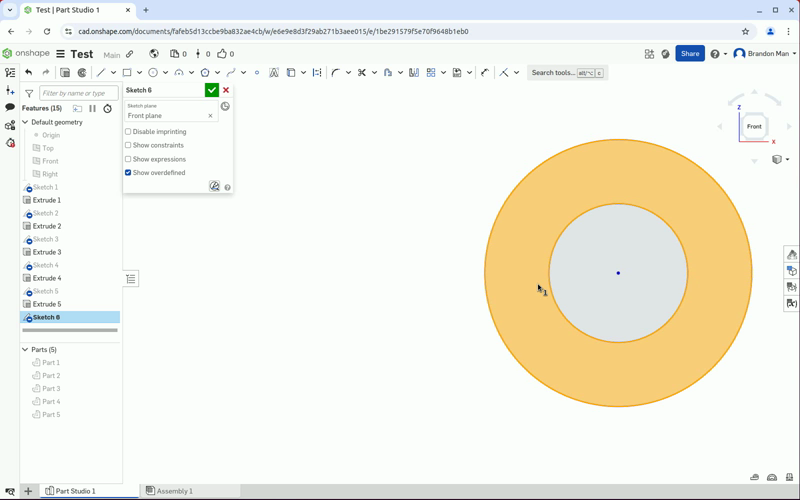
scroll(-6)
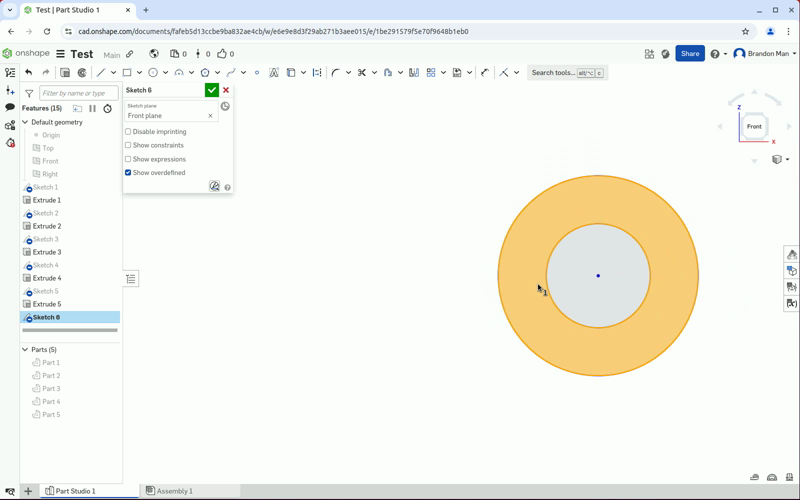
scroll(-6)
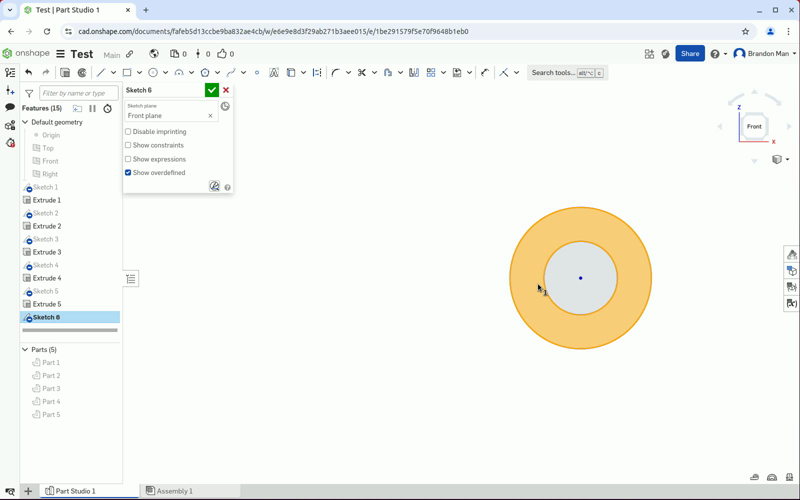
scroll(-6)
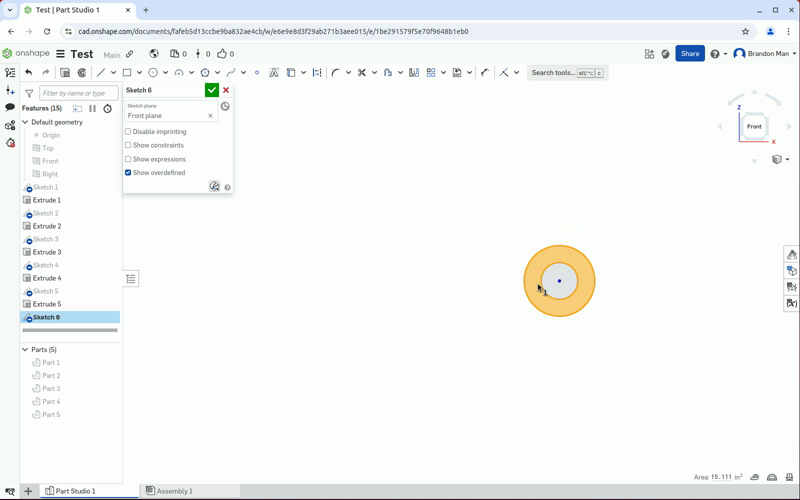
scroll(-6)
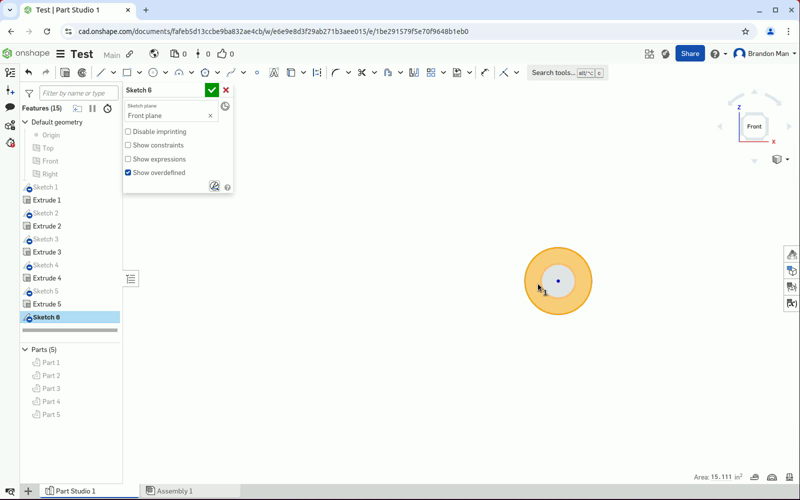
scroll(-6)
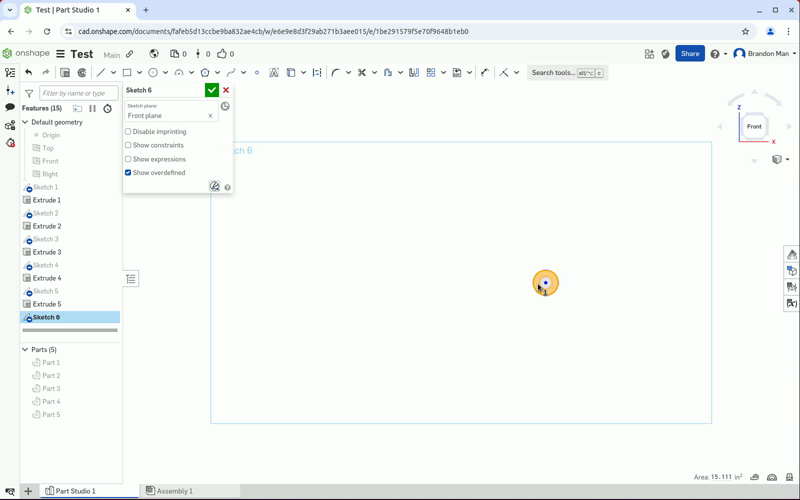
mouse_move(73, 352)
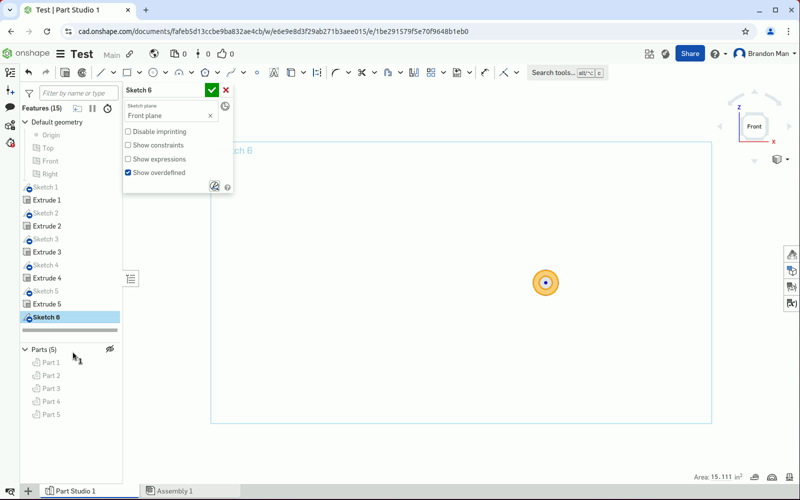
key(shift+y)
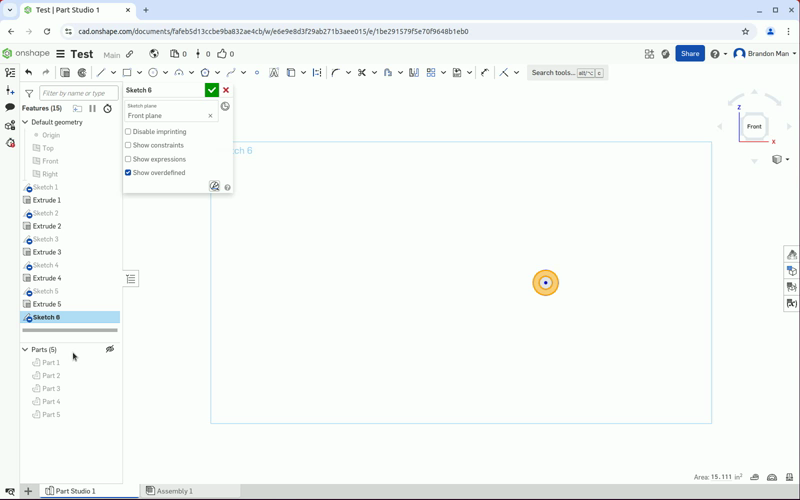
key(shift+e)
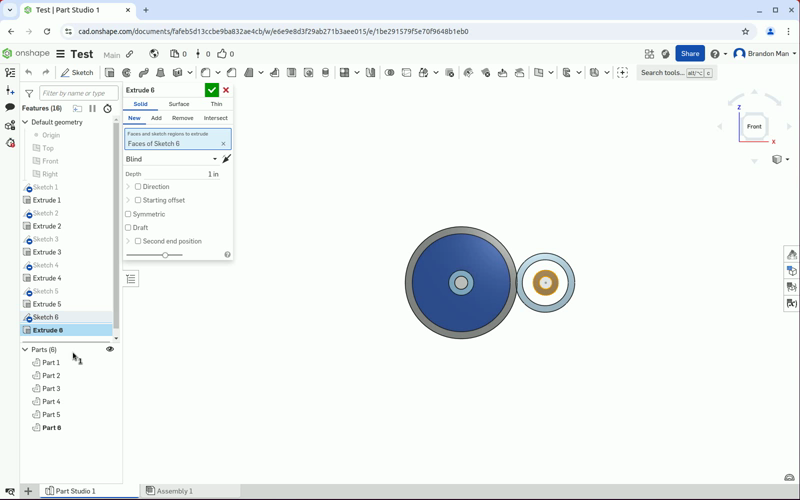
mouse_move(143, 106)
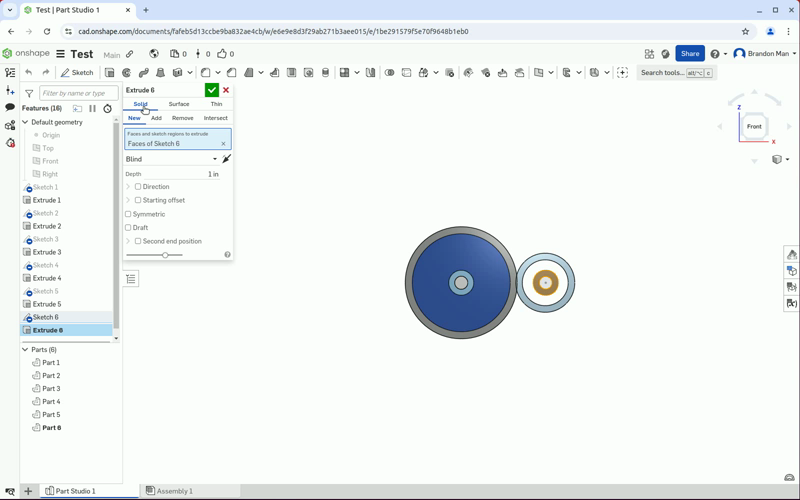
click(143, 106)
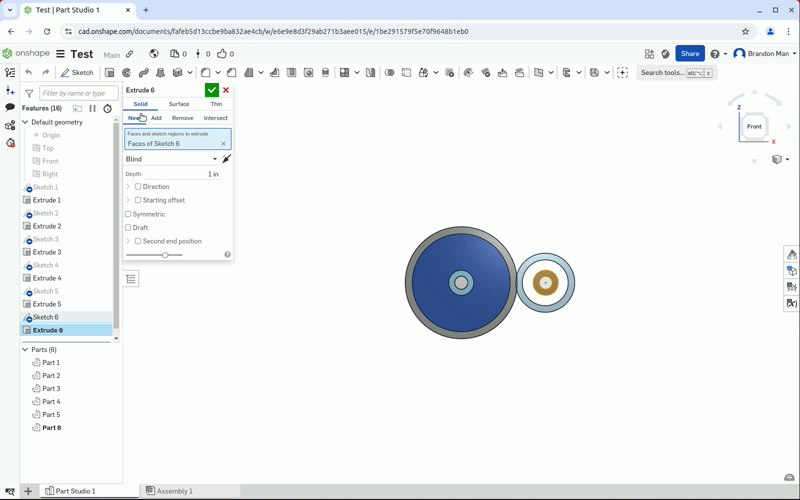
mouse_move(137, 120)
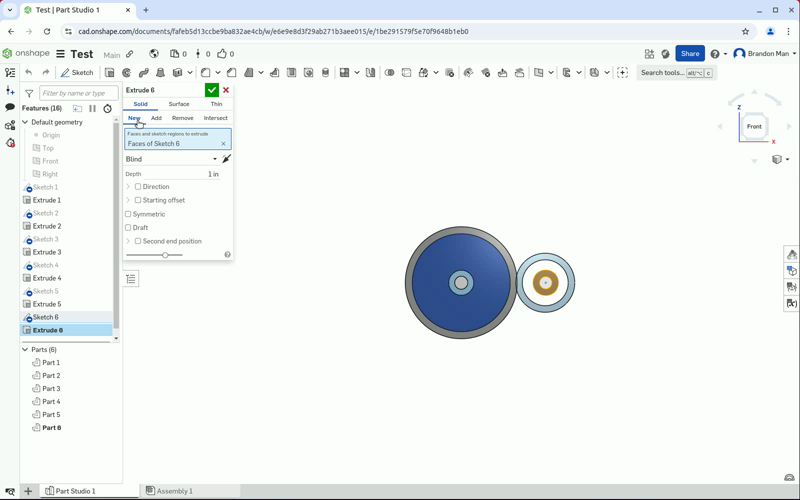
click(137, 120)
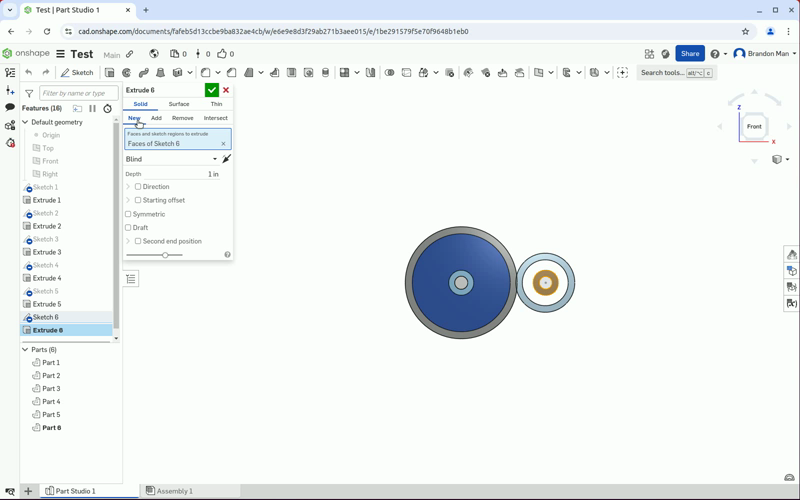
key(tab, 4)
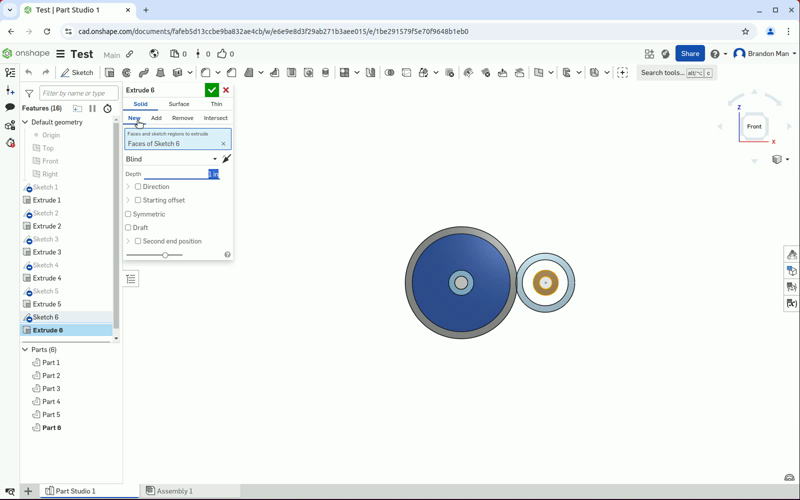
text(3.37)
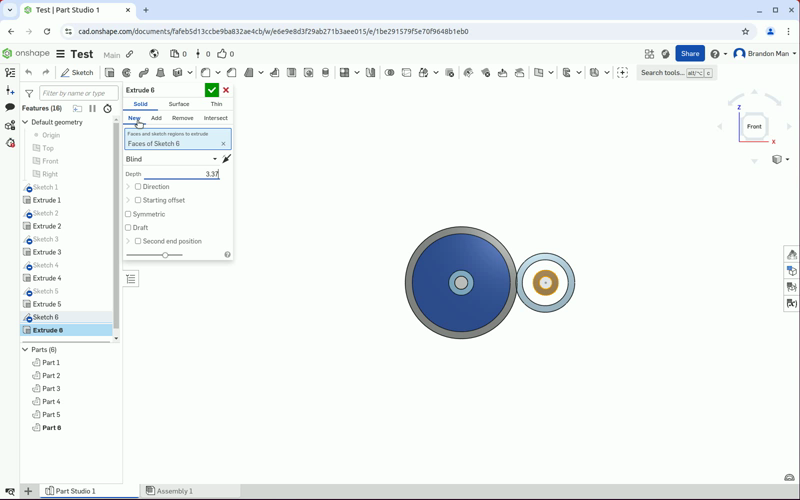
key(tab, 3)
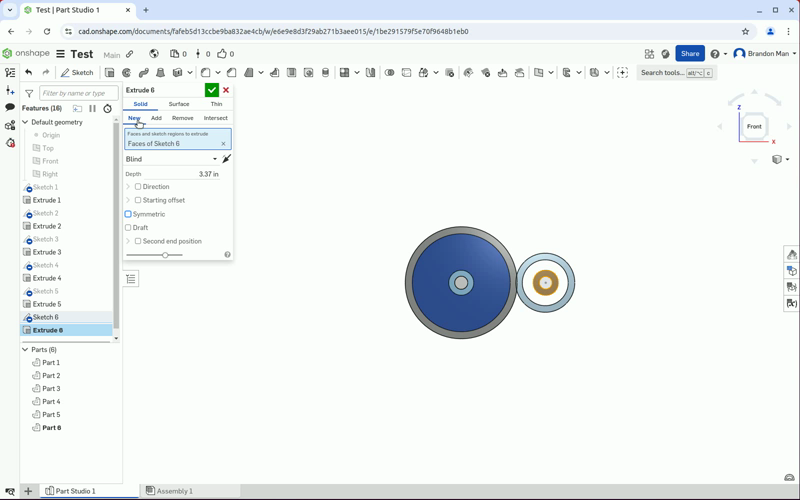
key(space)
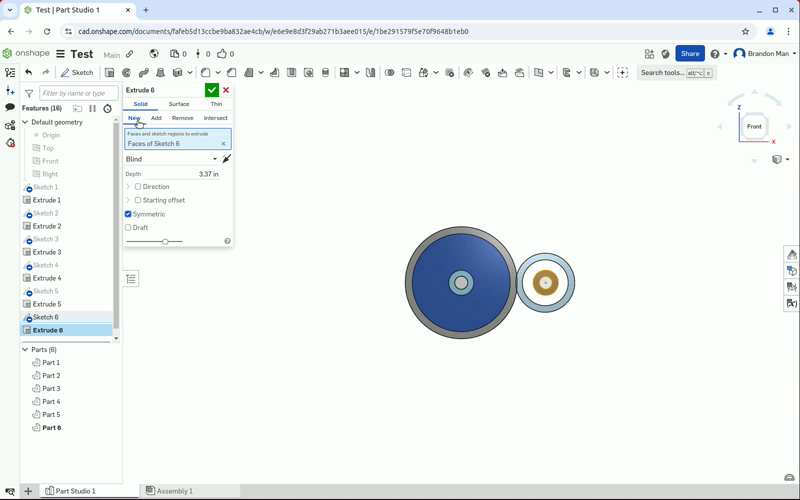
key(enter)
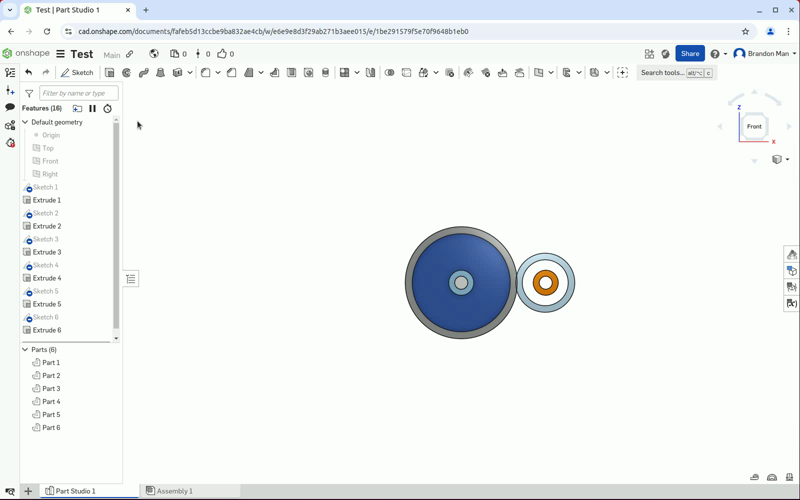
key(shift+h)
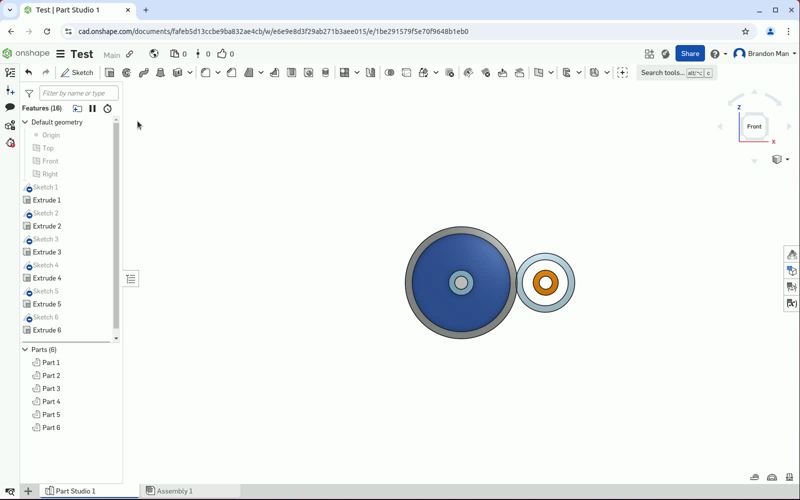
key(shift+h)
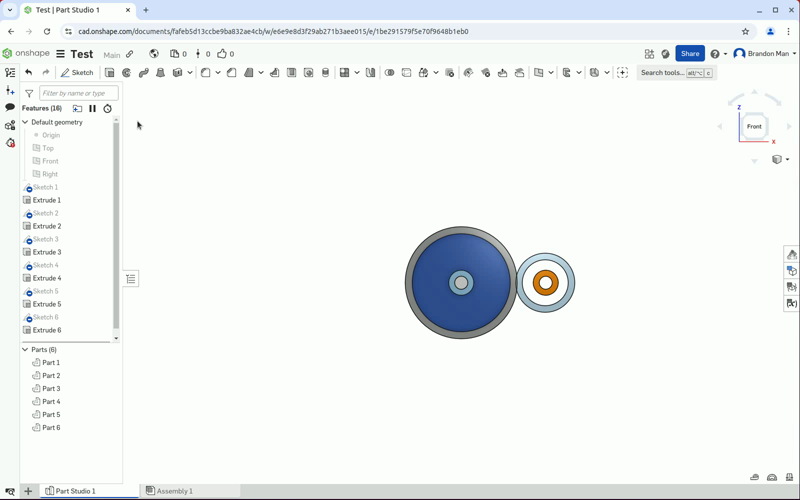
mouse_move(69, 189)
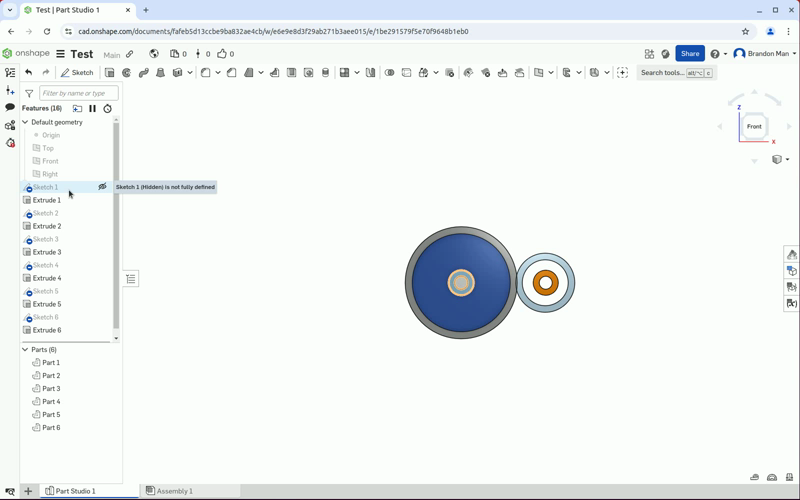
click(69, 189)
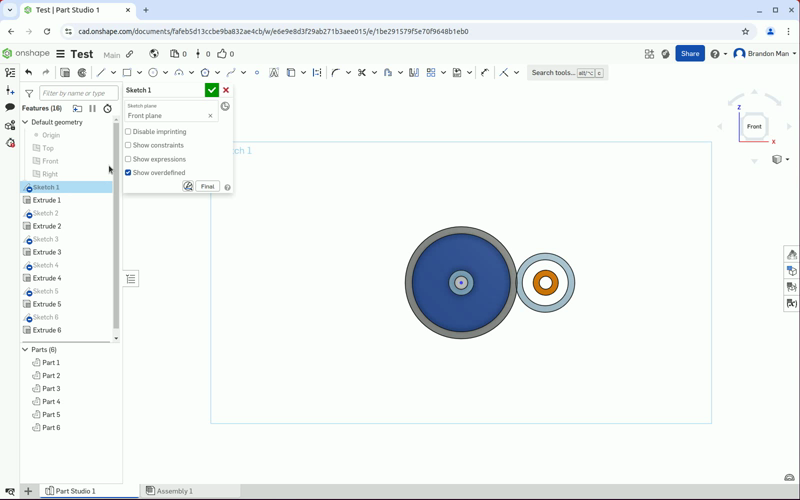
mouse_move(229, 92)
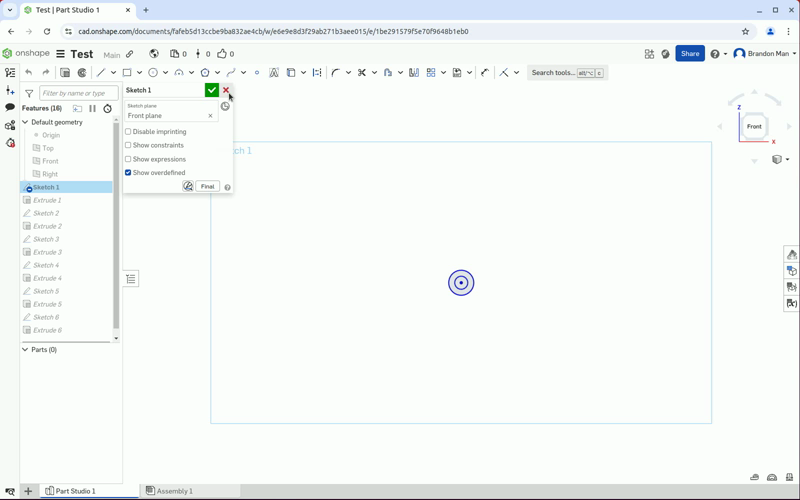
click(229, 92)
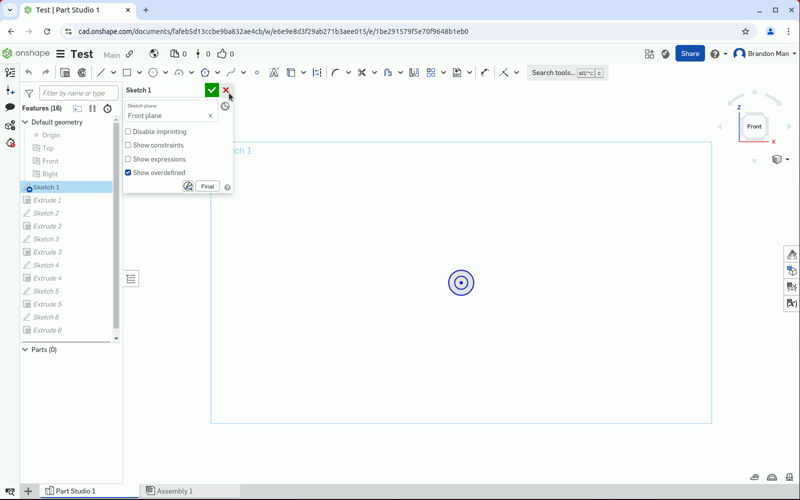
key(shift+s)
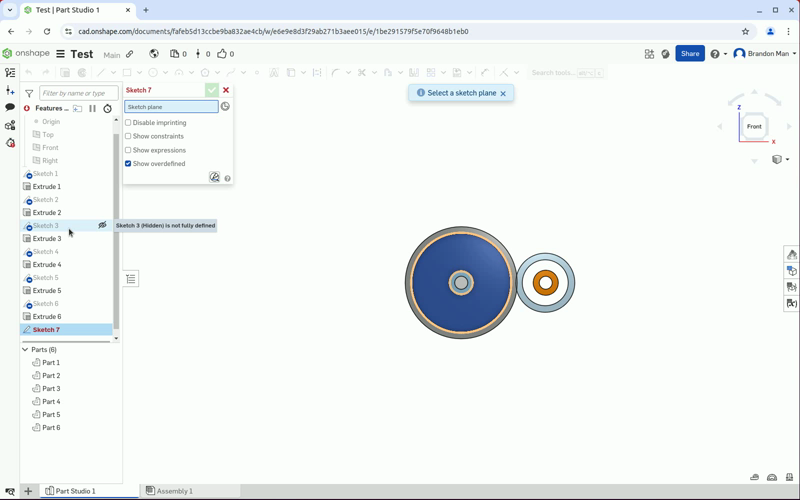
scroll(3)
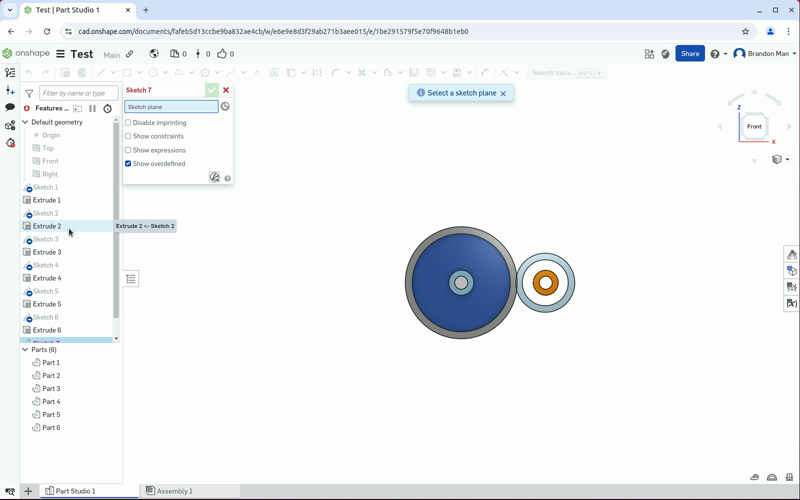
mouse_move(69, 163)
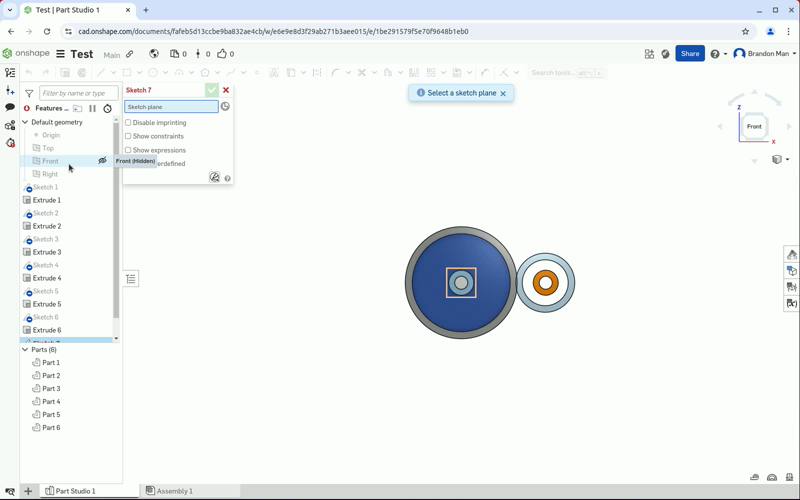
click(69, 163)
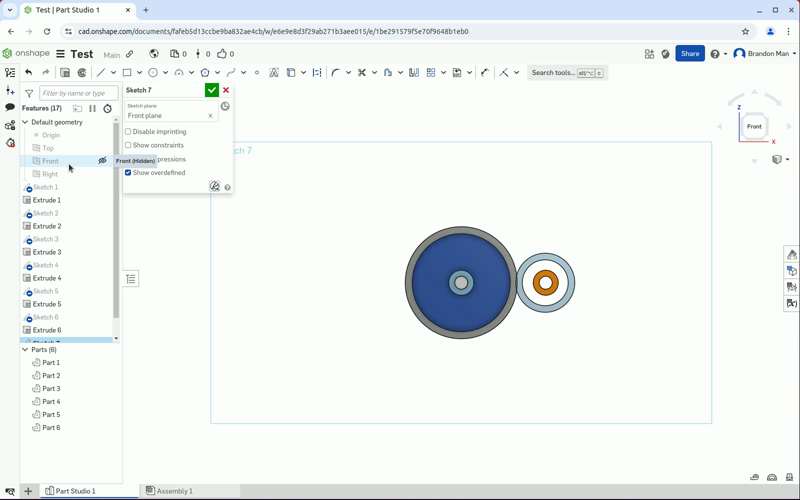
mouse_move(73, 352)
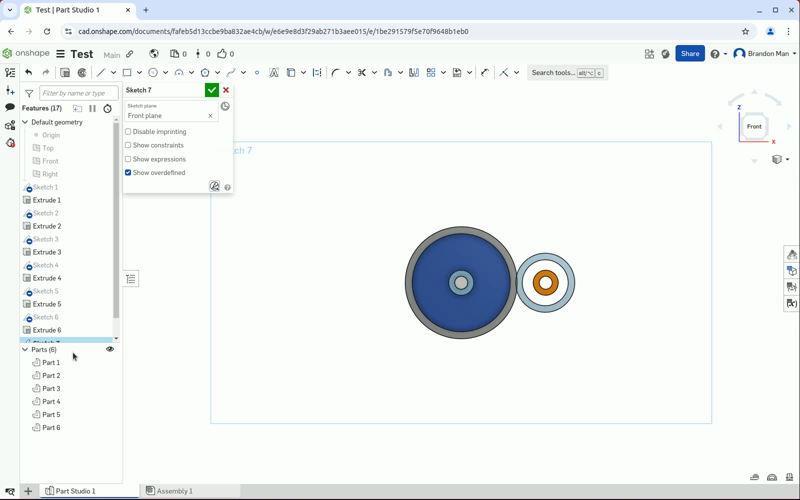
key(y)
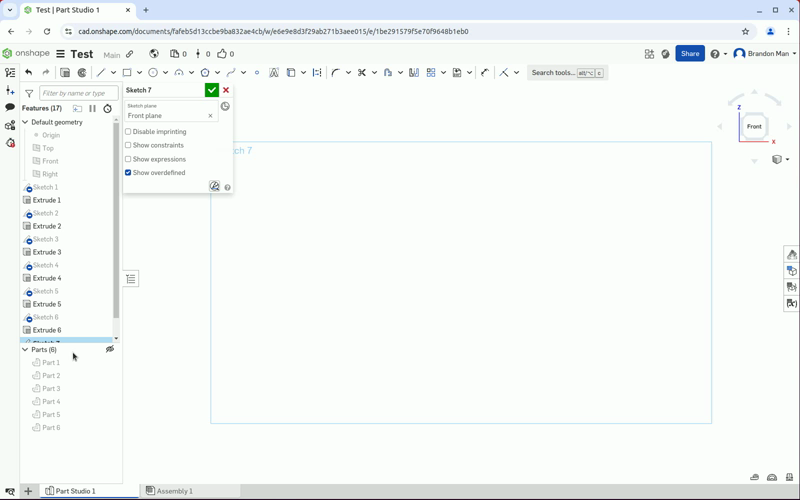
key(c)
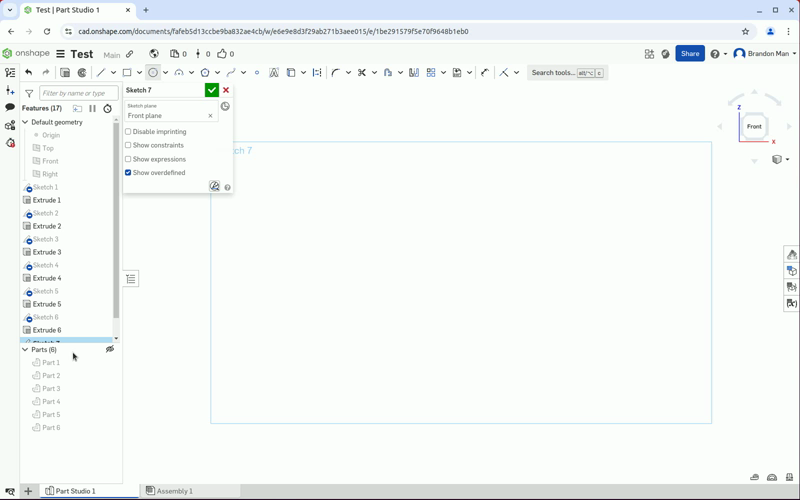
key_down(shift)
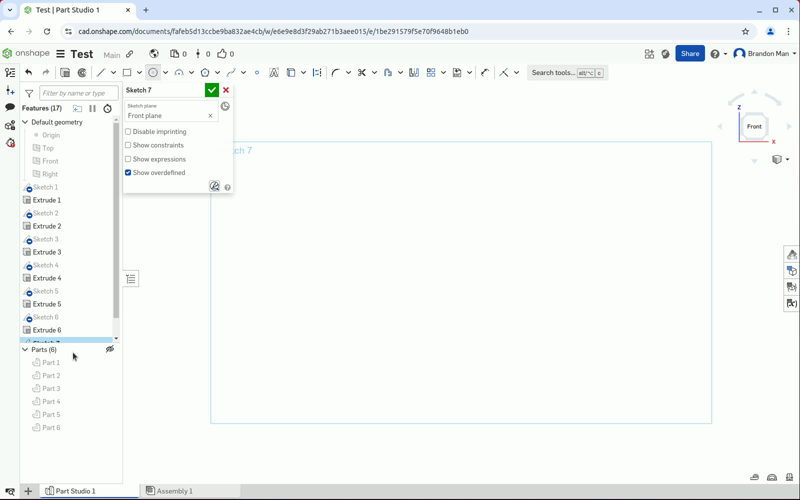
mouse_move(545, 282)
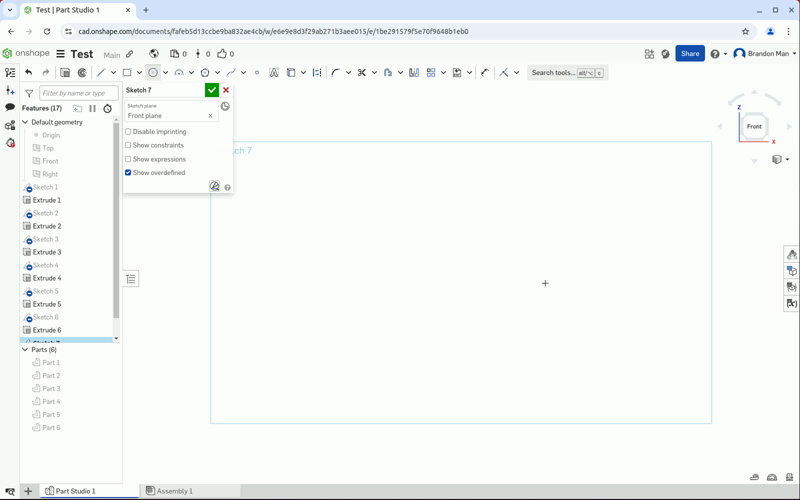
click(545, 282)
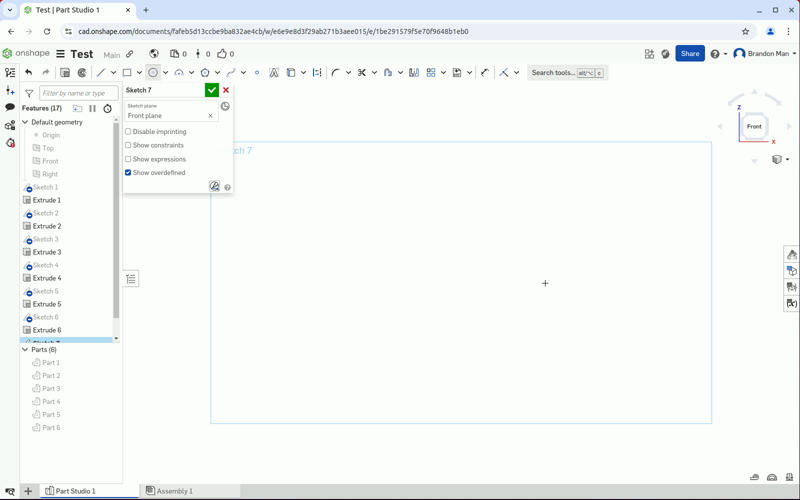
key_up(shift)
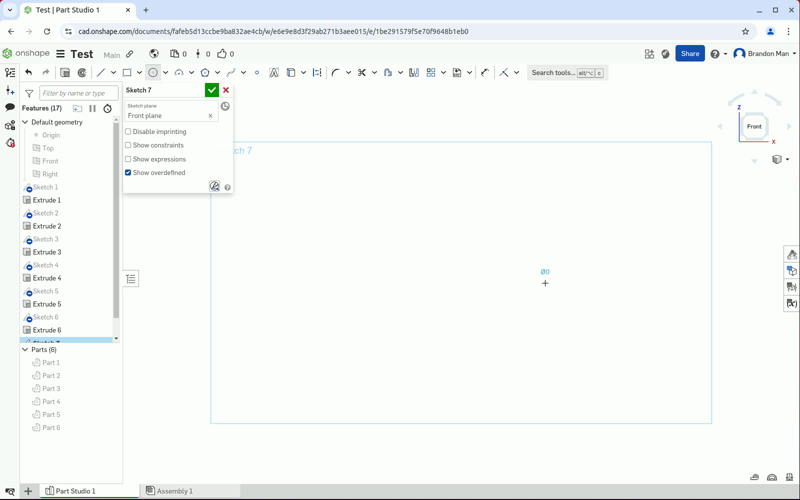
mouse_move(567, 282)
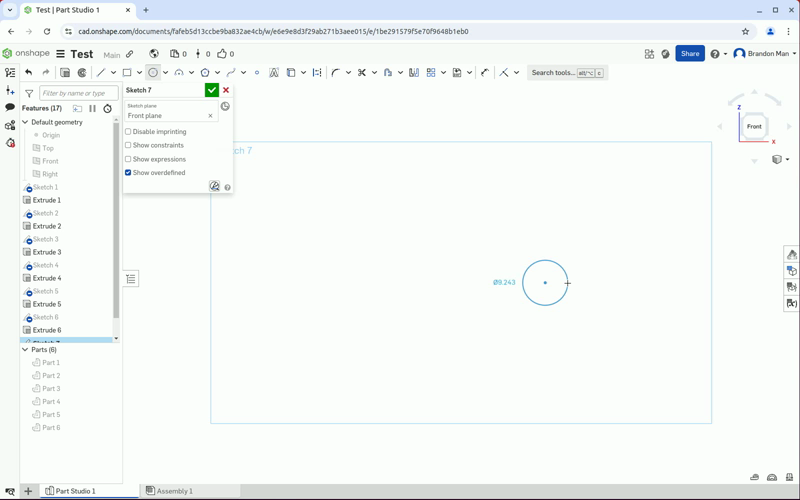
click(567, 282)
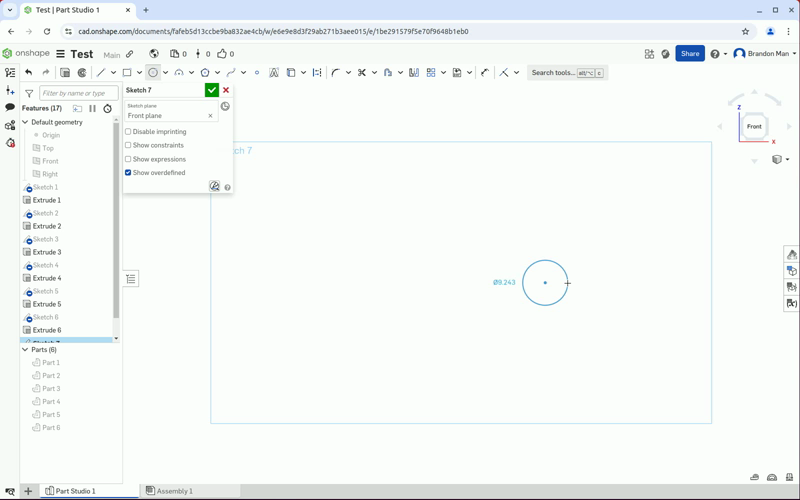
key(esc)
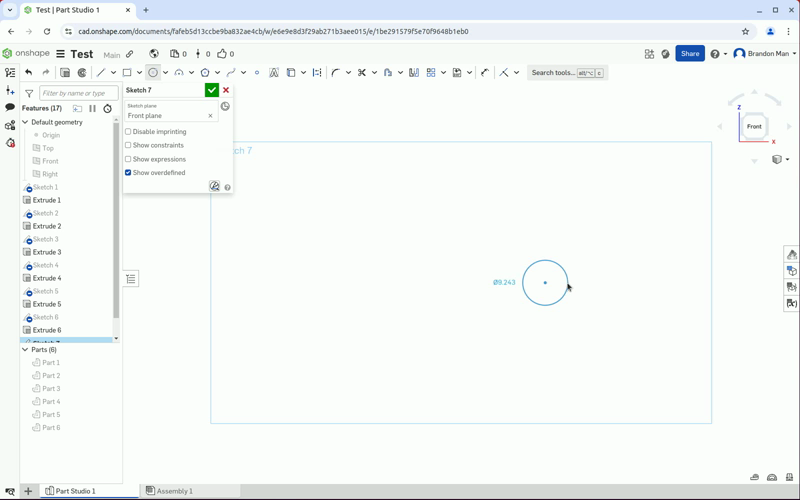
key(c)
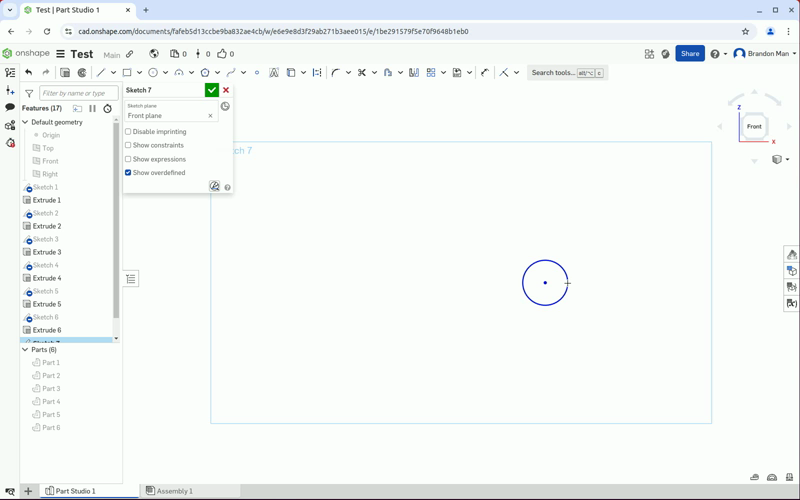
key_down(shift)
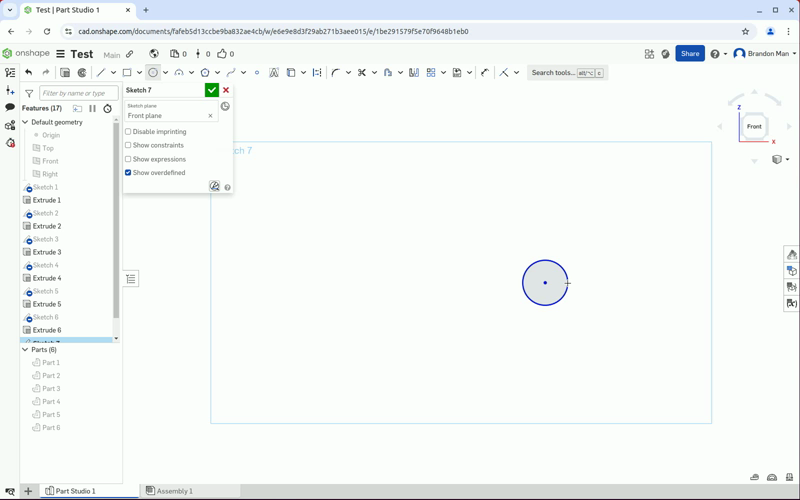
mouse_move(545, 282)
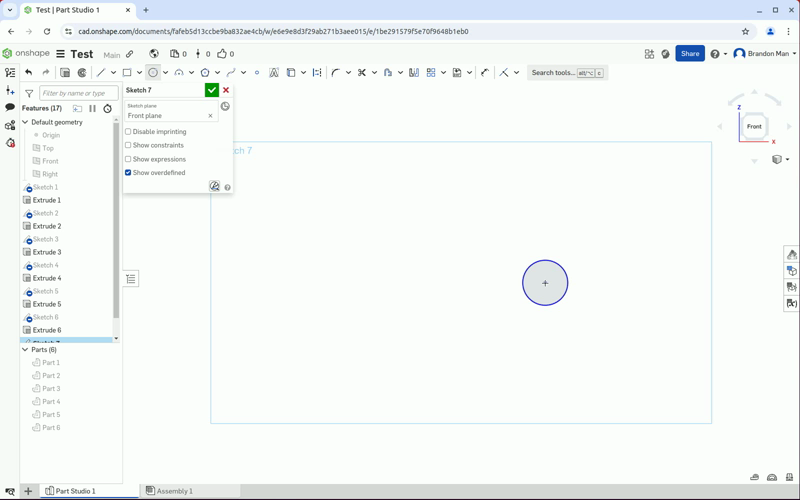
click(545, 282)
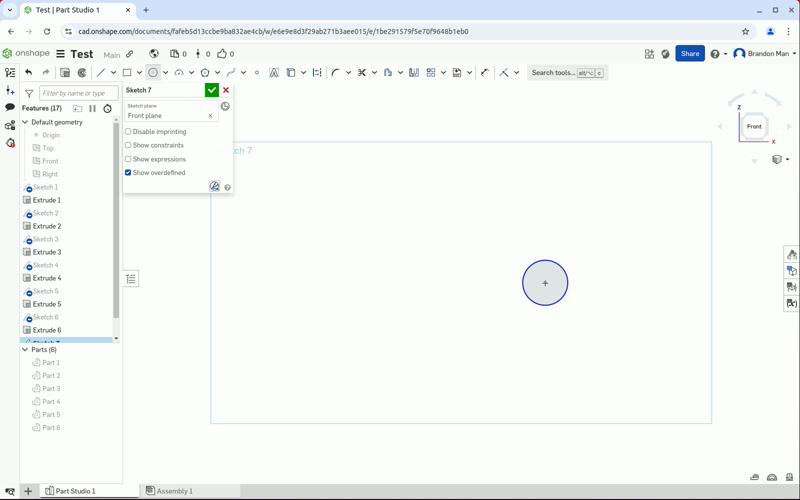
key_up(shift)
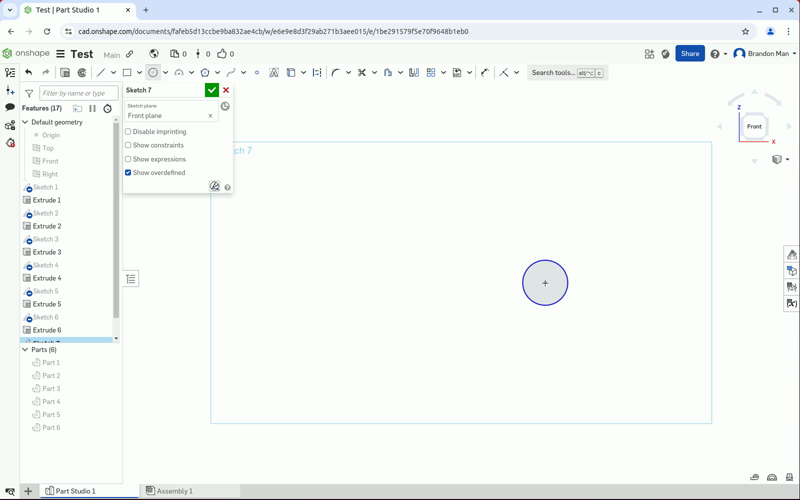
mouse_move(556, 282)
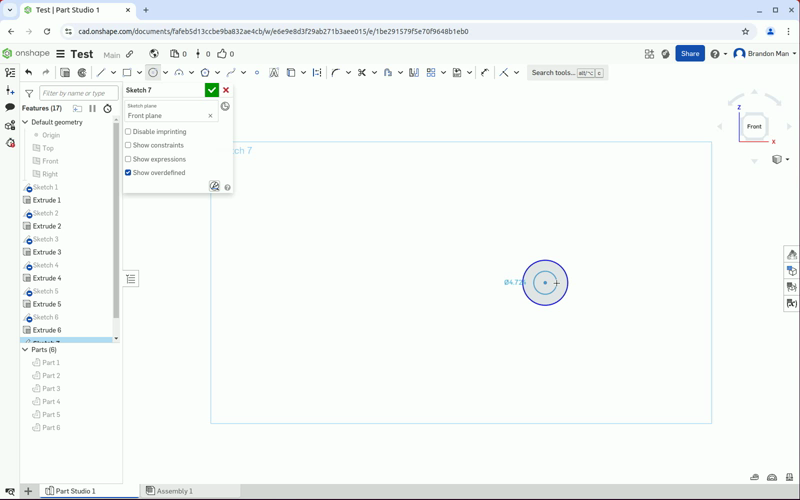
click(556, 282)
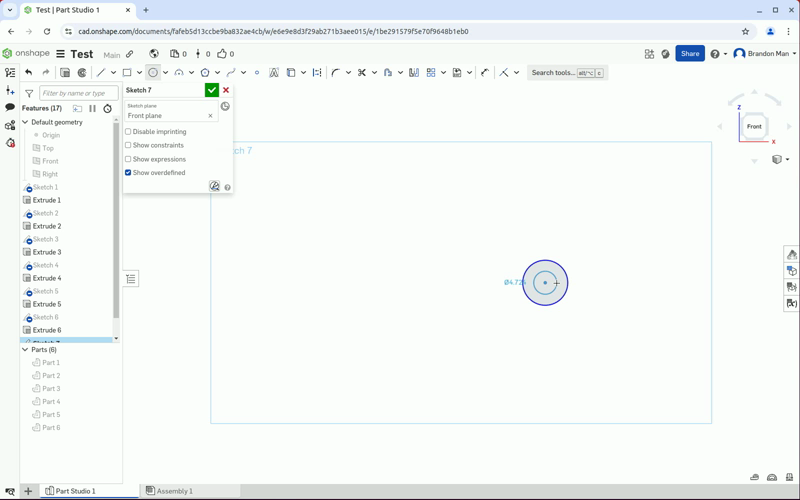
key(esc)
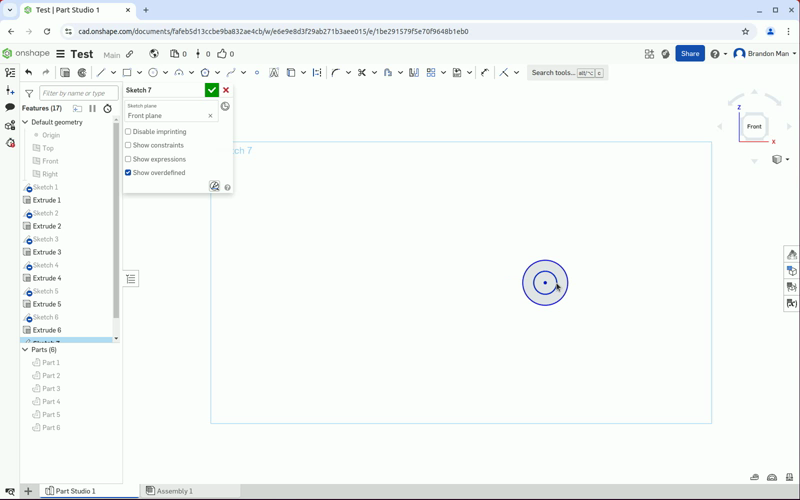
mouse_move(558, 278)
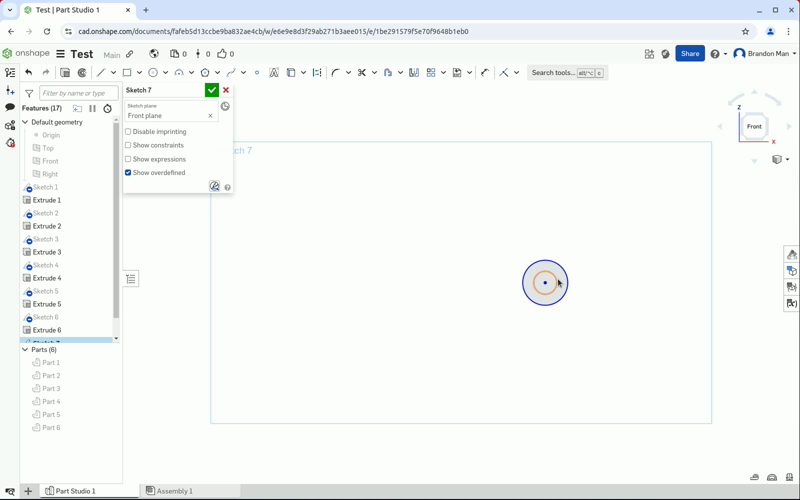
scroll(6)
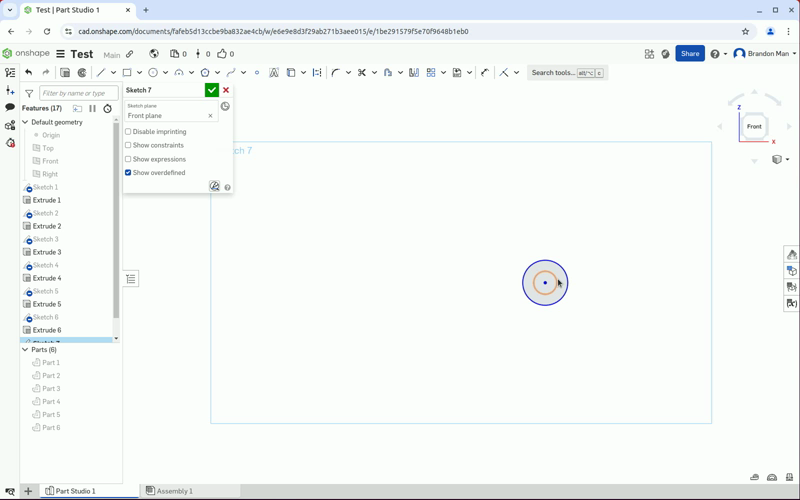
scroll(6)
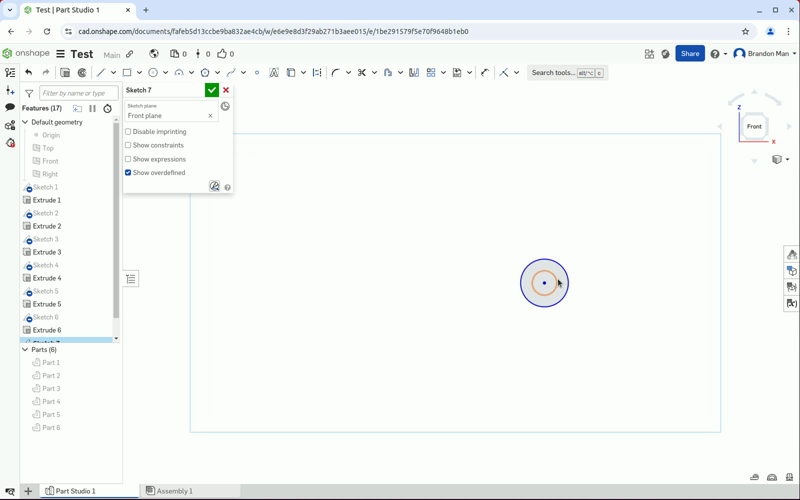
scroll(6)
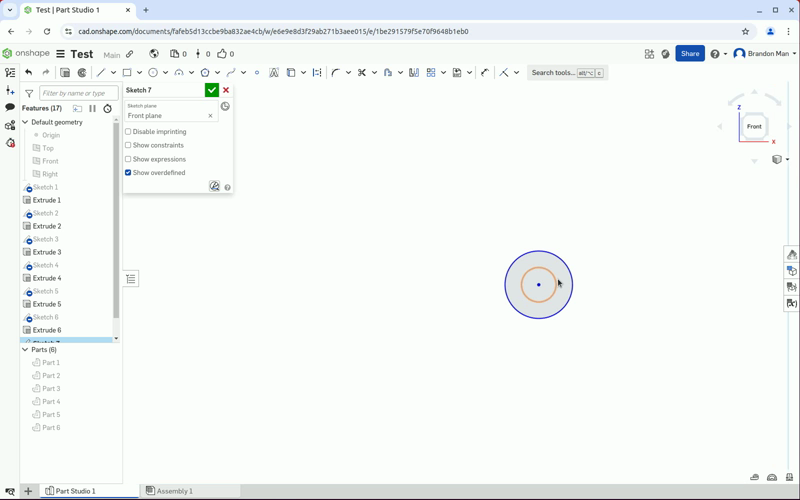
scroll(6)
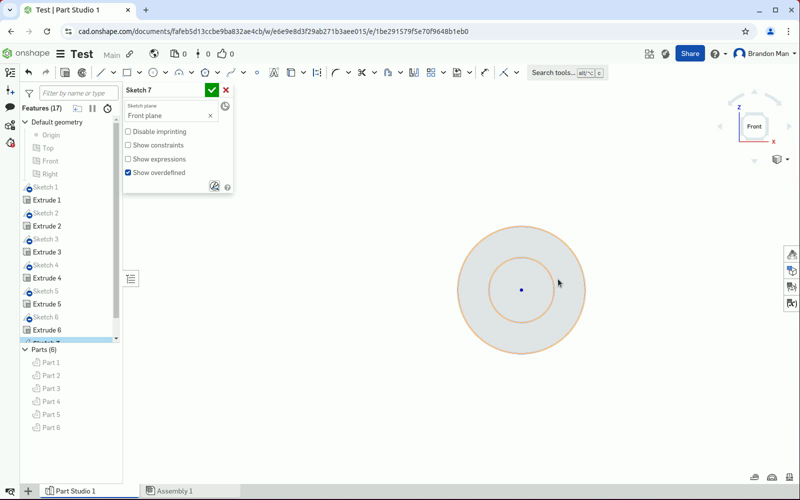
scroll(6)
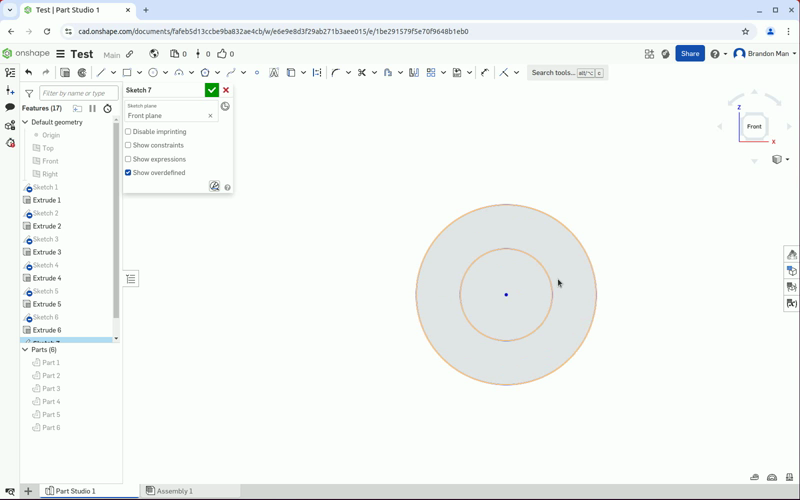
scroll(6)
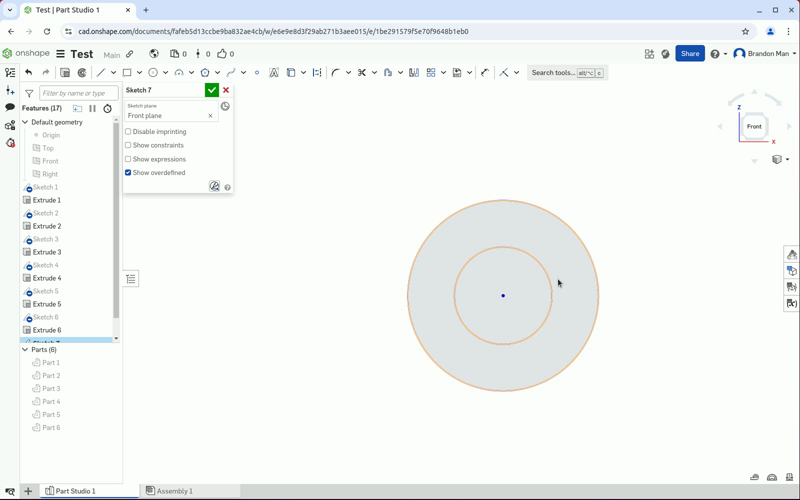
scroll(6)
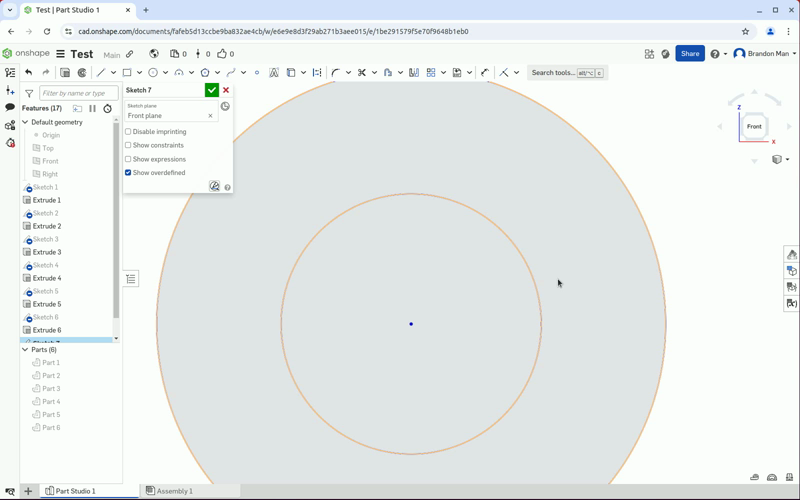
click(558, 278)
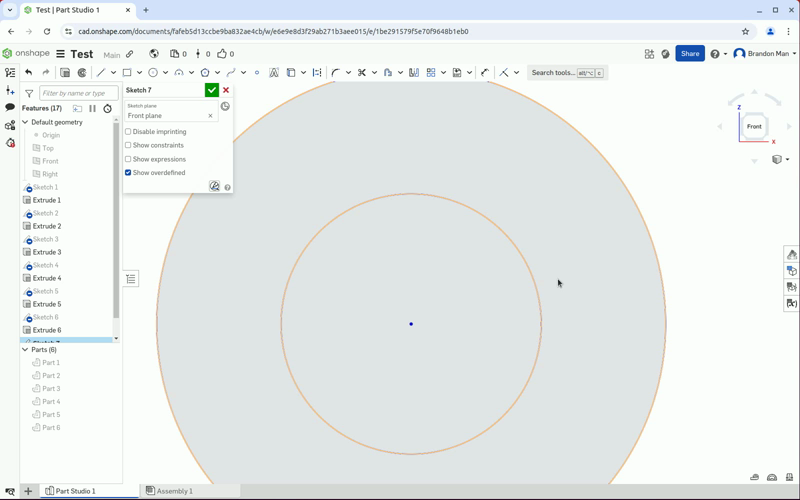
scroll(-6)
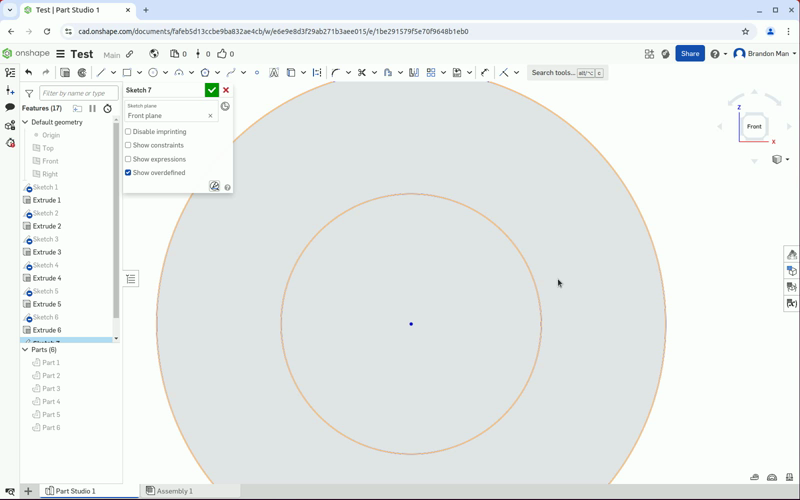
scroll(-6)
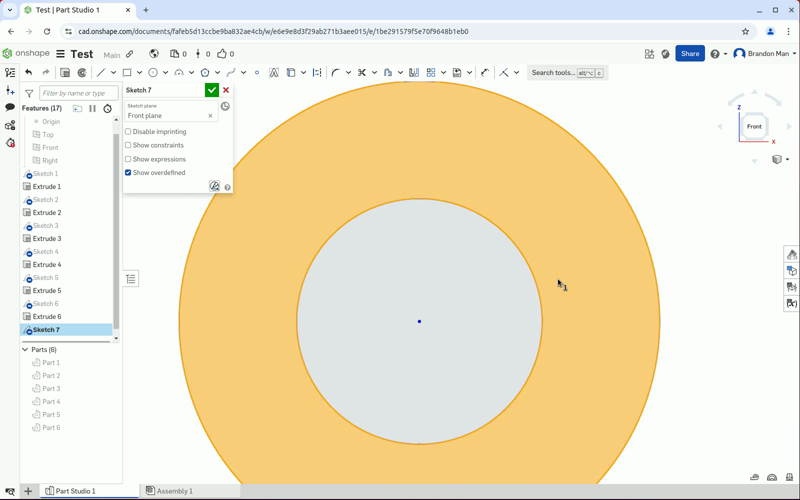
scroll(-6)
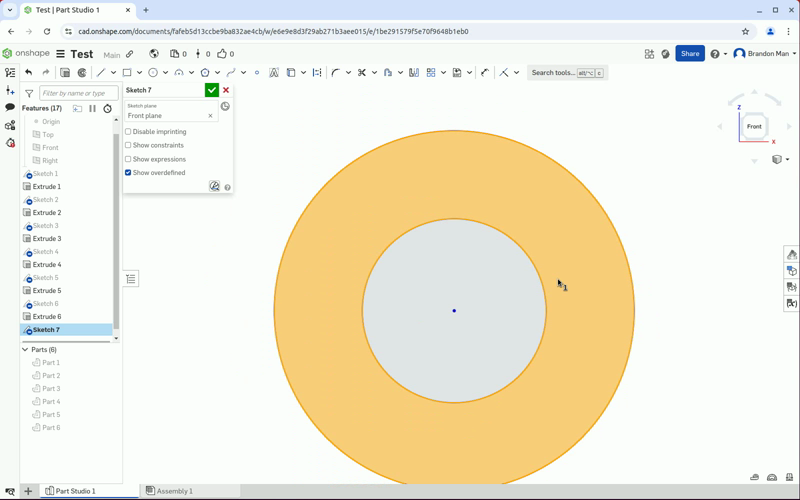
scroll(-6)
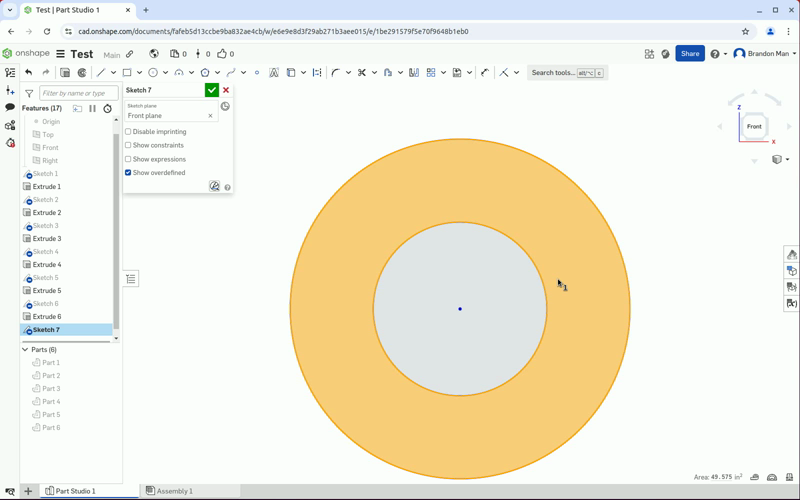
scroll(-6)
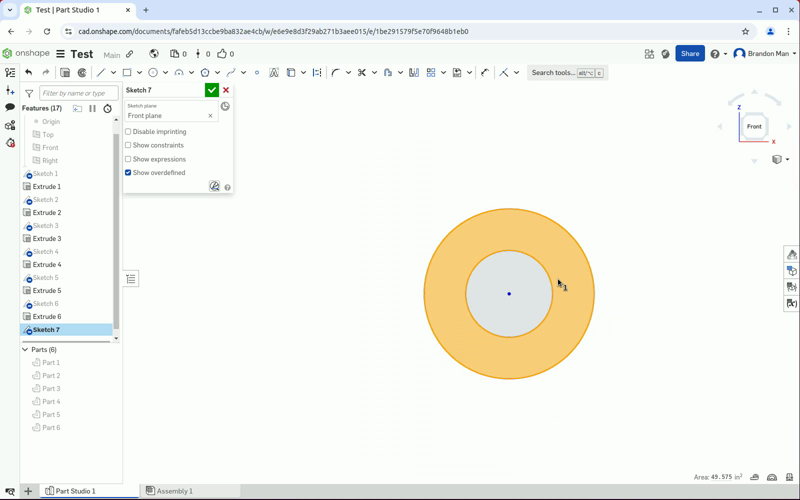
scroll(-6)
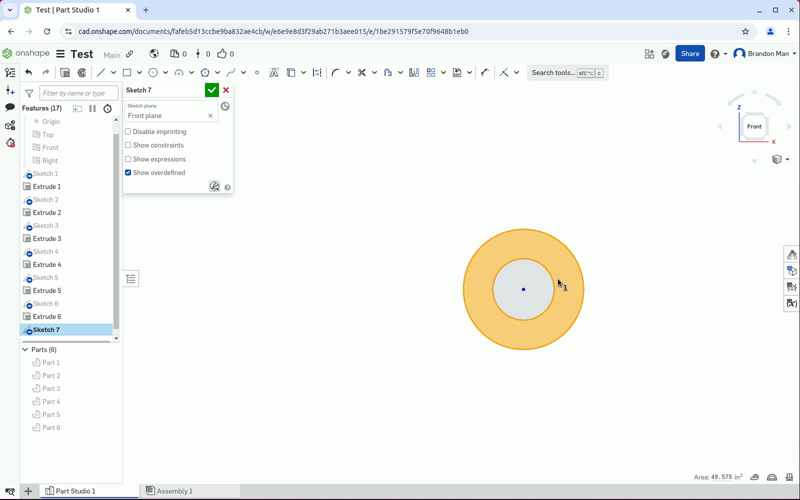
scroll(-6)
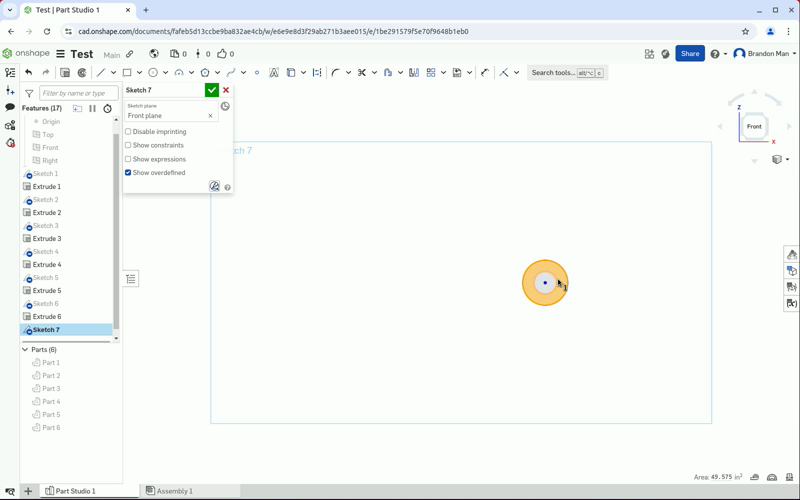
mouse_move(73, 352)
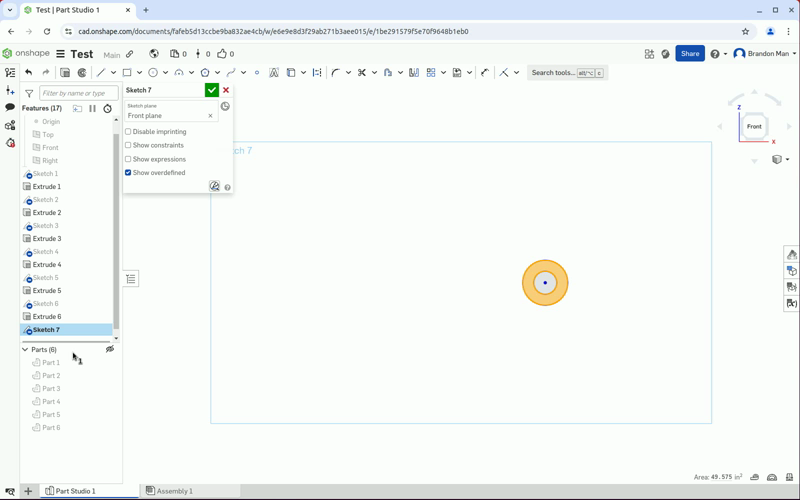
key(shift+y)
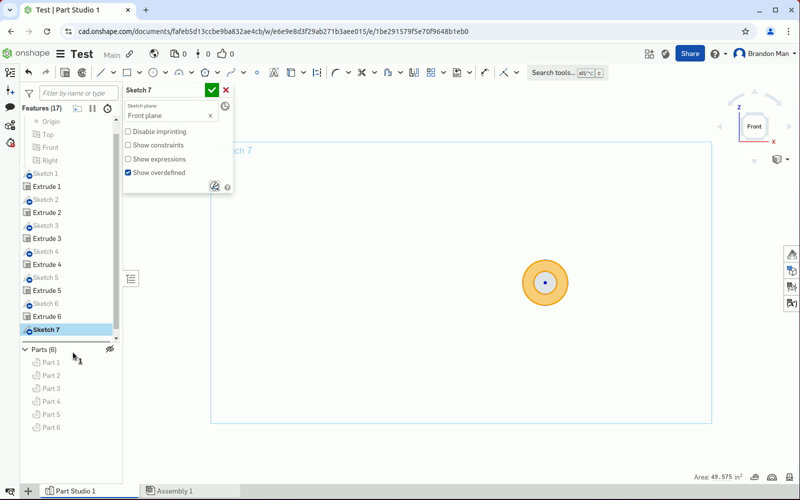
key(shift+e)
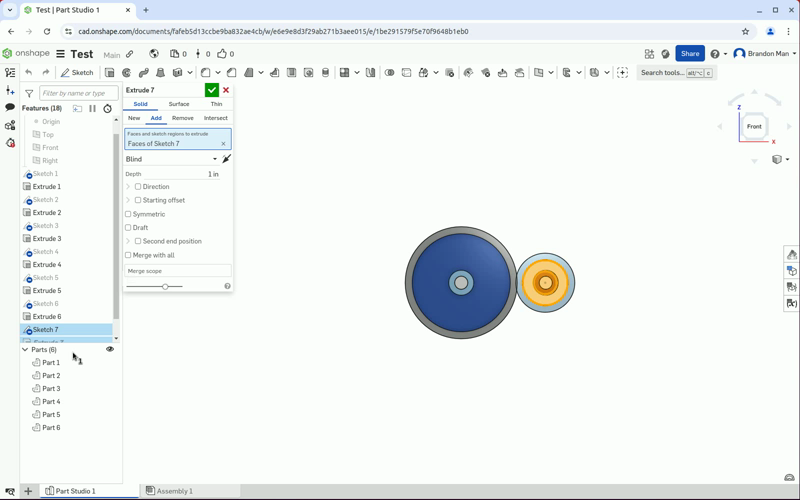
mouse_move(143, 106)
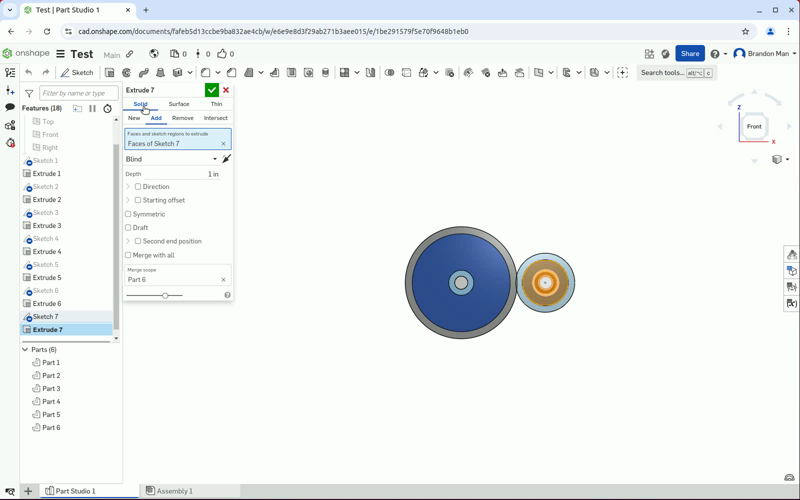
click(143, 106)
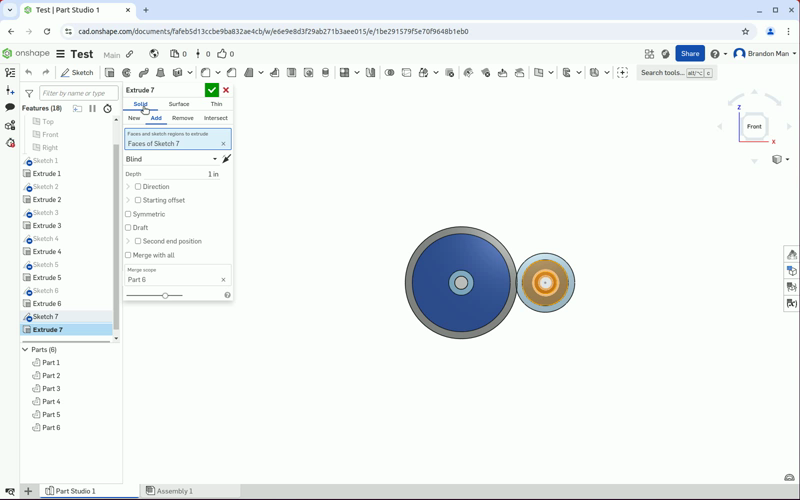
mouse_move(137, 120)
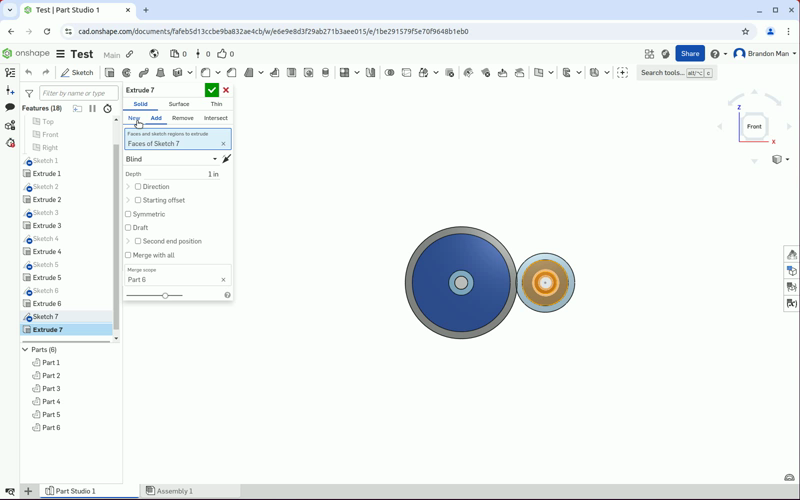
click(137, 120)
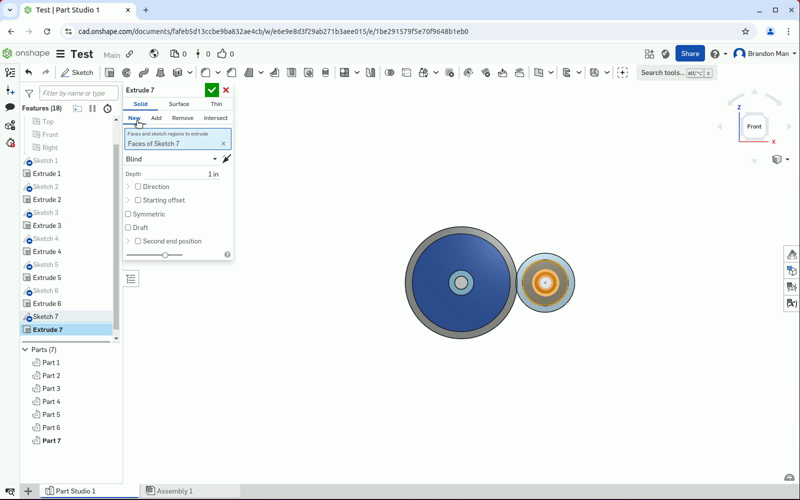
key(tab, 4)
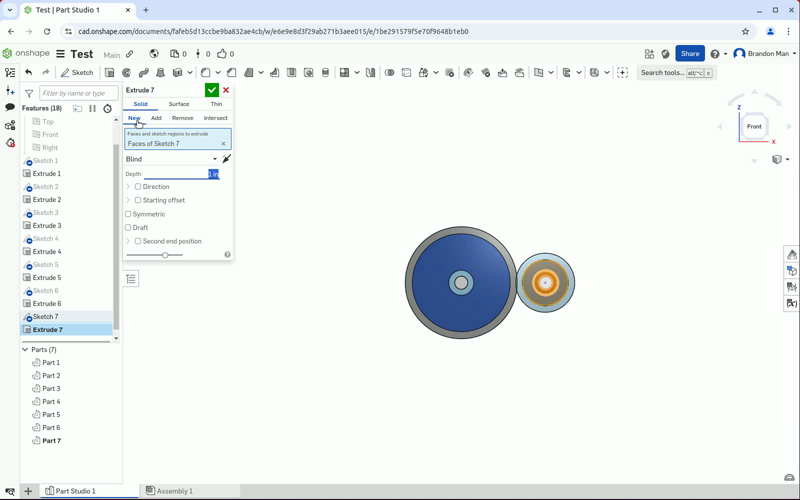
text(1.926)
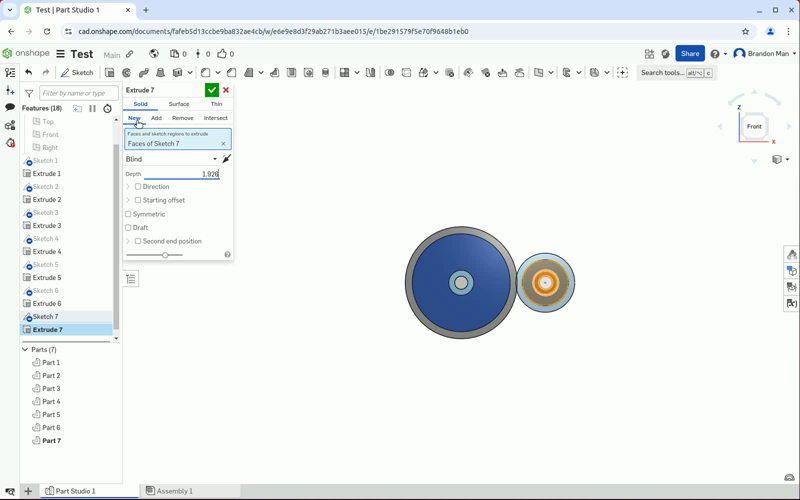
key(tab, 3)
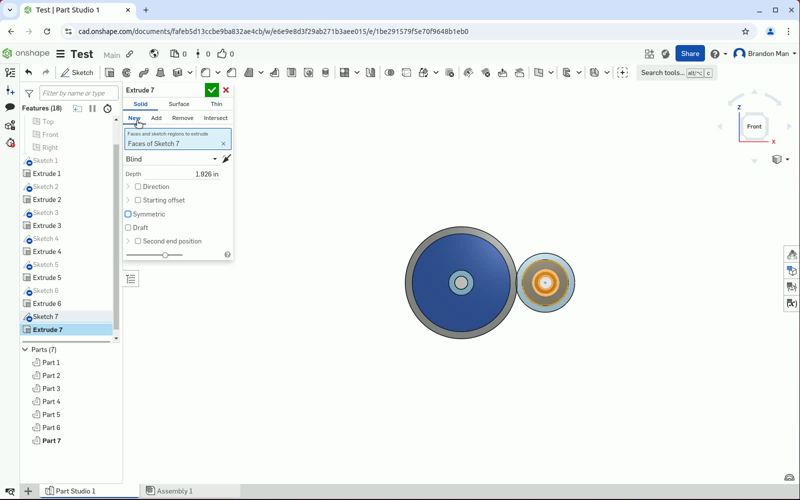
key(space)
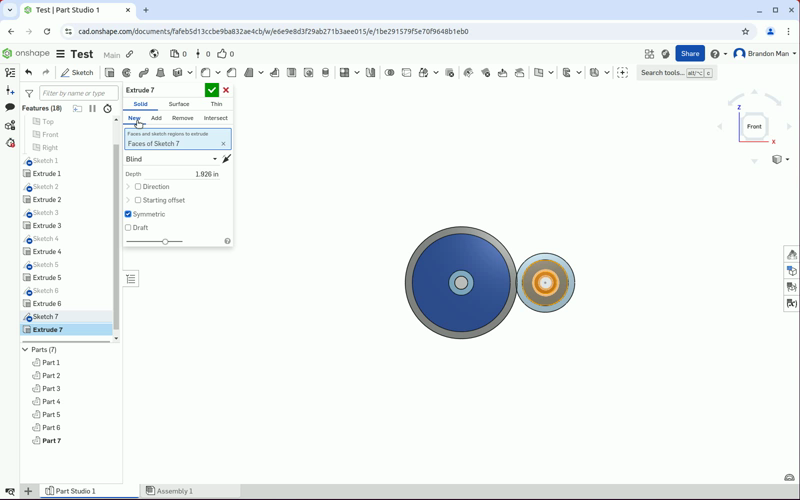
key(enter)
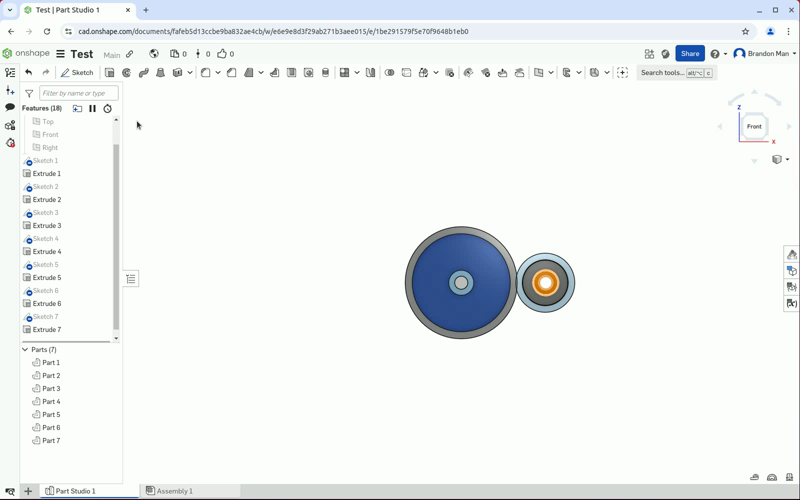
key(shift+h)
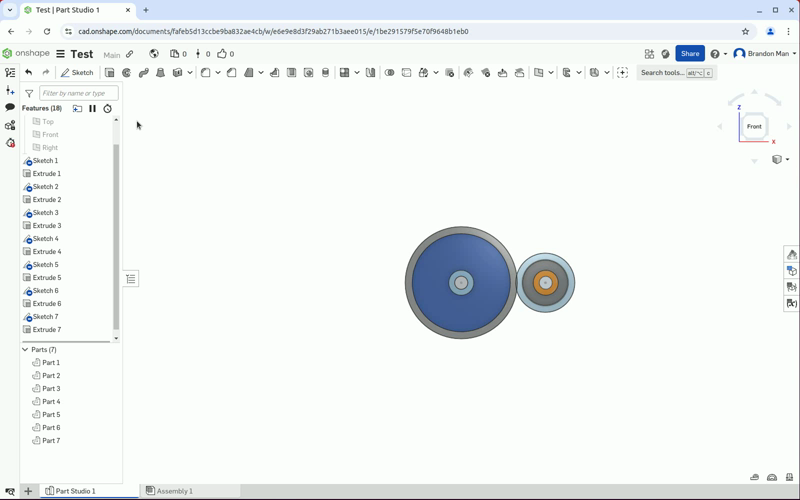
key(shift+h)
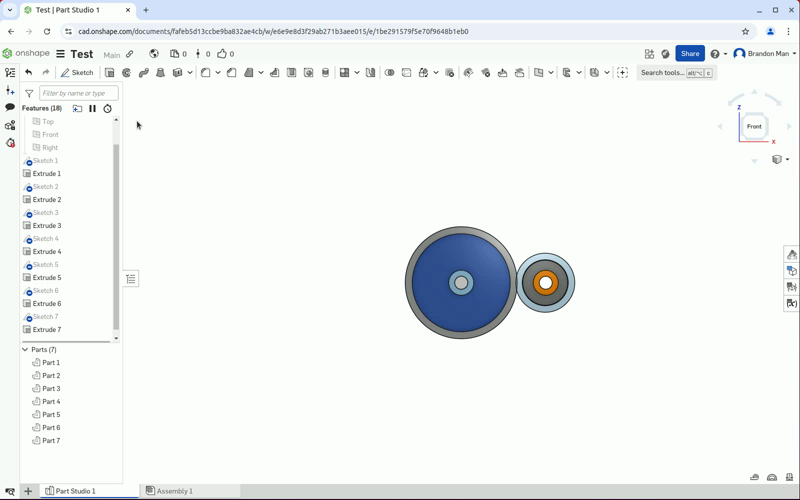
mouse_move(69, 163)
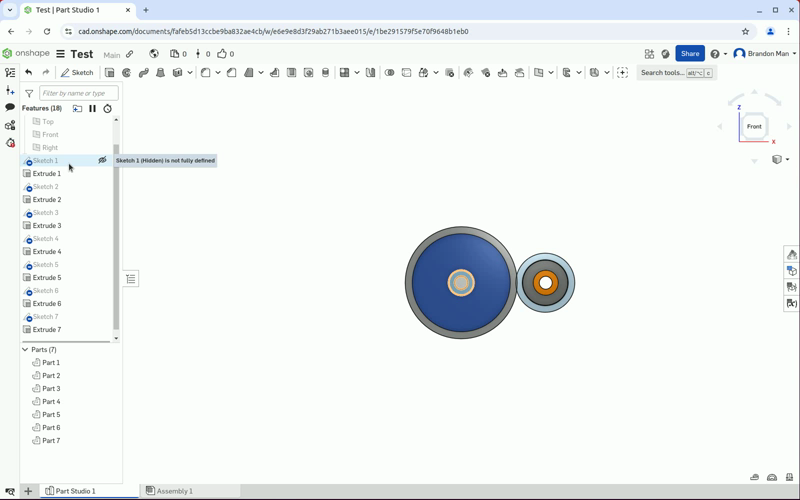
click(69, 163)
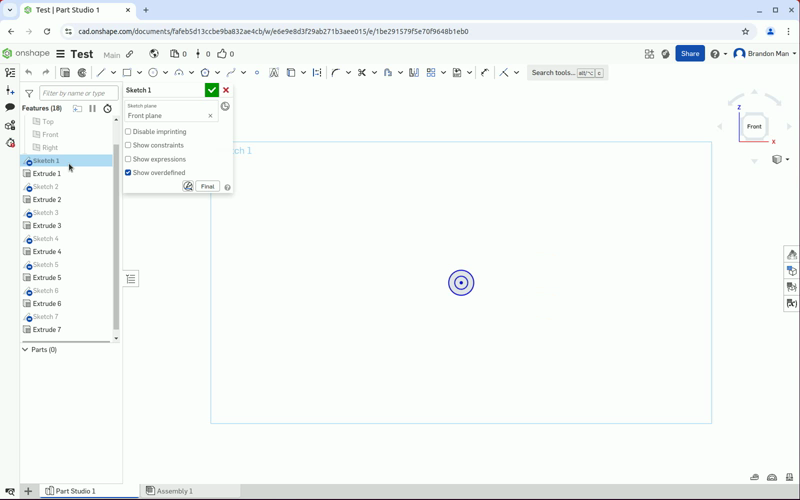
mouse_move(229, 92)
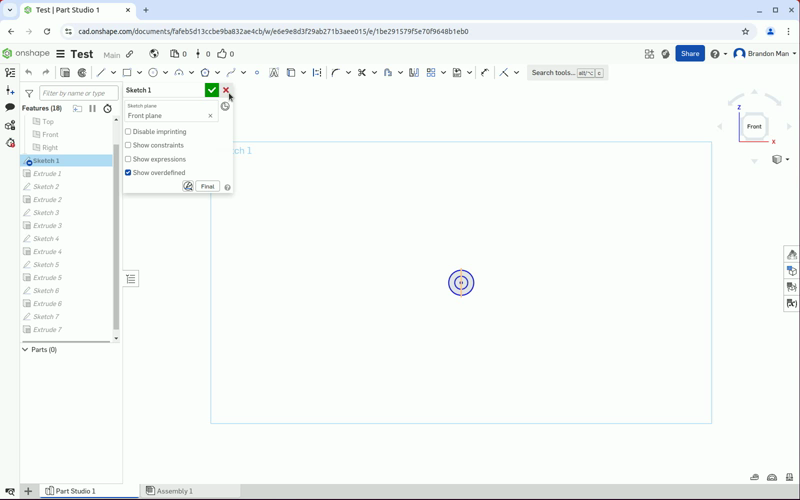
click(229, 92)
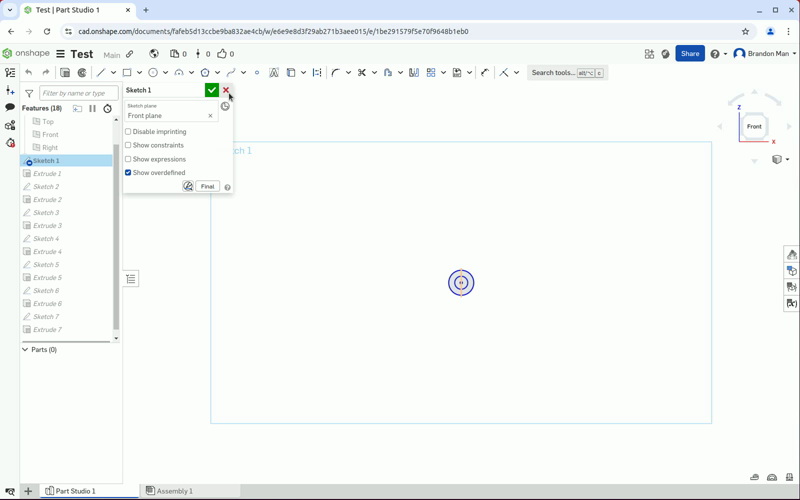
key(shift+s)
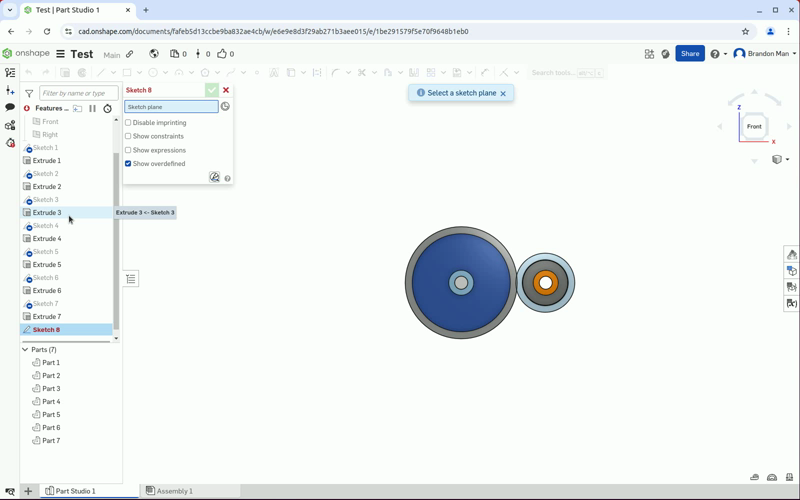
scroll(3)
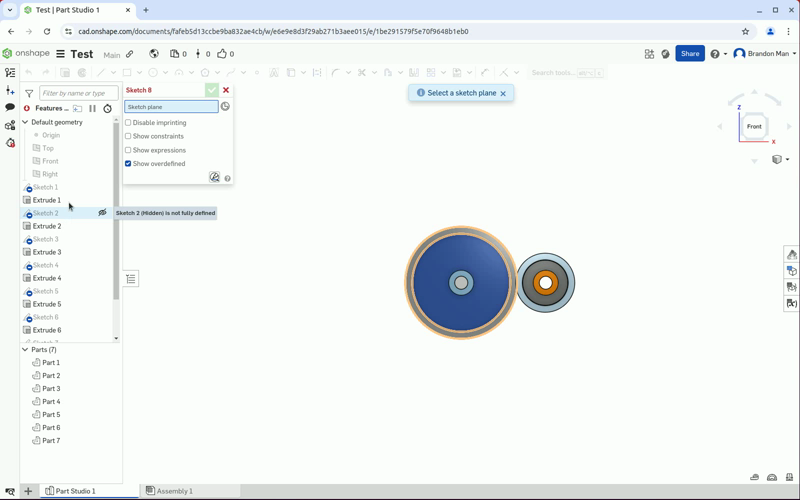
mouse_move(69, 163)
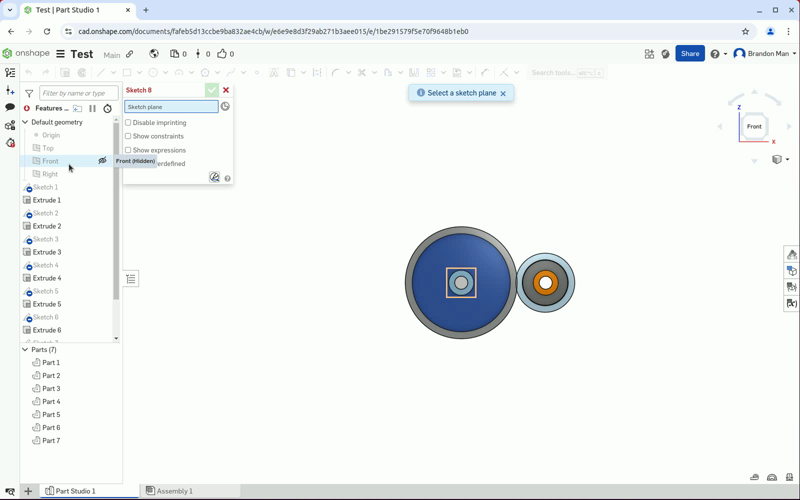
click(69, 163)
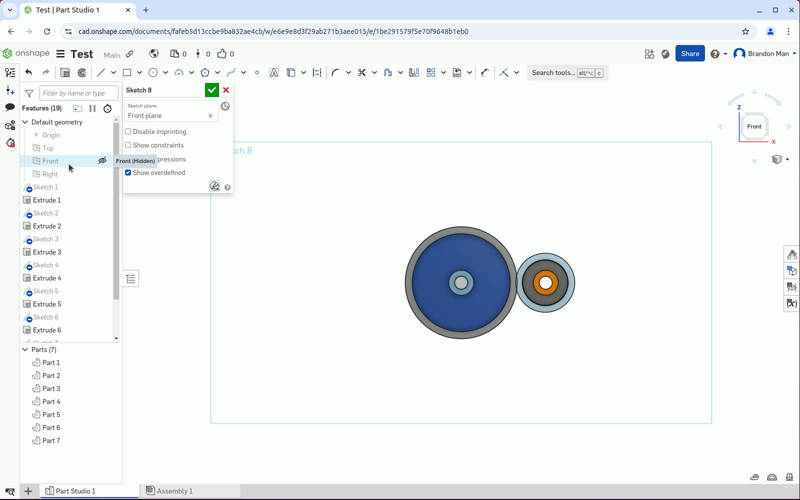
mouse_move(73, 352)
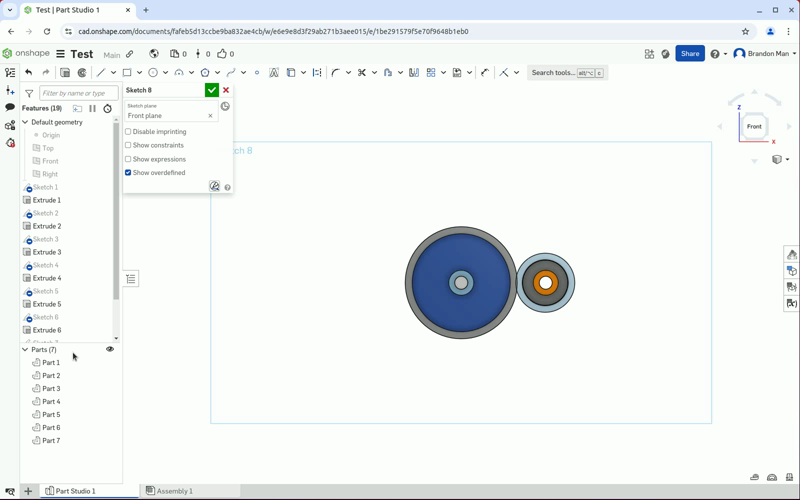
key(y)
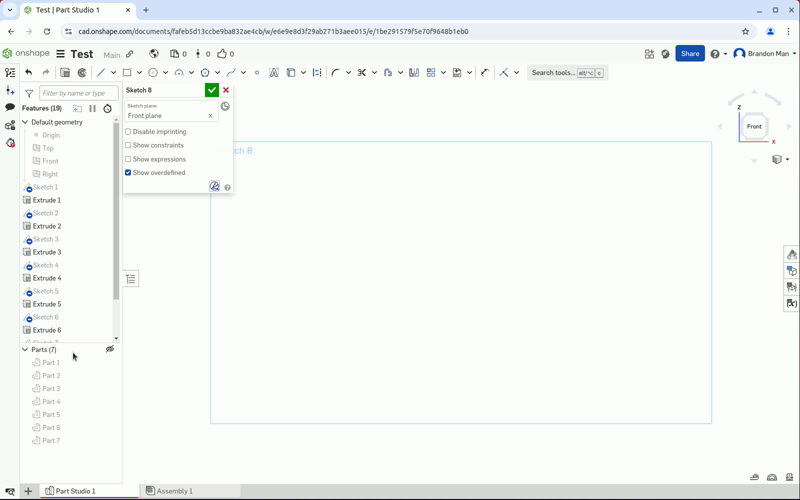
key(c)
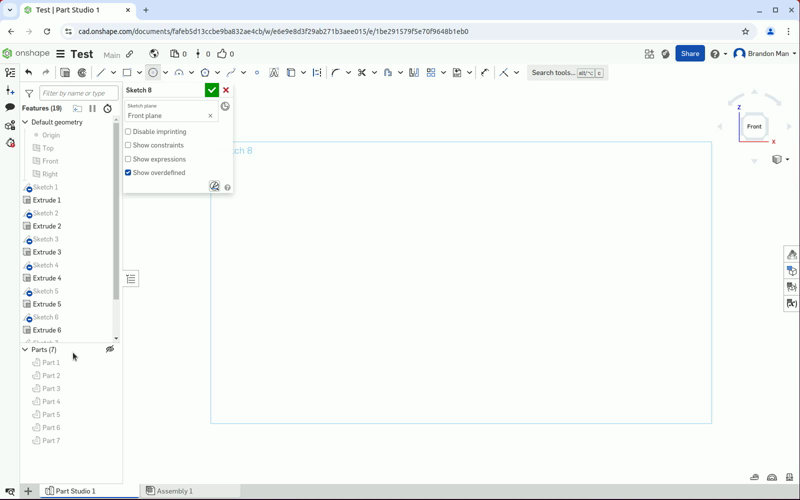
key_down(shift)
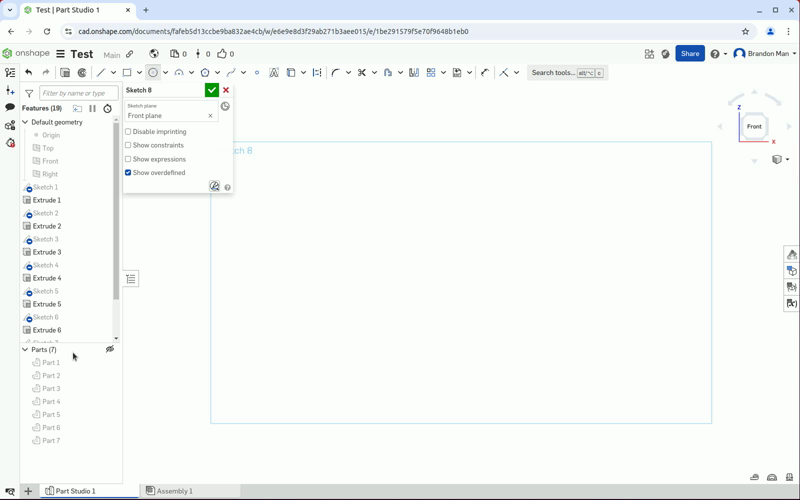
mouse_move(544, 282)
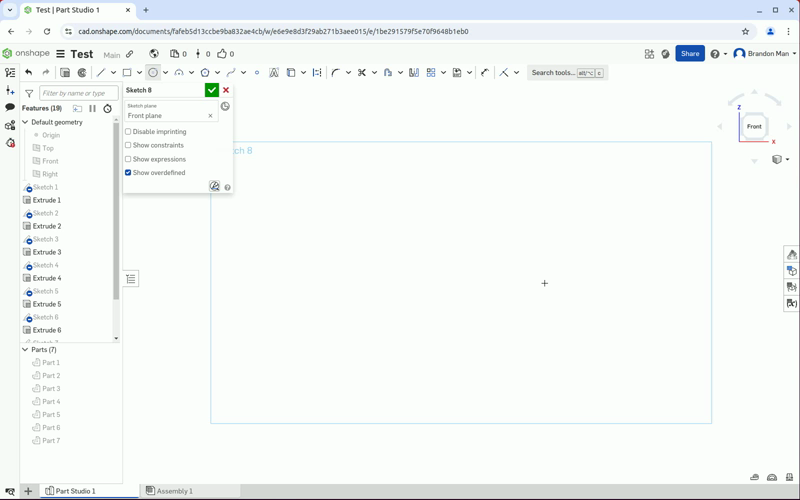
click(544, 282)
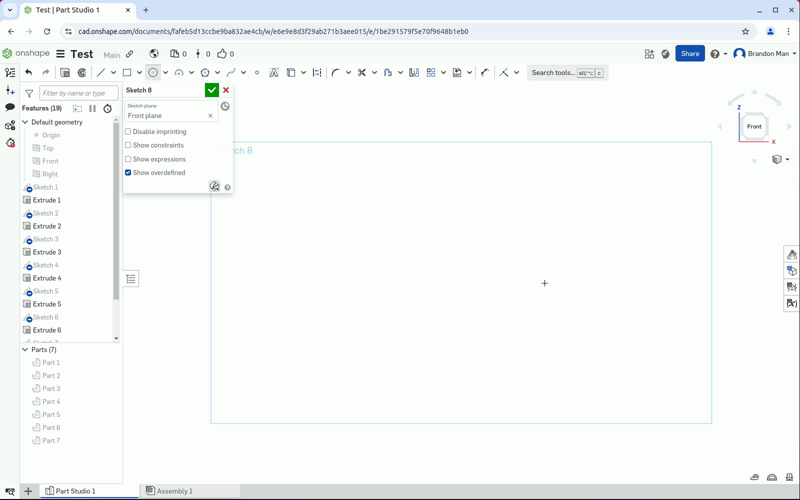
key_up(shift)
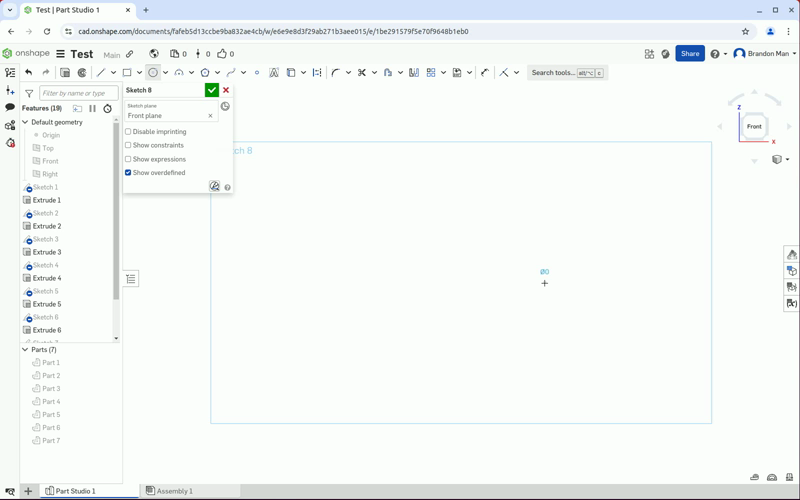
mouse_move(550, 282)
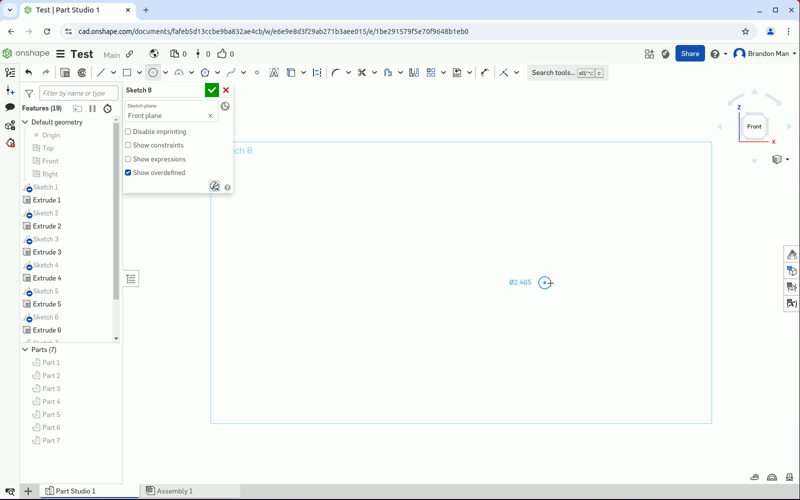
click(550, 282)
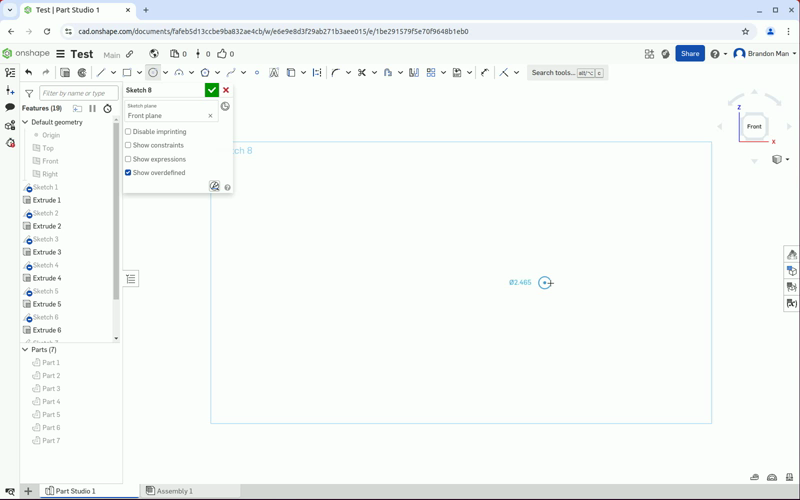
key(esc)
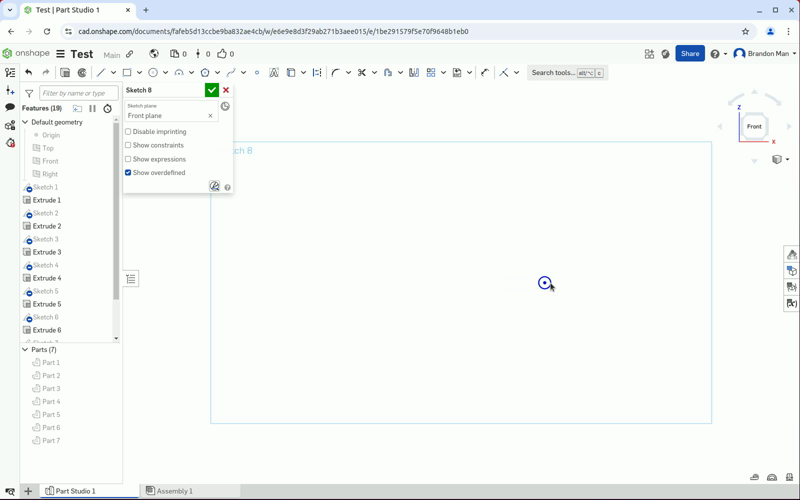
mouse_move(540, 284)
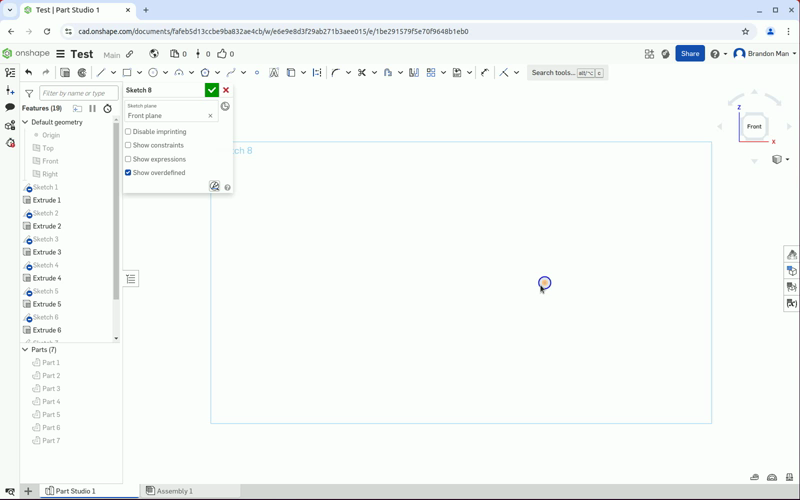
scroll(6)
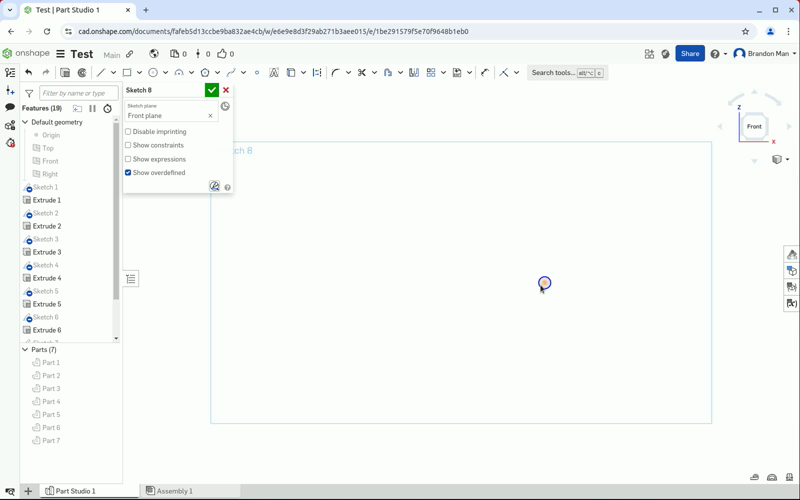
scroll(6)
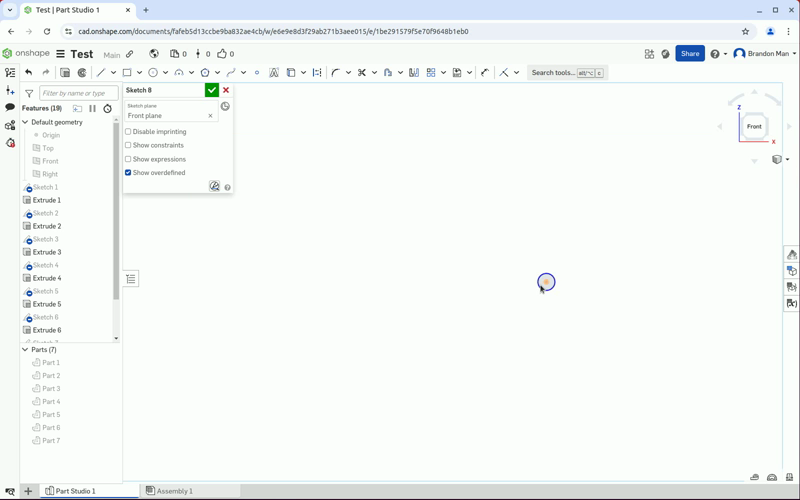
scroll(6)
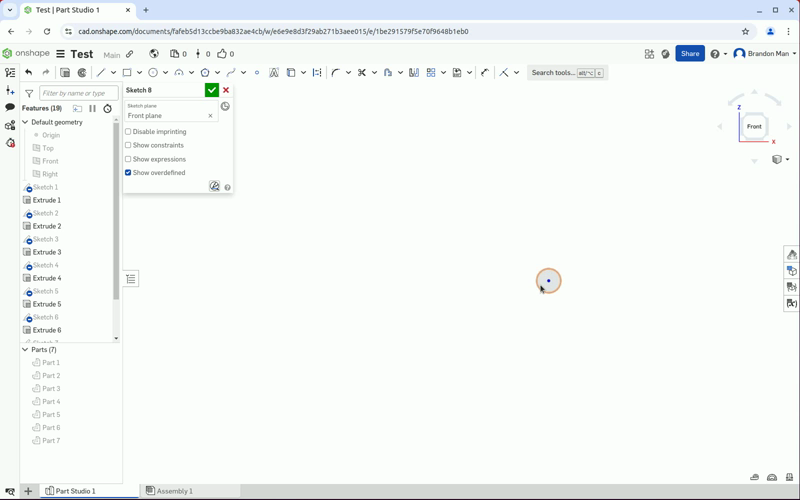
scroll(6)
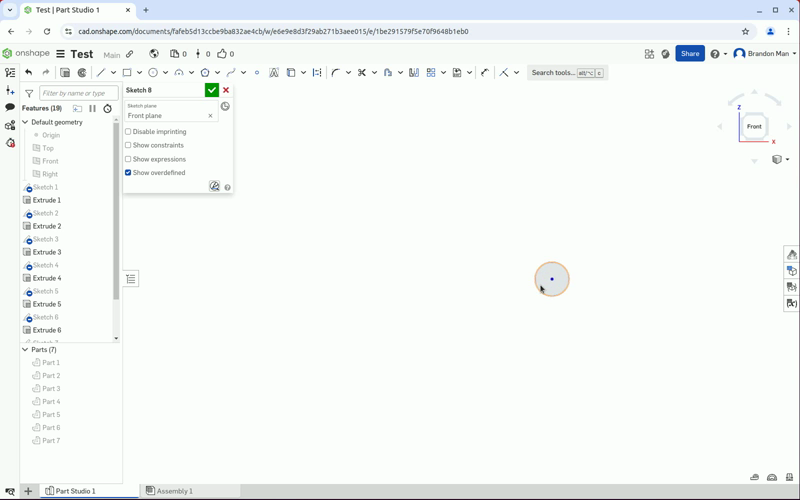
scroll(6)
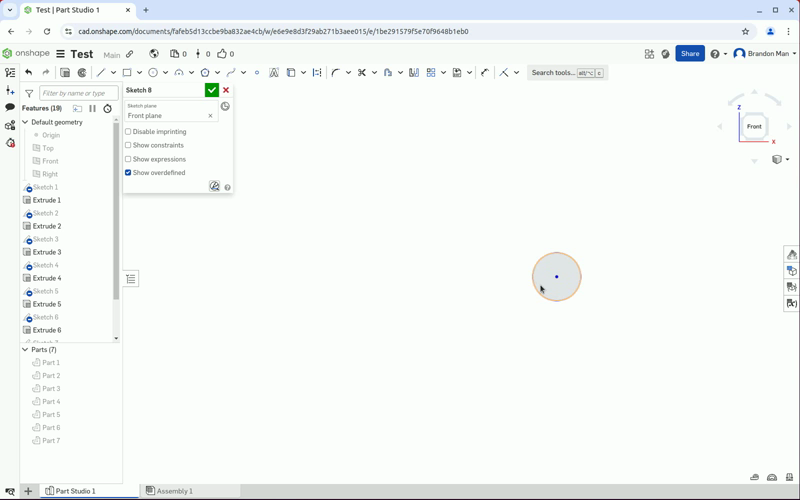
scroll(6)
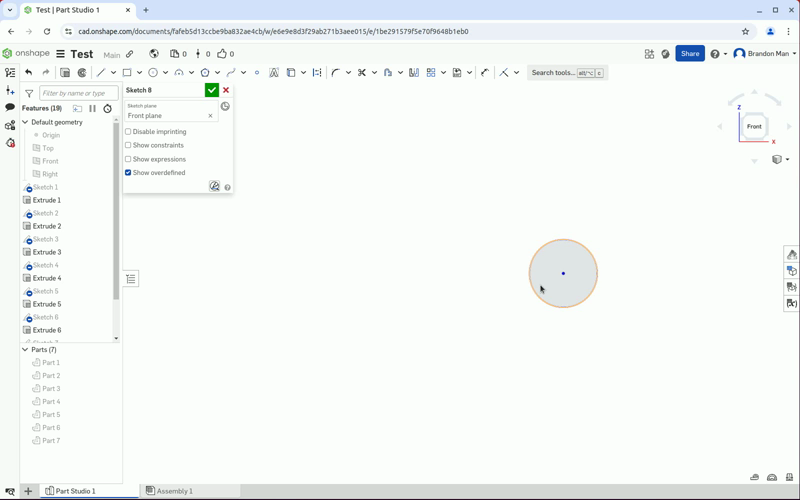
scroll(6)
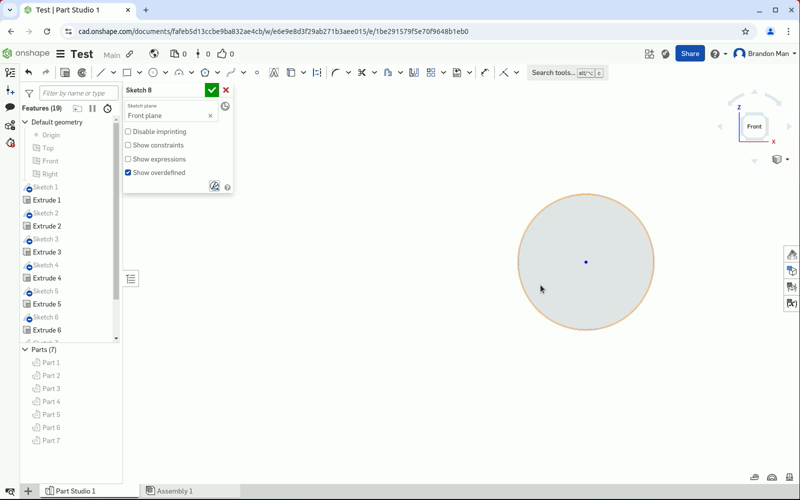
click(540, 284)
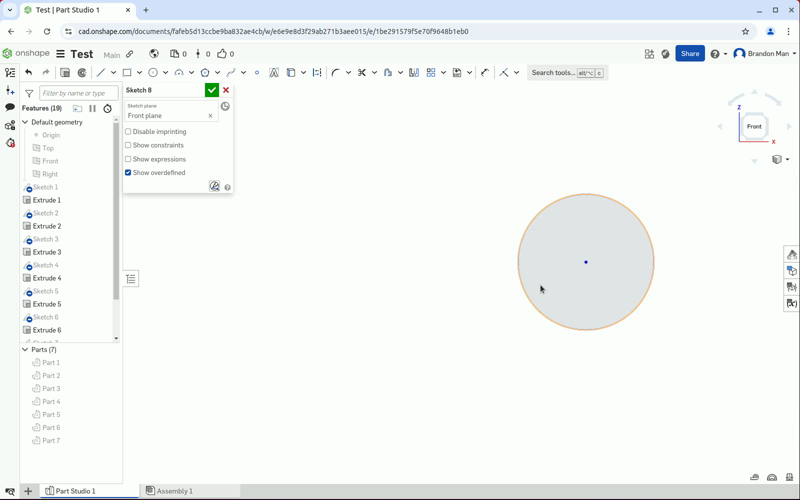
scroll(-6)
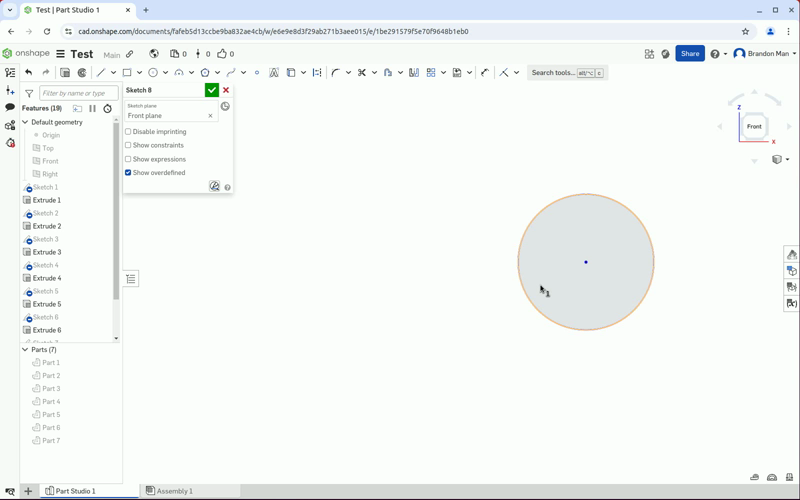
scroll(-6)
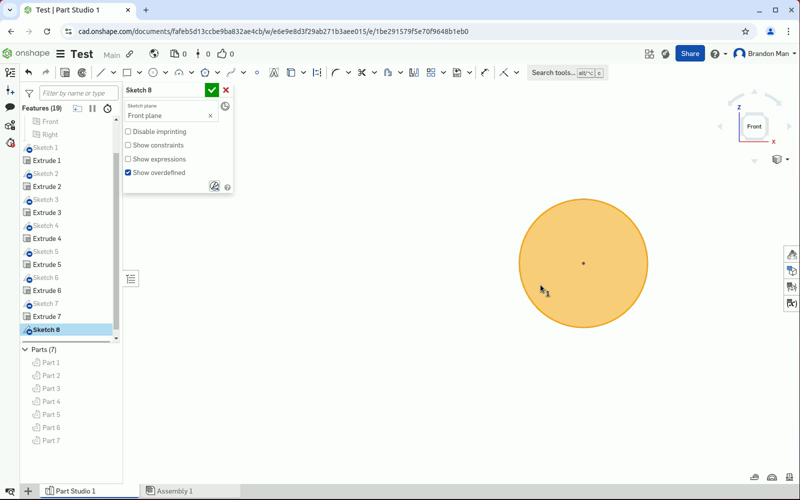
scroll(-6)
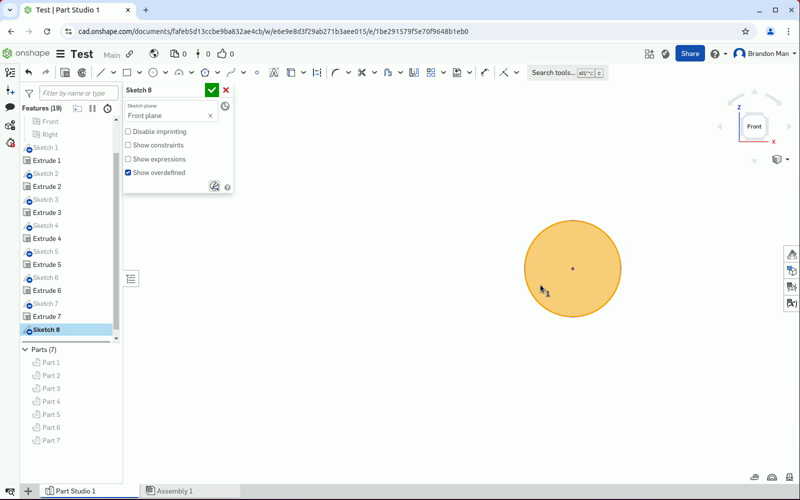
scroll(-6)
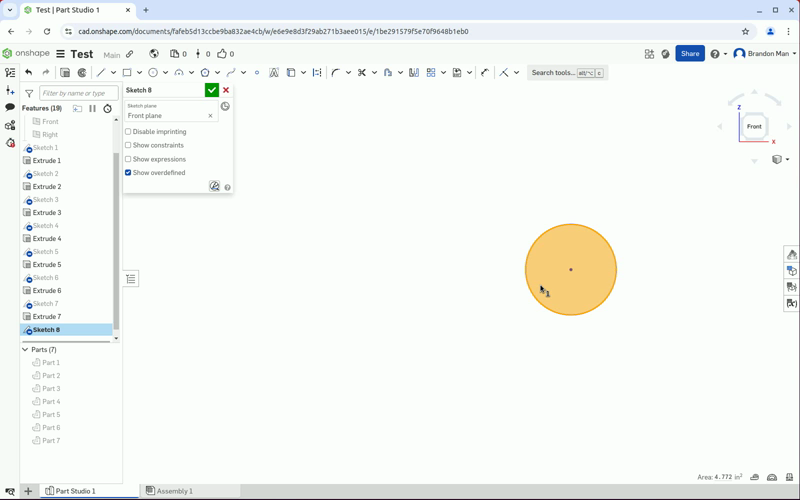
scroll(-6)
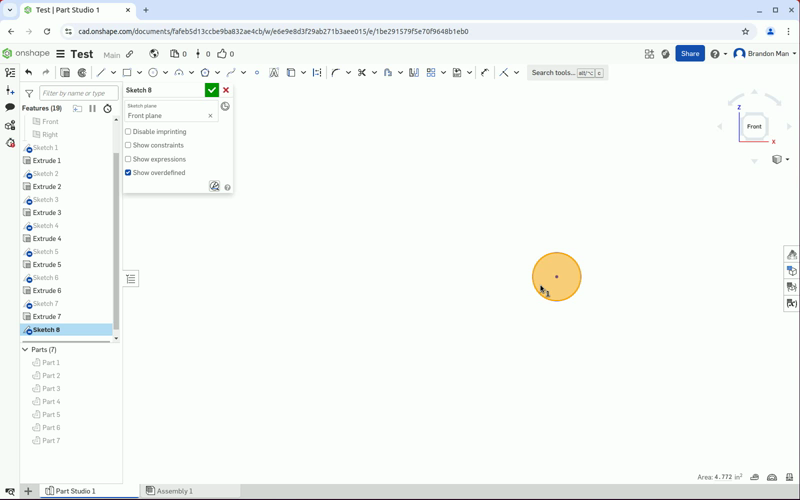
scroll(-6)
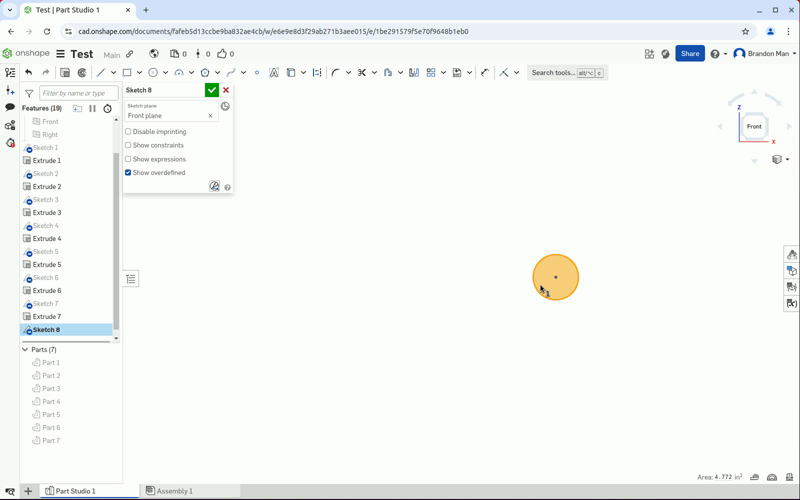
scroll(-6)
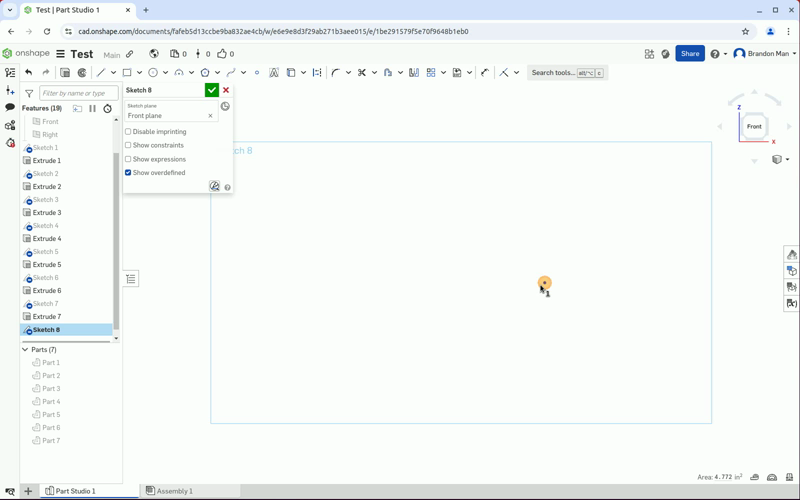
mouse_move(73, 352)
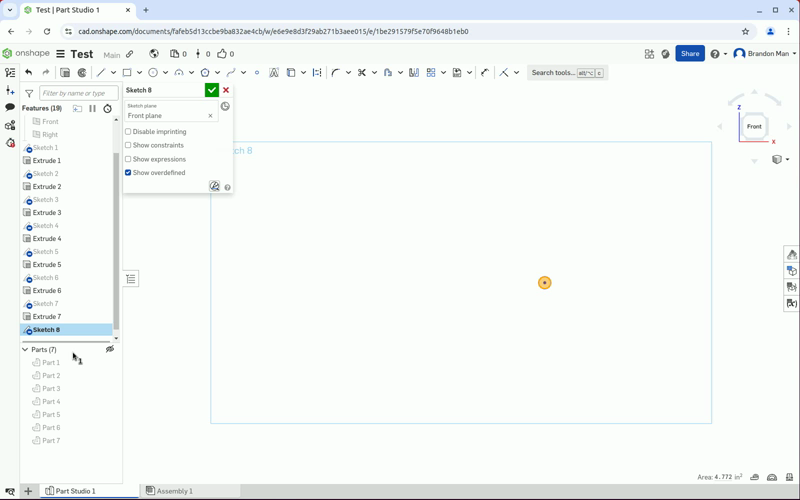
key(shift+y)
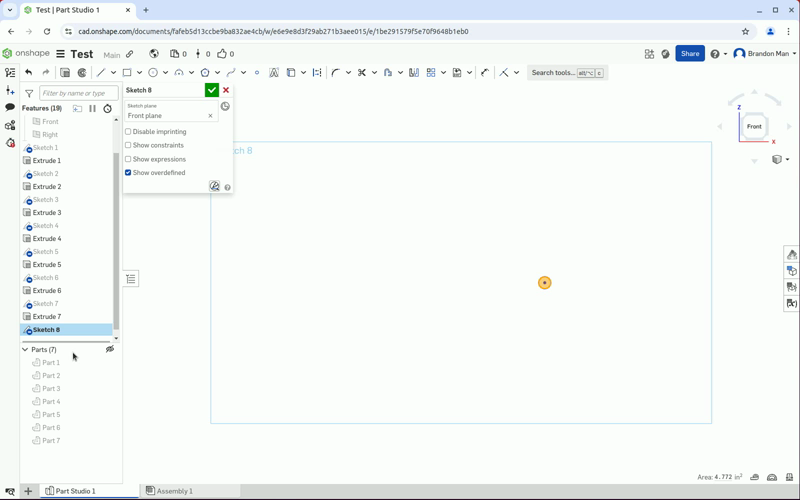
key(shift+e)
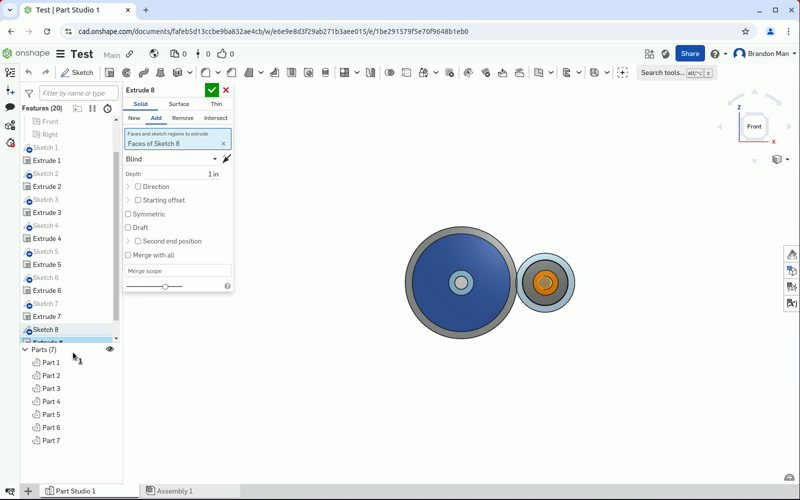
mouse_move(143, 106)
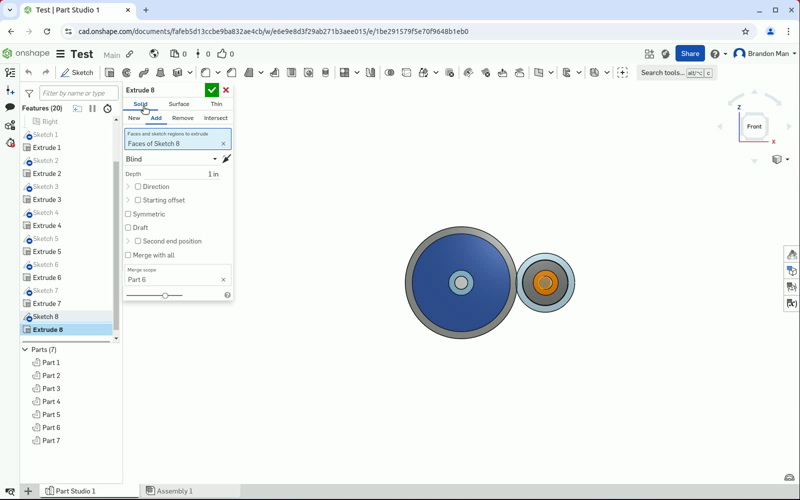
click(143, 106)
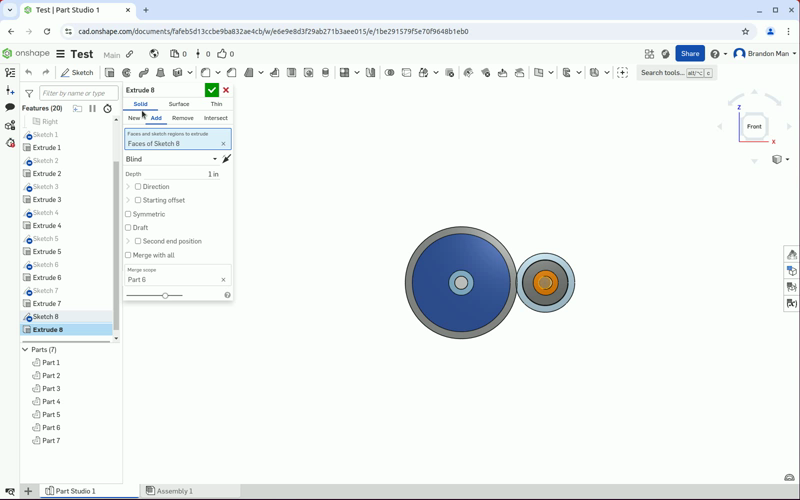
mouse_move(137, 120)
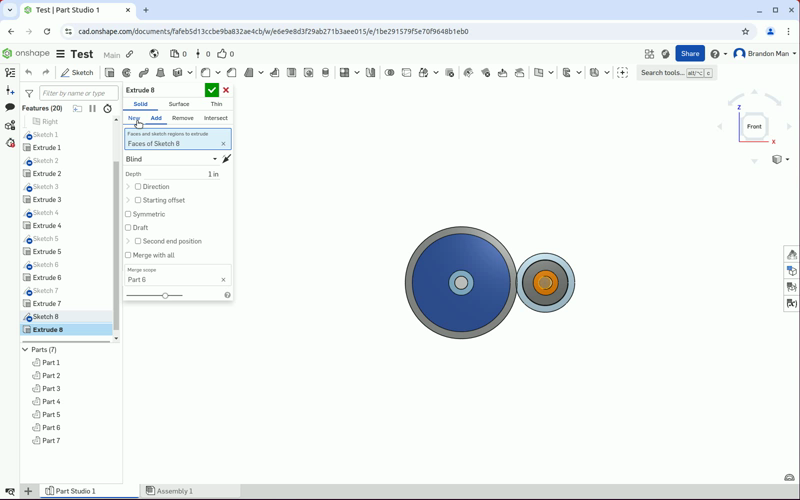
click(137, 120)
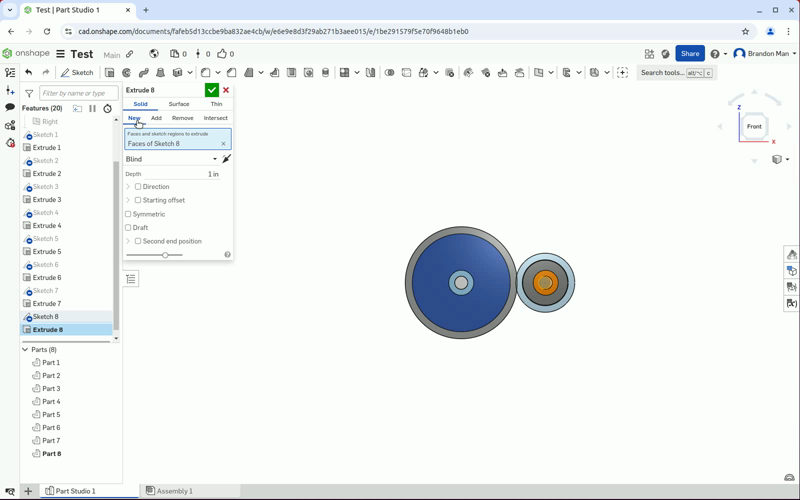
key(tab, 4)
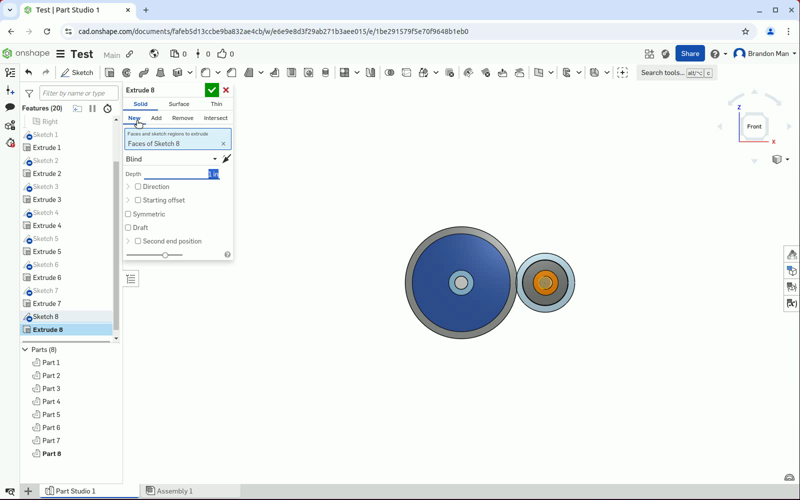
text(8.184)
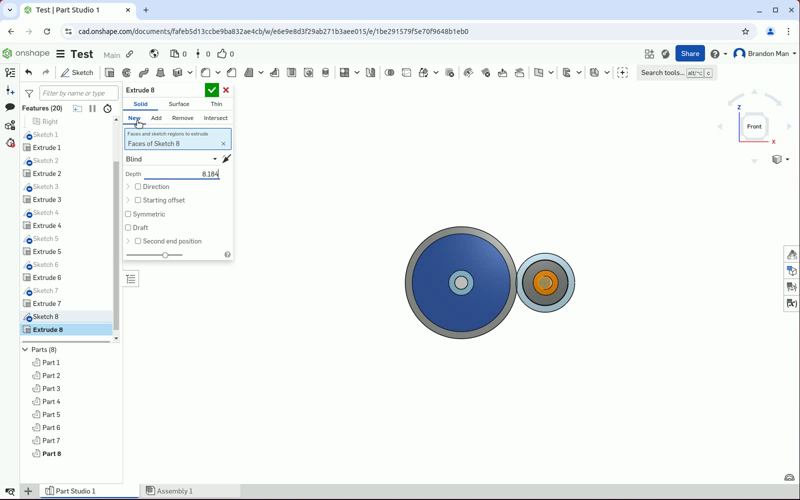
key(tab, 3)
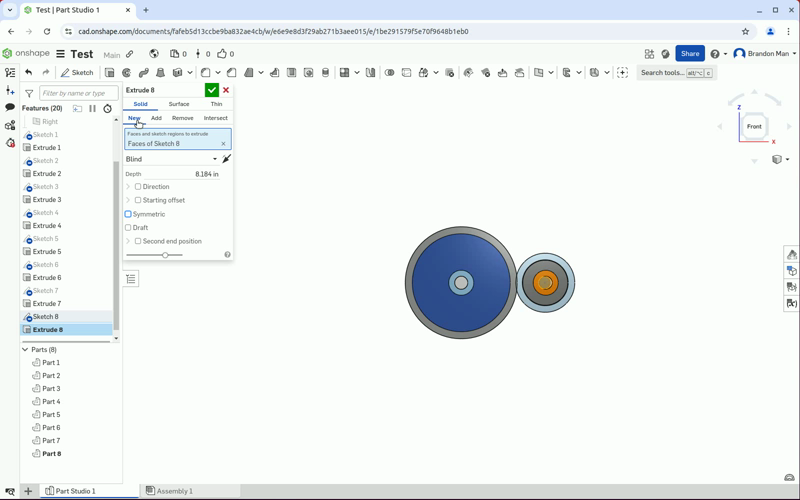
key(space)
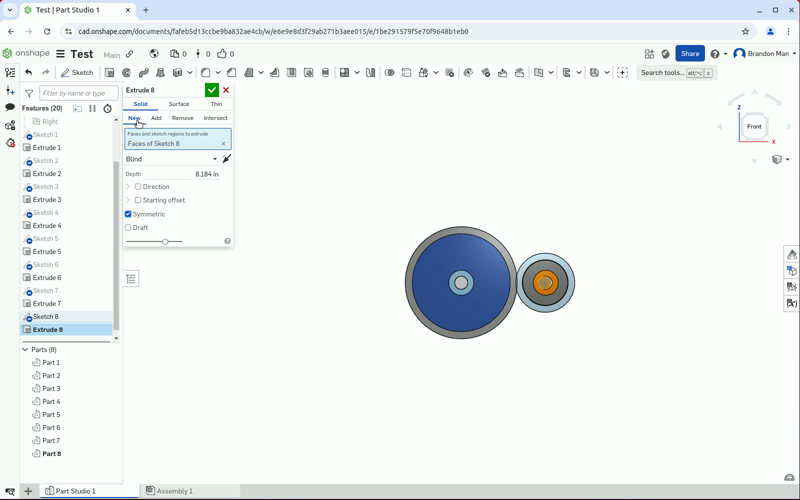
key(enter)
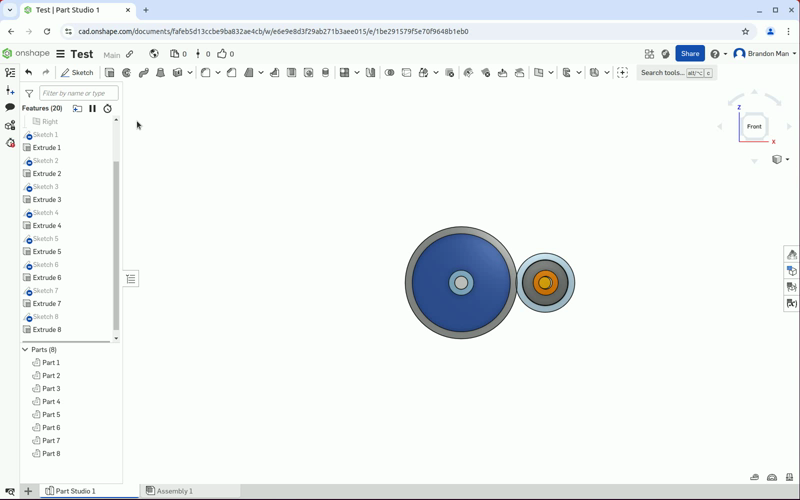
key(shift+h)
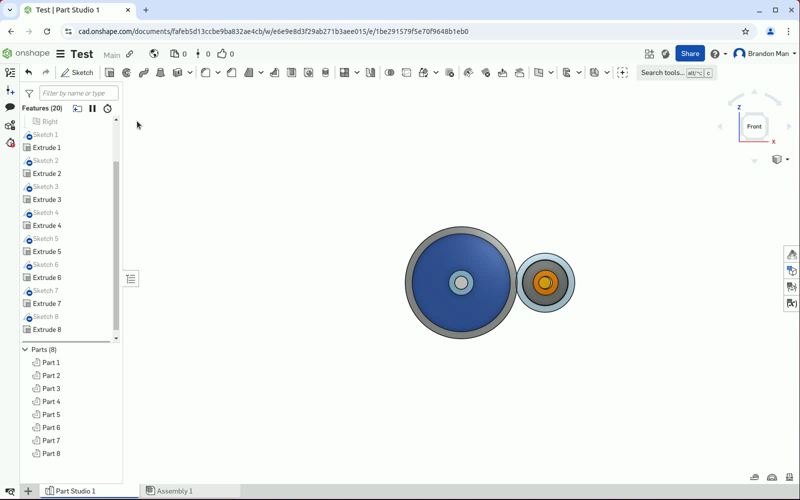
key(shift+h)
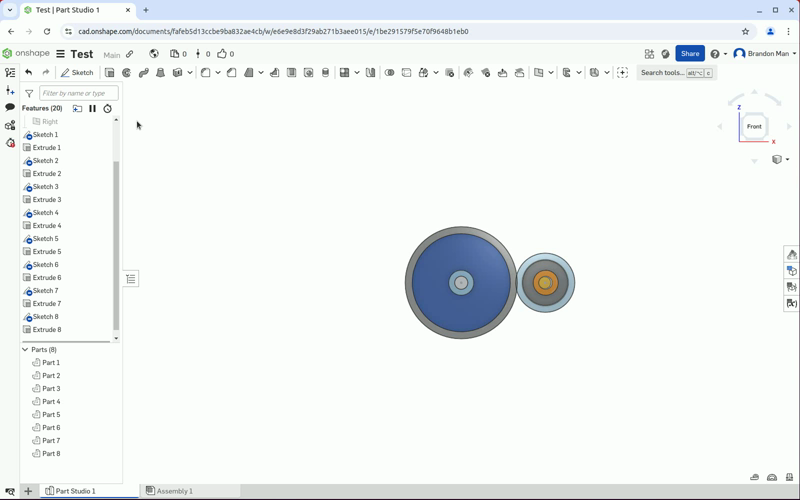
key(shift+7)
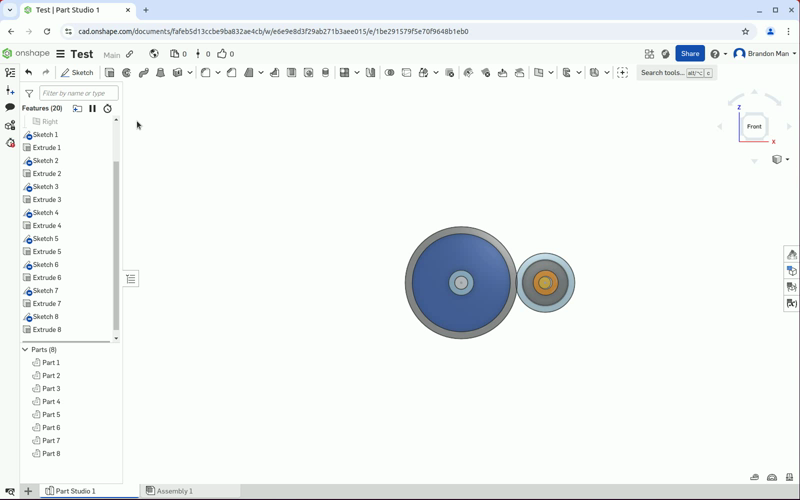
key(left, 2)
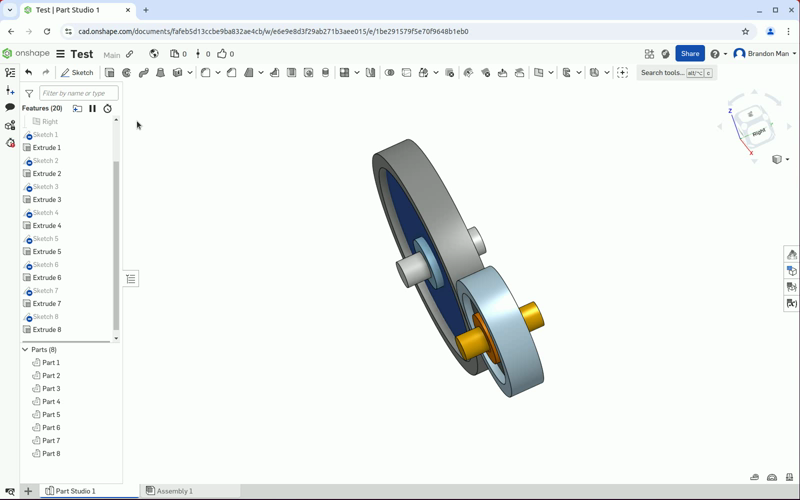
key(down, 2)
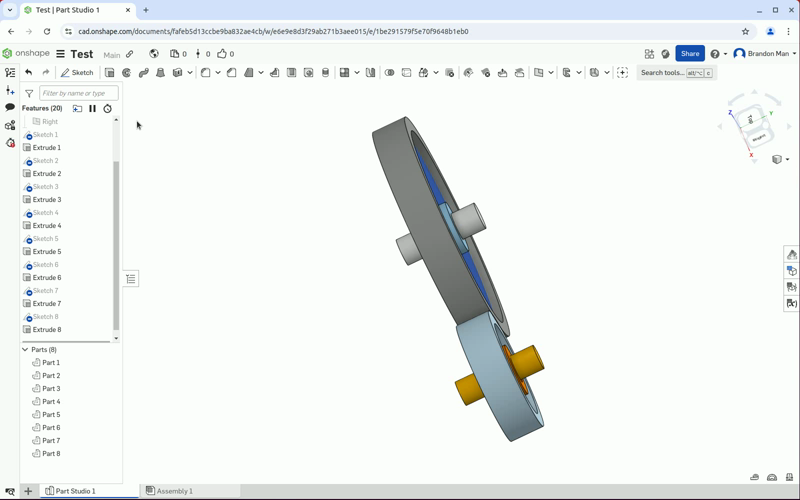
key(up, 2)
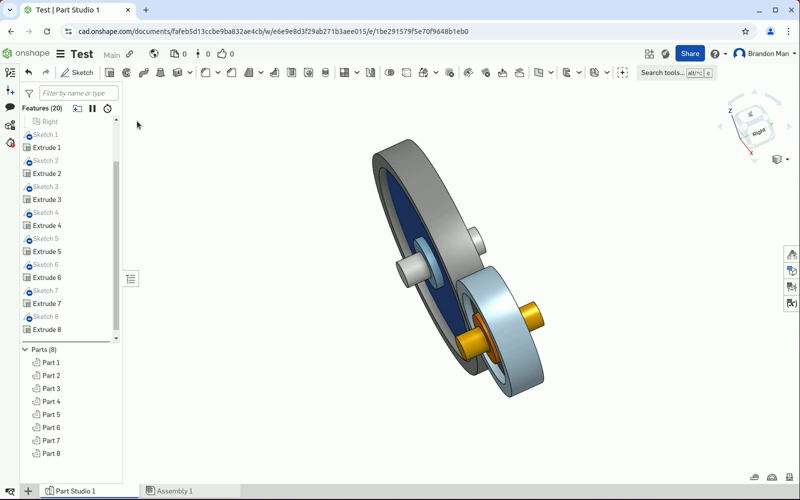
key(right, 2)
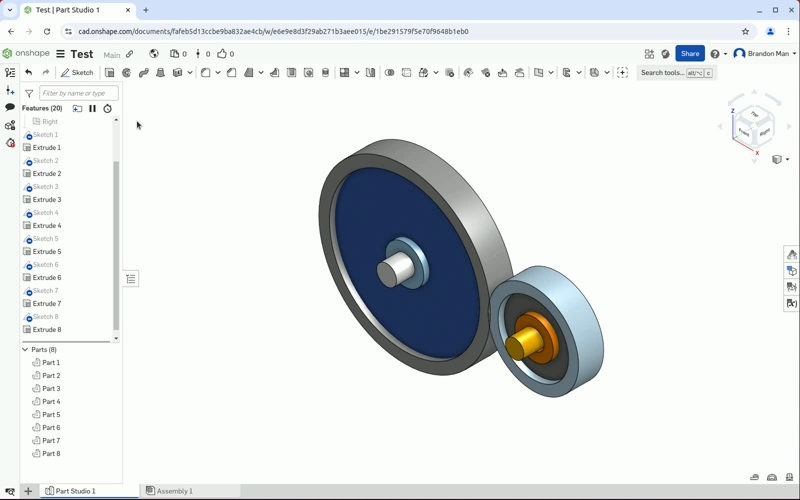
mouse_move(69, 137)
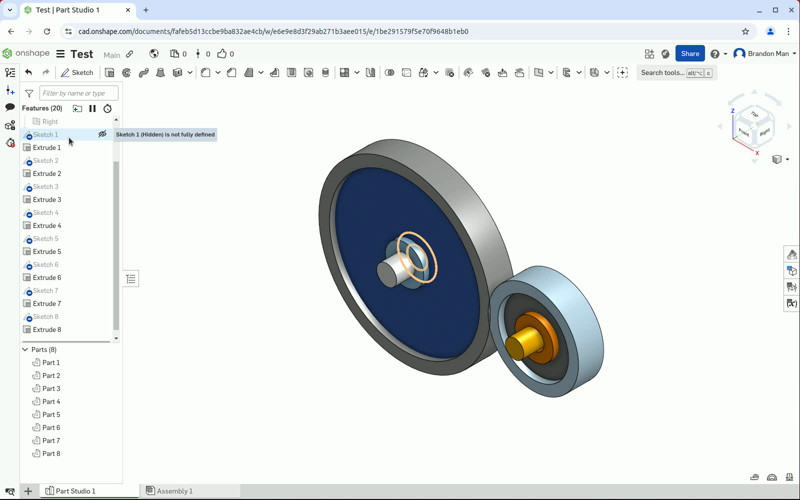
click(69, 137)